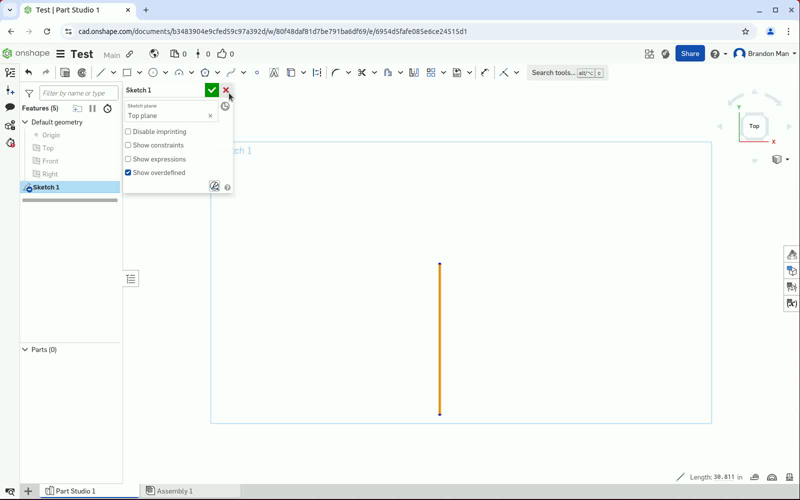
key(shift+h)
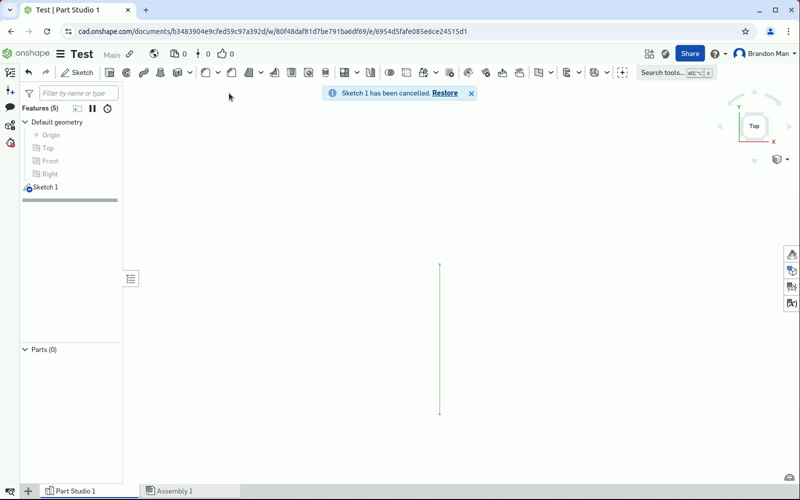
key(shift+s)
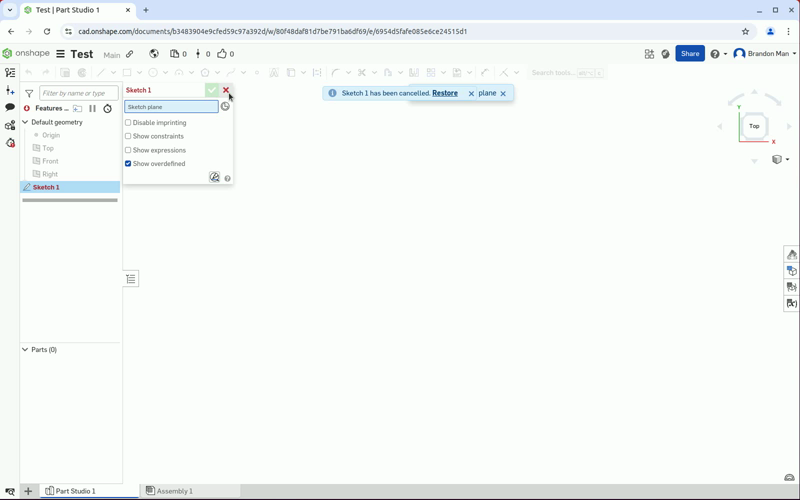
mouse_move(73, 150)
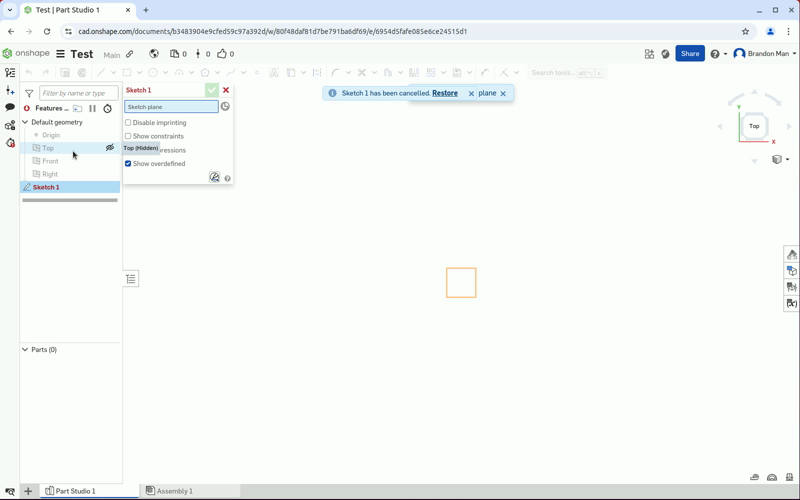
click(73, 150)
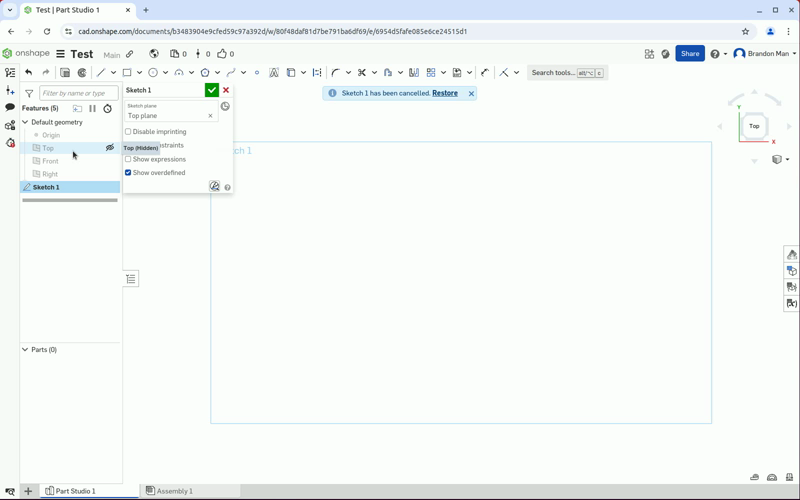
mouse_move(73, 352)
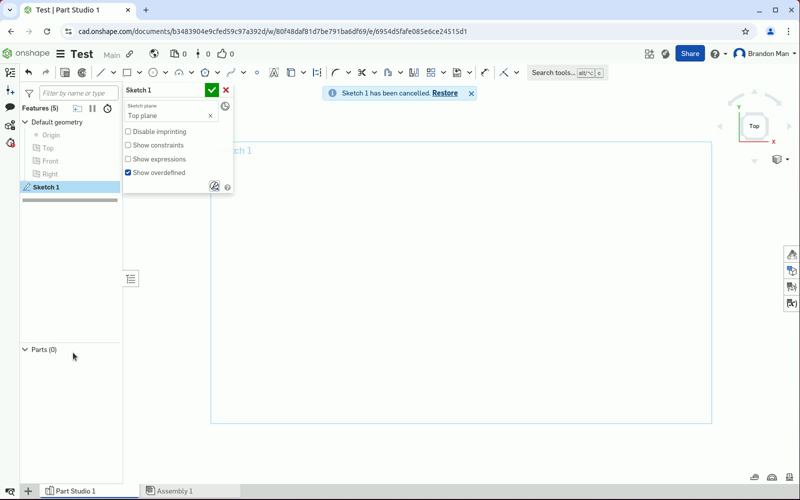
key(y)
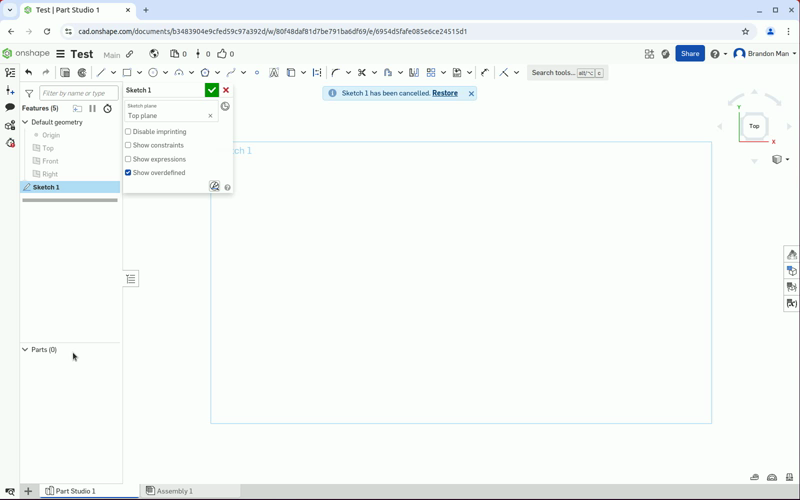
key(l)
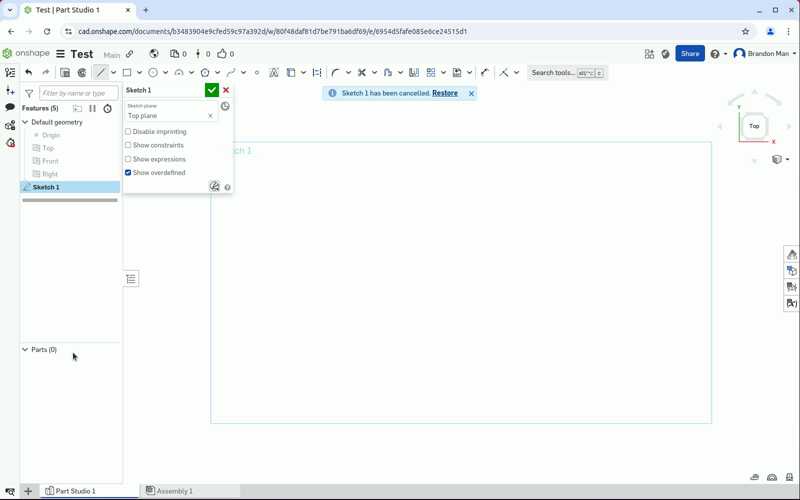
key_down(shift)
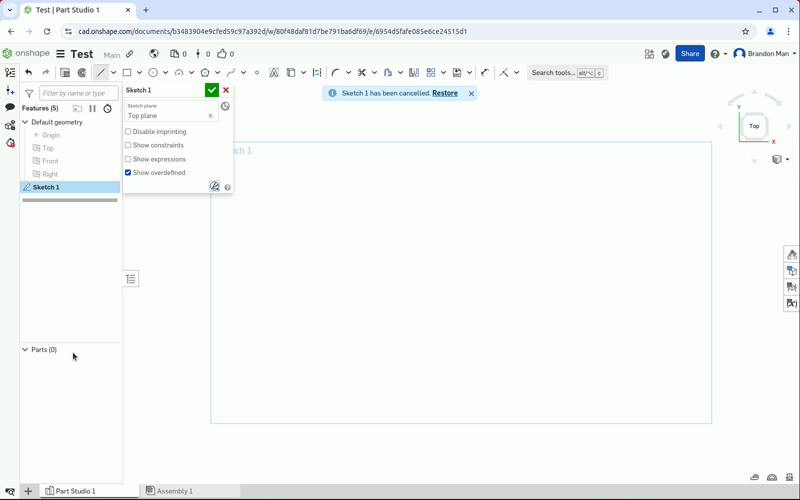
mouse_move(348, 357)
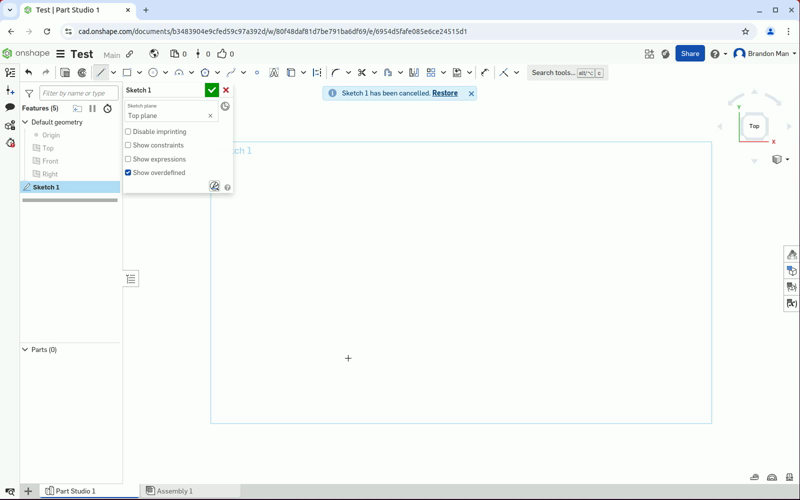
click(348, 357)
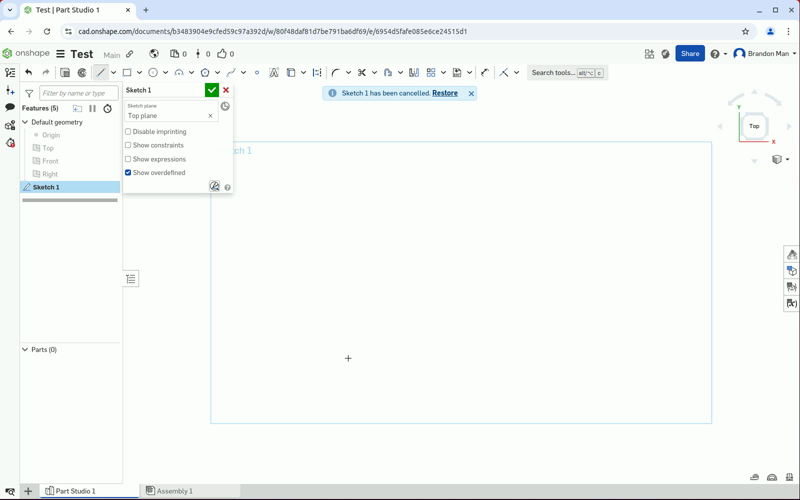
key_up(shift)
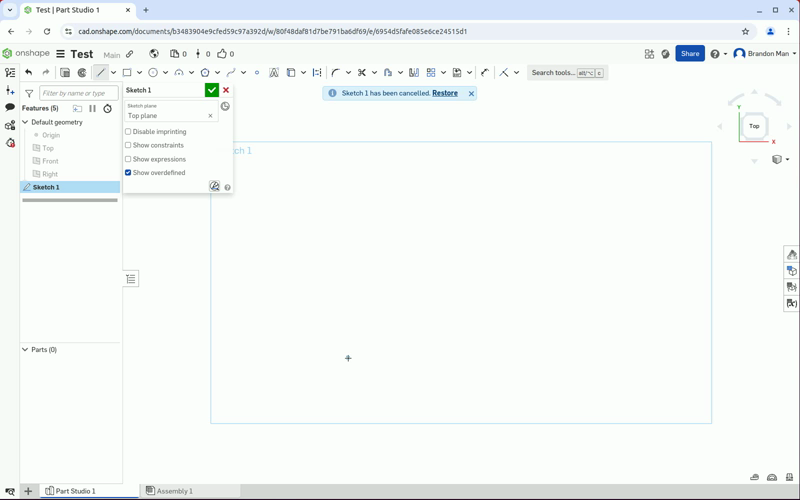
key_down(shift)
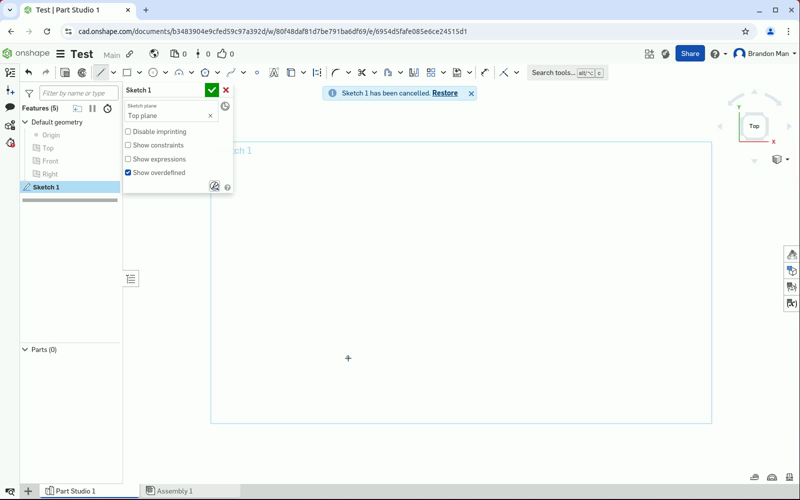
mouse_move(572, 357)
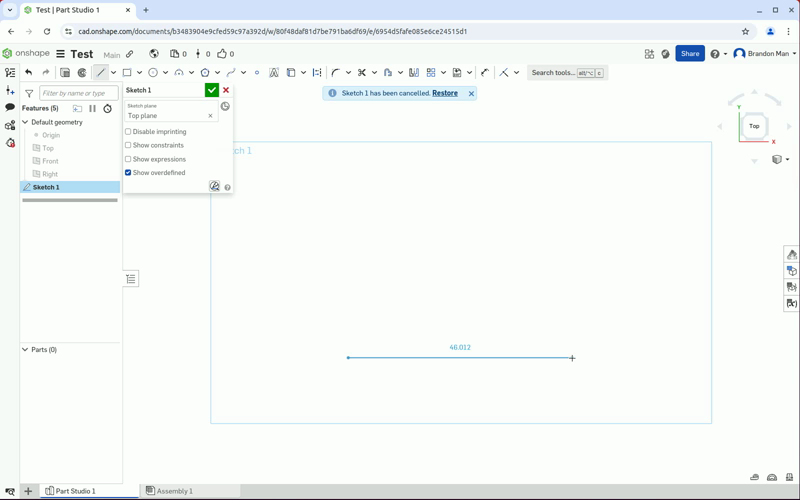
click(572, 357)
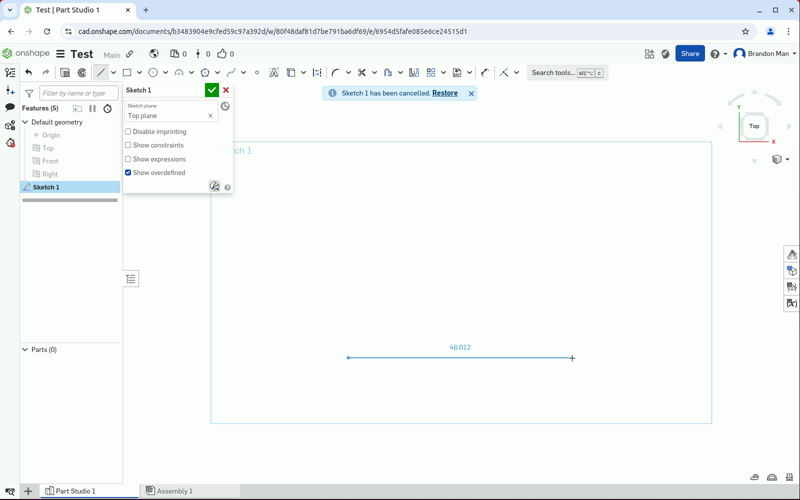
key_up(shift)
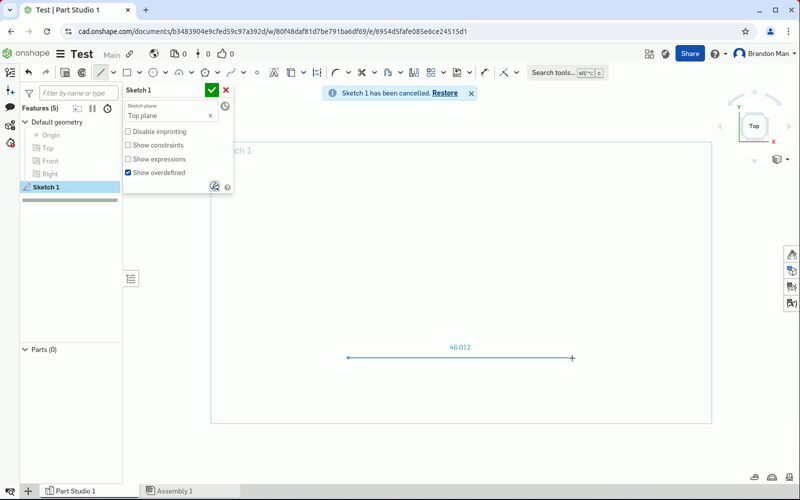
key_down(shift)
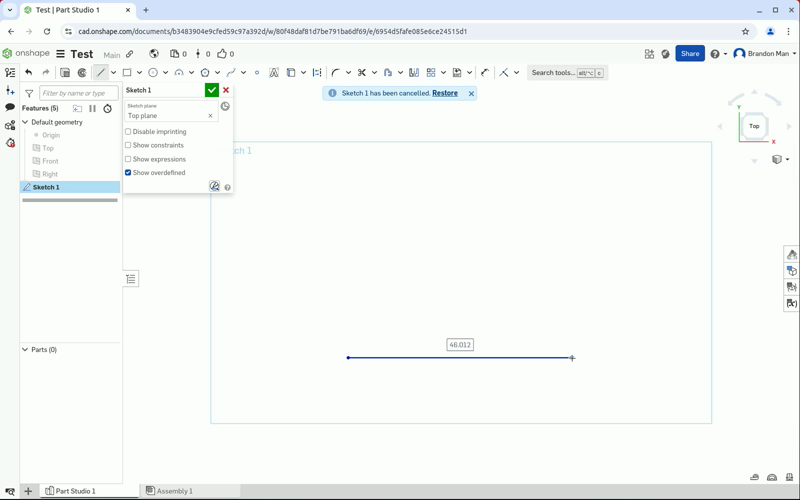
mouse_move(572, 209)
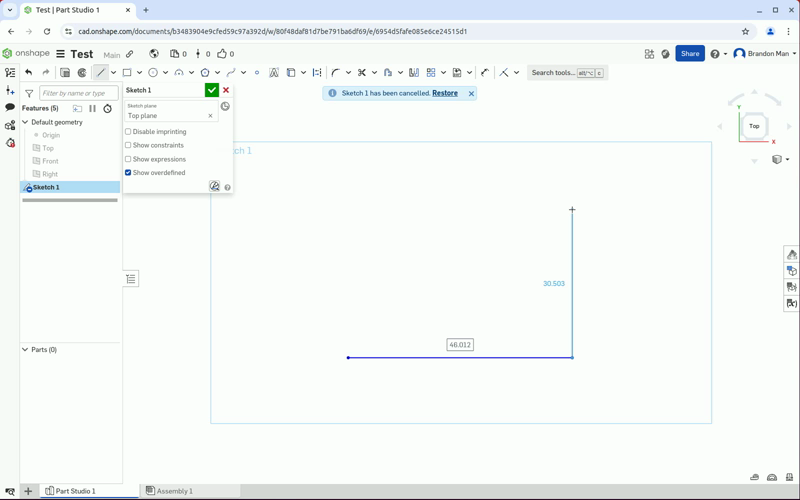
click(572, 209)
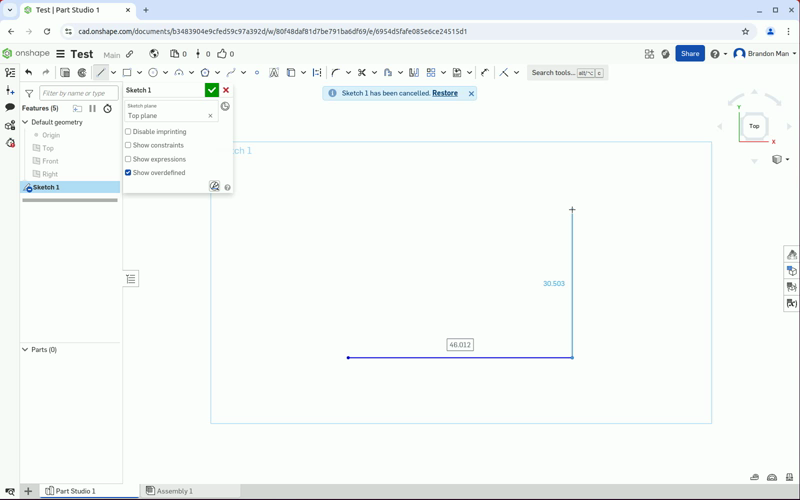
key_up(shift)
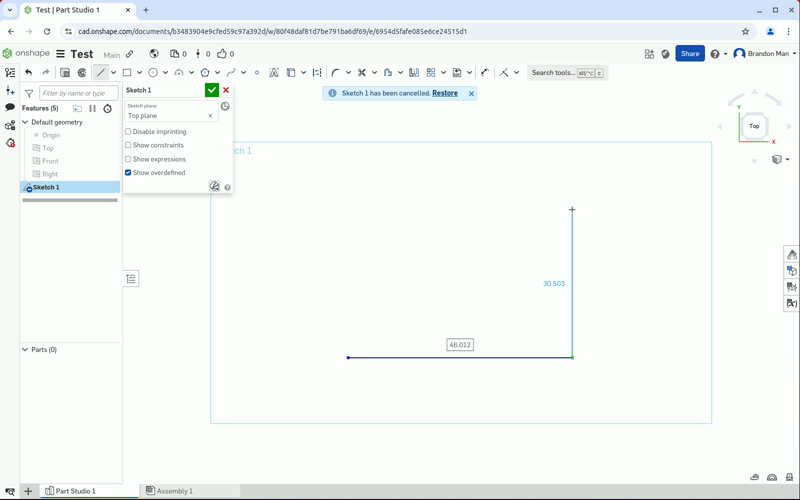
key_down(shift)
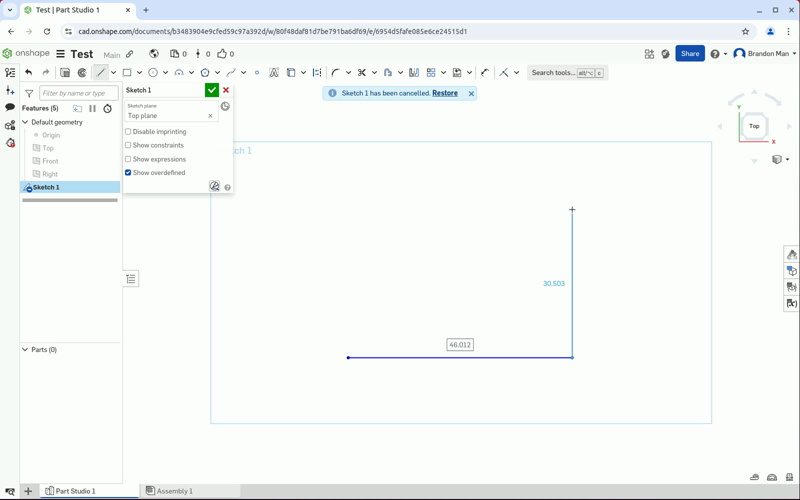
mouse_move(348, 209)
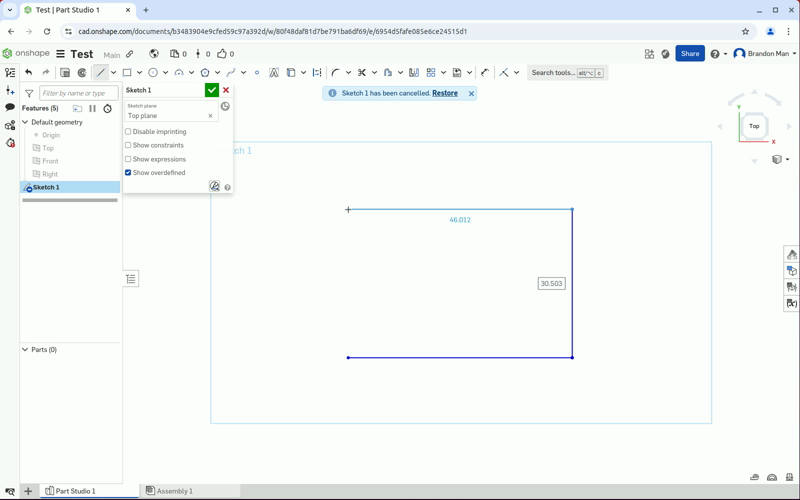
click(348, 209)
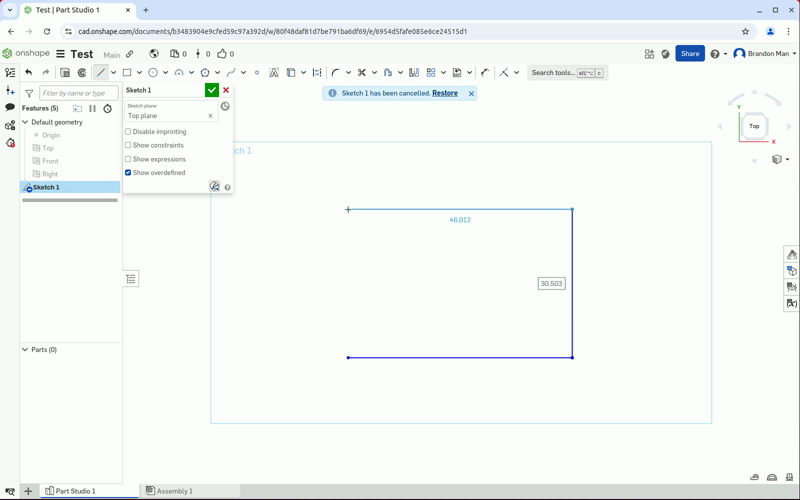
key_up(shift)
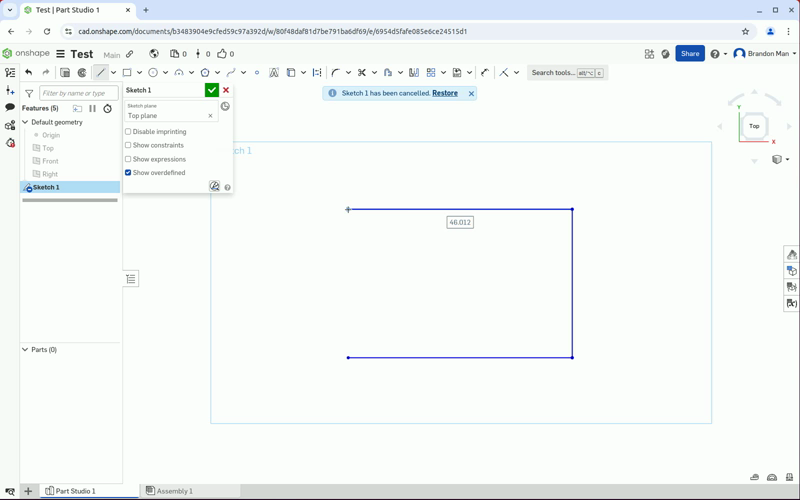
key_down(shift)
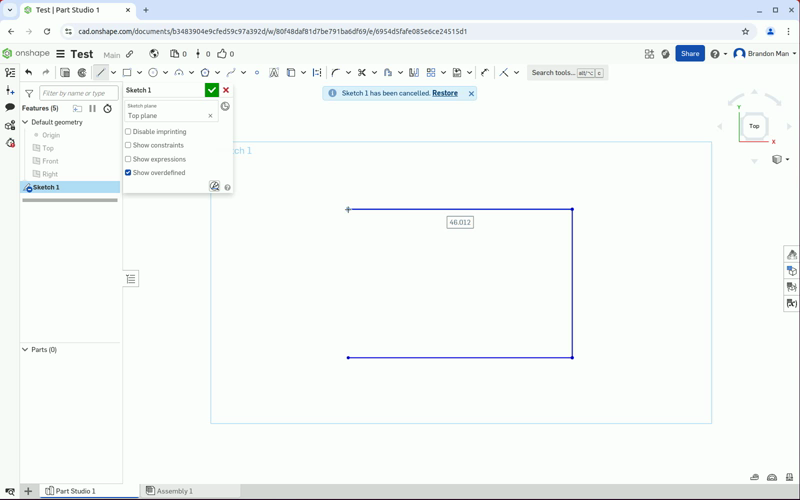
mouse_move(348, 357)
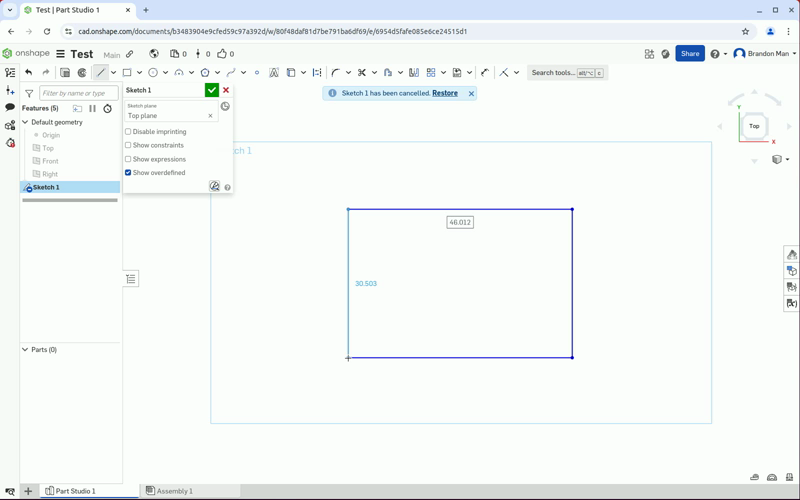
key_up(shift)
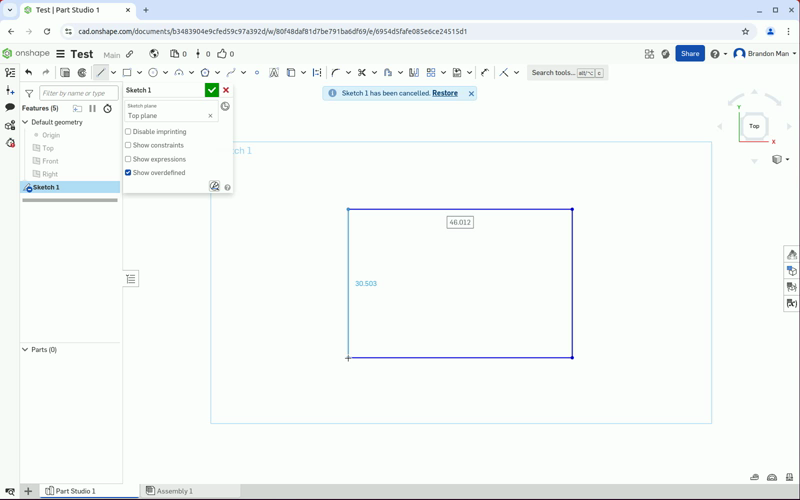
click(348, 357)
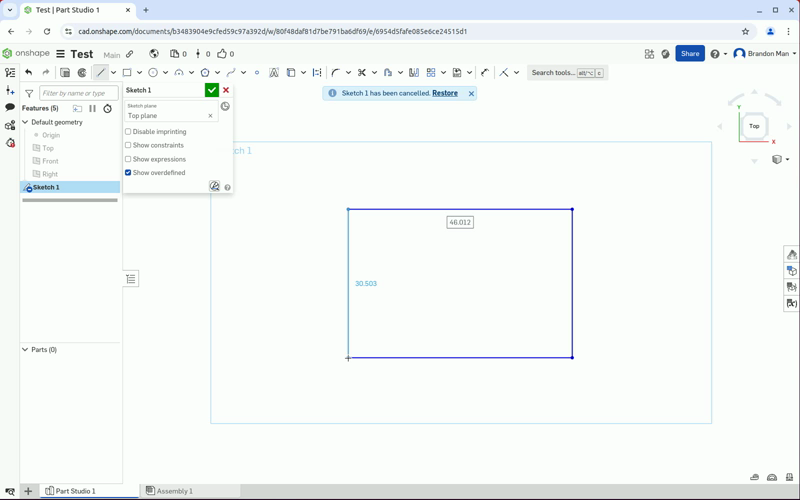
key(esc)
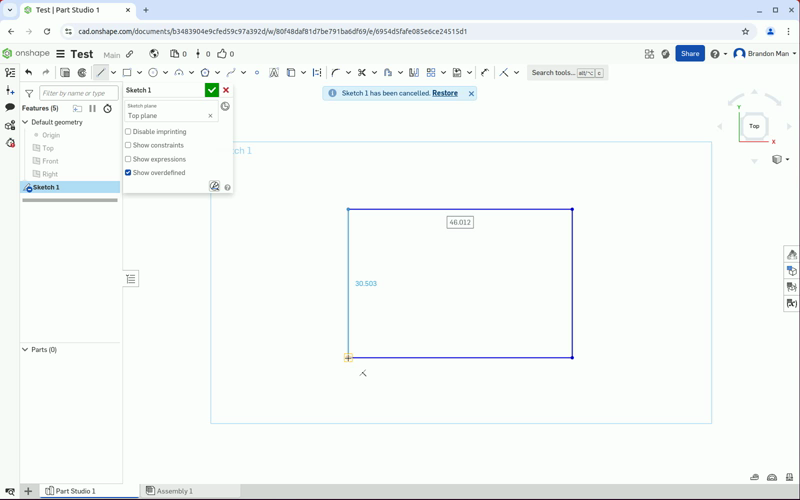
mouse_move(540, 285)
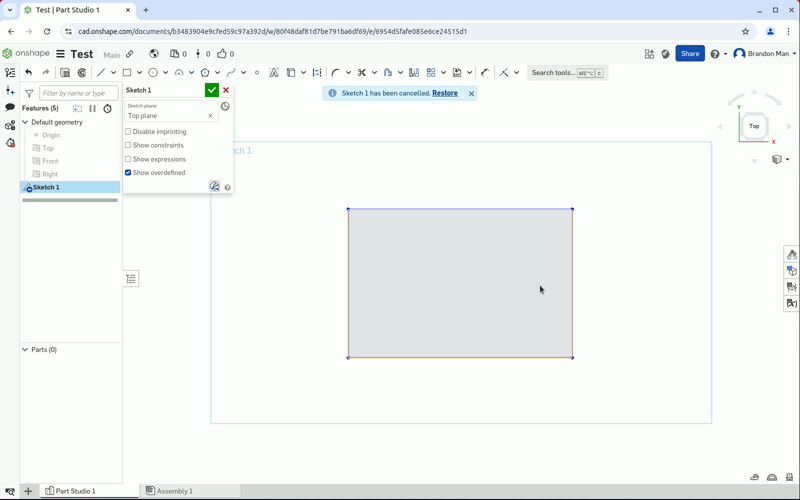
click(540, 285)
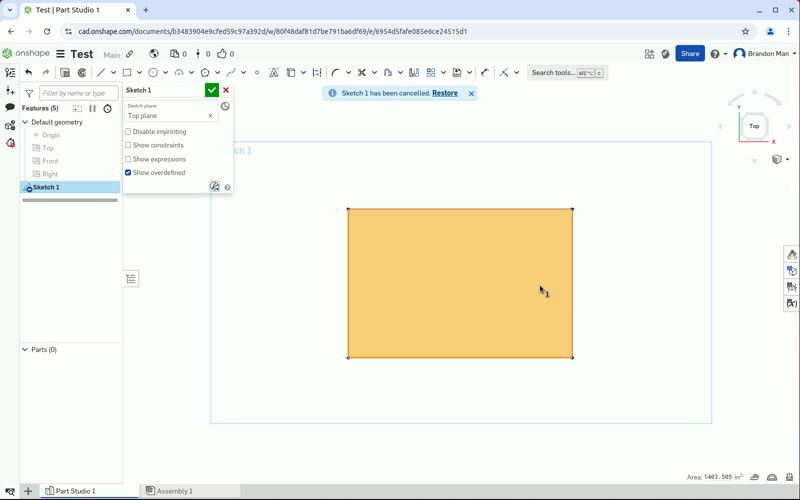
mouse_move(73, 352)
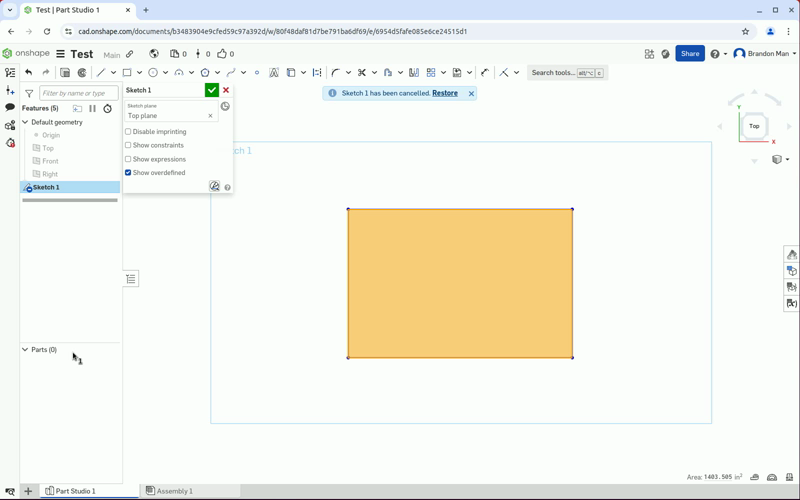
key(shift+y)
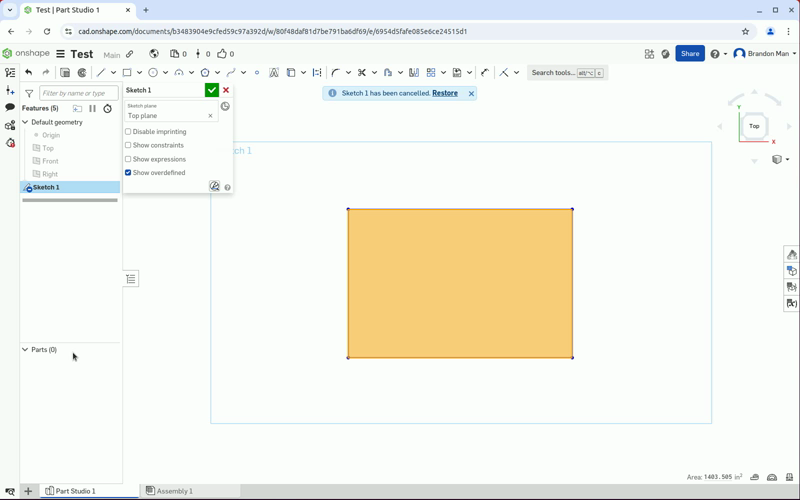
key(shift+e)
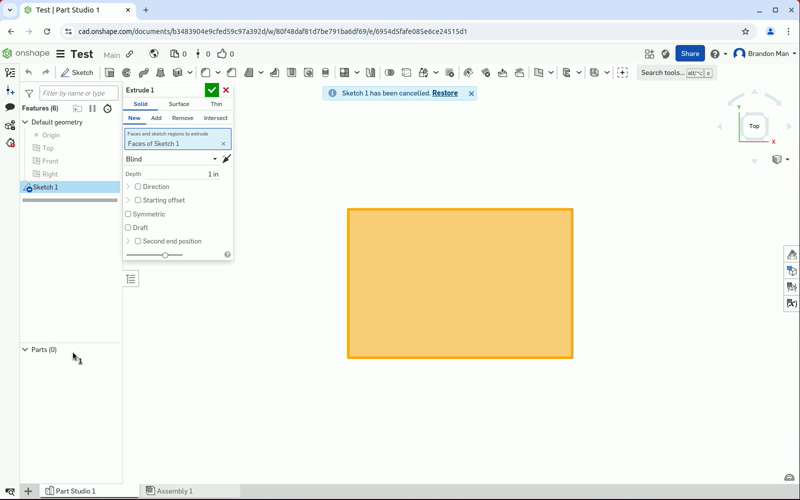
mouse_move(143, 106)
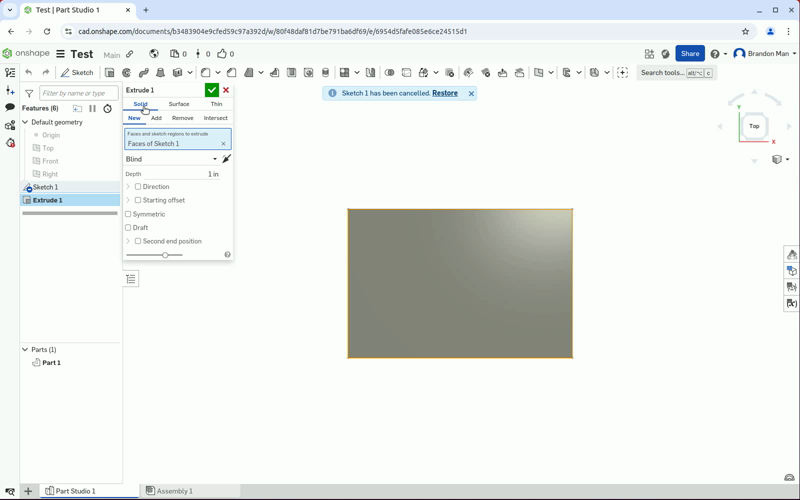
click(143, 106)
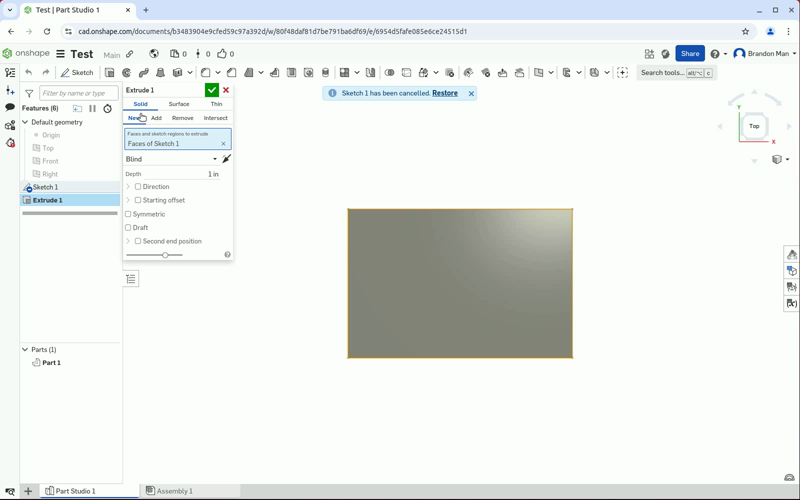
mouse_move(137, 120)
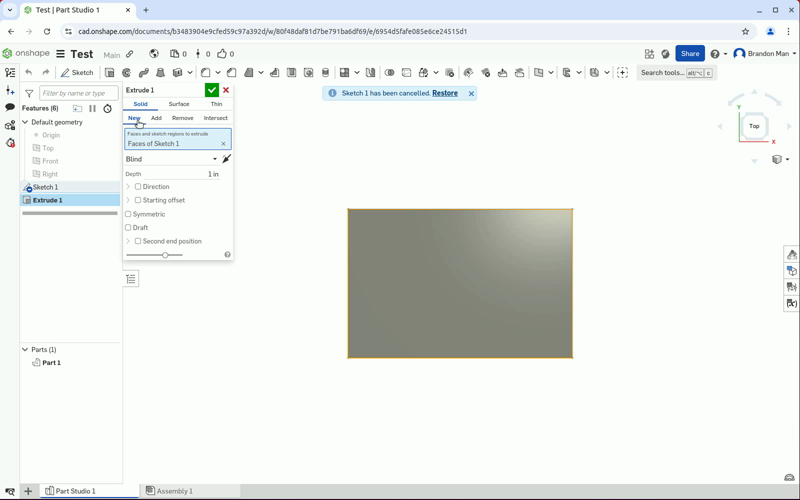
click(137, 120)
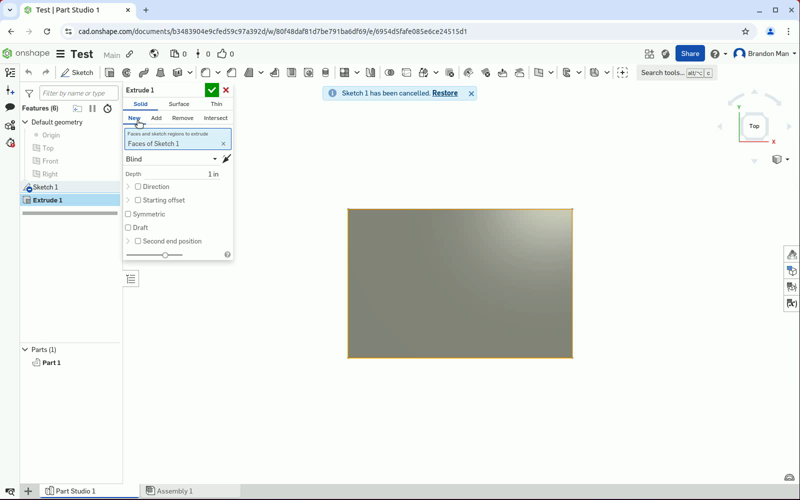
key(tab, 4)
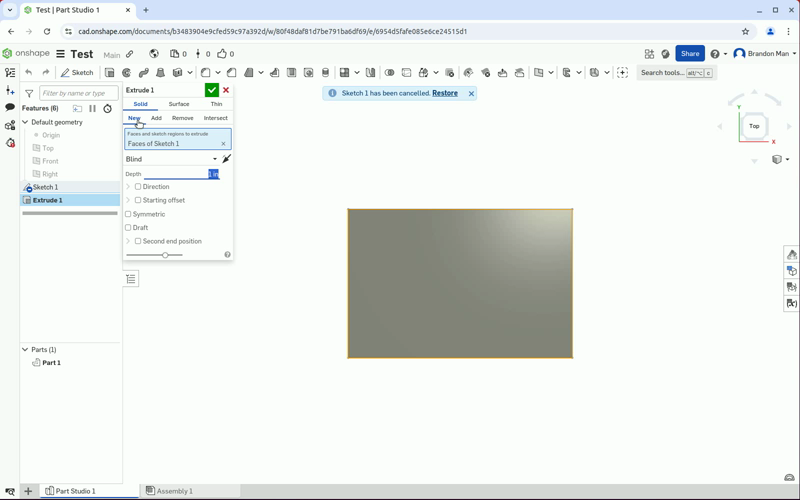
text(3.129)
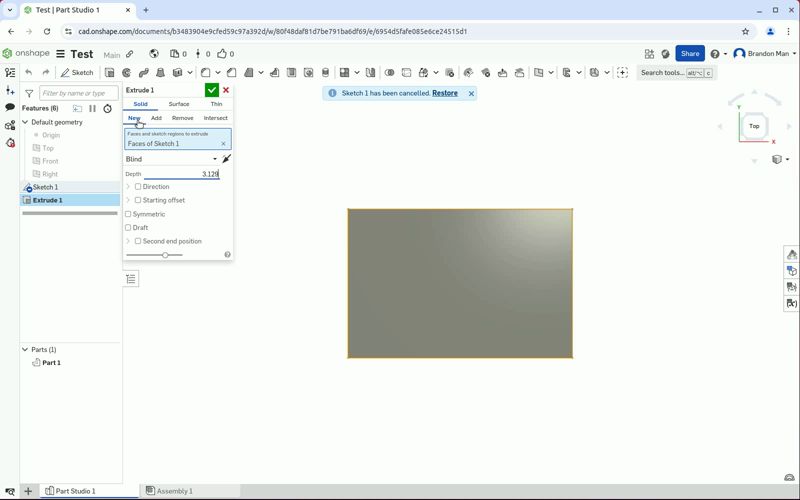
key(enter)
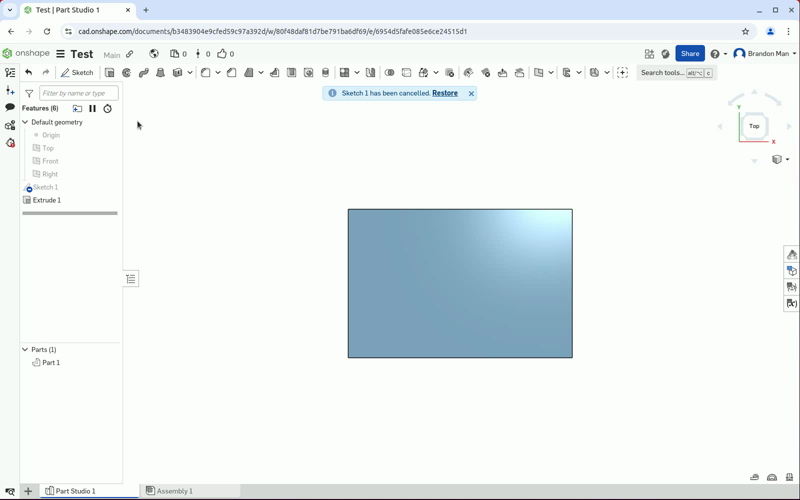
key(shift+h)
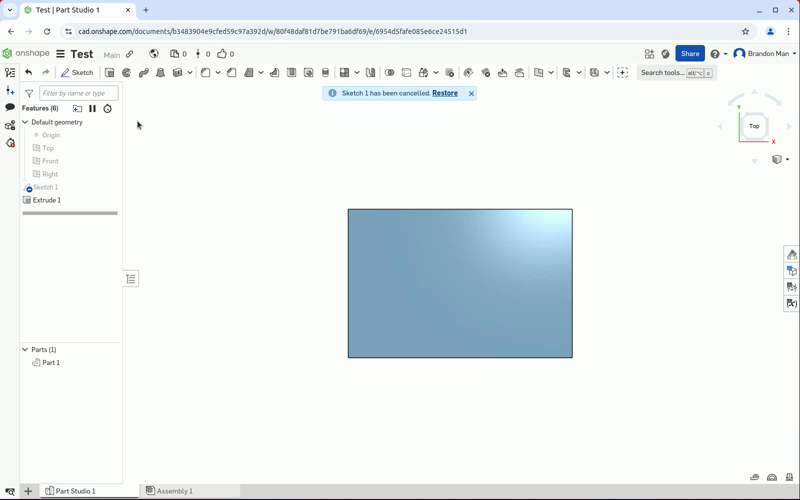
key(shift+h)
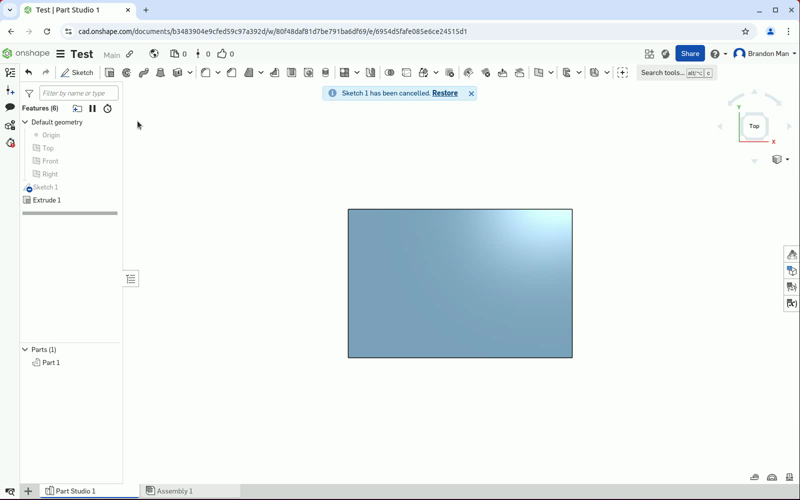
mouse_move(73, 189)
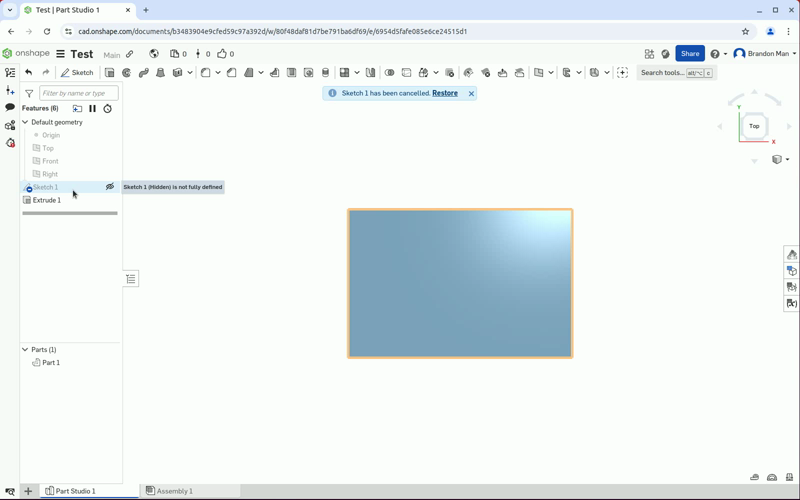
click(73, 189)
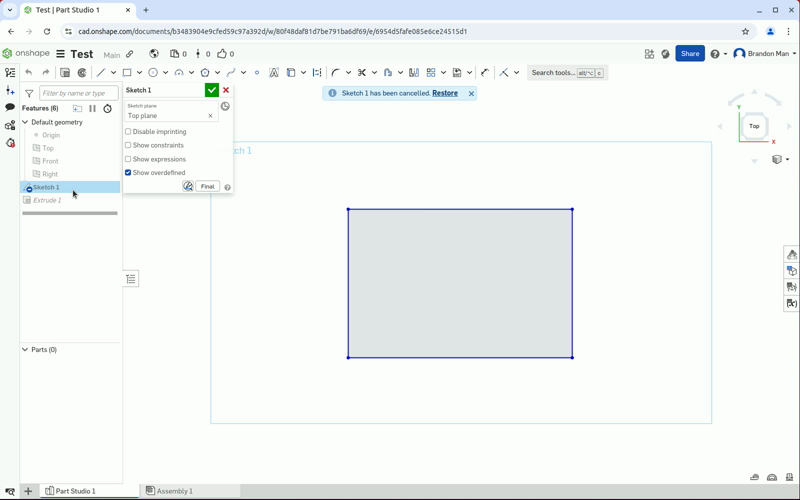
mouse_move(229, 92)
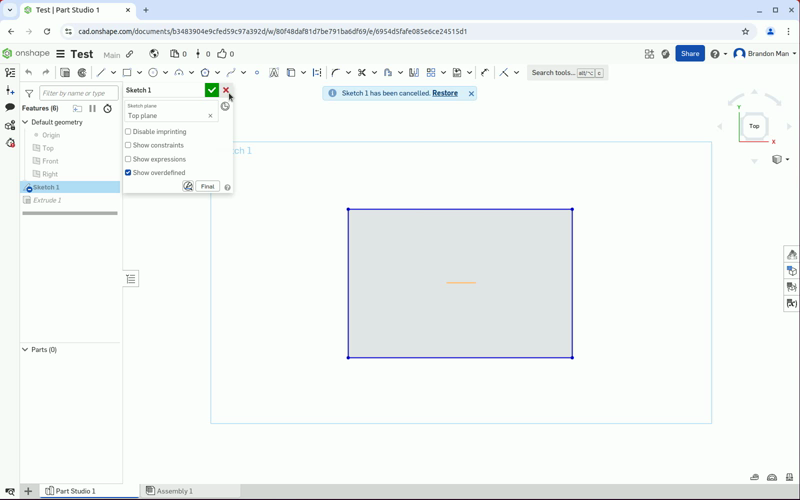
click(229, 92)
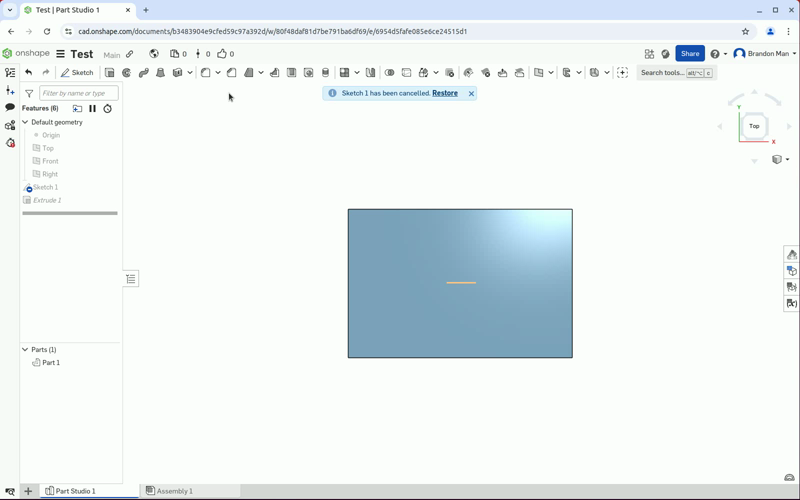
mouse_move(541, 75)
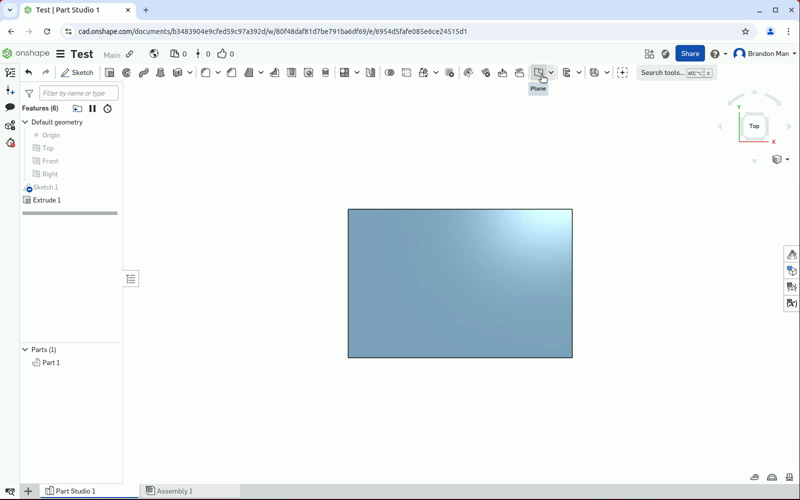
click(541, 75)
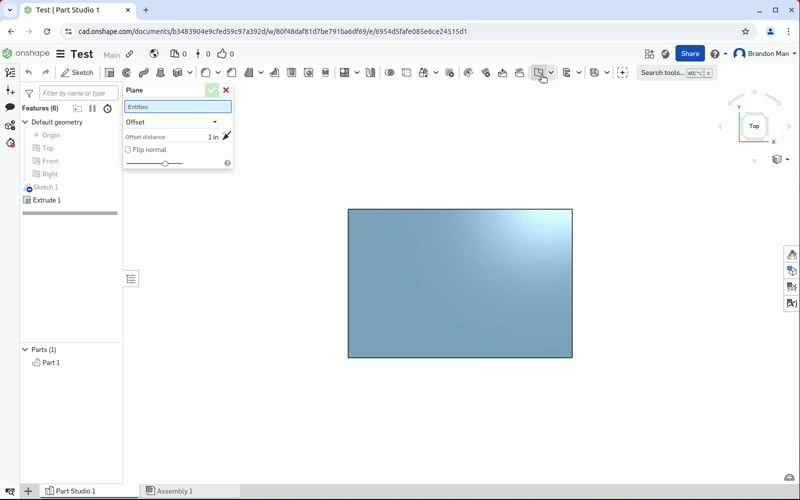
mouse_move(73, 150)
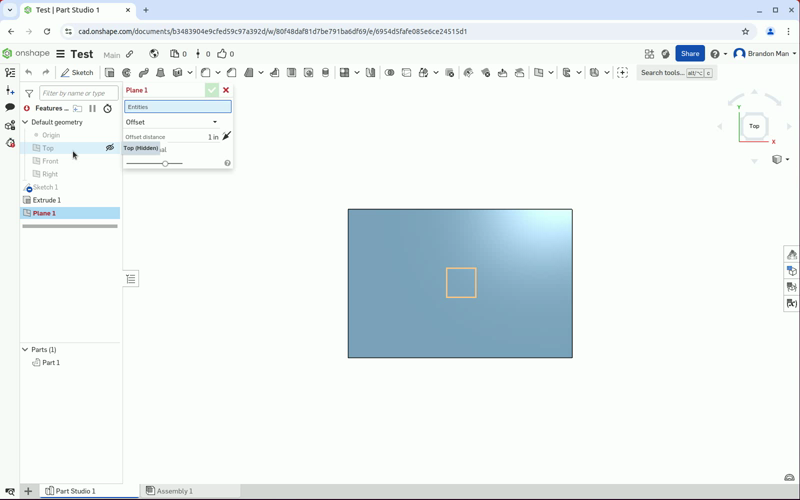
click(73, 150)
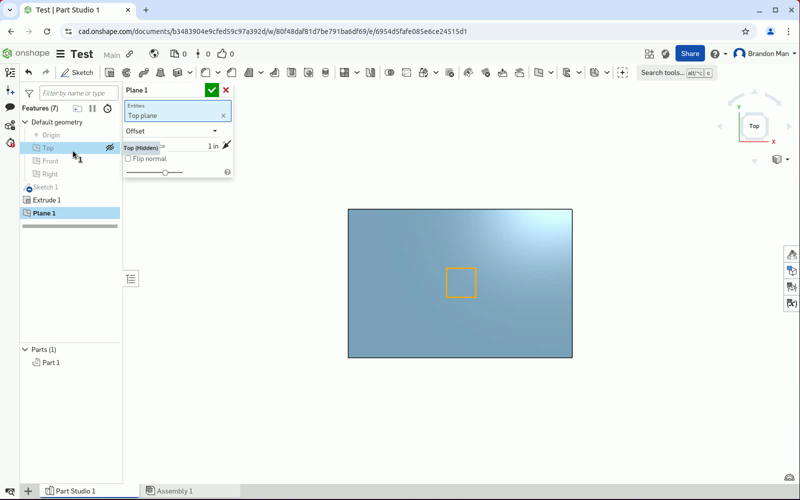
key(tab, 2)
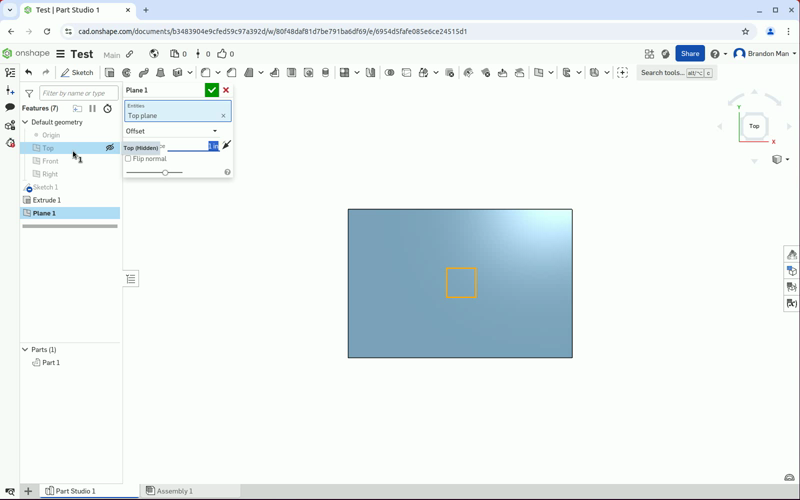
text(3.143)
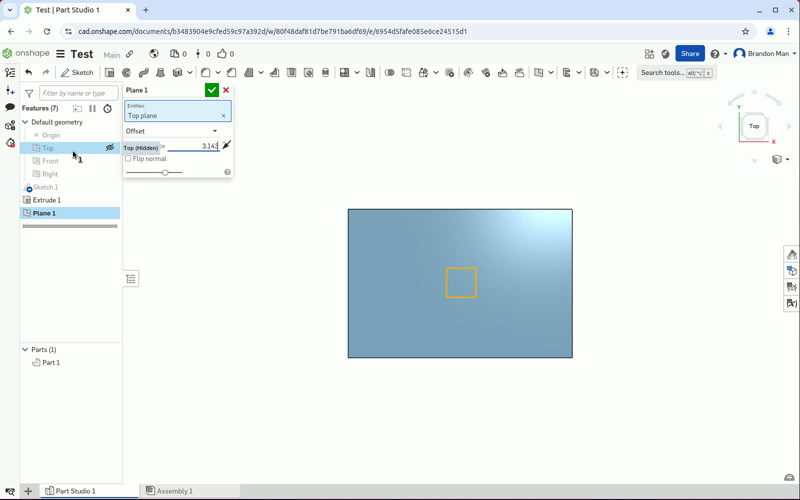
key(enter, 2)
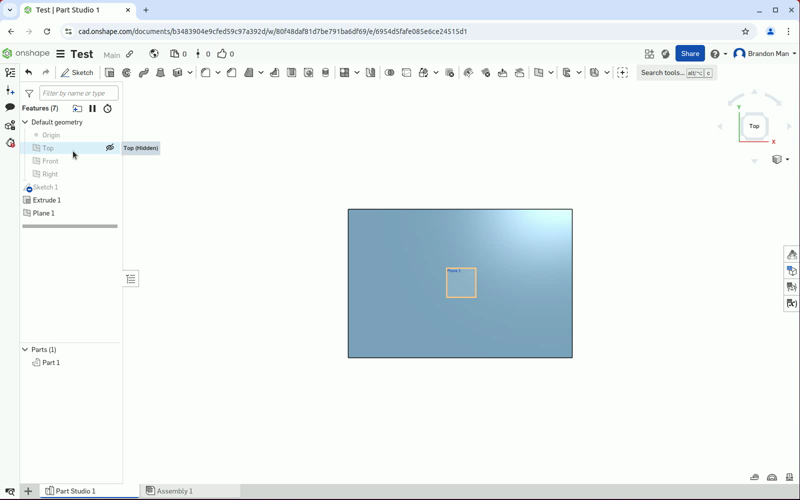
key(shift+s)
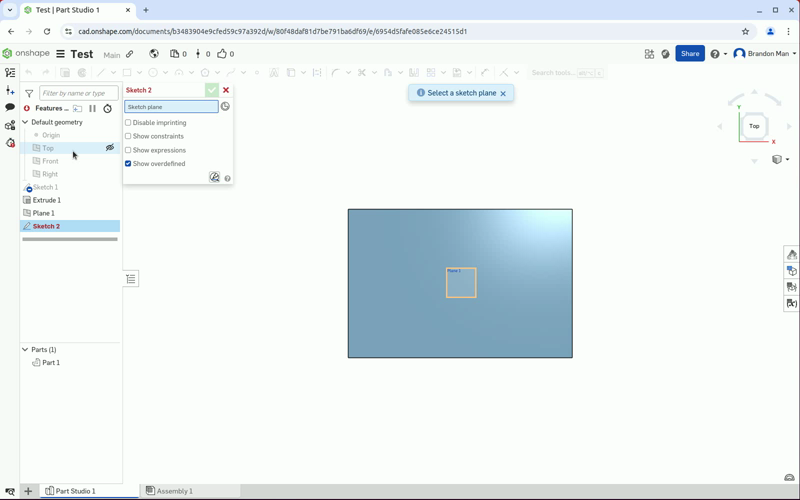
mouse_move(73, 215)
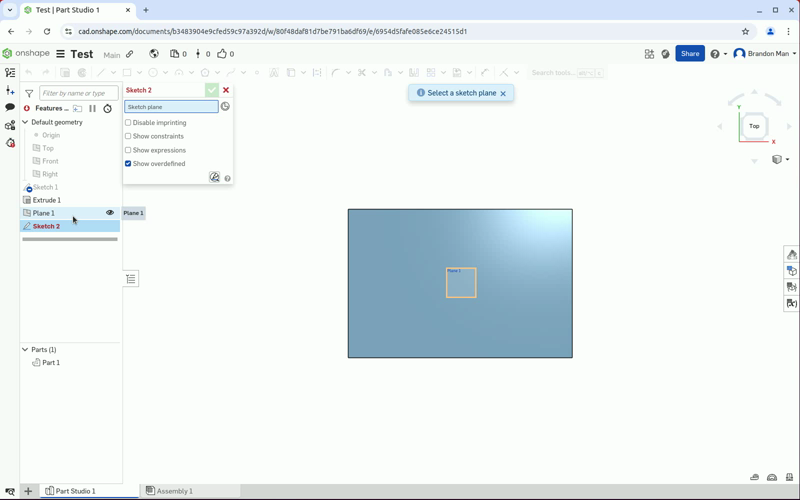
click(73, 215)
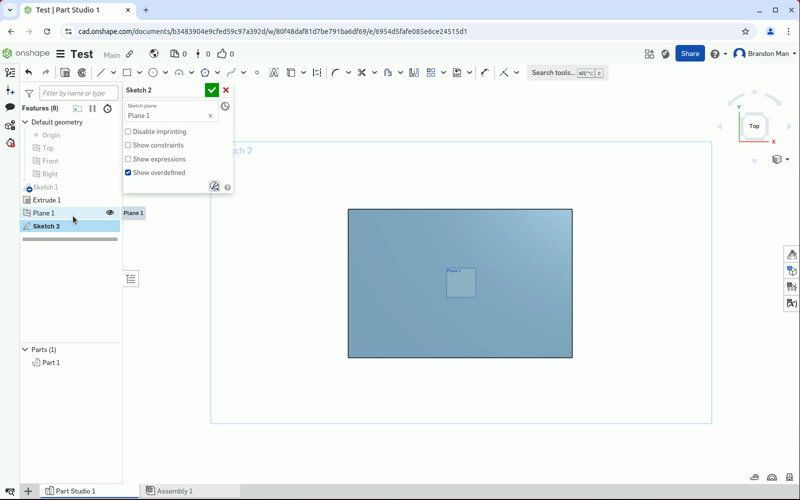
mouse_move(73, 352)
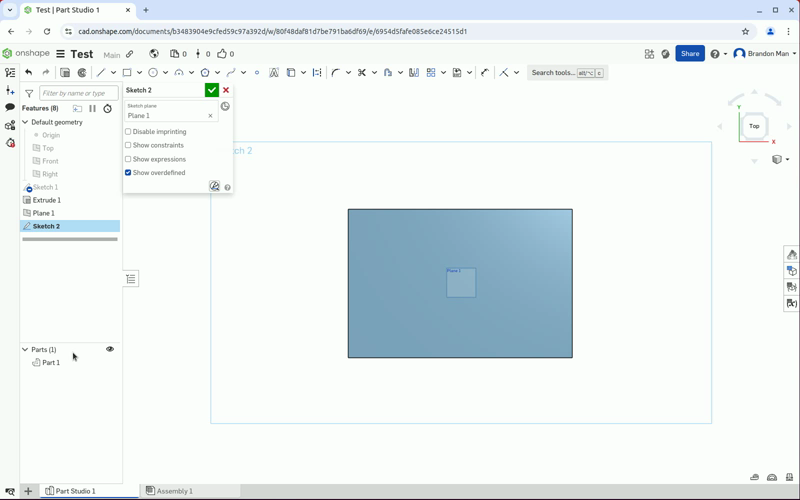
key(y)
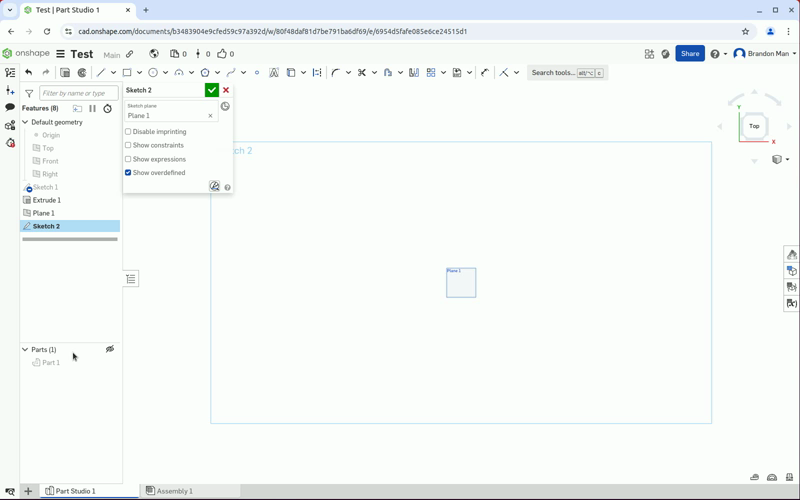
key(c)
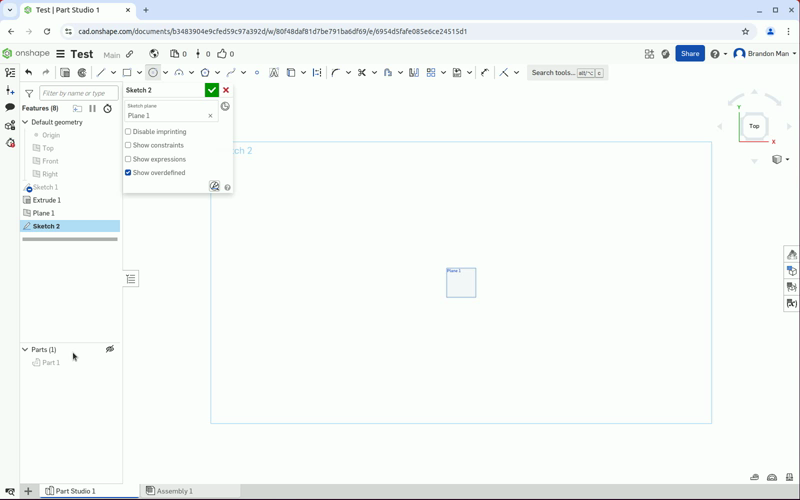
key_down(shift)
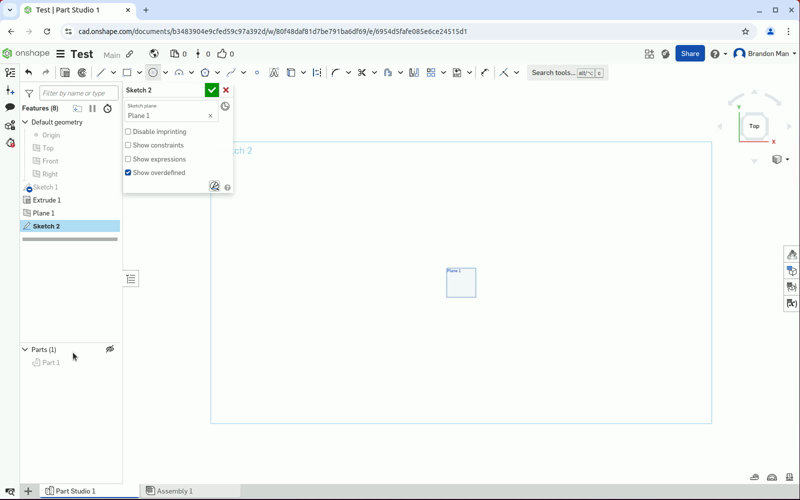
mouse_move(401, 238)
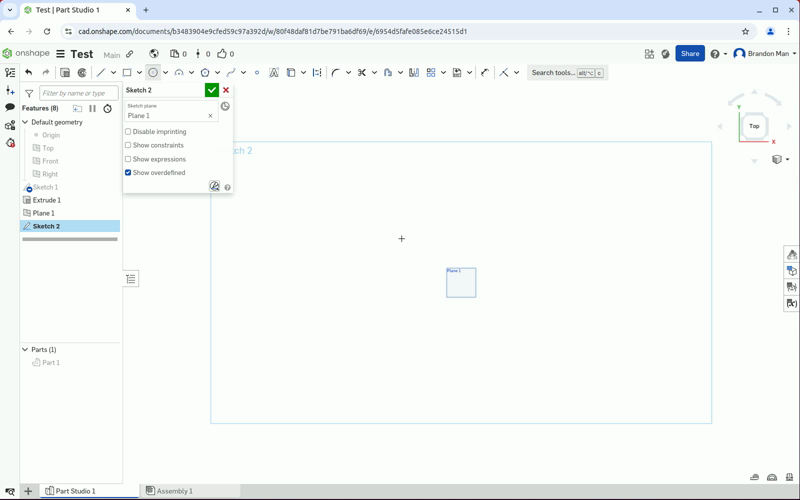
click(401, 238)
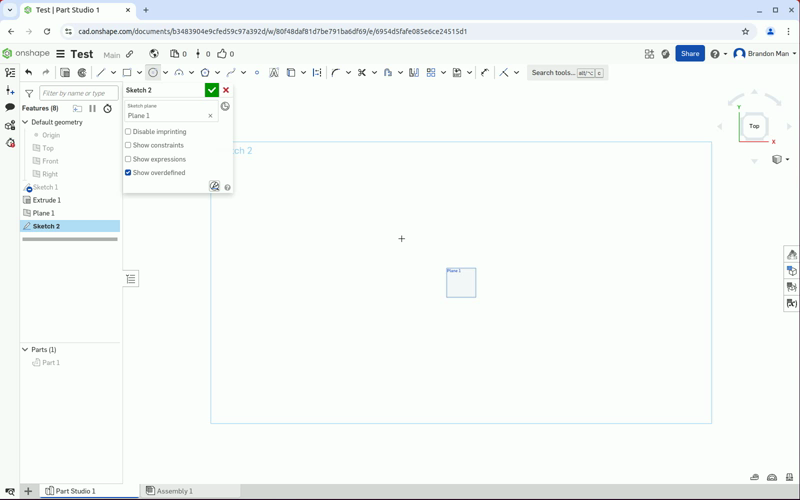
key_up(shift)
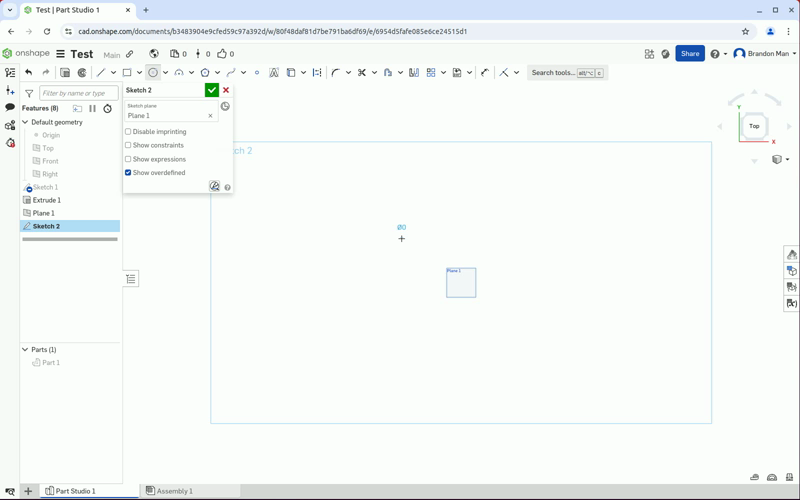
mouse_move(413, 238)
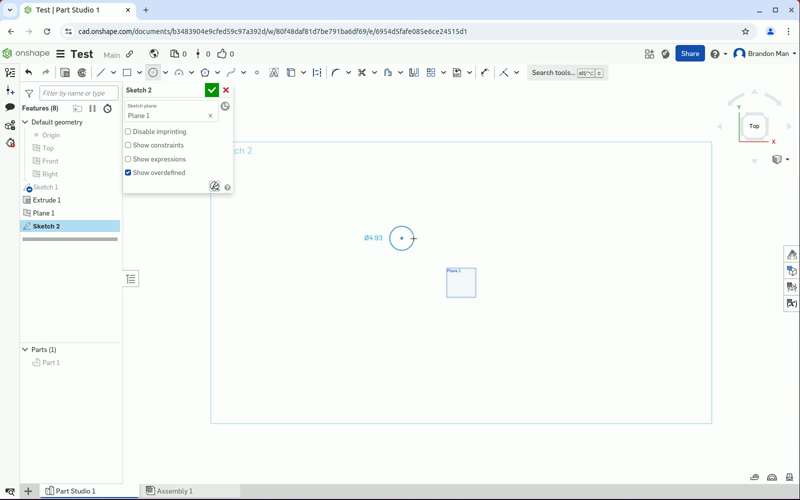
click(413, 238)
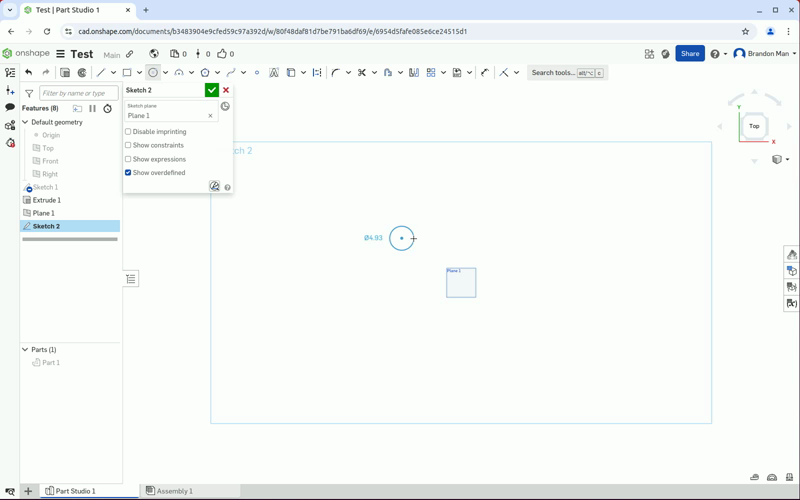
key(esc)
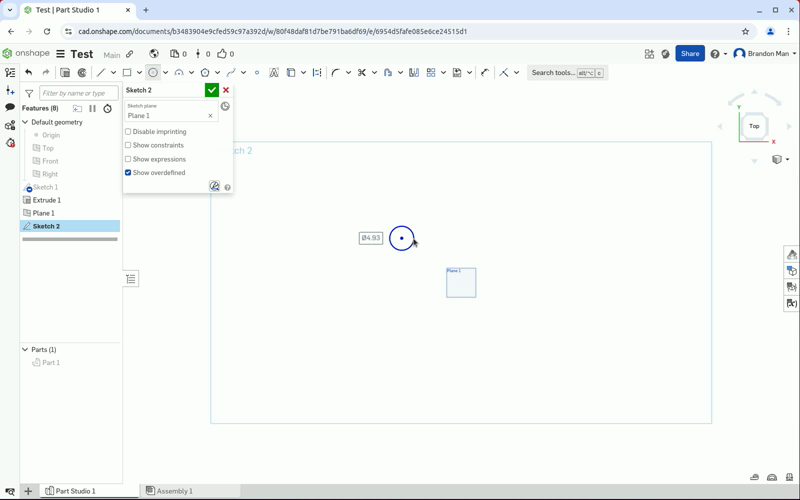
mouse_move(410, 231)
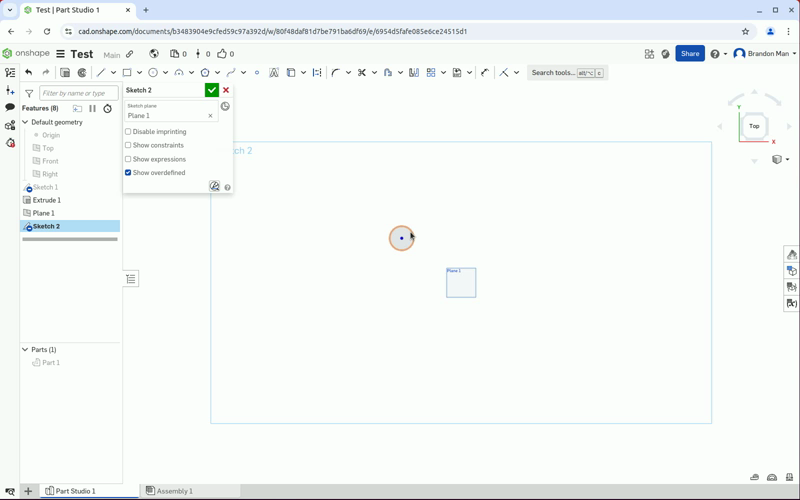
scroll(6)
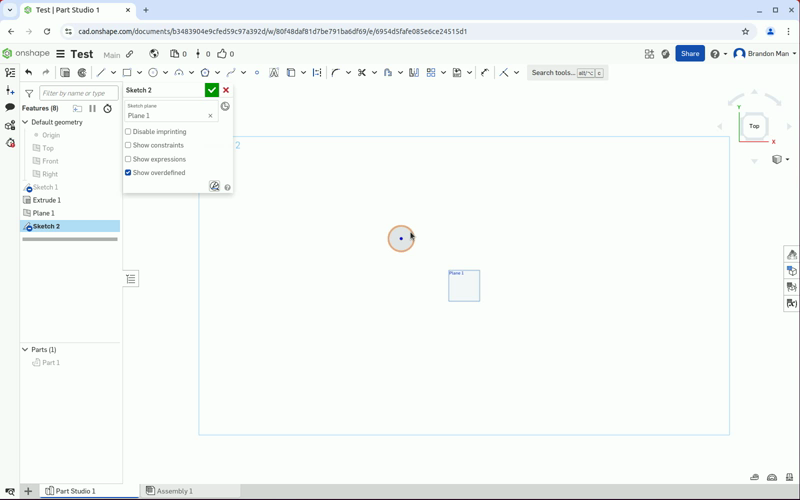
scroll(6)
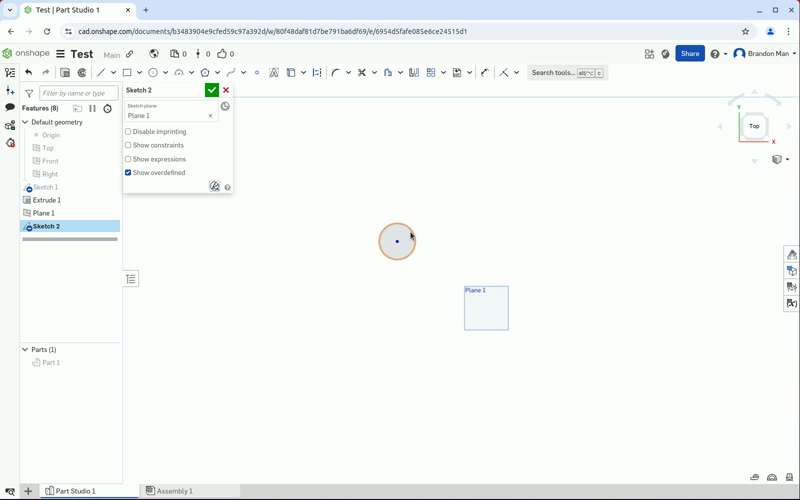
scroll(6)
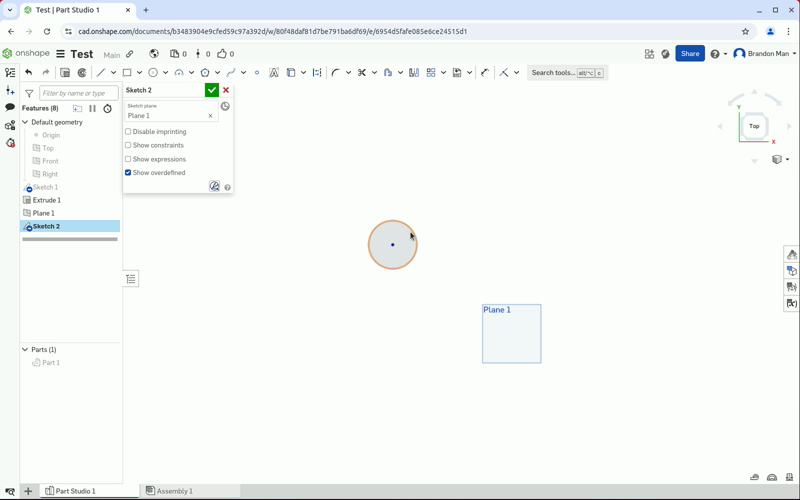
scroll(6)
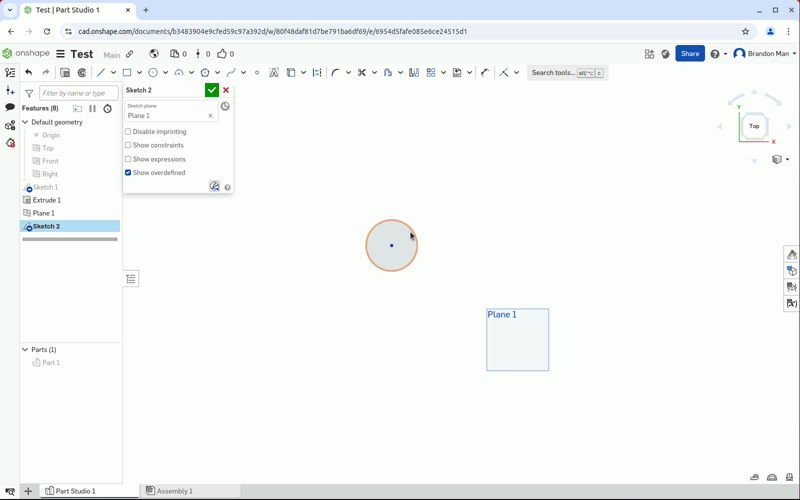
scroll(6)
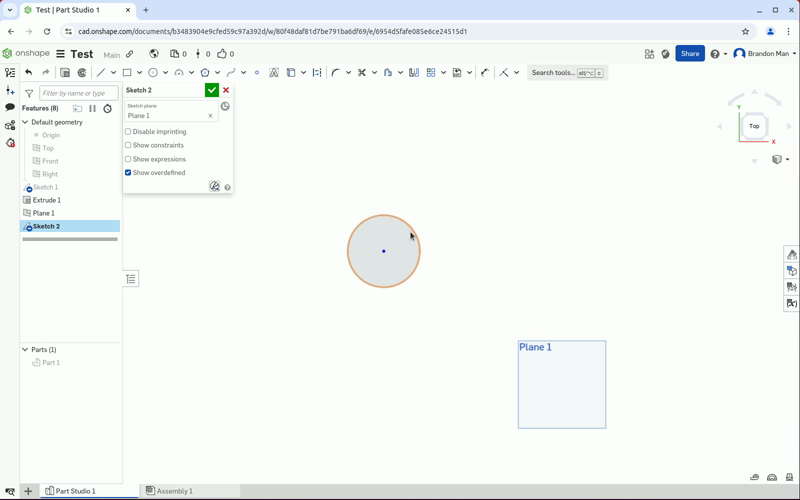
scroll(6)
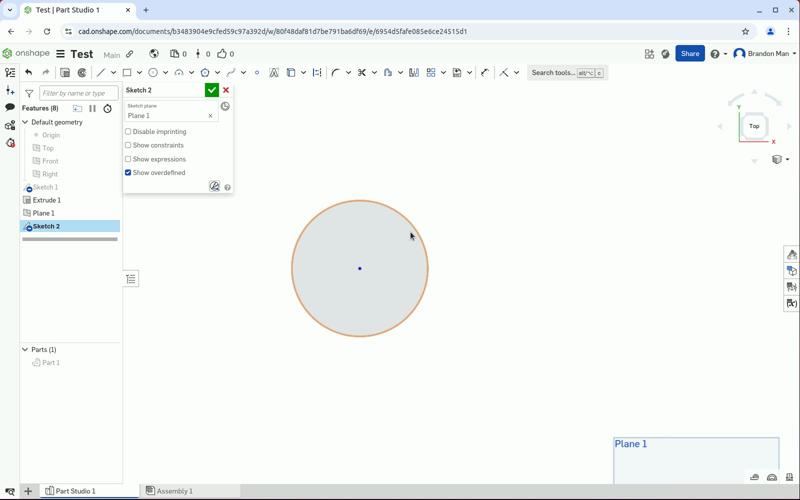
scroll(6)
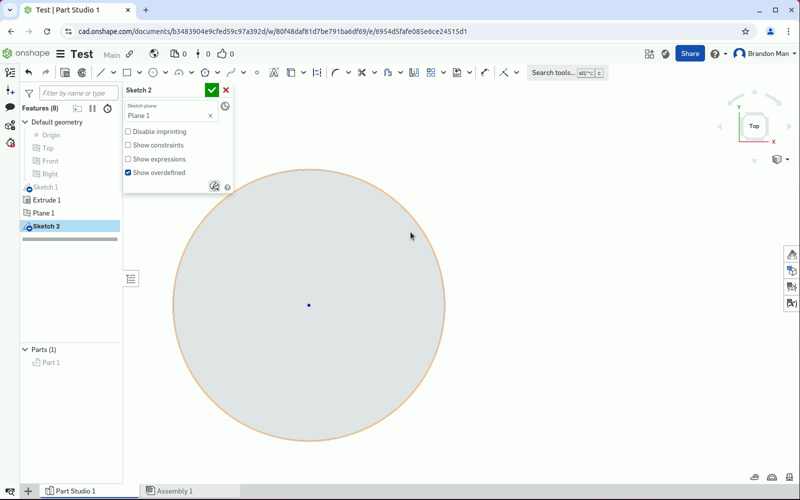
click(410, 231)
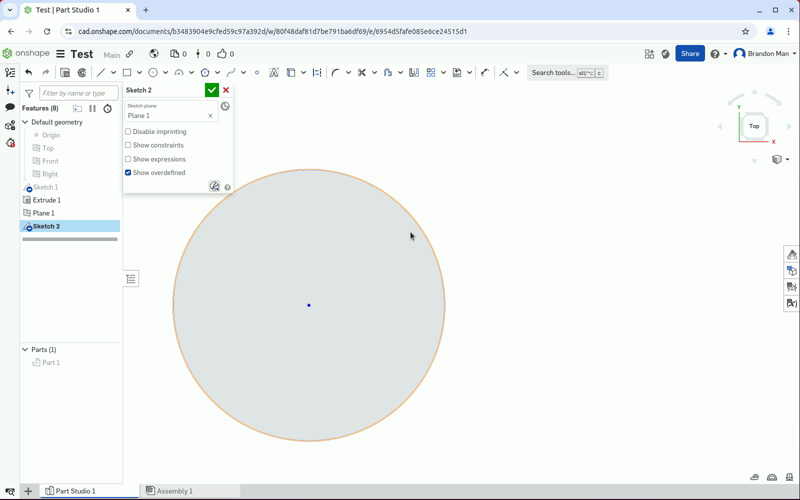
scroll(-6)
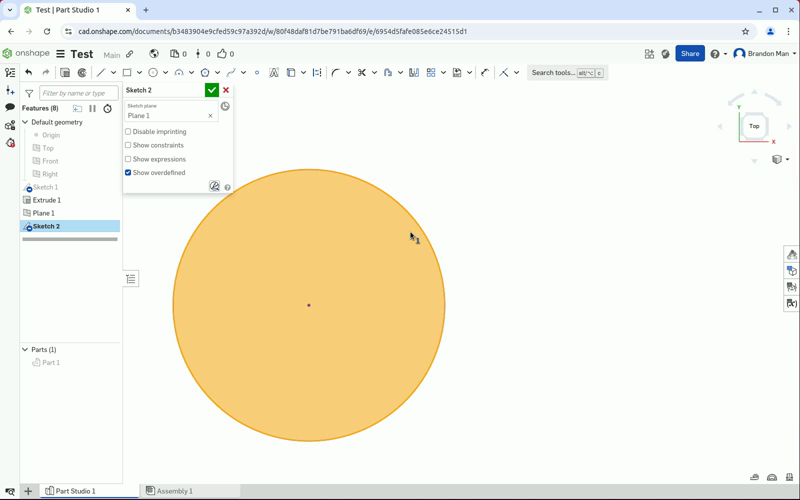
scroll(-6)
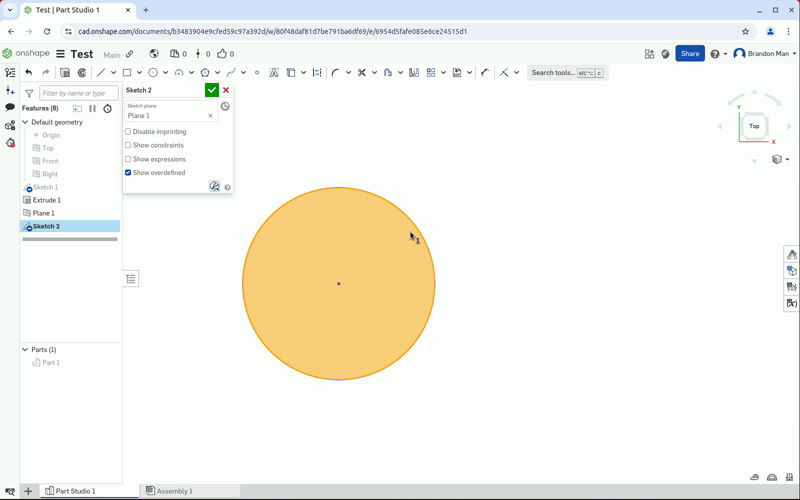
scroll(-6)
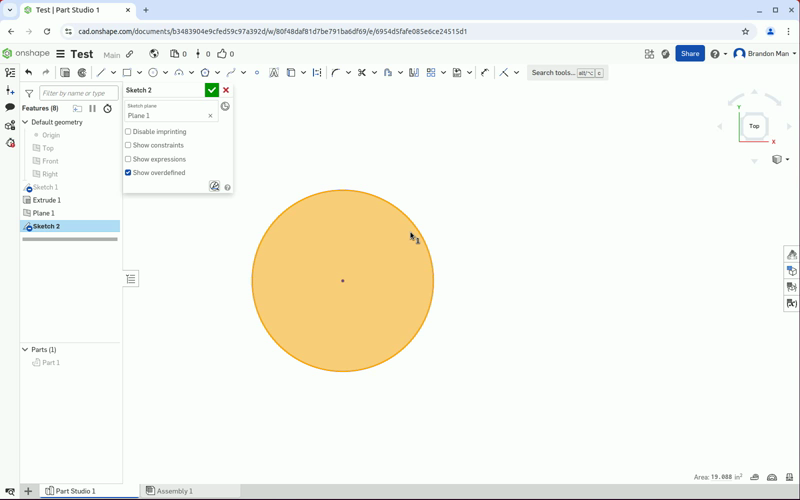
scroll(-6)
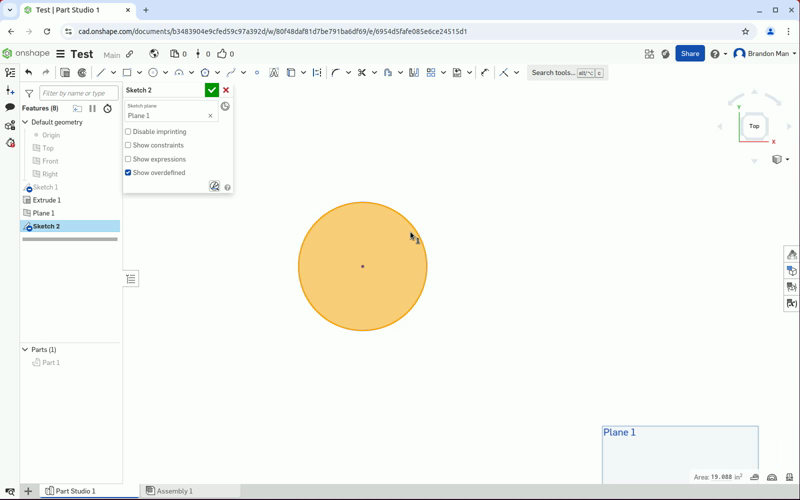
scroll(-6)
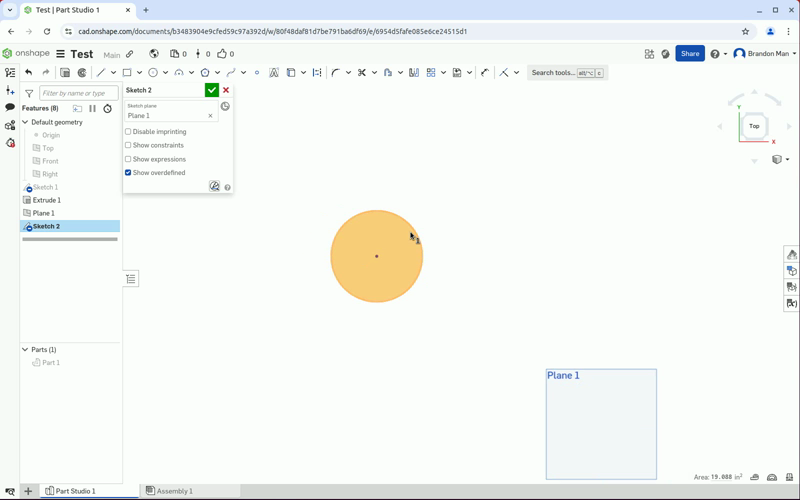
scroll(-6)
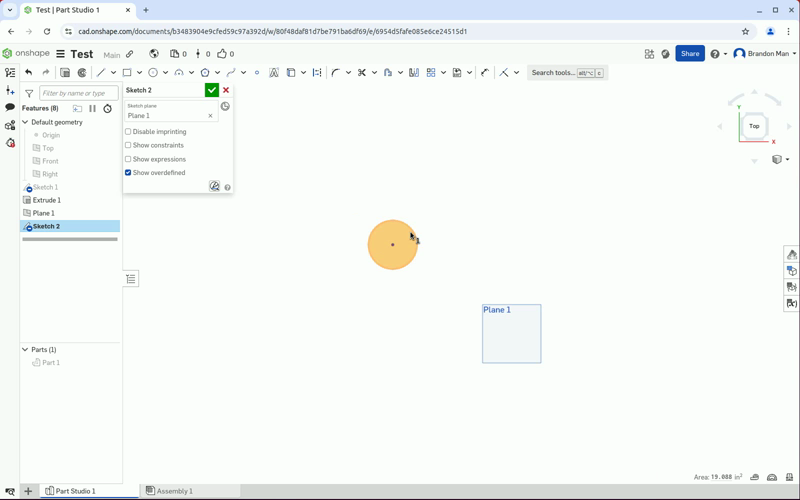
scroll(-6)
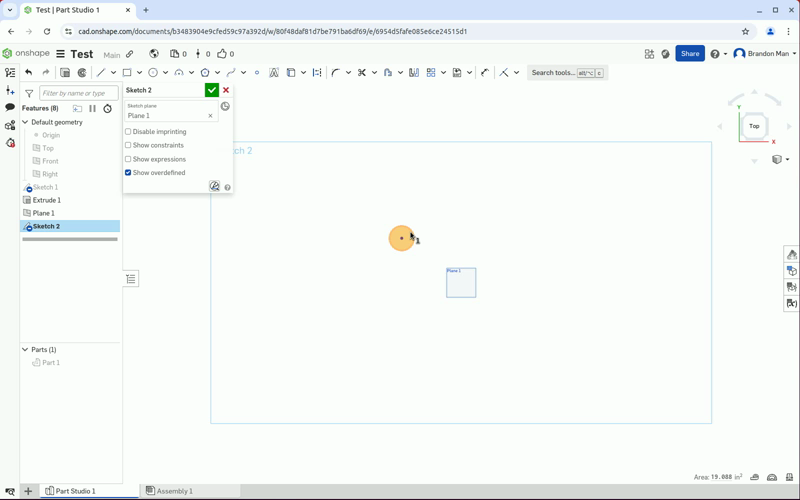
mouse_move(73, 352)
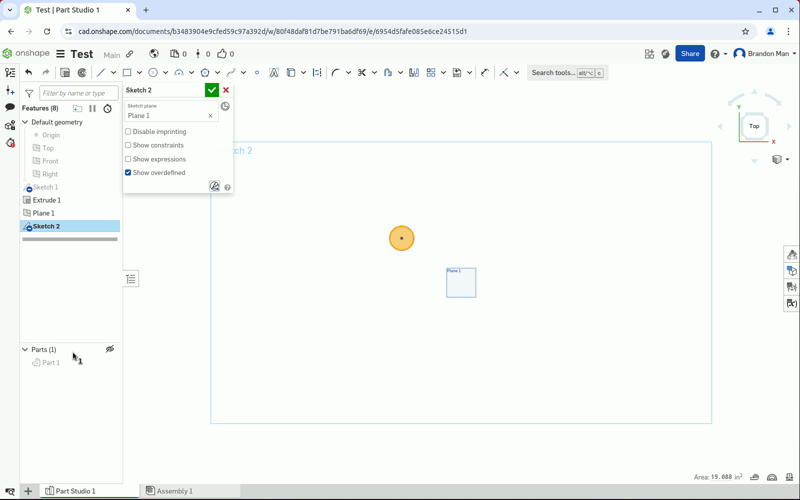
key(shift+y)
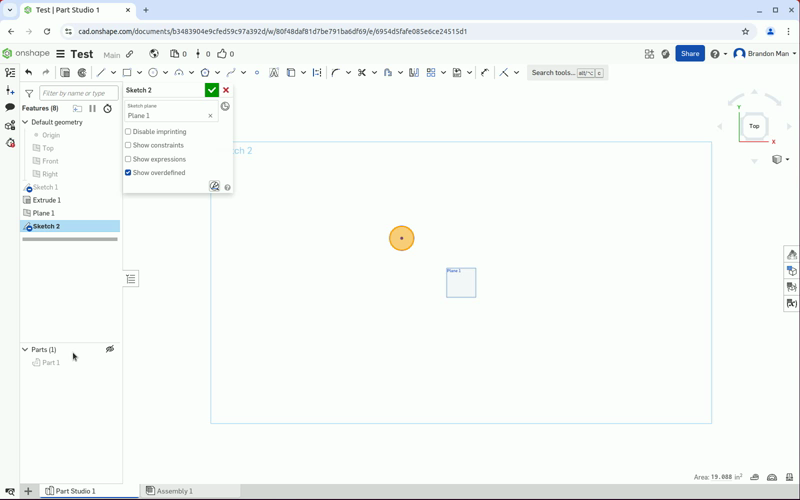
key(shift+e)
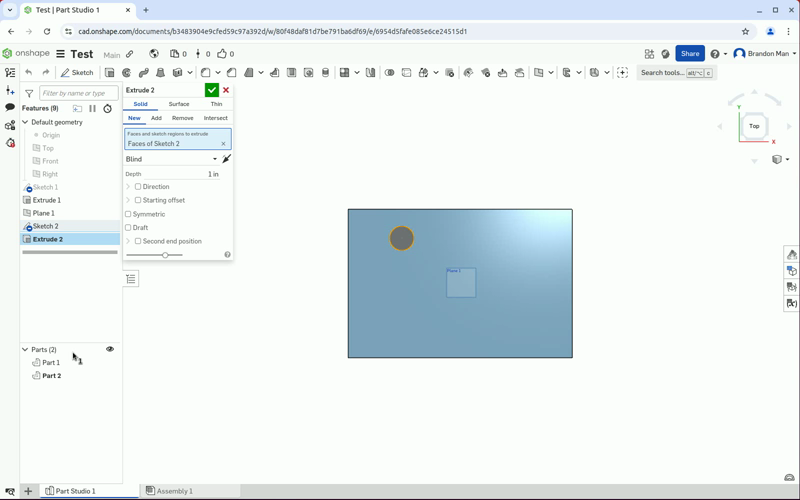
mouse_move(143, 106)
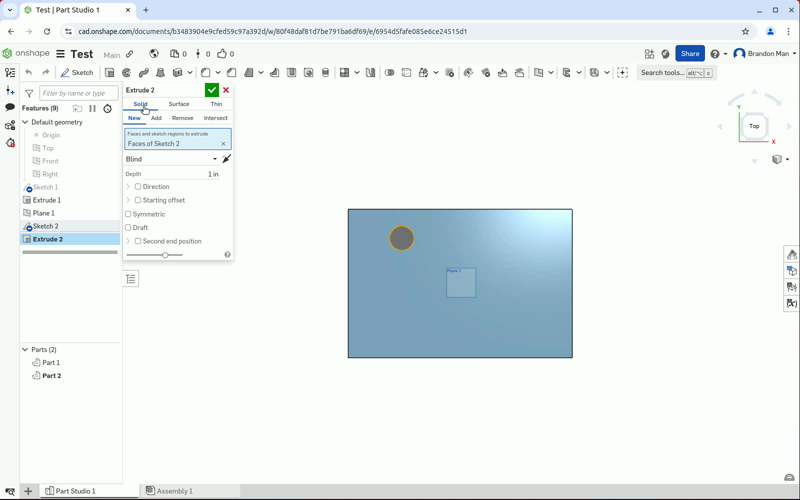
click(143, 106)
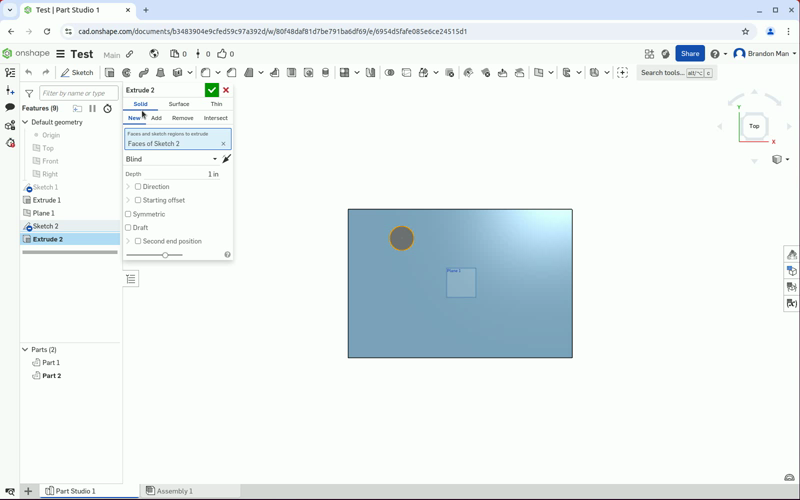
mouse_move(137, 120)
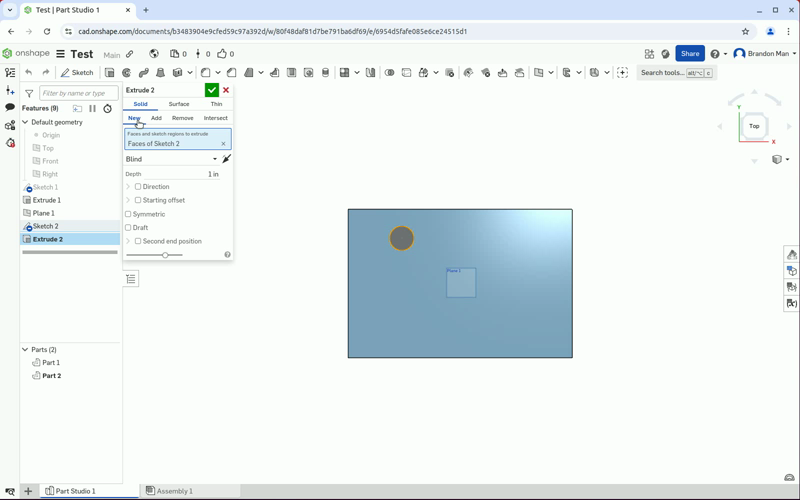
click(137, 120)
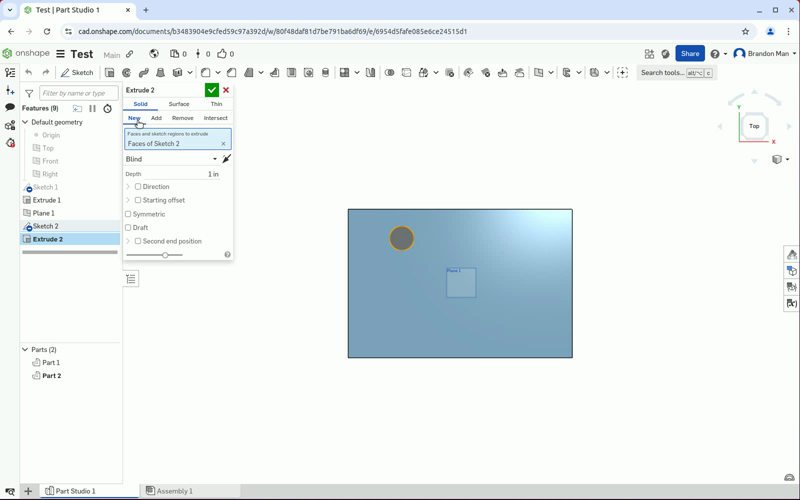
key(tab, 4)
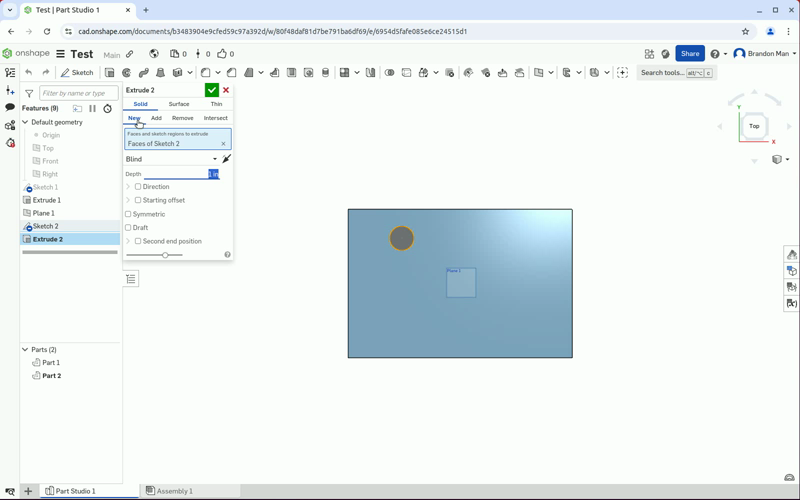
text(15.405)
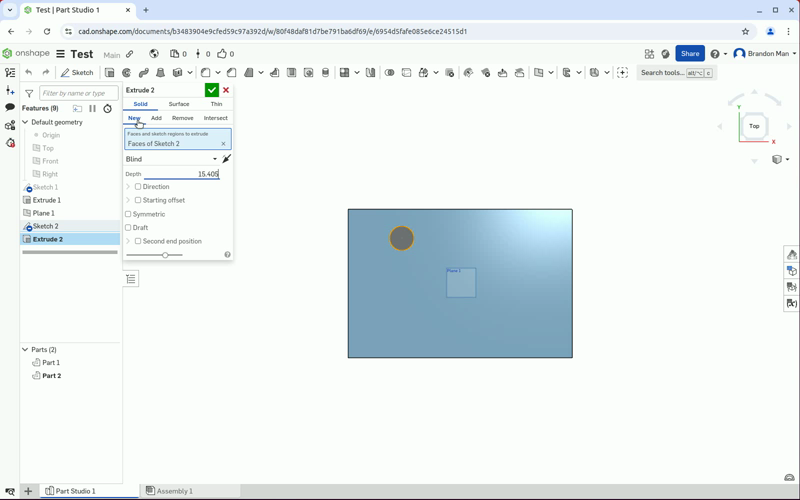
key(enter)
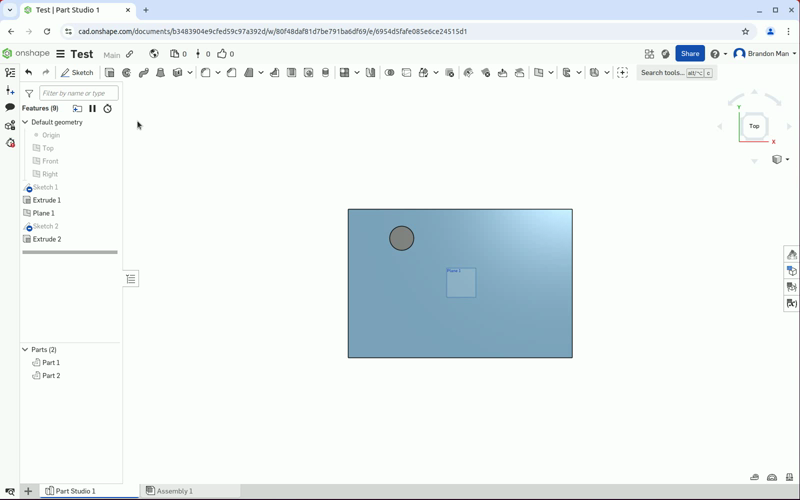
key(shift+h)
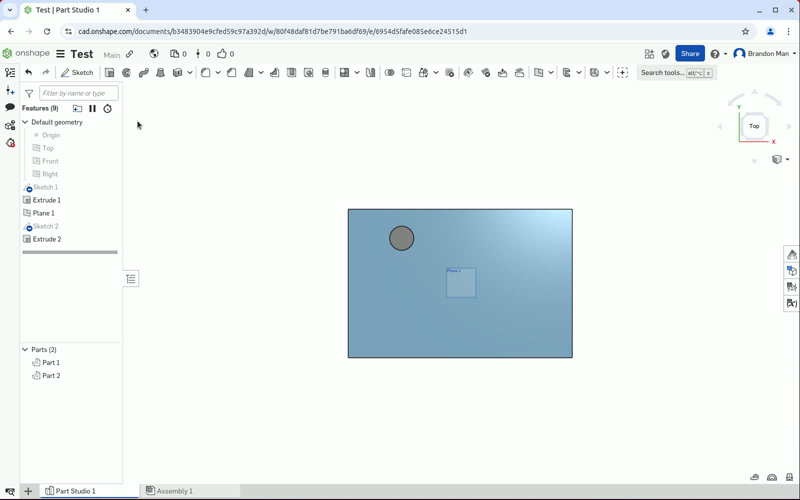
key(shift+h)
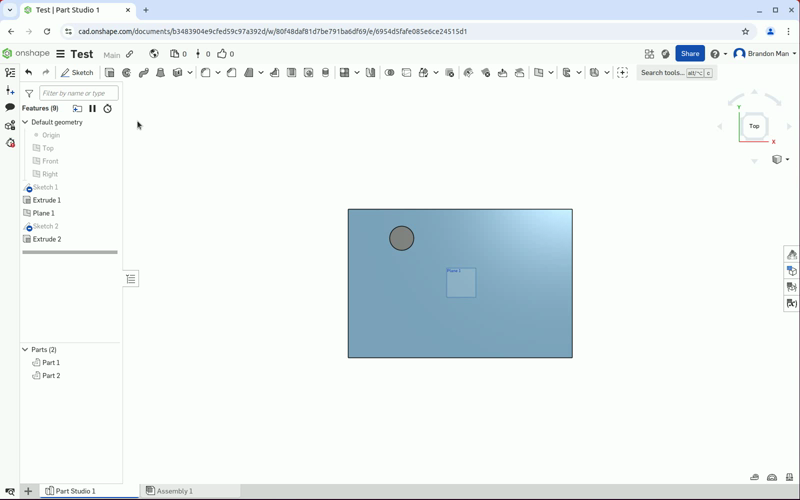
mouse_move(73, 189)
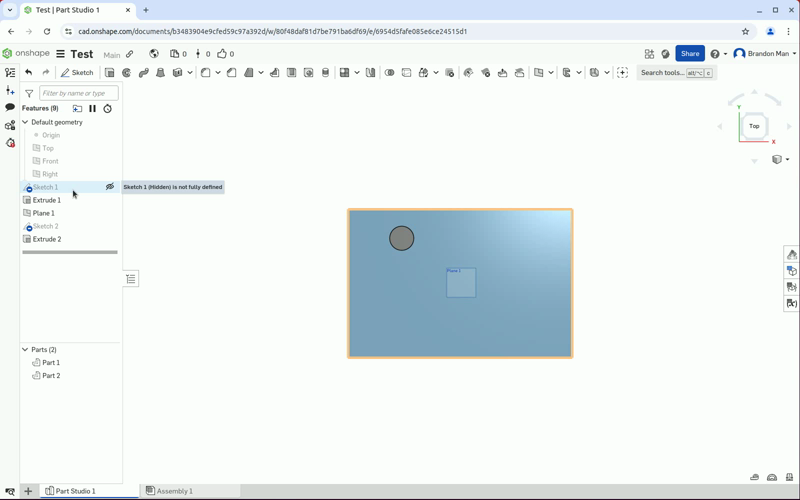
click(73, 189)
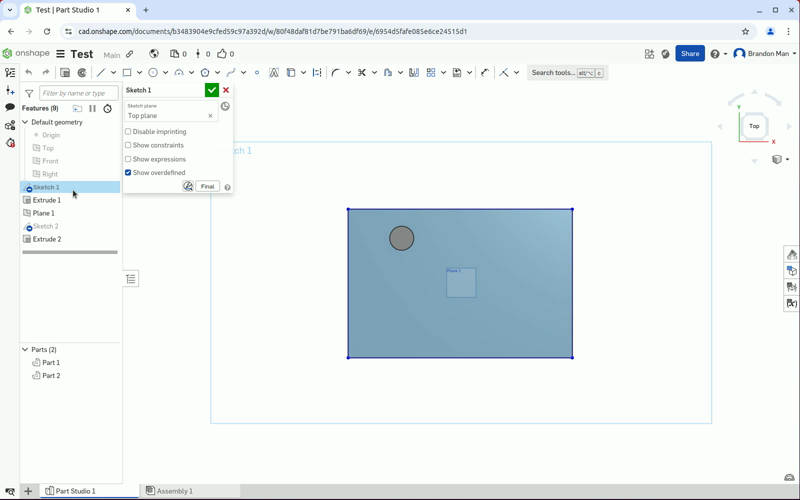
mouse_move(229, 92)
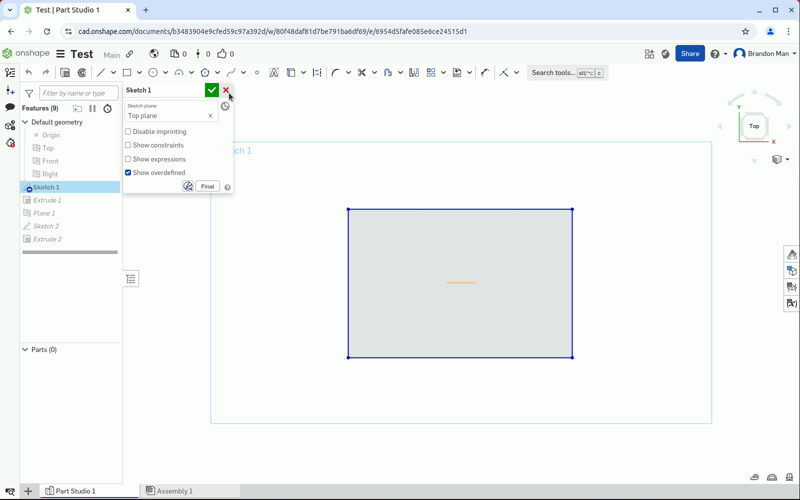
click(229, 92)
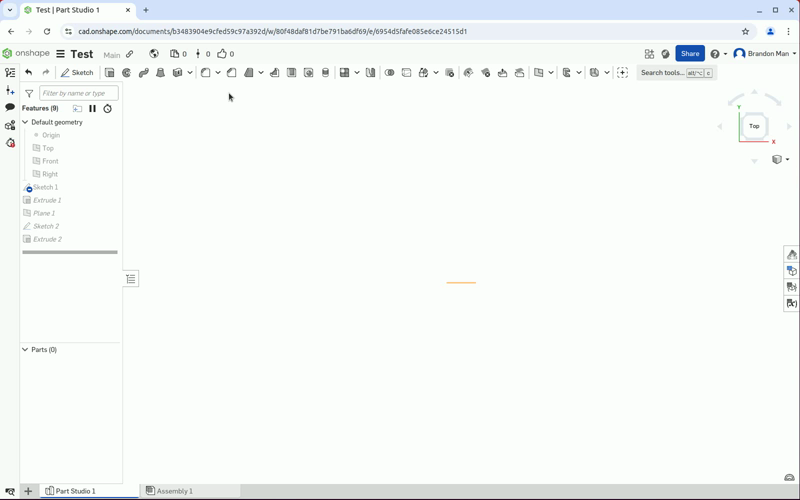
key(shift+s)
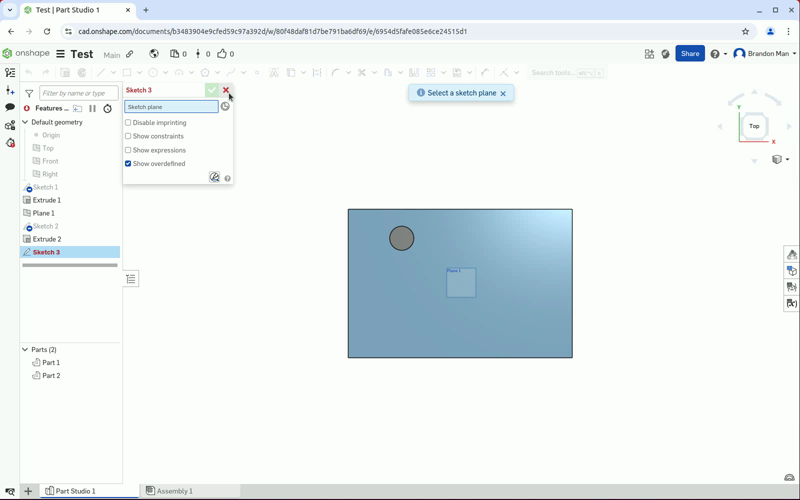
mouse_move(73, 215)
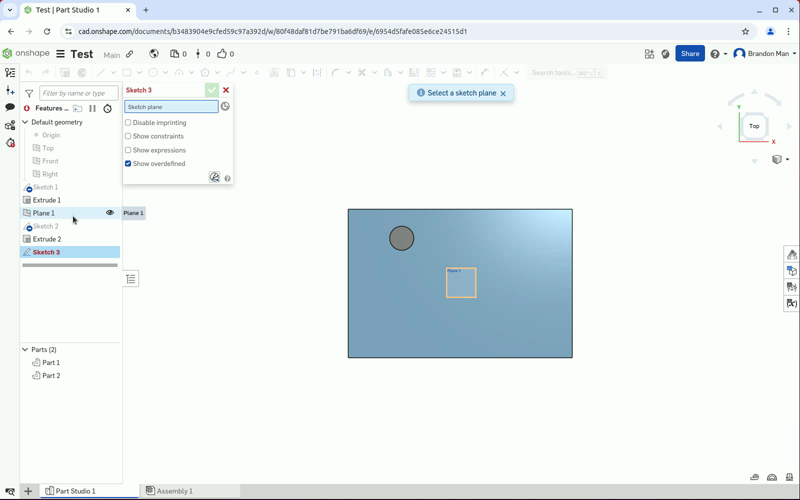
click(73, 215)
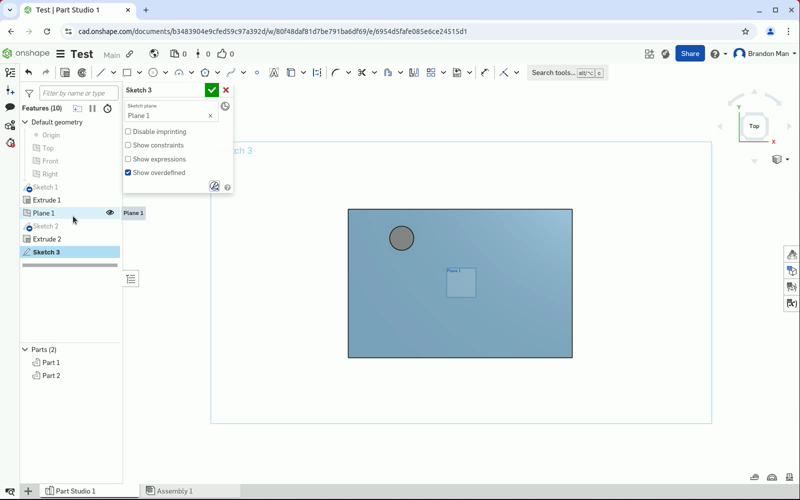
mouse_move(73, 352)
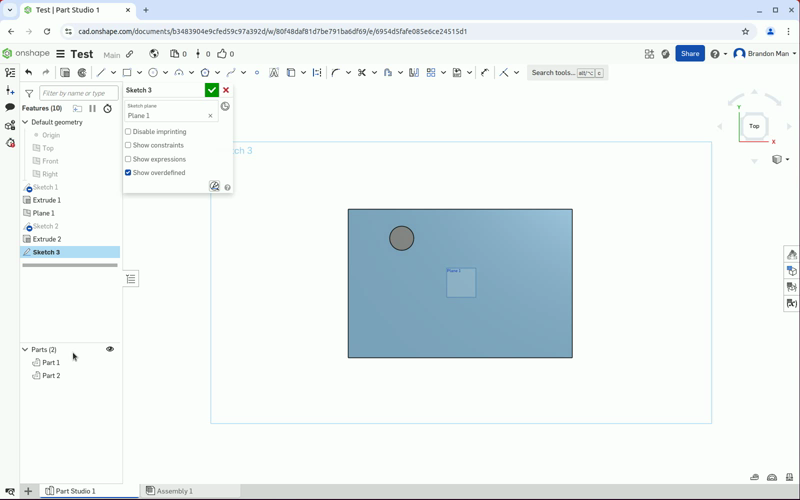
key(y)
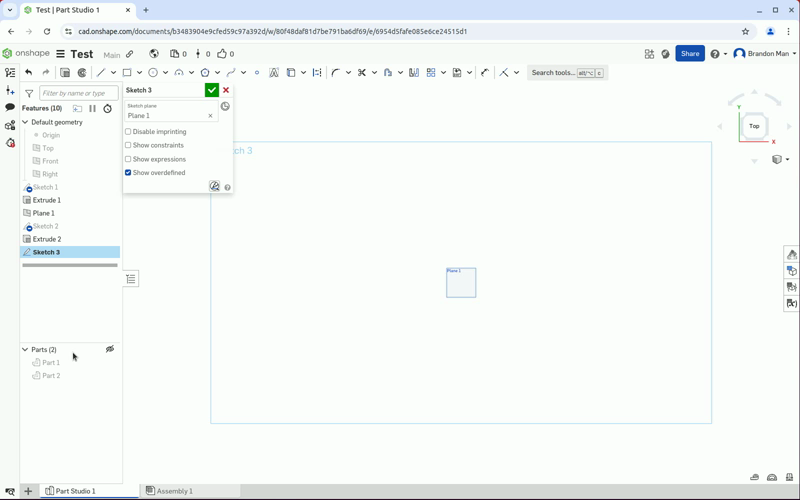
key(c)
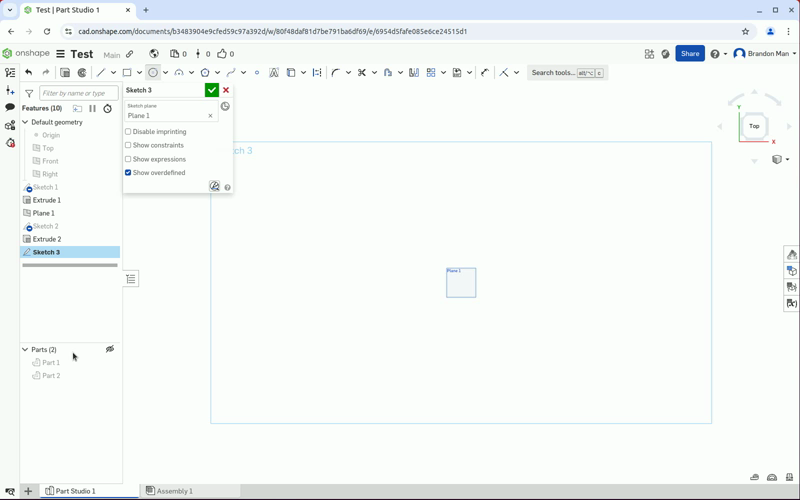
key_down(shift)
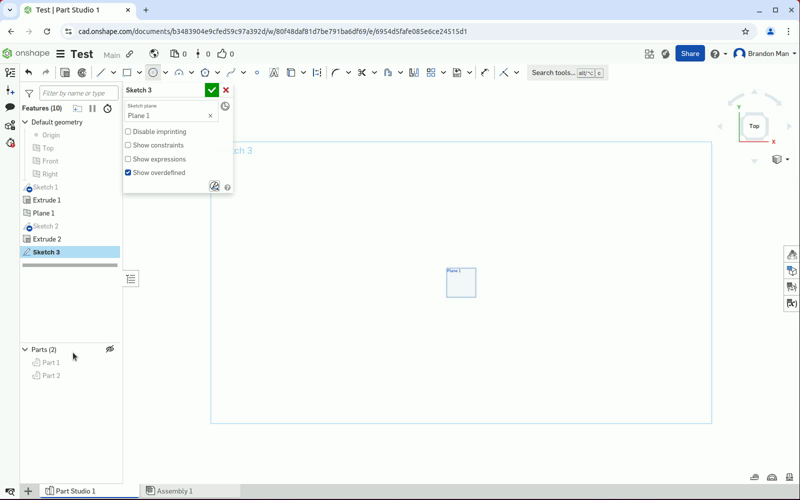
mouse_move(401, 327)
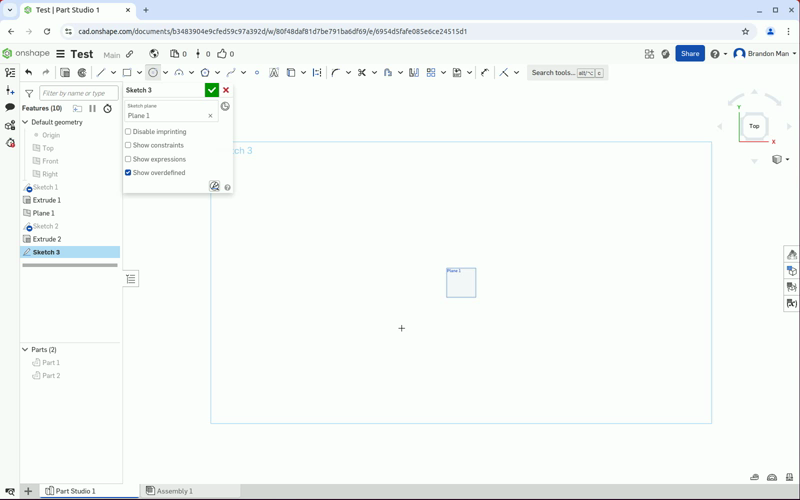
click(401, 327)
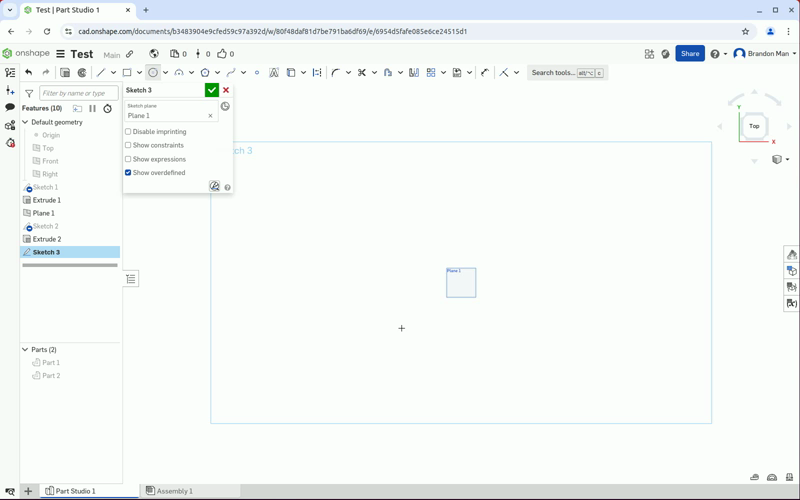
key_up(shift)
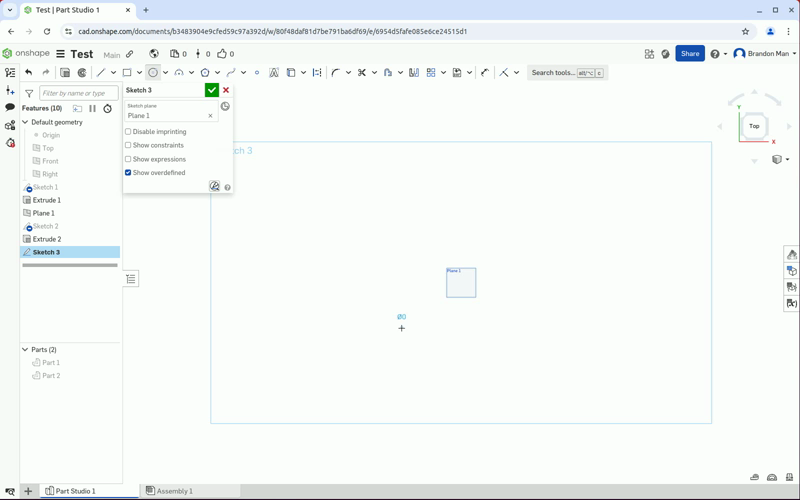
mouse_move(413, 327)
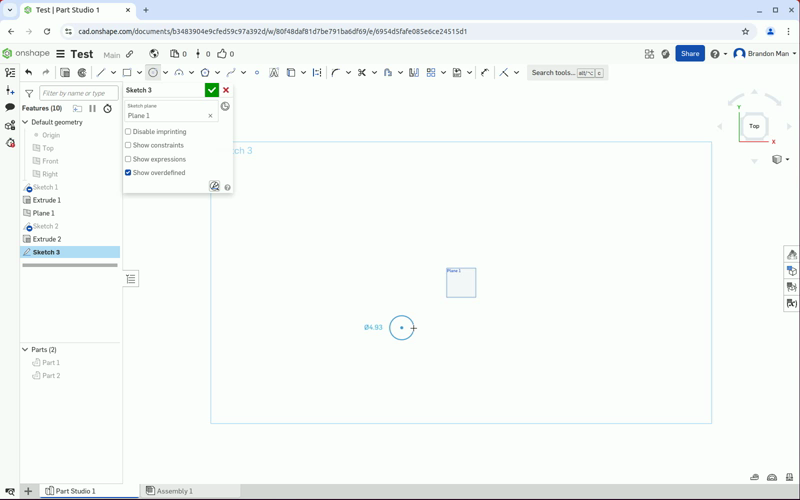
click(413, 327)
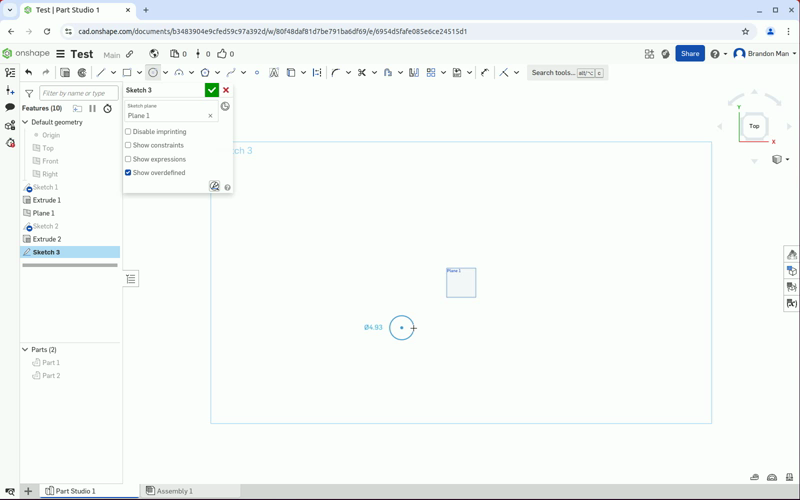
key(esc)
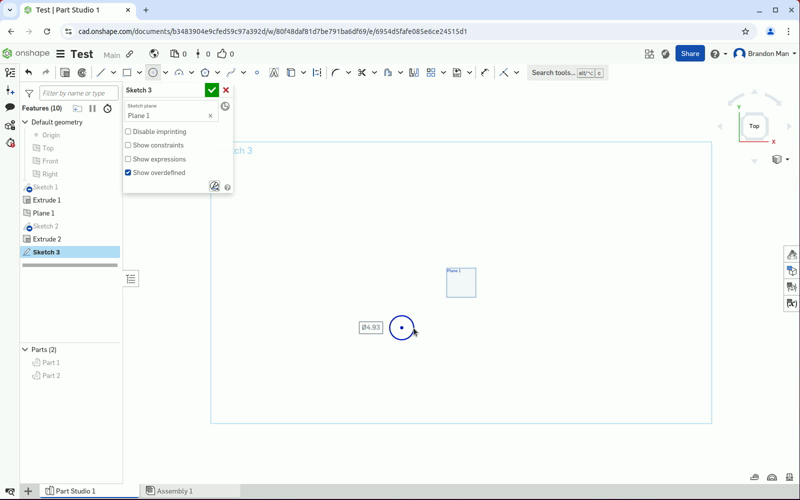
mouse_move(392, 334)
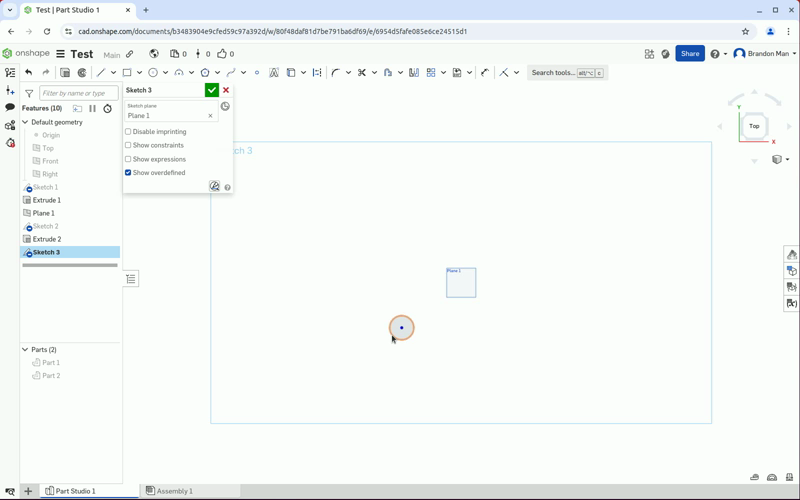
scroll(6)
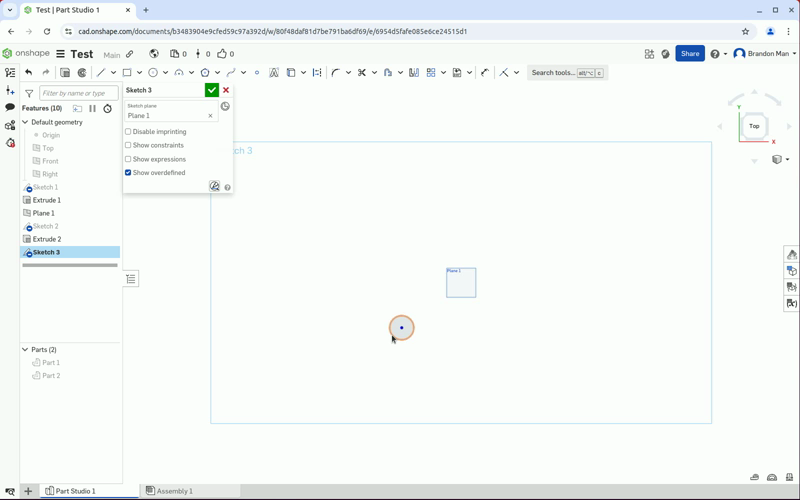
scroll(6)
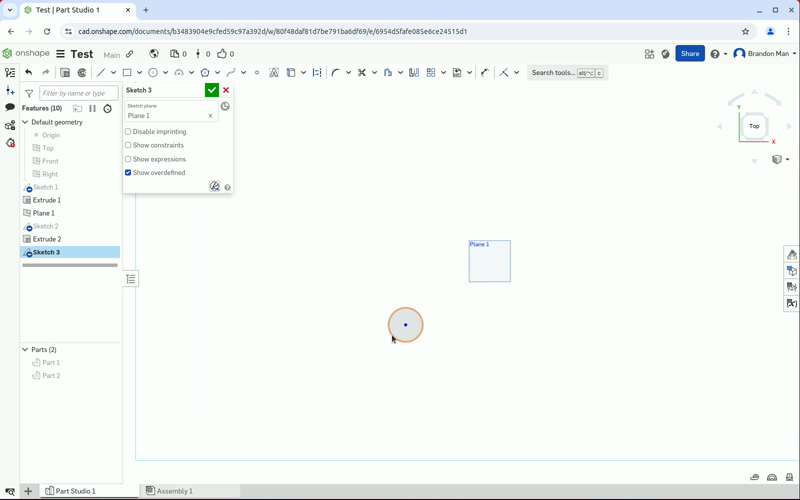
scroll(6)
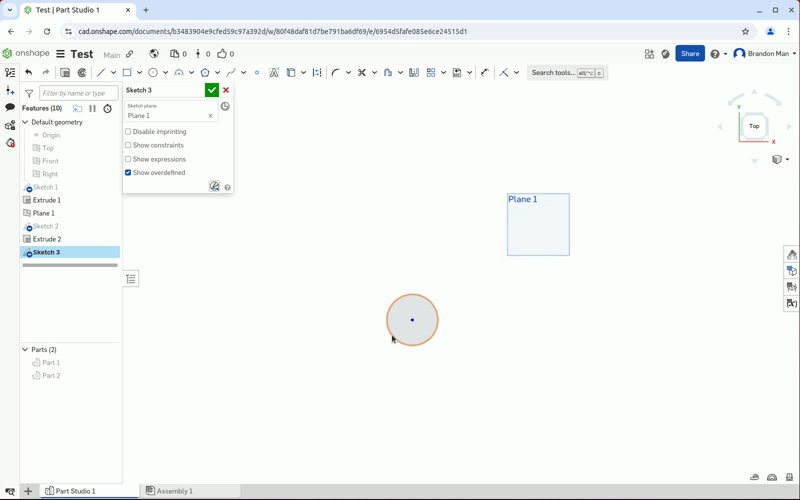
scroll(6)
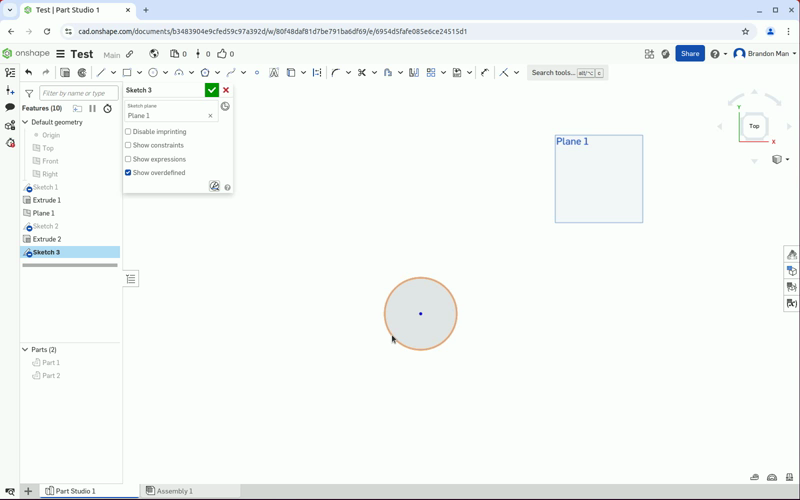
scroll(6)
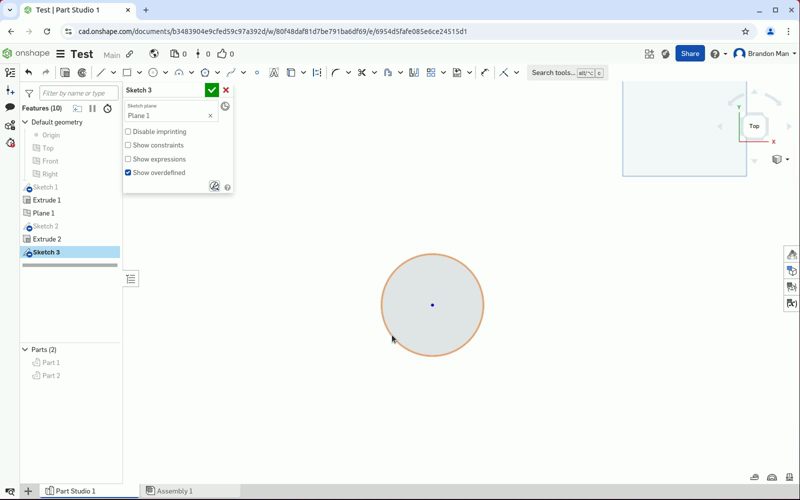
scroll(6)
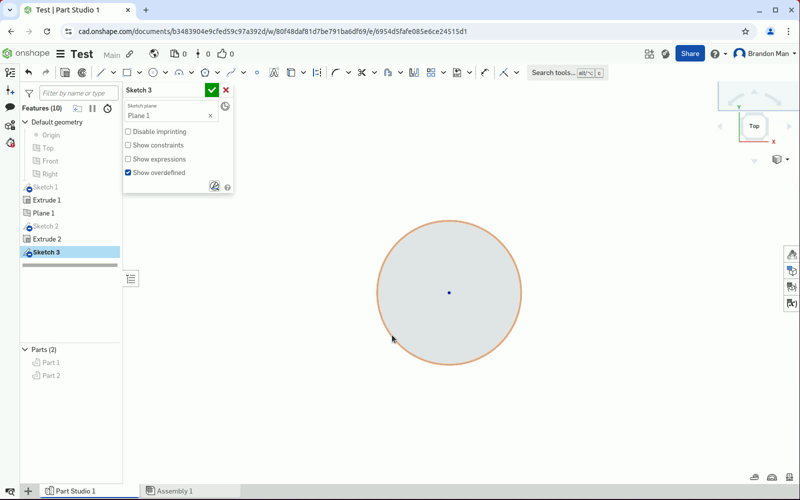
scroll(6)
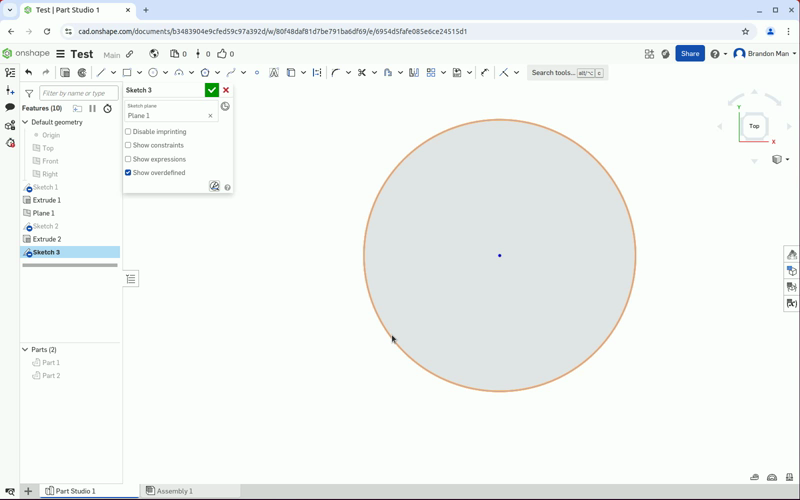
click(392, 334)
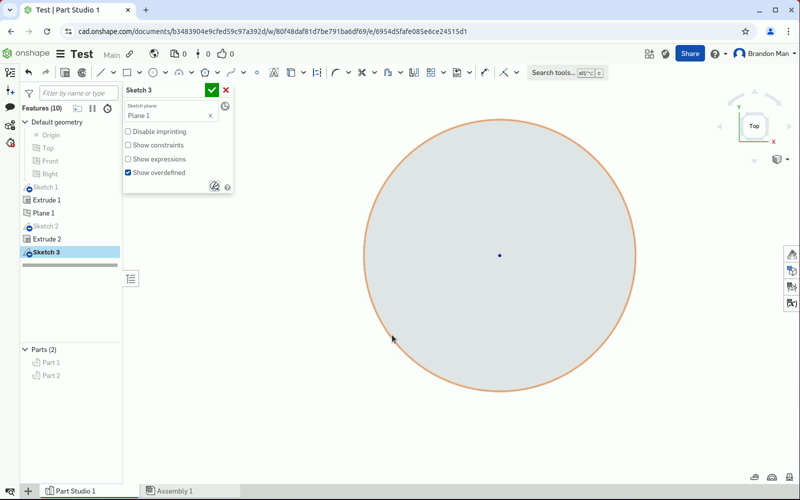
scroll(-6)
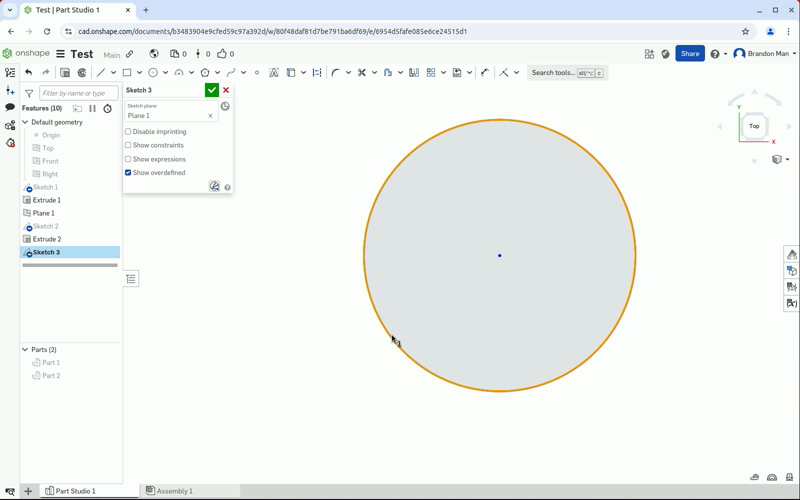
scroll(-6)
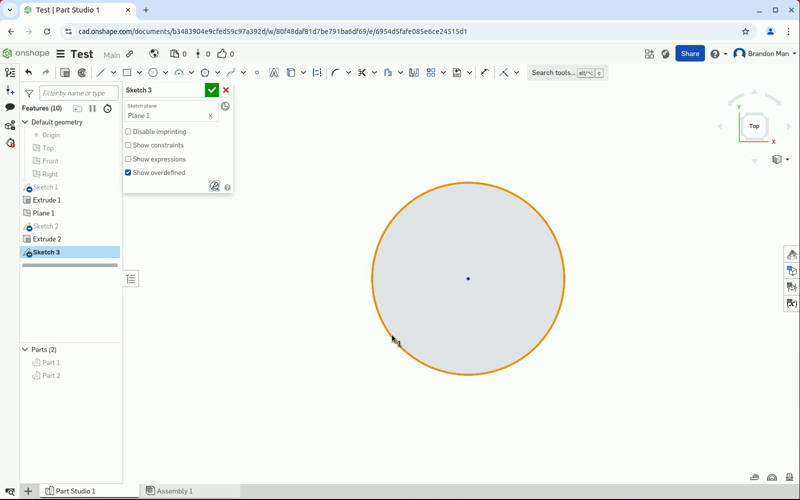
scroll(-6)
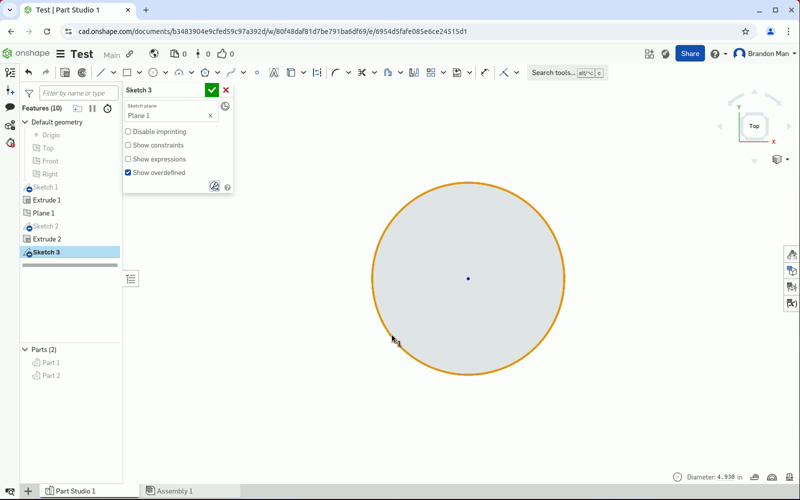
scroll(-6)
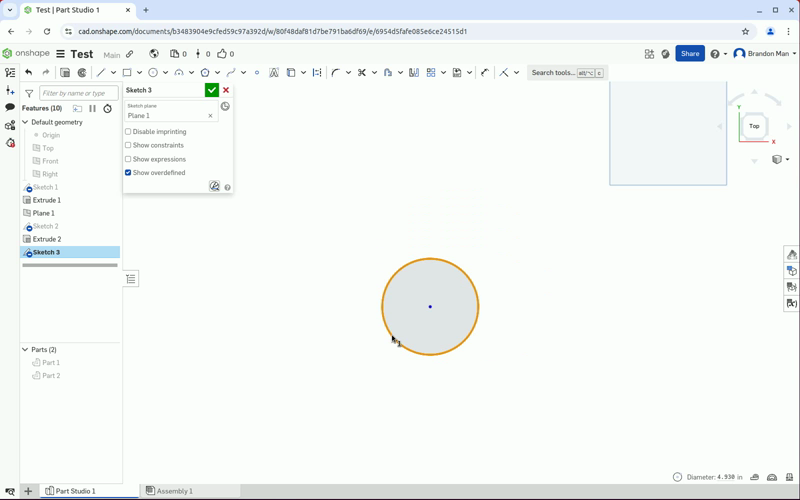
scroll(-6)
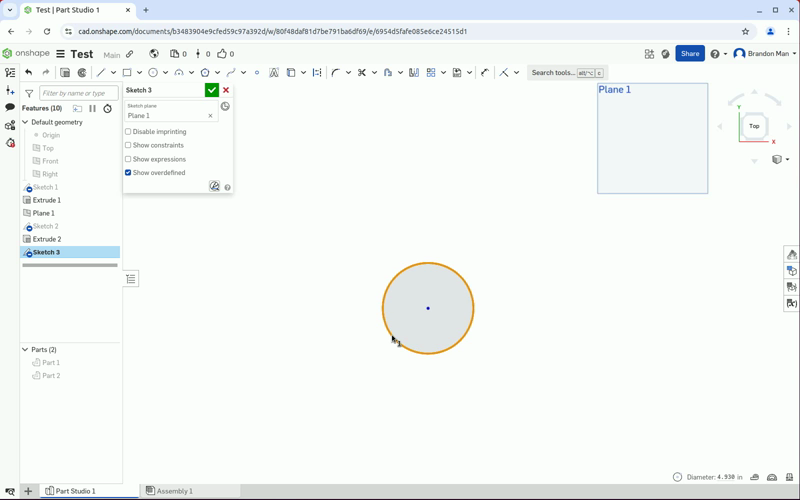
scroll(-6)
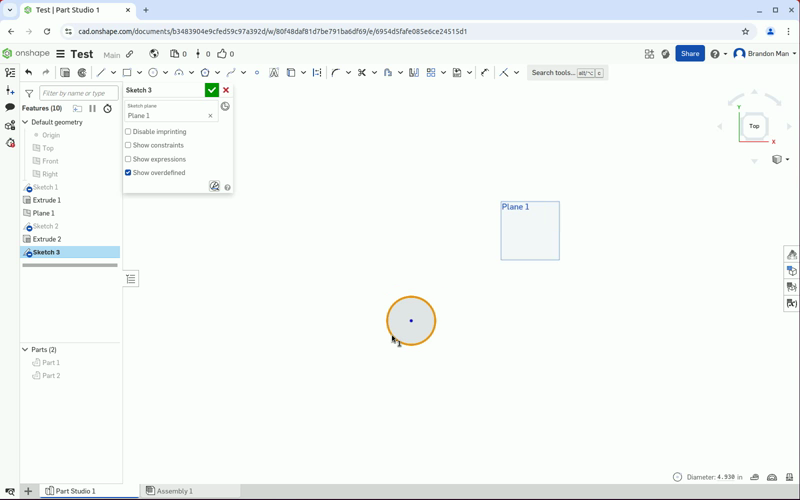
scroll(-6)
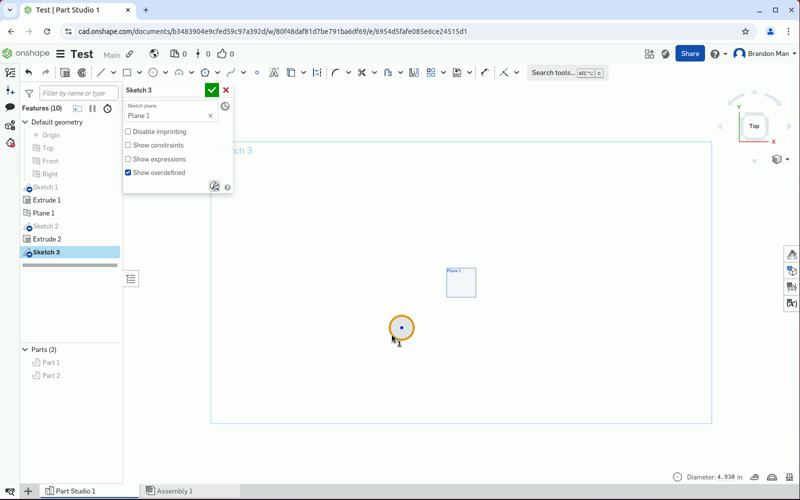
mouse_move(73, 352)
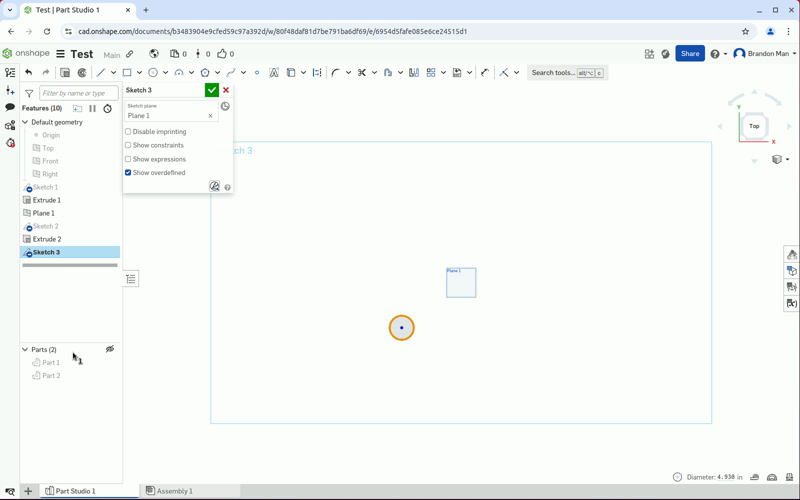
key(shift+y)
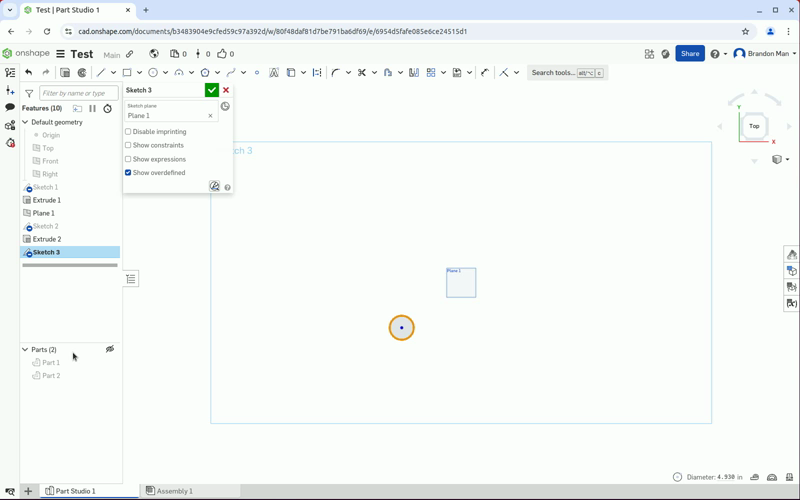
key(shift+e)
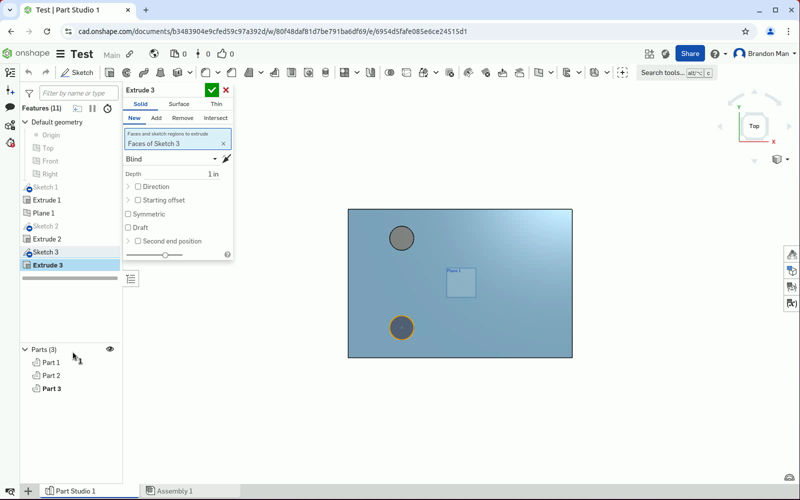
mouse_move(143, 106)
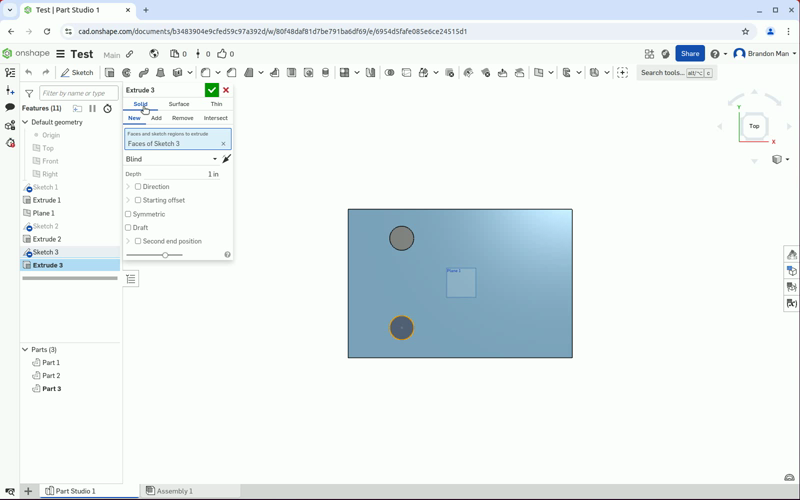
click(143, 106)
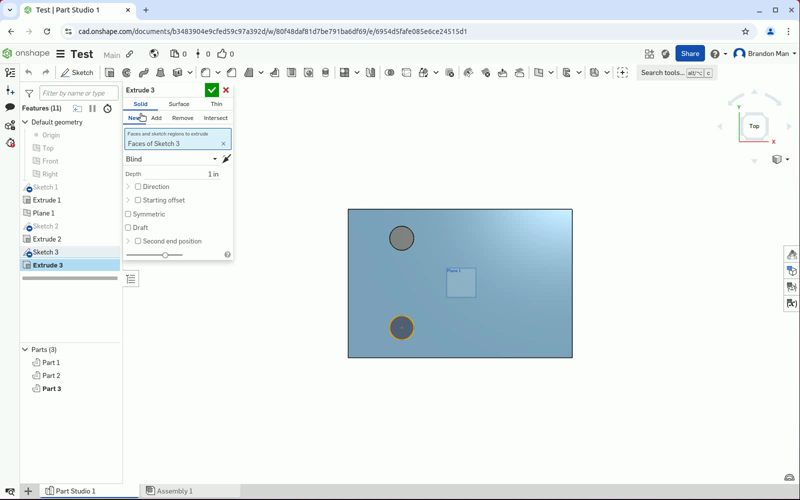
mouse_move(137, 120)
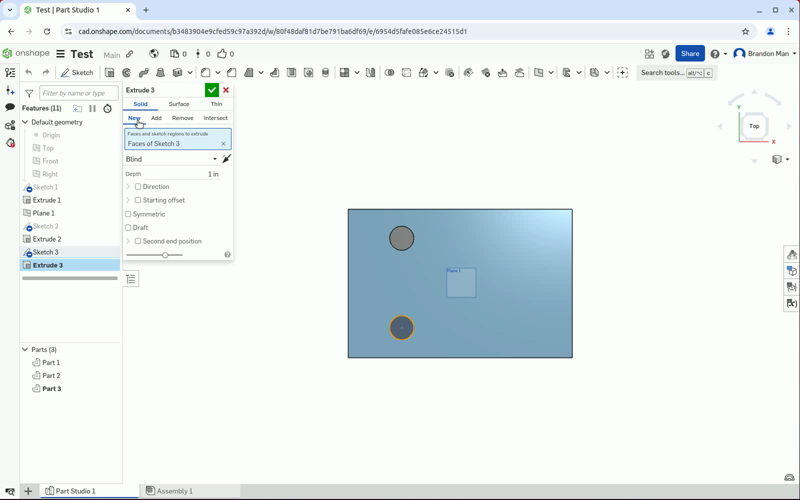
click(137, 120)
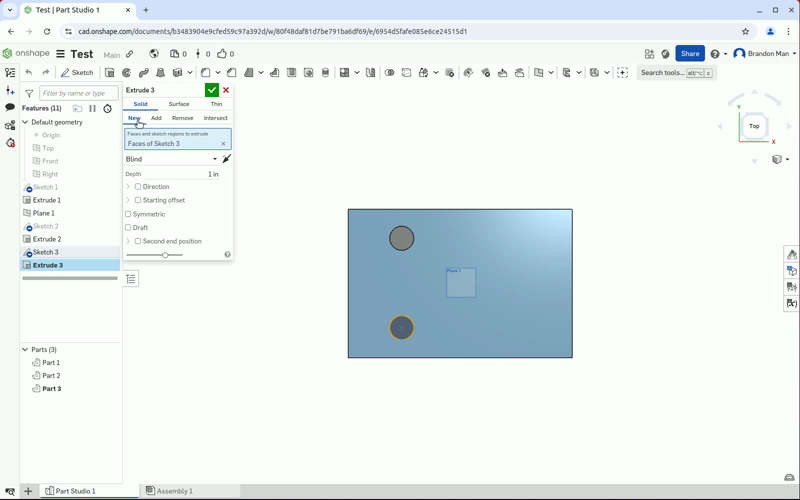
key(tab, 4)
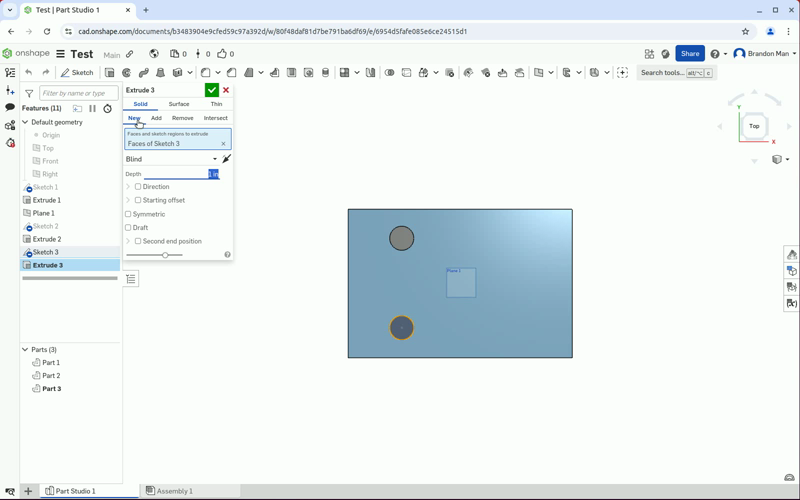
text(15.405)
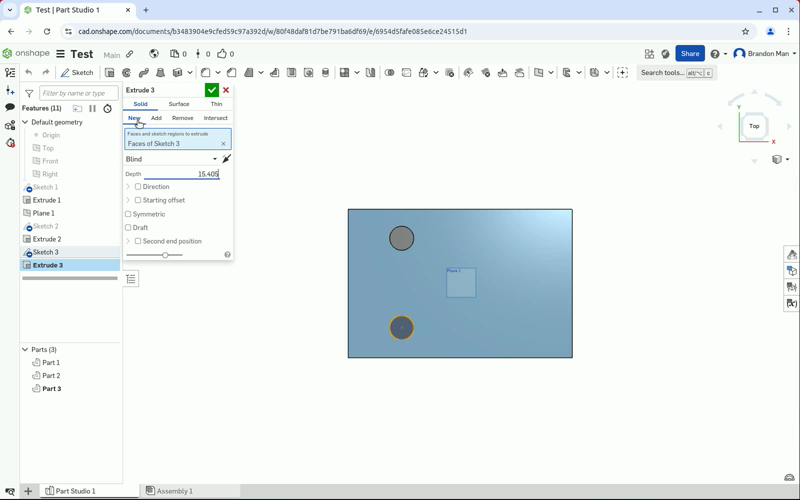
key(enter)
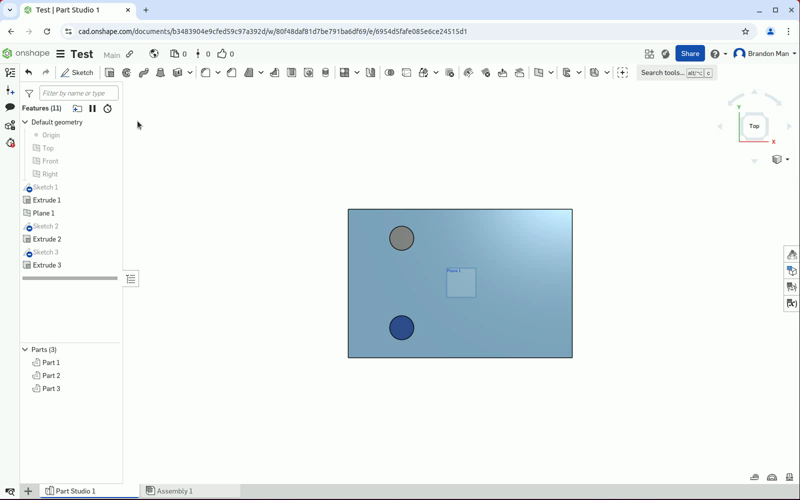
key(shift+h)
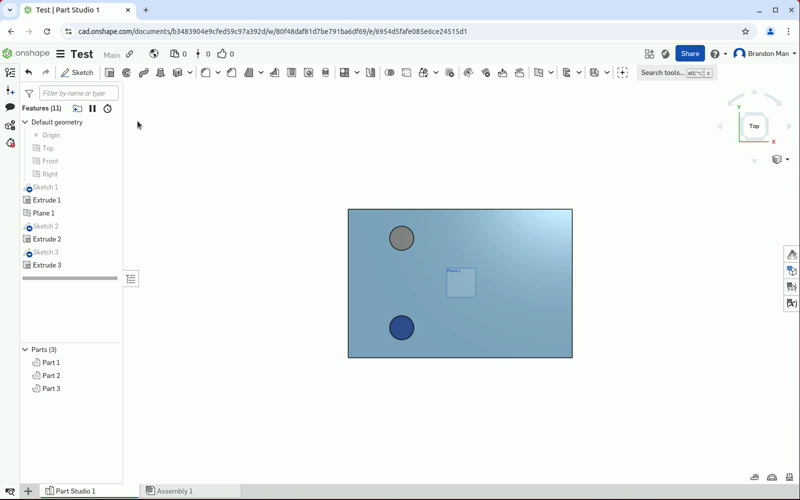
key(shift+h)
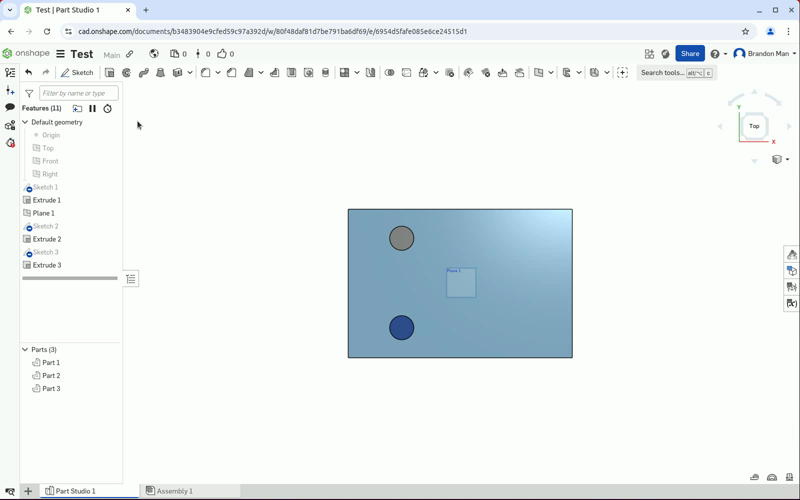
mouse_move(73, 189)
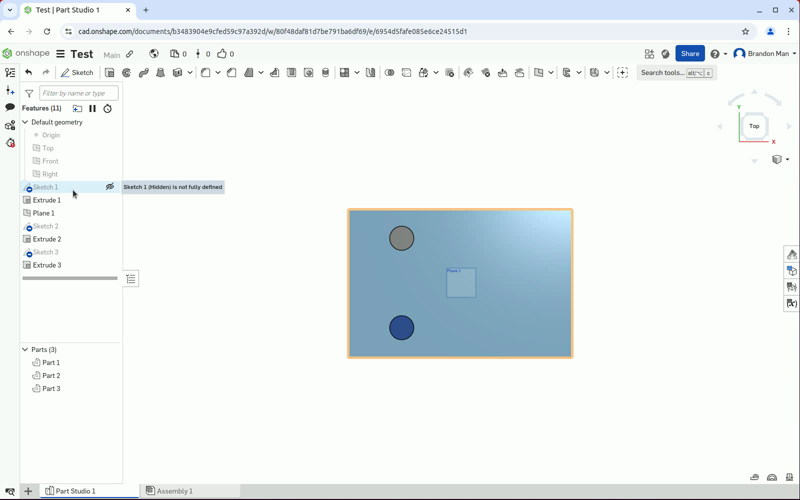
click(73, 189)
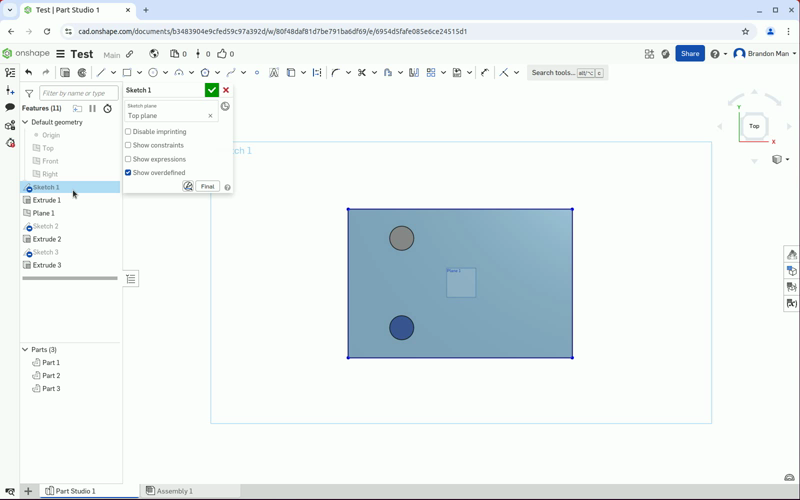
mouse_move(229, 92)
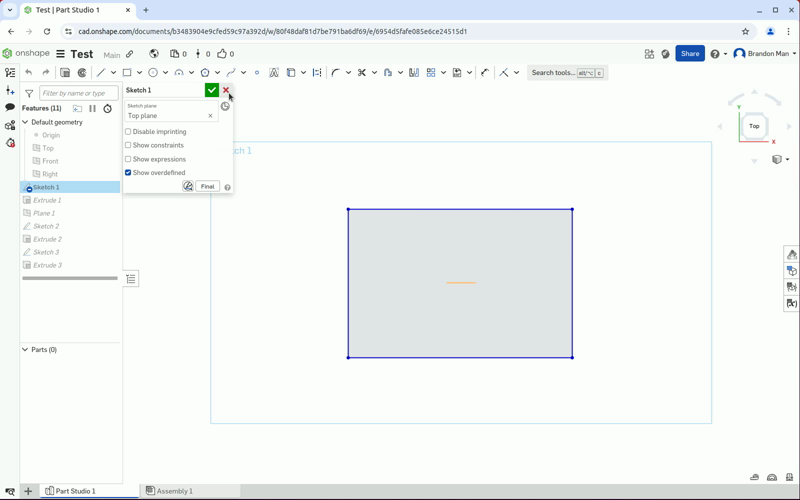
click(229, 92)
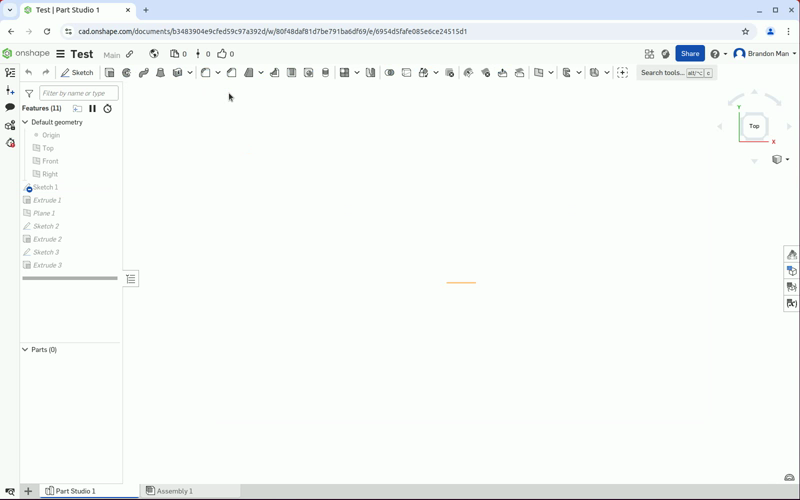
key(shift+s)
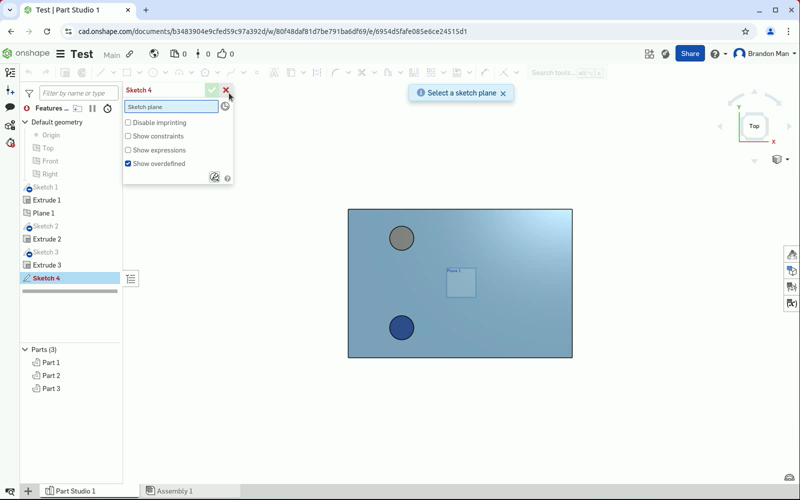
mouse_move(73, 215)
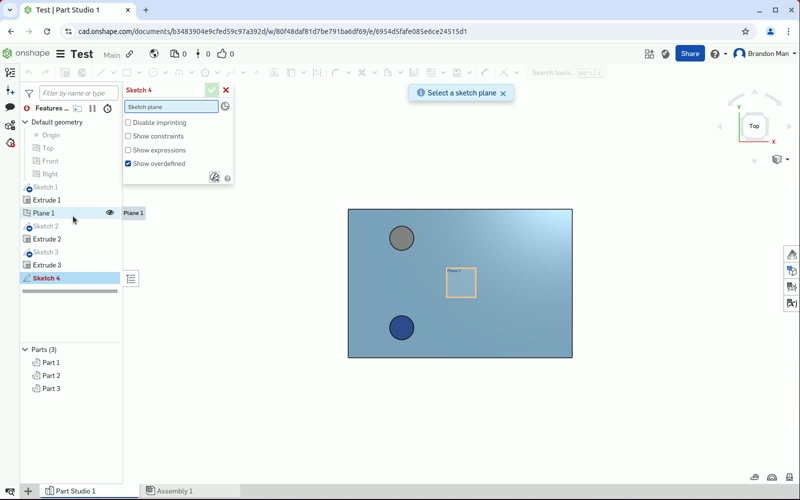
click(73, 215)
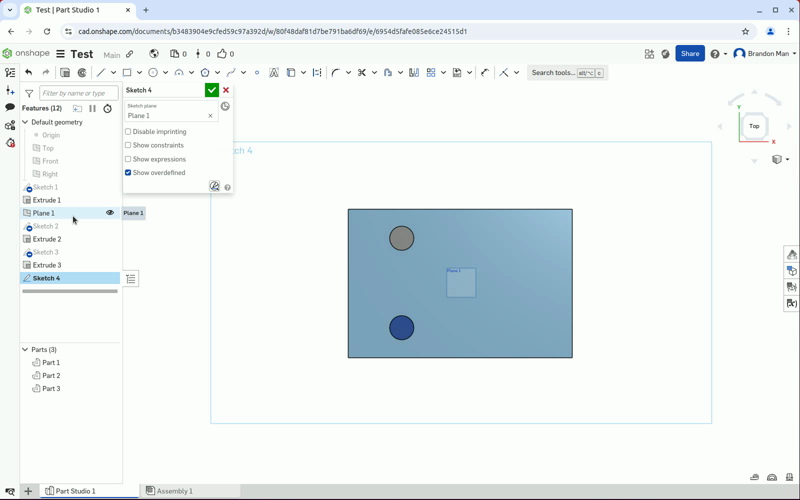
mouse_move(73, 352)
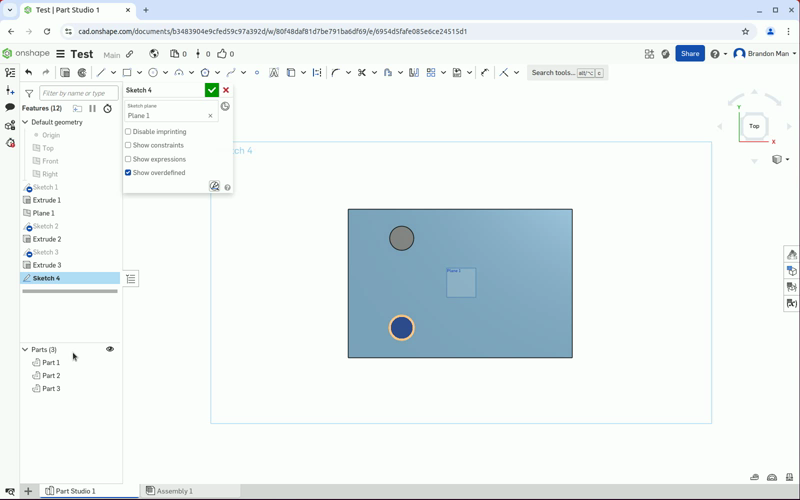
key(y)
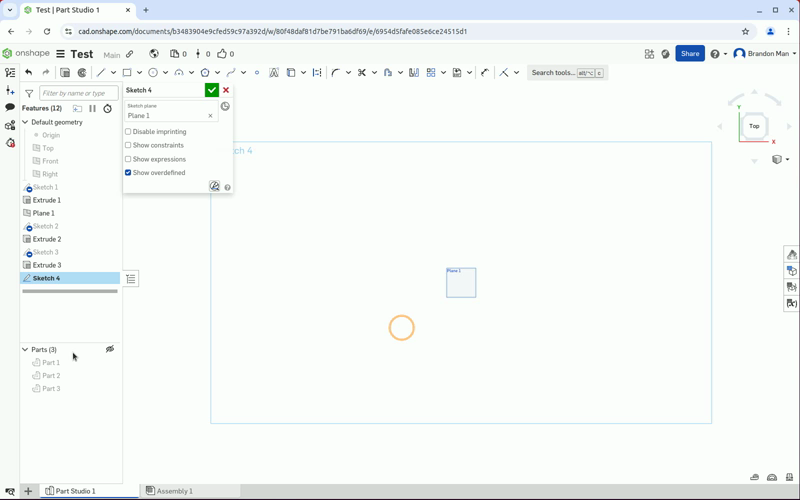
key(l)
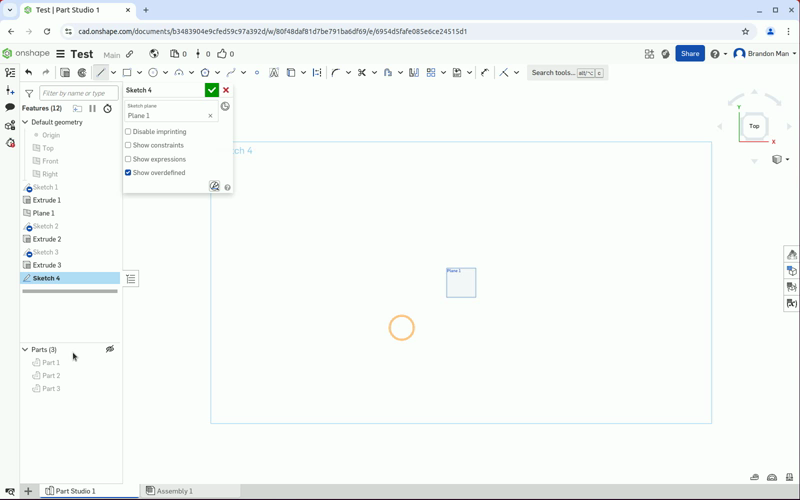
key_down(shift)
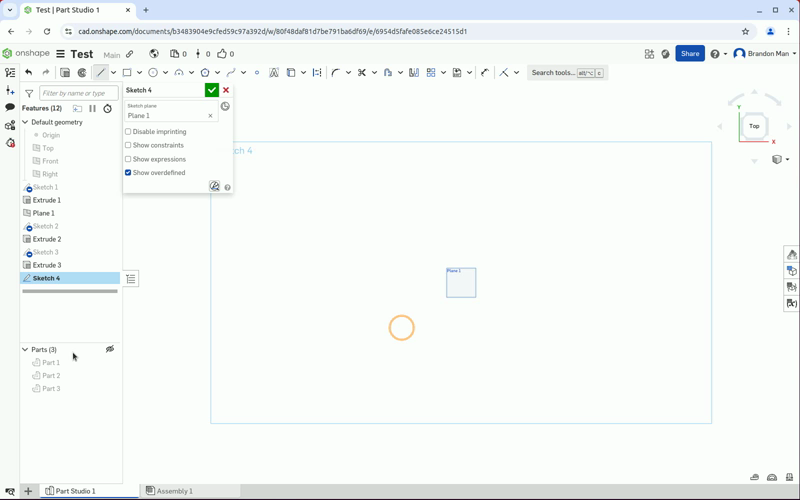
mouse_move(508, 238)
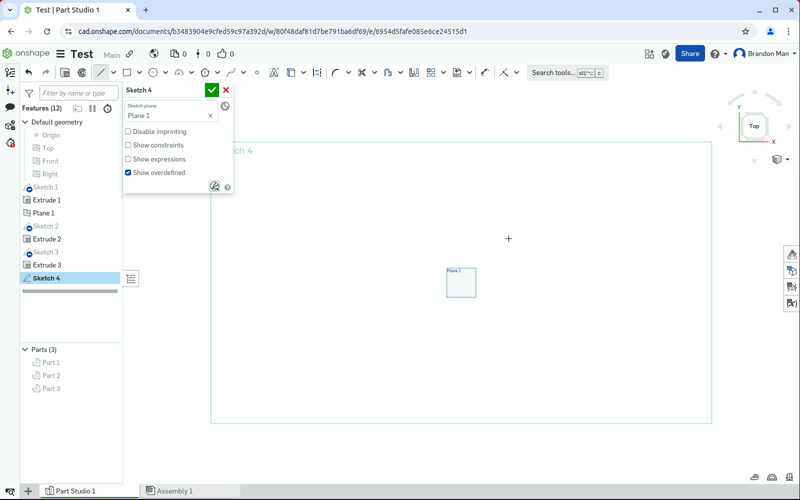
click(508, 238)
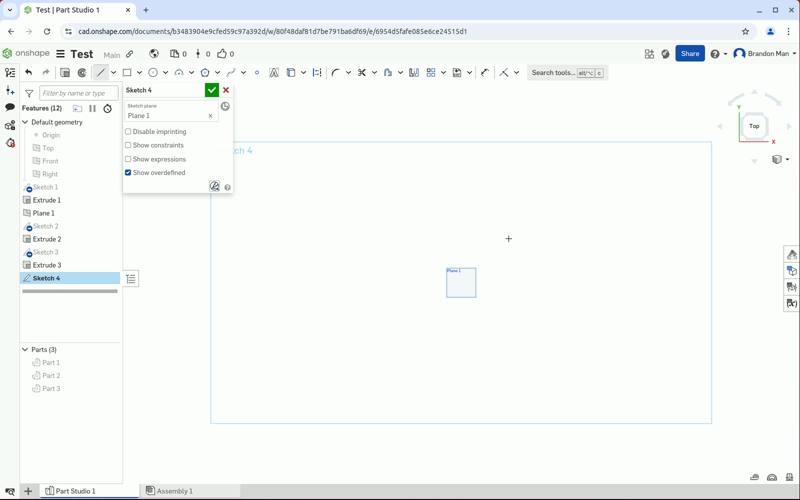
key_up(shift)
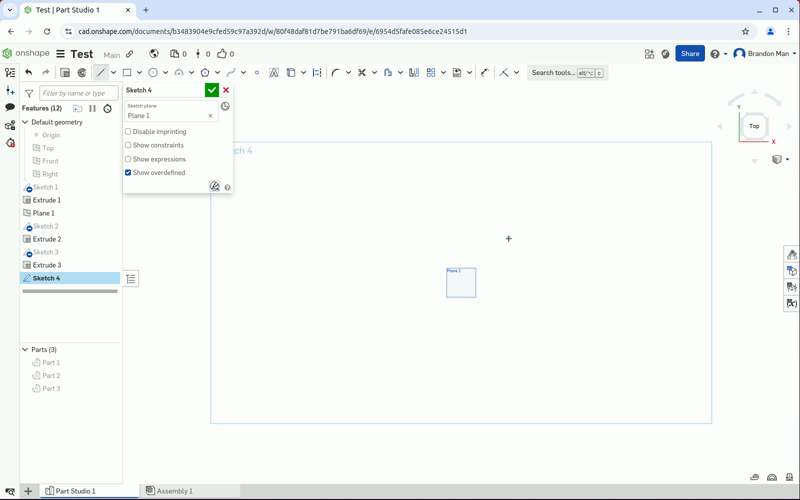
key_down(shift)
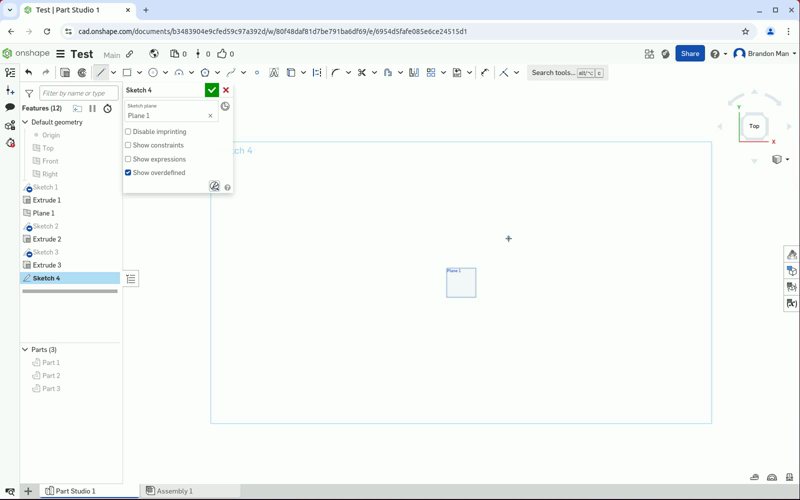
mouse_move(538, 238)
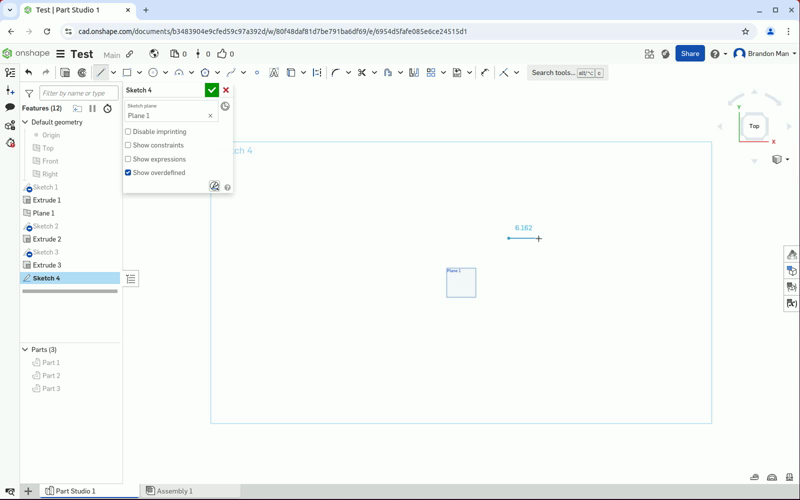
mouse_move(521, 238)
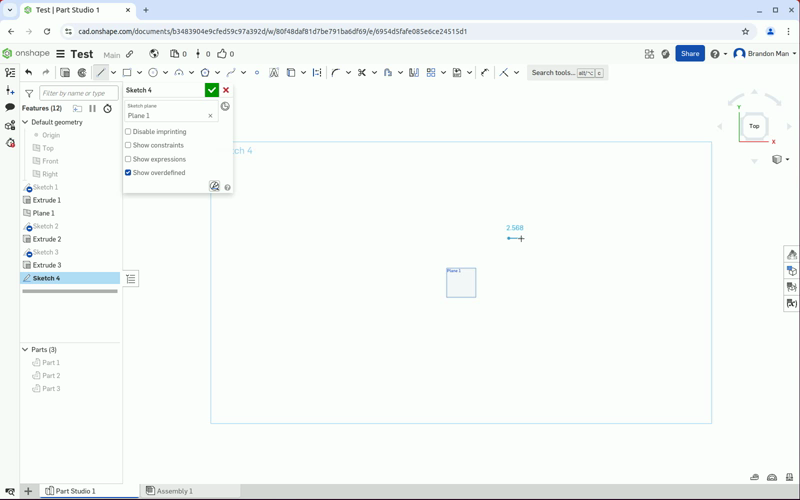
click(521, 238)
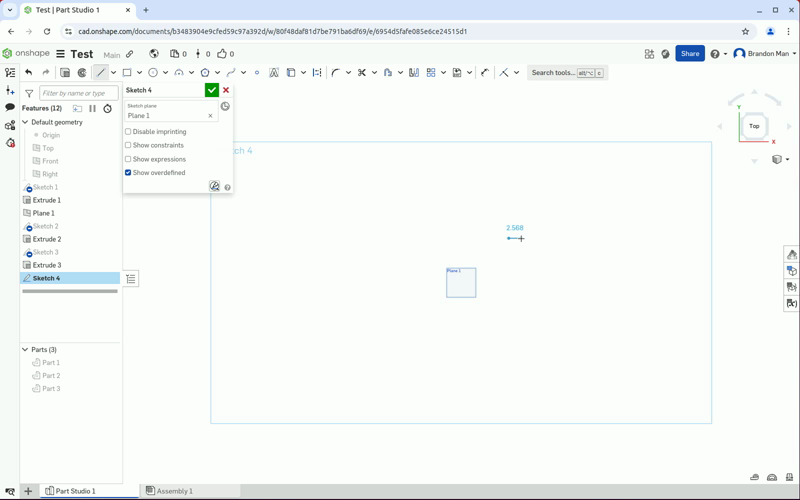
key_up(shift)
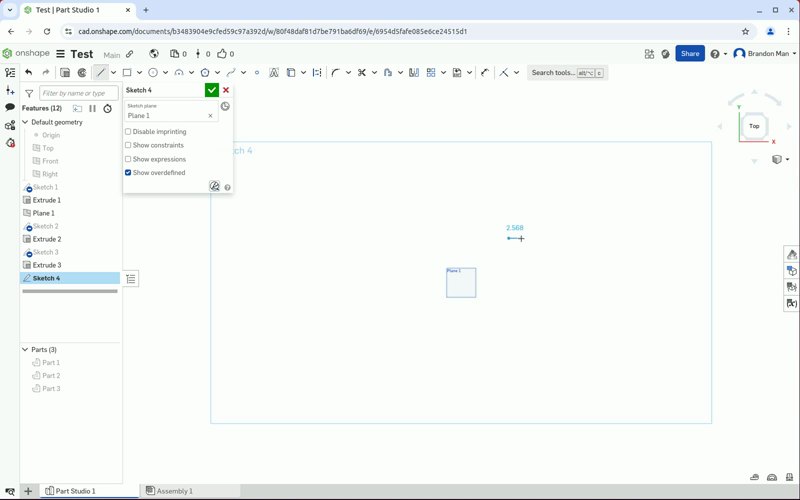
key_down(shift)
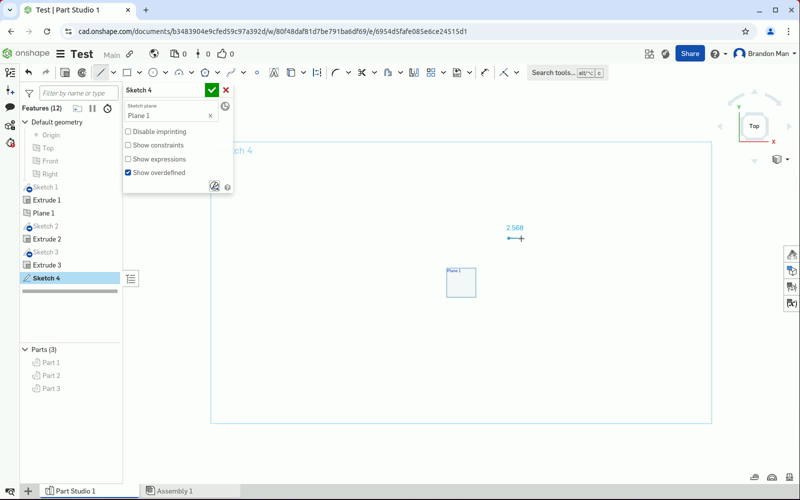
mouse_move(551, 238)
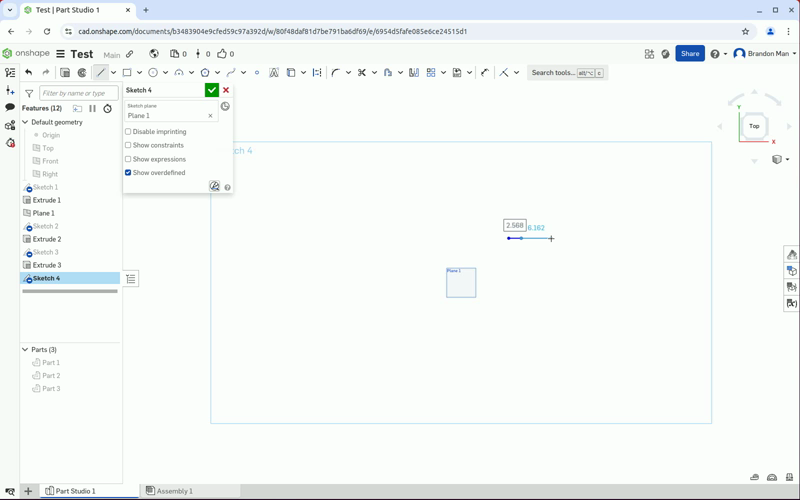
mouse_move(521, 250)
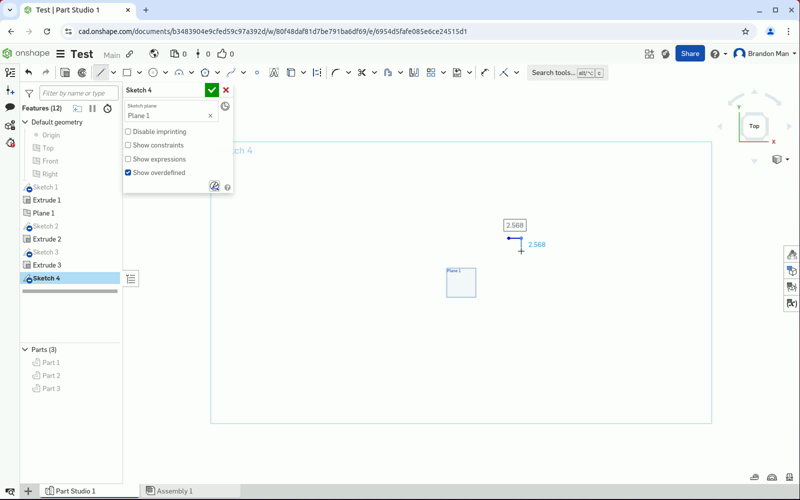
click(521, 250)
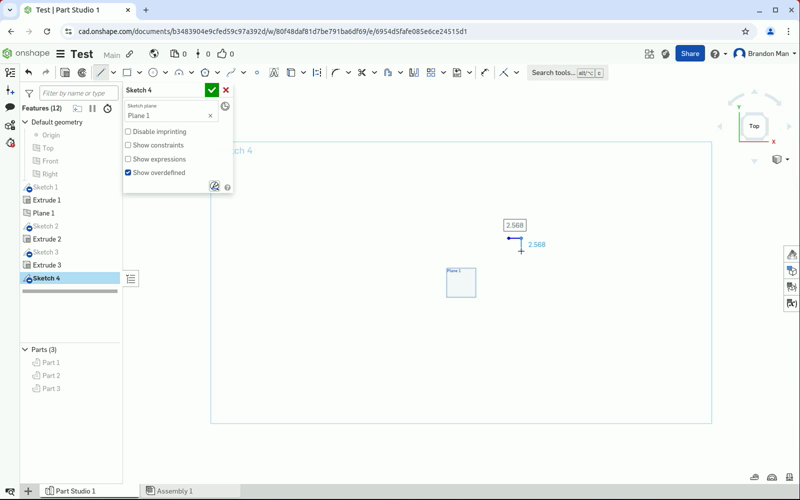
key_up(shift)
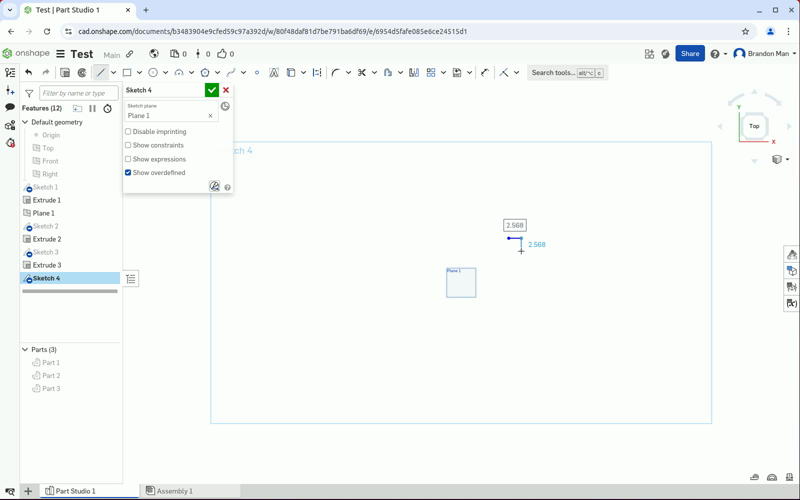
key(esc)
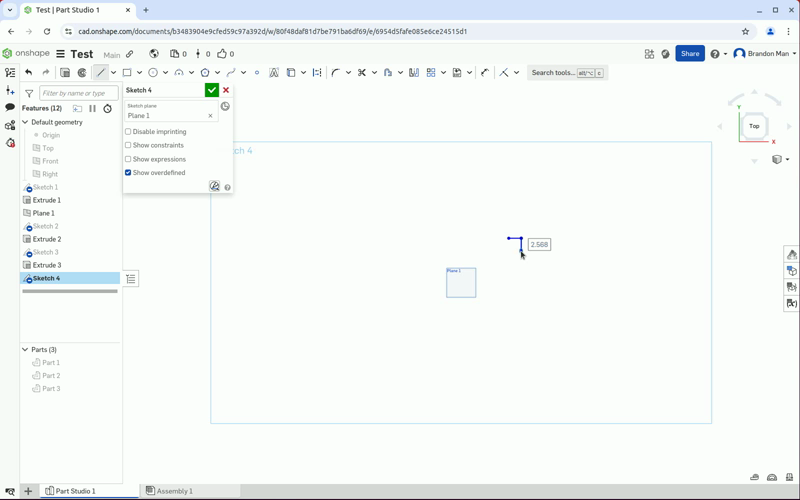
key(a)
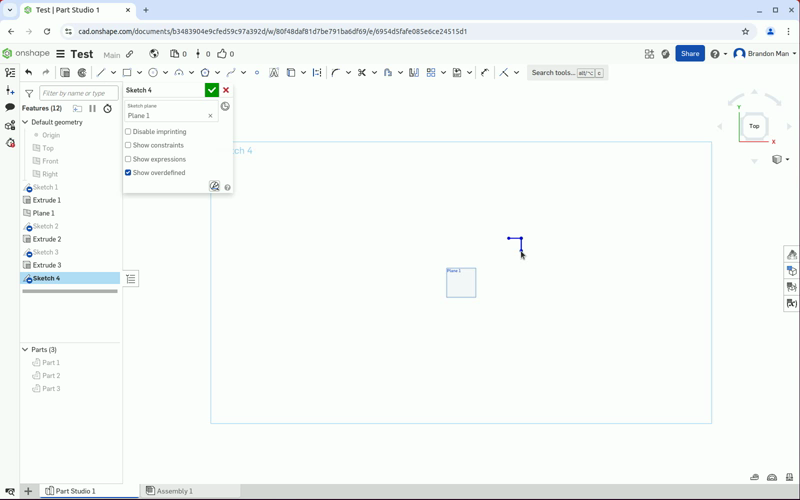
mouse_move(521, 250)
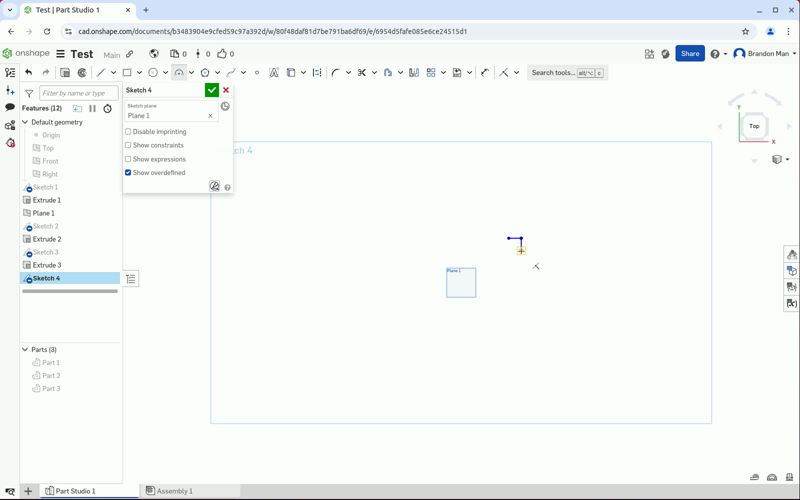
click(521, 250)
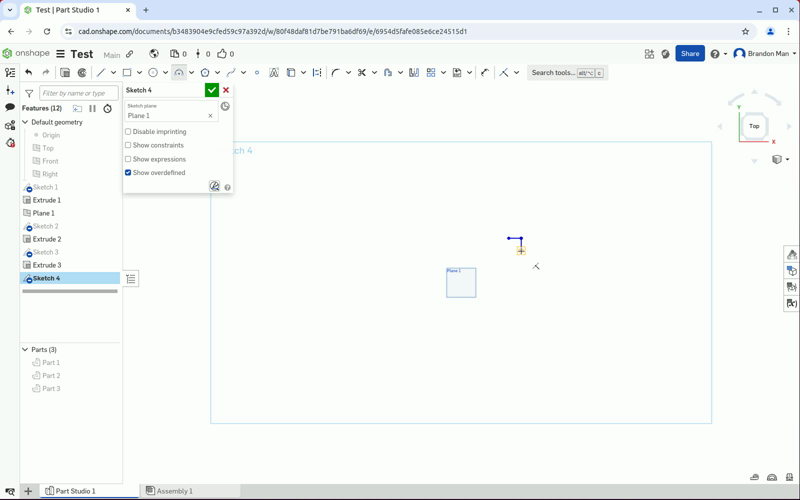
mouse_move(508, 238)
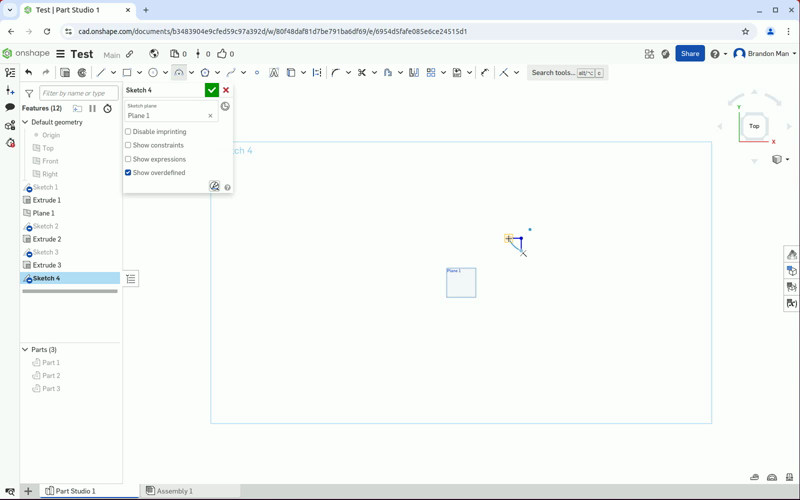
click(508, 238)
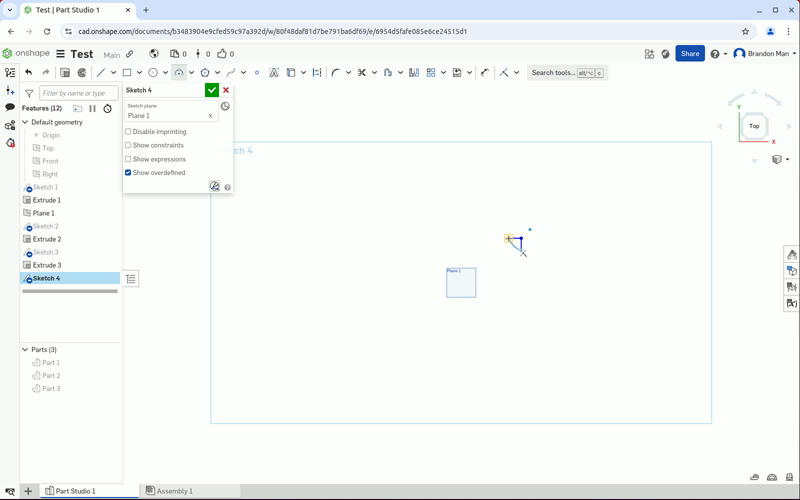
key_down(shift)
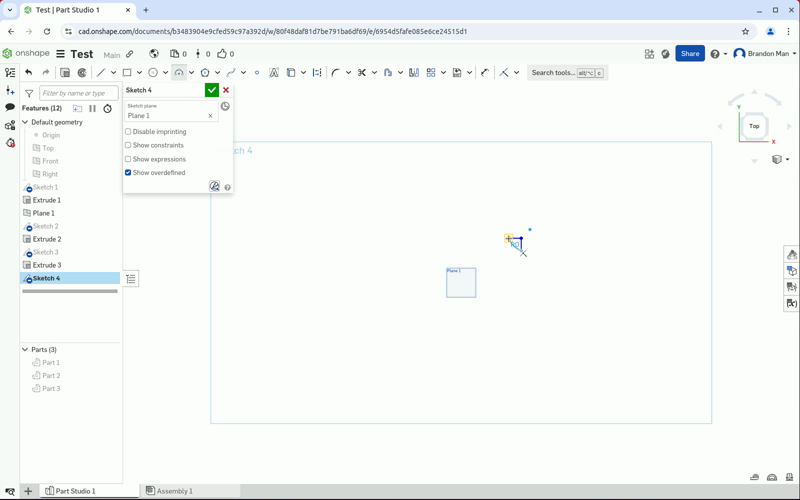
mouse_move(529, 229)
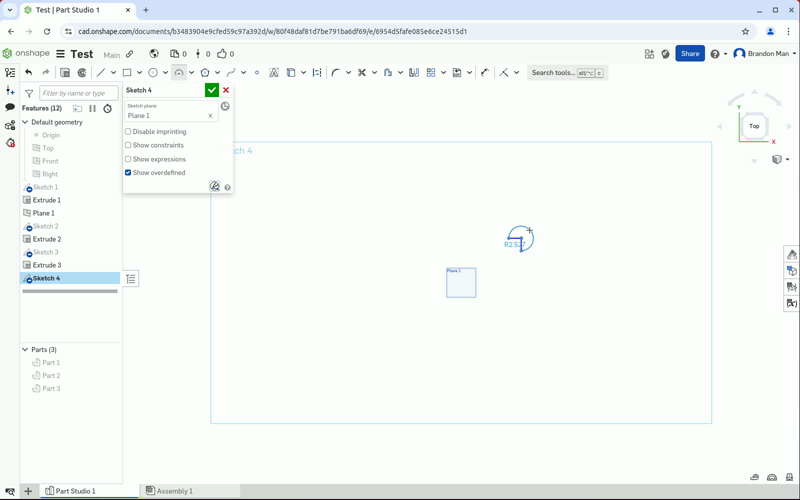
click(529, 229)
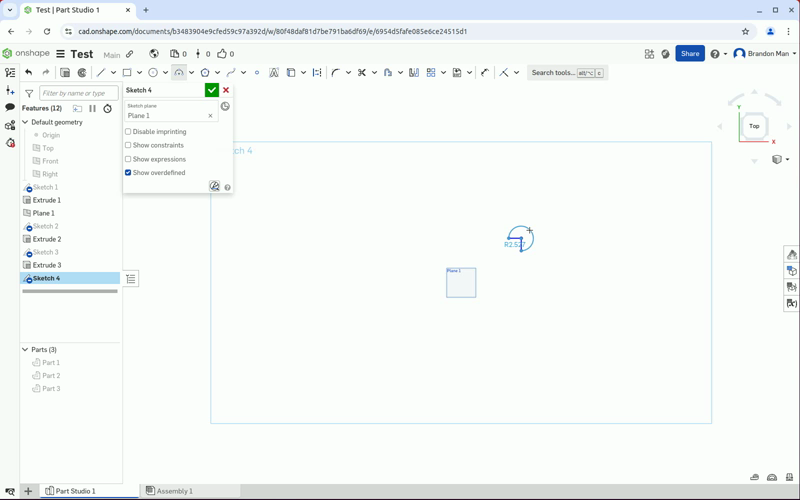
key_up(shift)
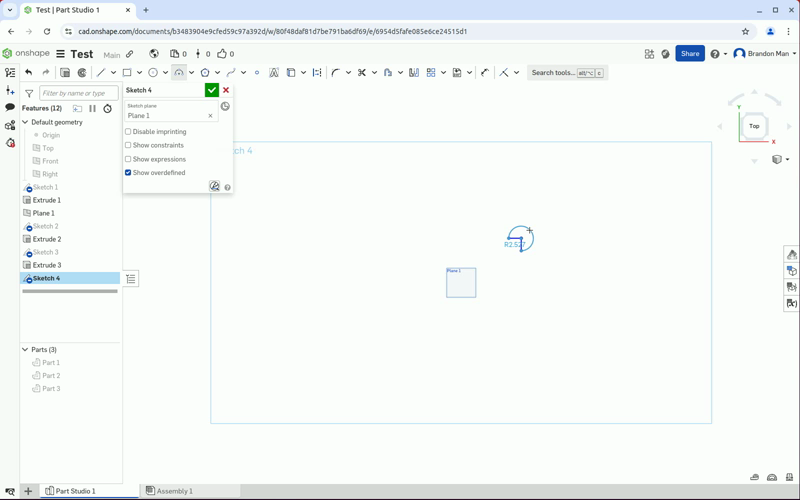
key(esc)
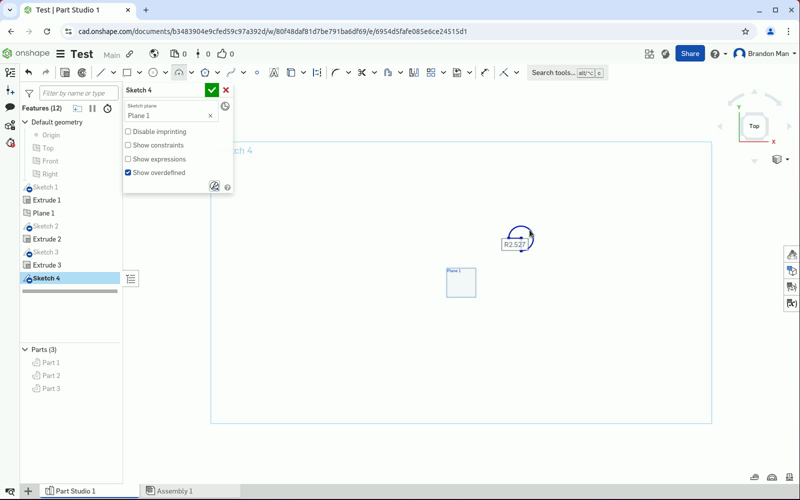
mouse_move(531, 234)
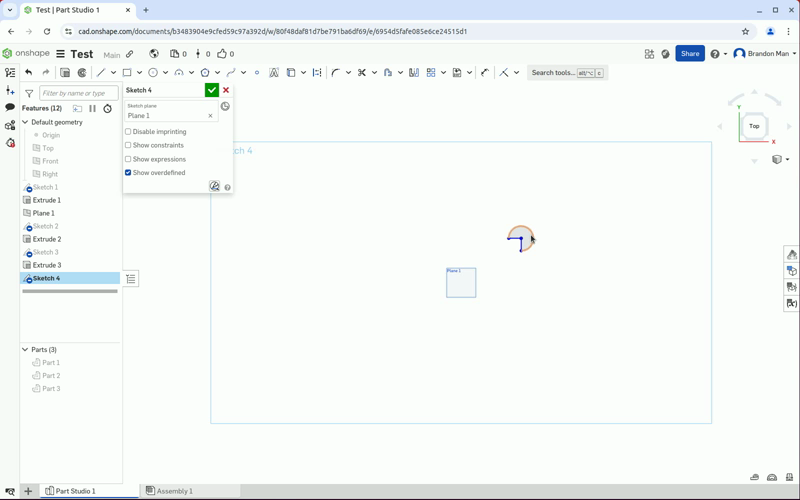
scroll(6)
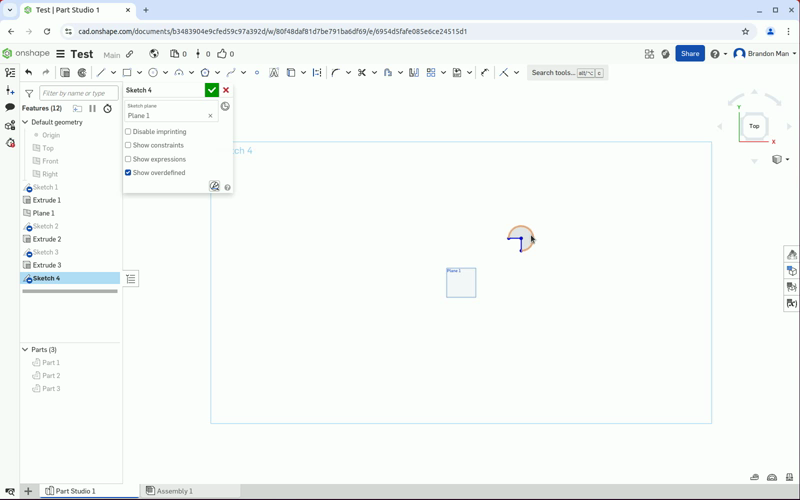
scroll(6)
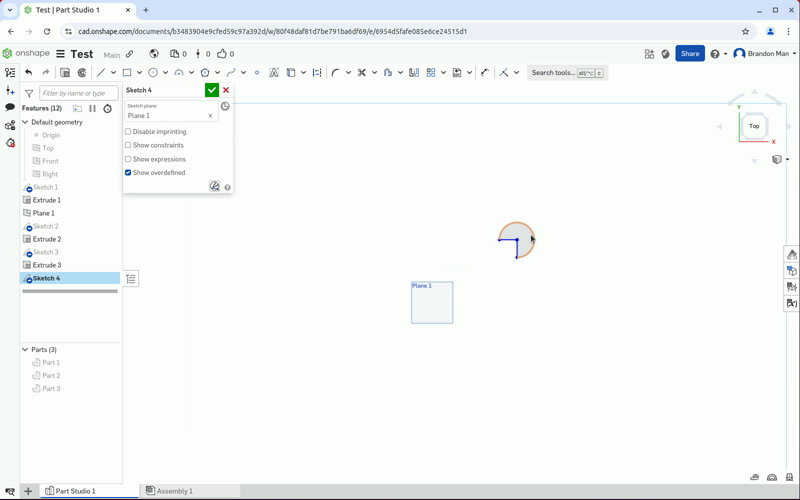
scroll(6)
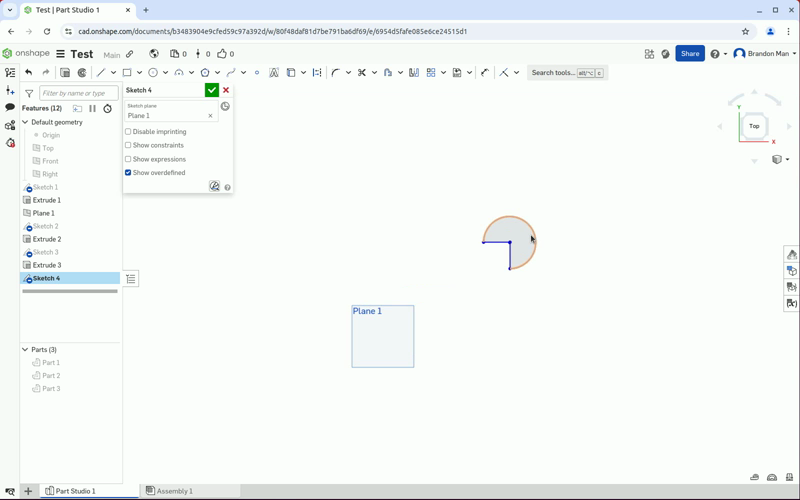
scroll(6)
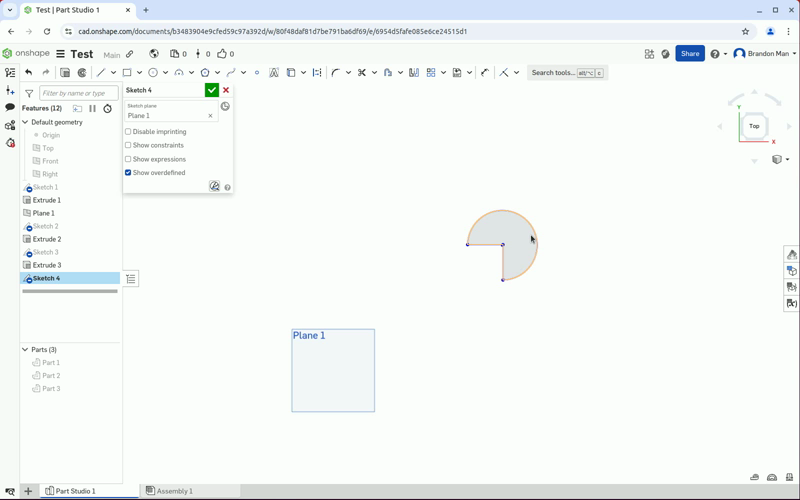
scroll(6)
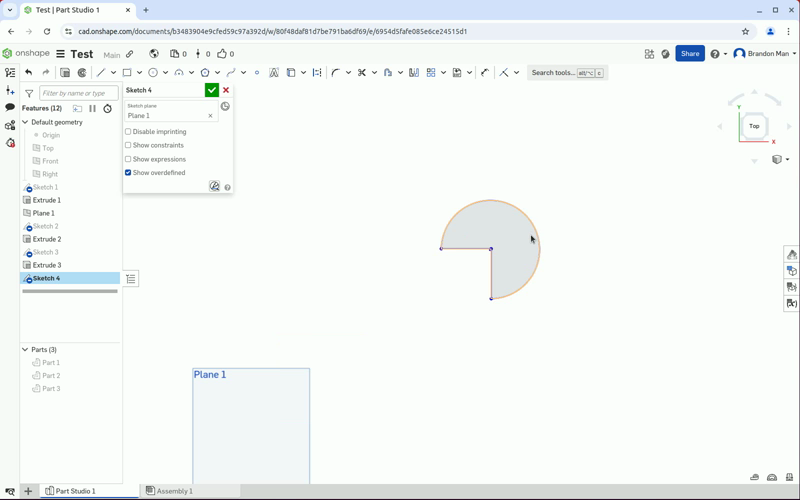
scroll(6)
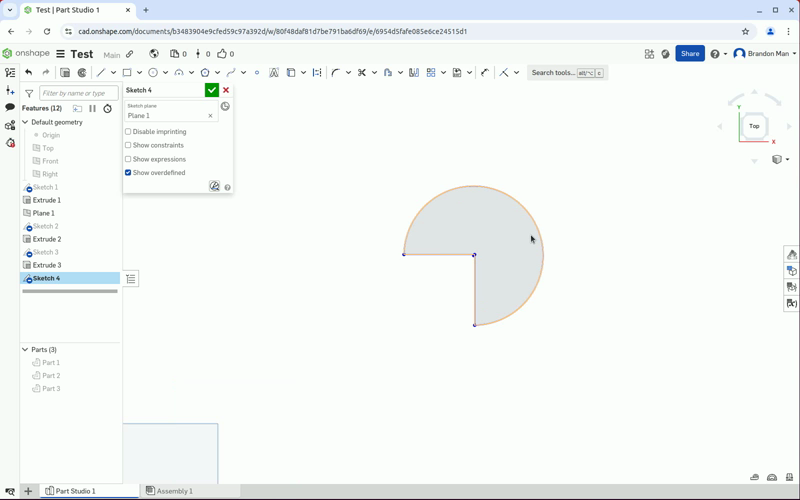
scroll(6)
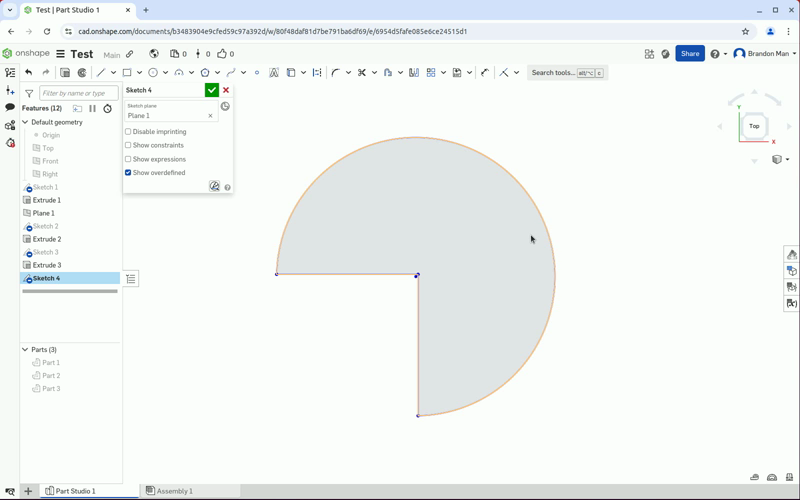
click(531, 234)
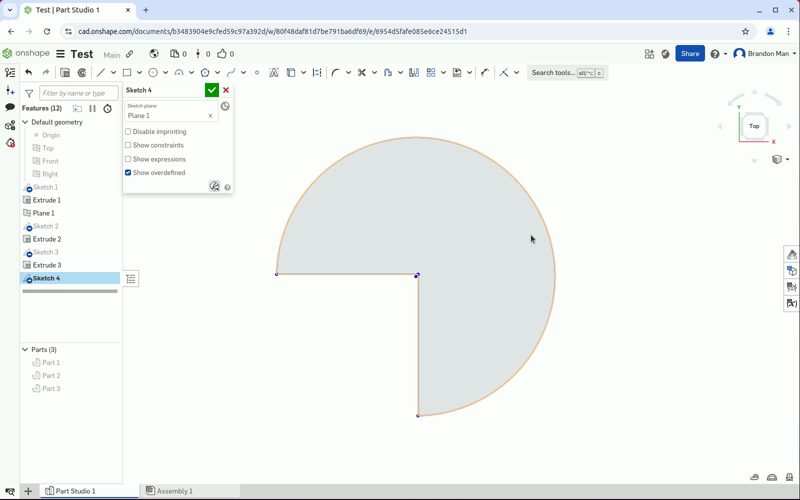
scroll(-6)
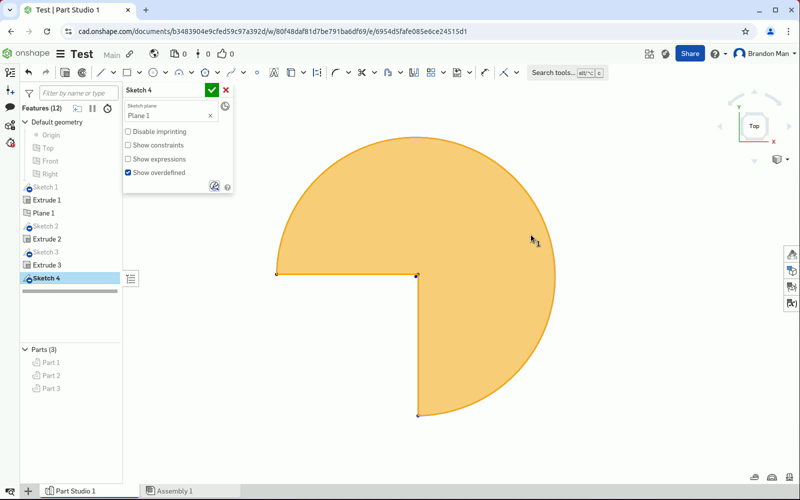
scroll(-6)
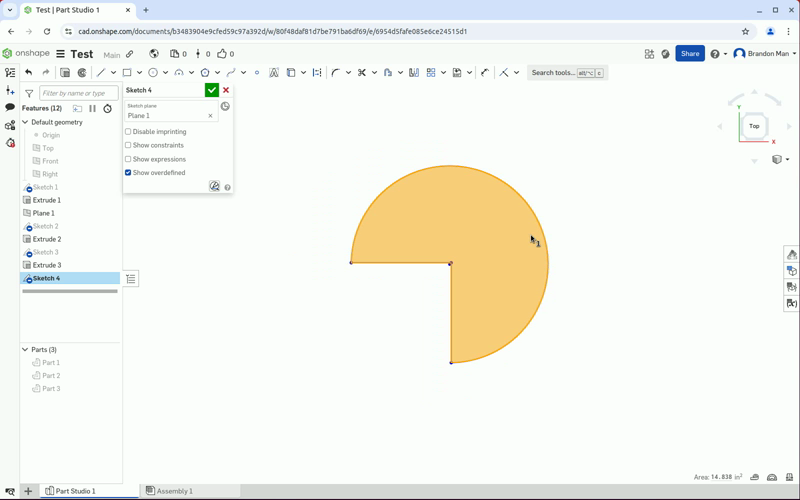
scroll(-6)
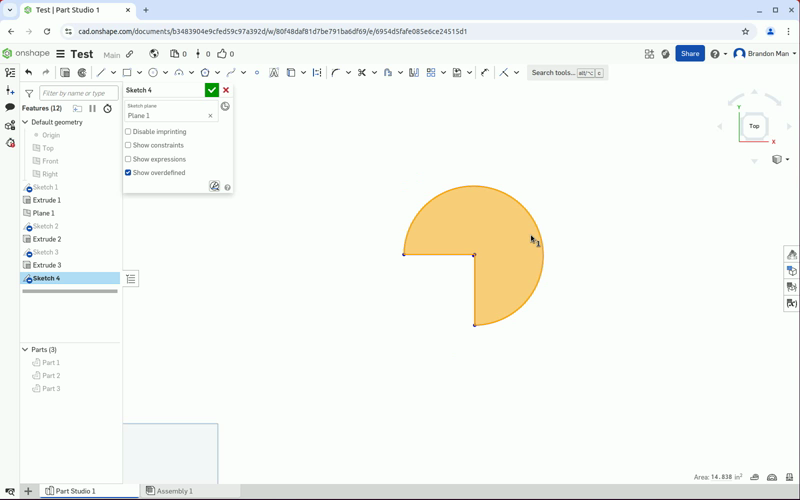
scroll(-6)
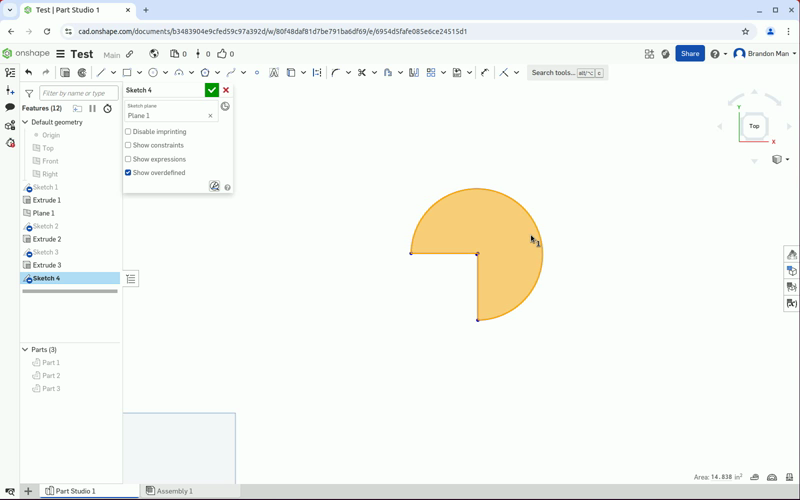
scroll(-6)
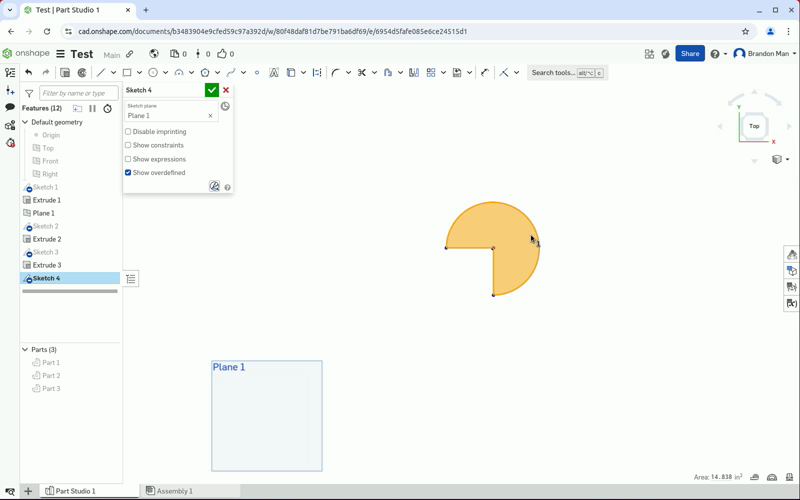
scroll(-6)
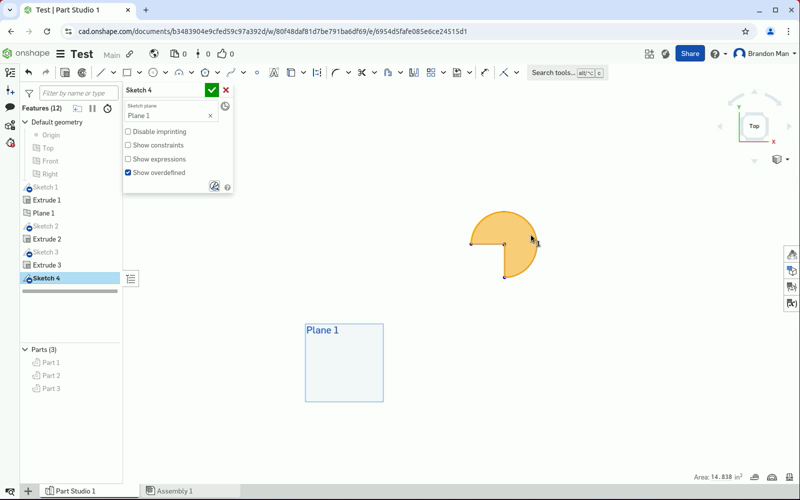
scroll(-6)
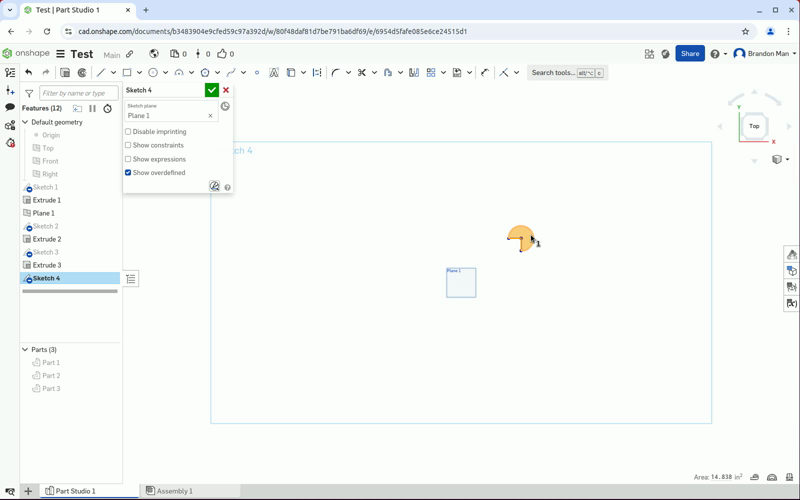
mouse_move(73, 352)
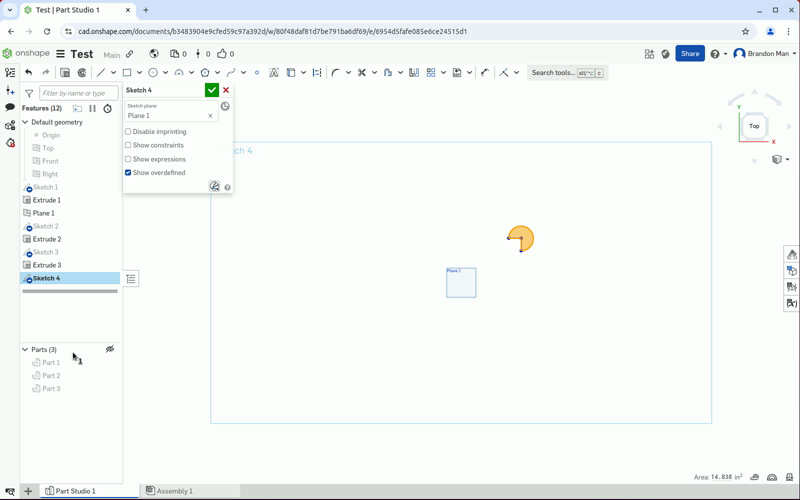
key(shift+y)
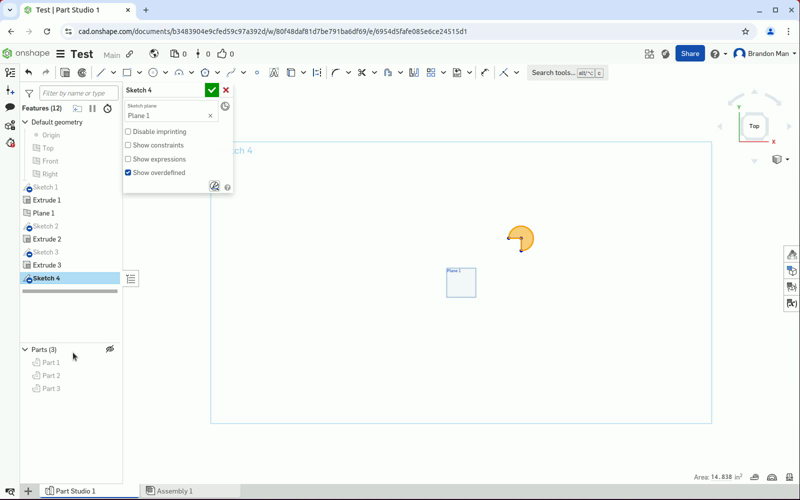
key(shift+e)
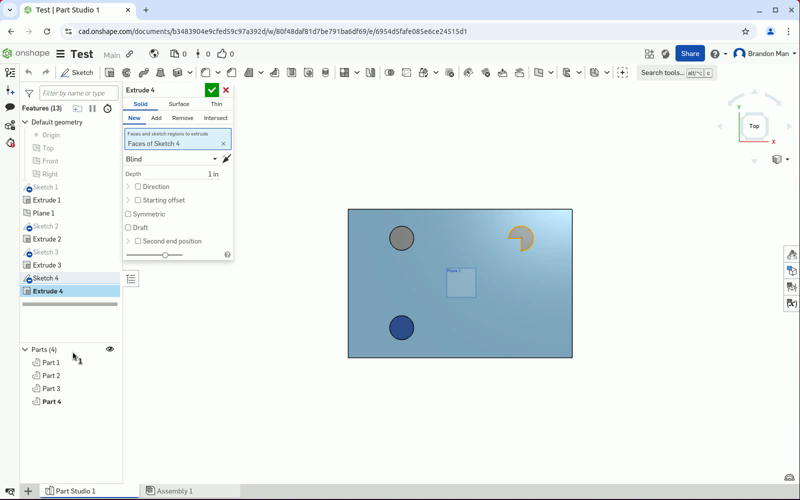
mouse_move(143, 106)
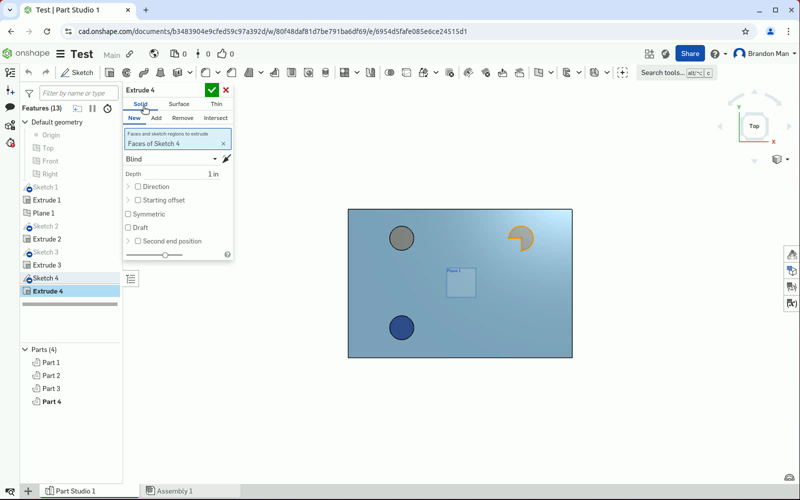
click(143, 106)
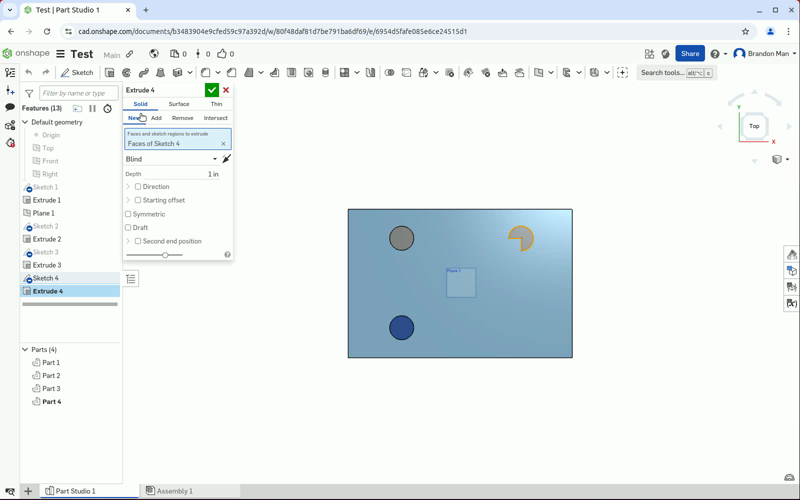
mouse_move(137, 120)
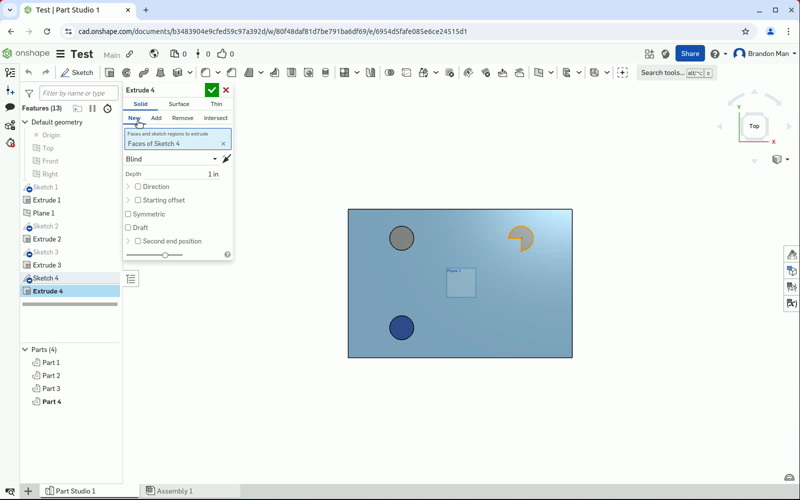
click(137, 120)
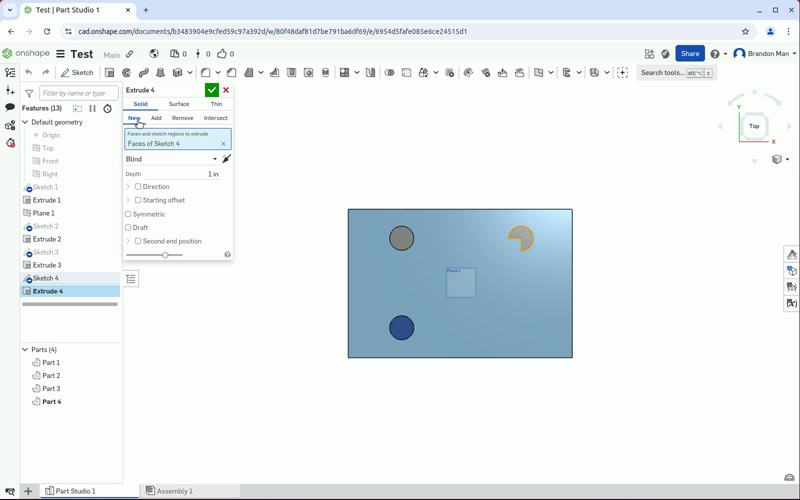
key(tab, 4)
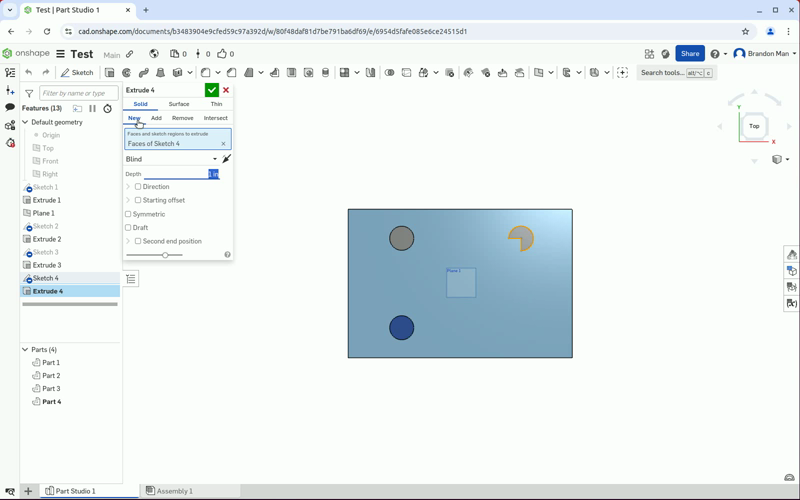
text(15.405)
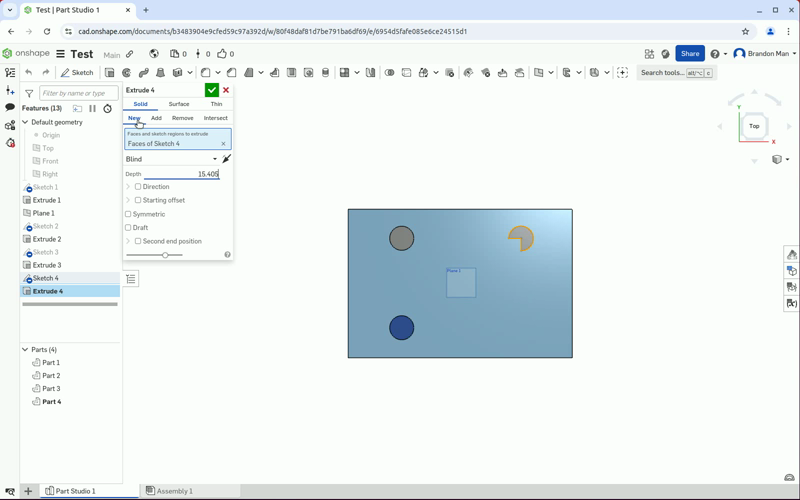
key(enter)
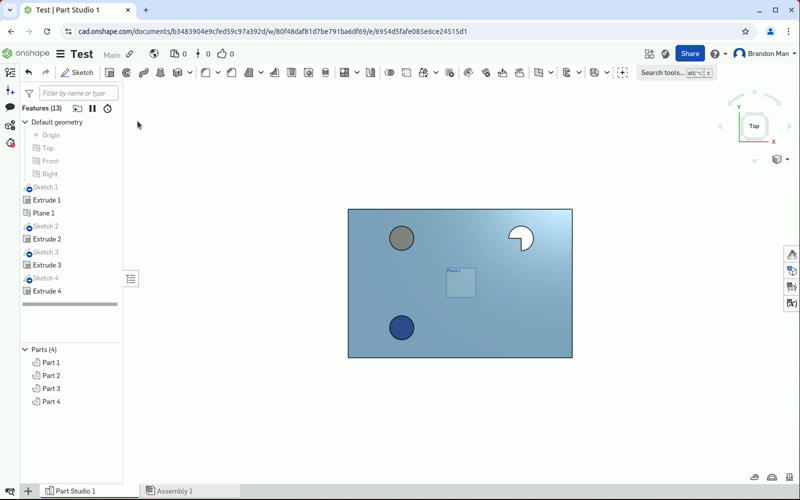
key(shift+h)
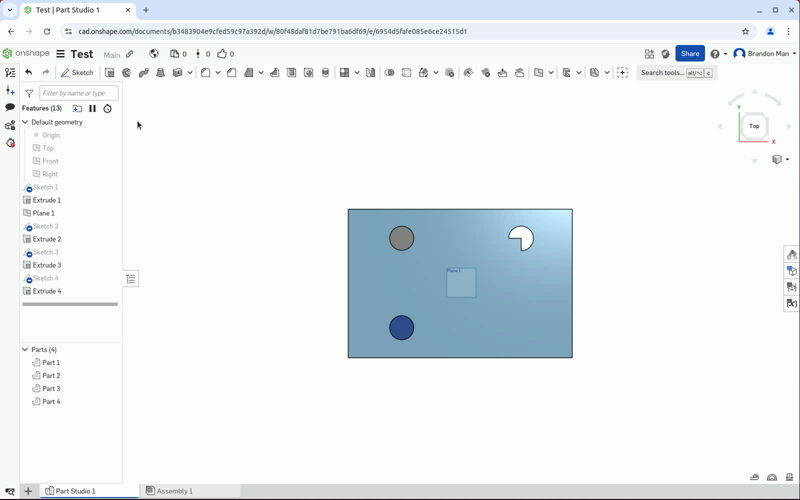
key(shift+h)
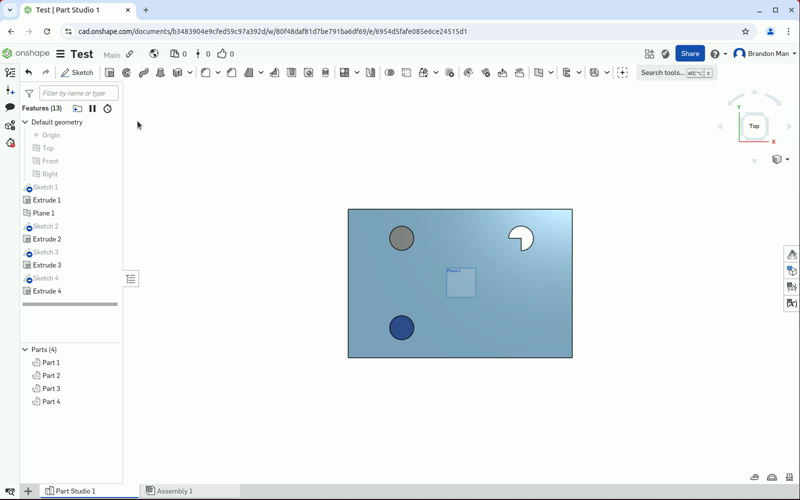
mouse_move(73, 189)
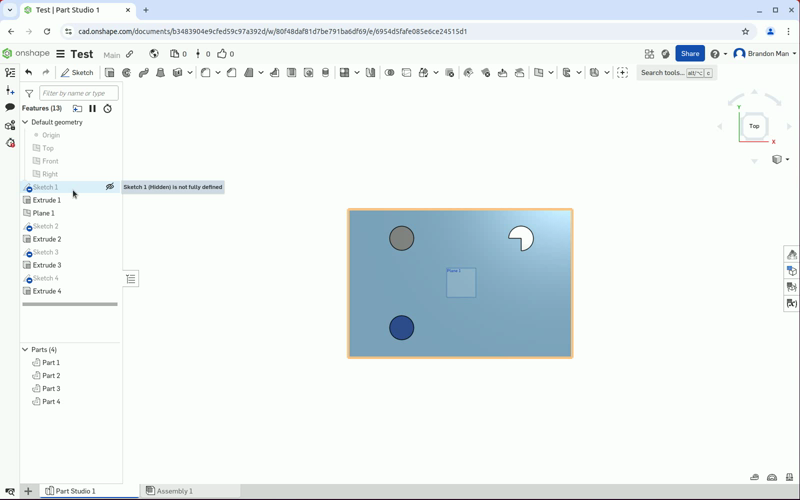
click(73, 189)
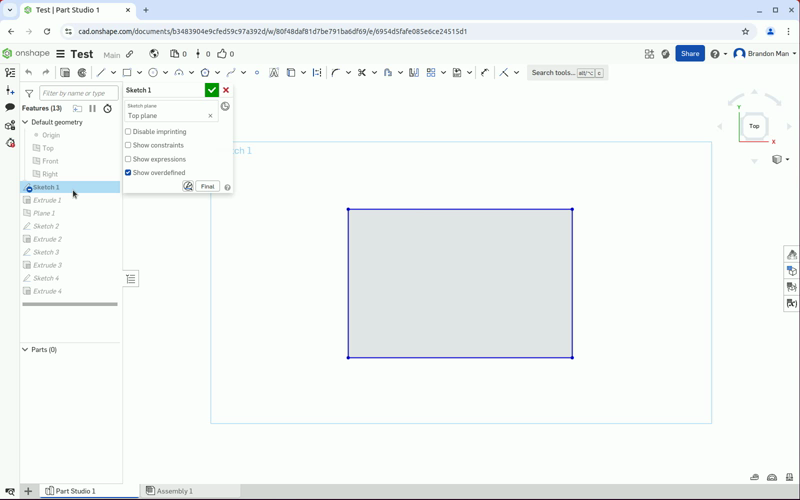
mouse_move(229, 92)
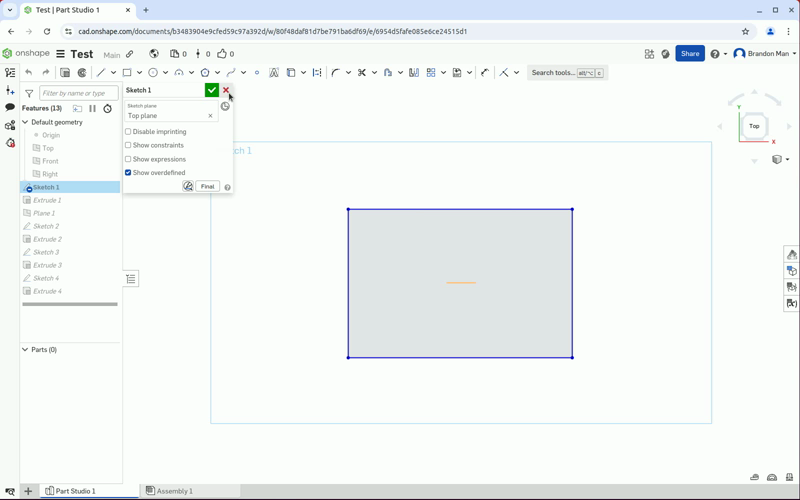
click(229, 92)
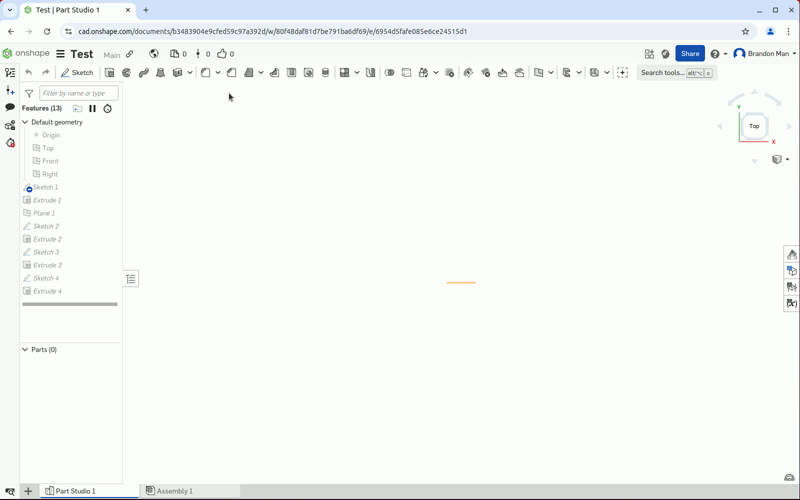
key(shift+s)
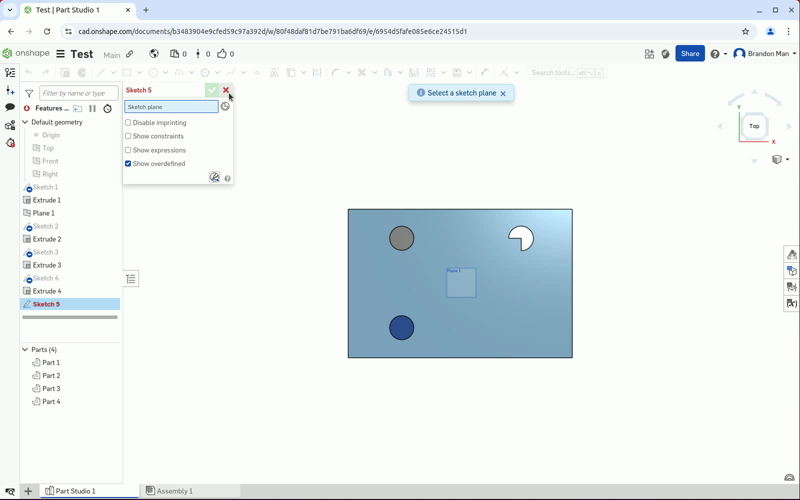
mouse_move(73, 215)
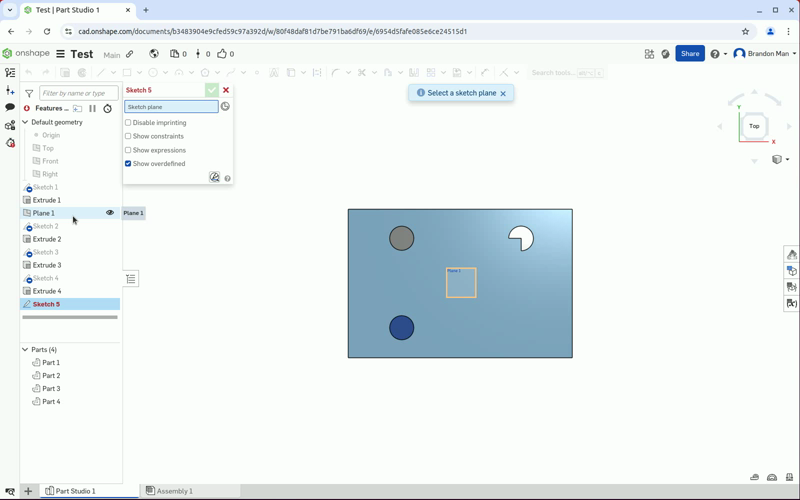
click(73, 215)
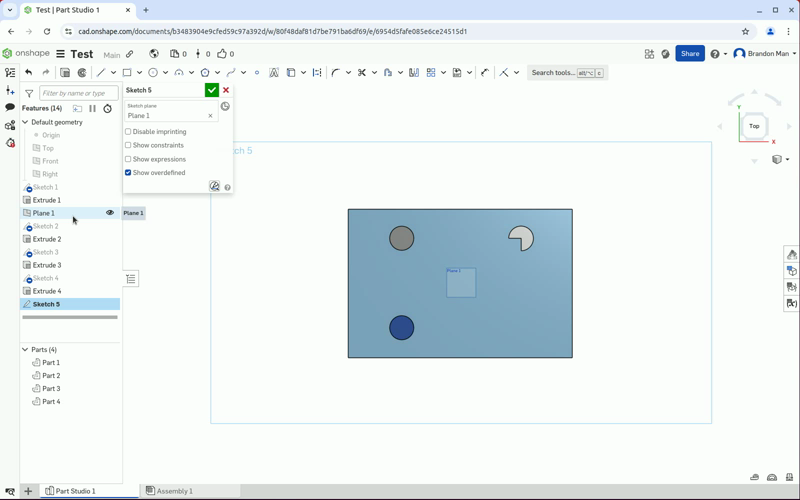
mouse_move(73, 352)
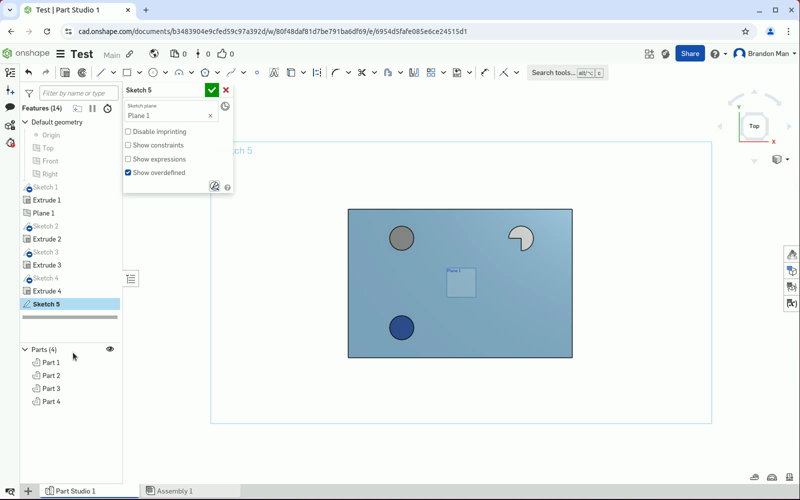
key(y)
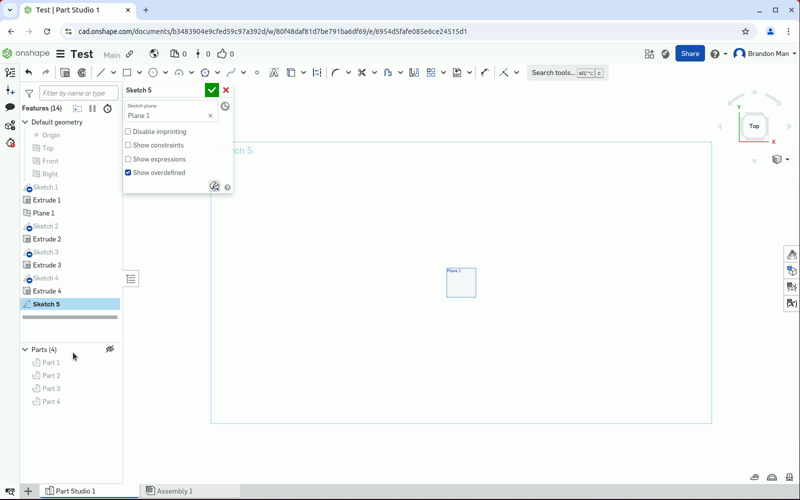
key(a)
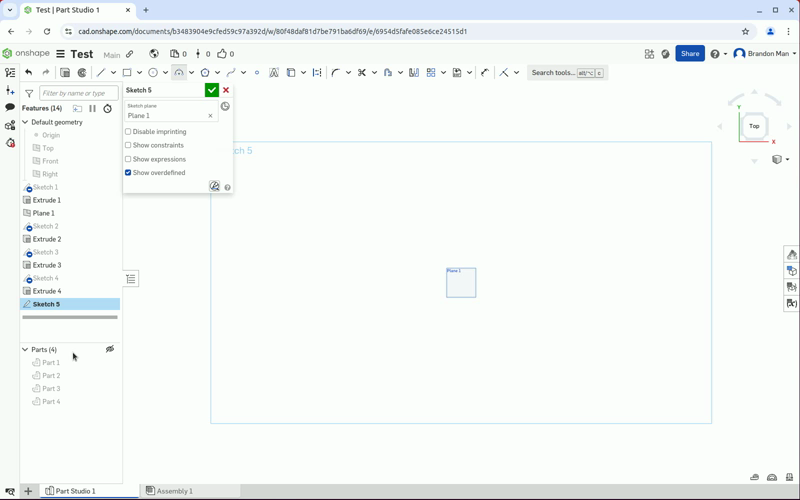
key_down(shift)
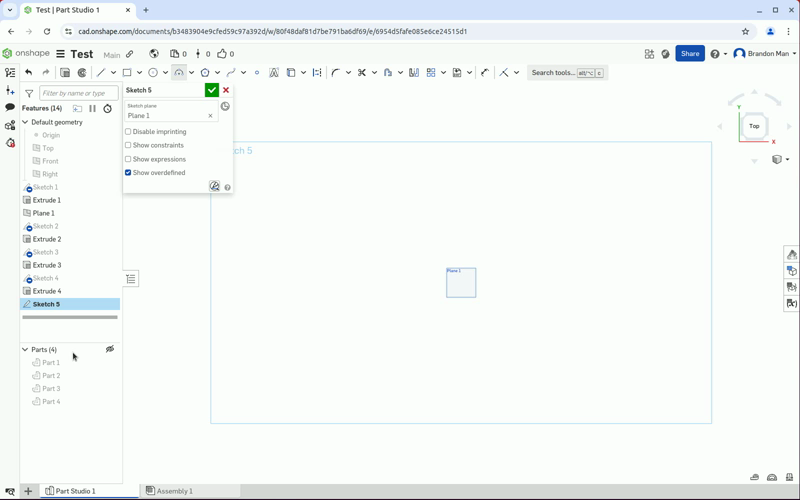
mouse_move(508, 238)
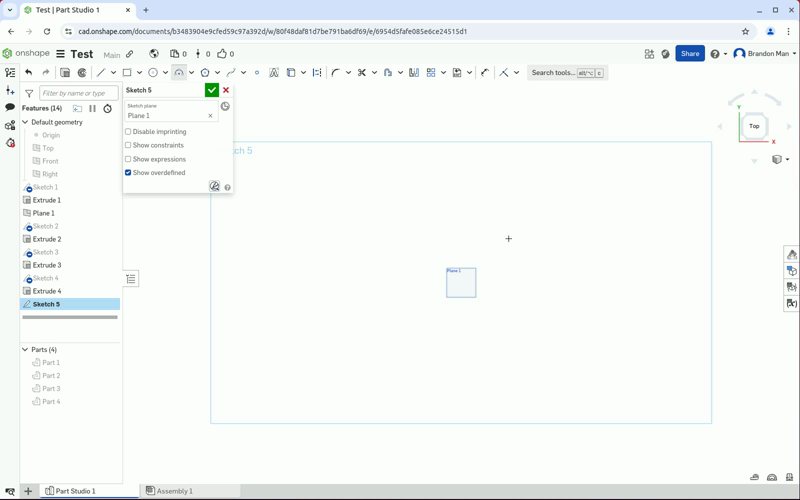
click(508, 238)
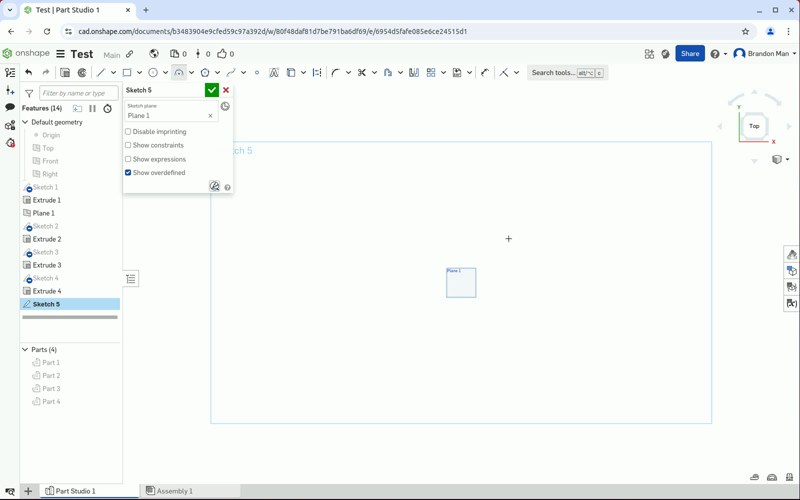
key_up(shift)
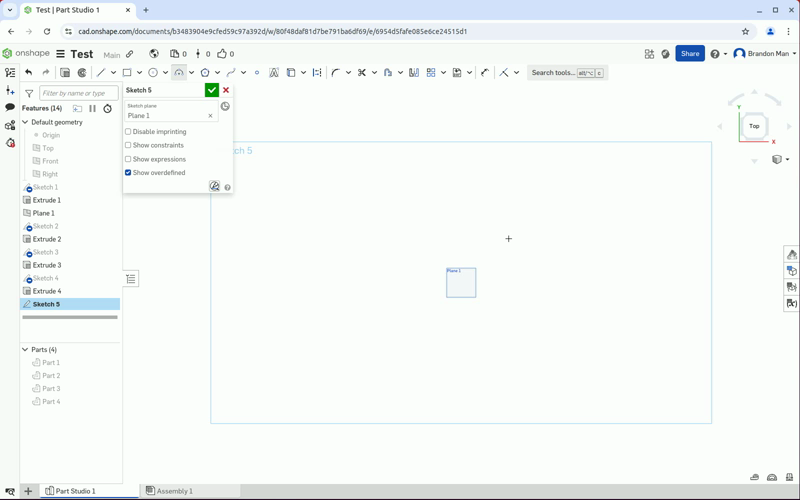
key_down(shift)
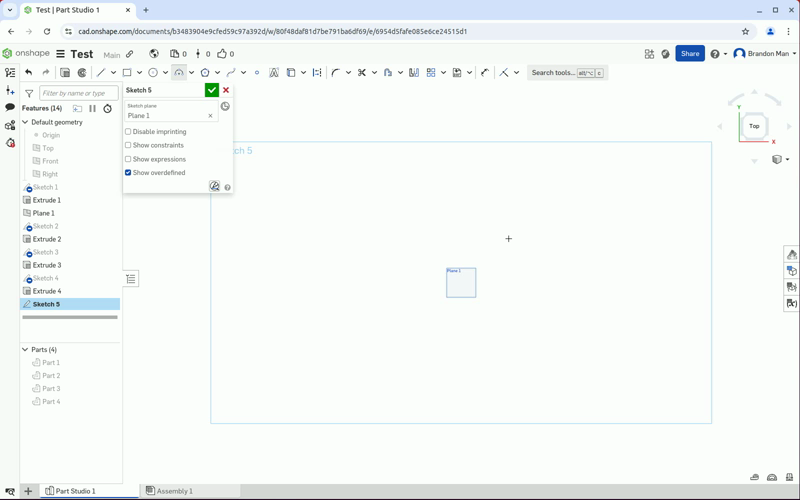
mouse_move(521, 251)
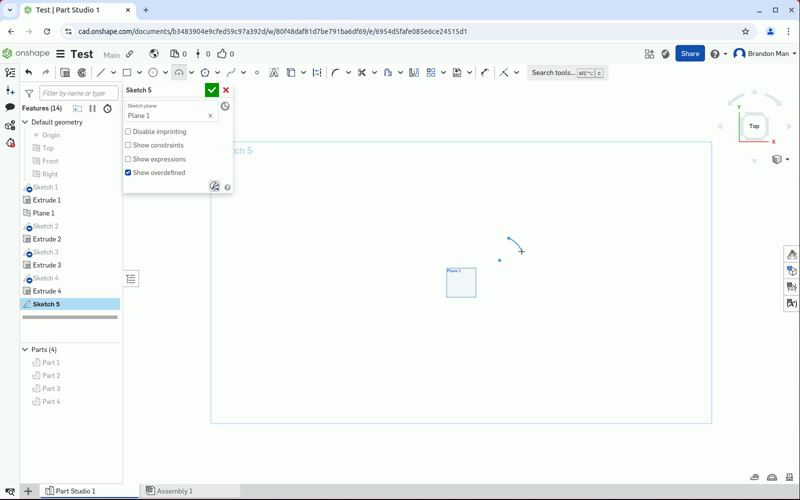
click(521, 251)
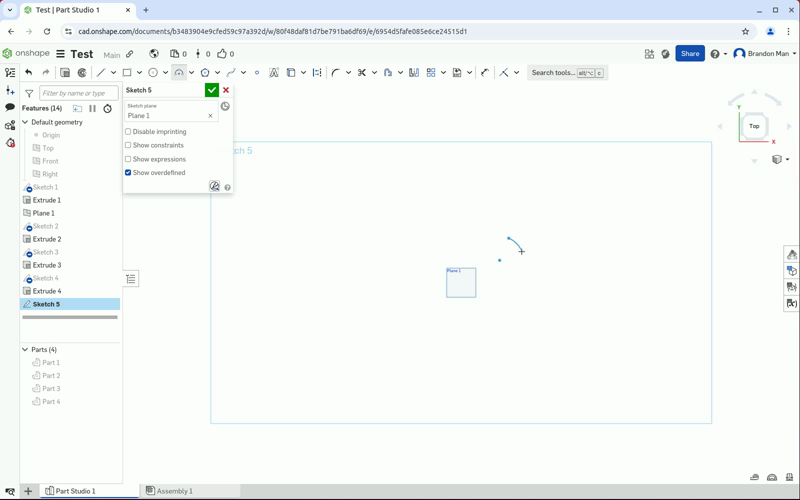
mouse_move(512, 247)
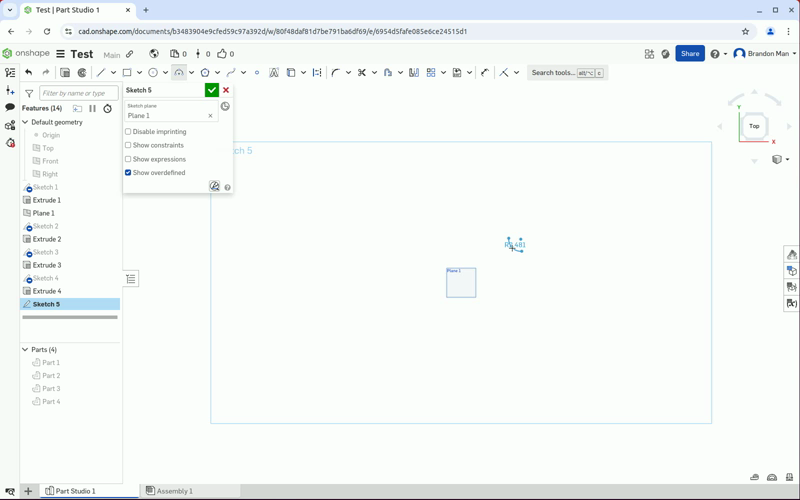
click(512, 247)
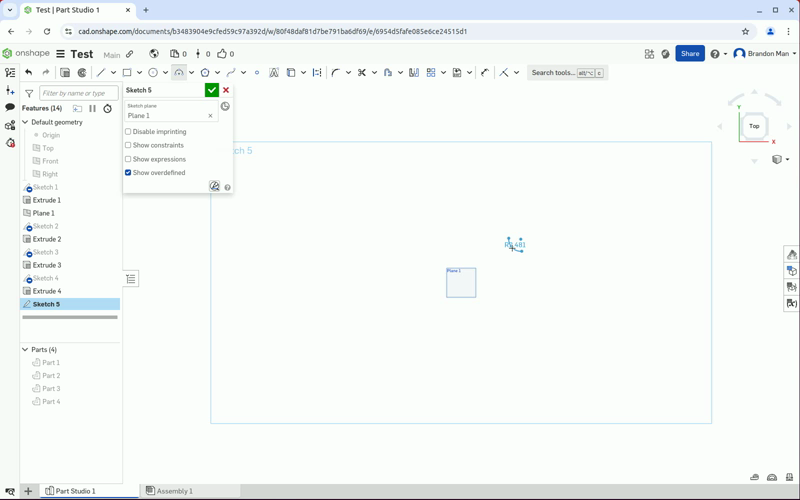
key_up(shift)
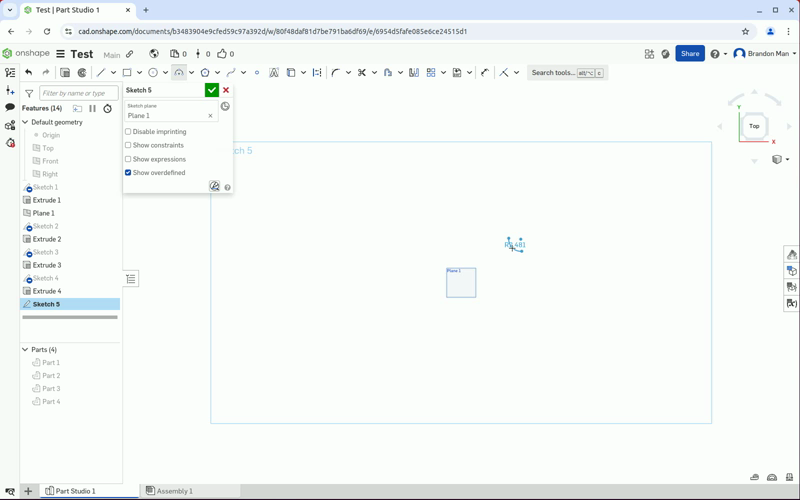
key(esc)
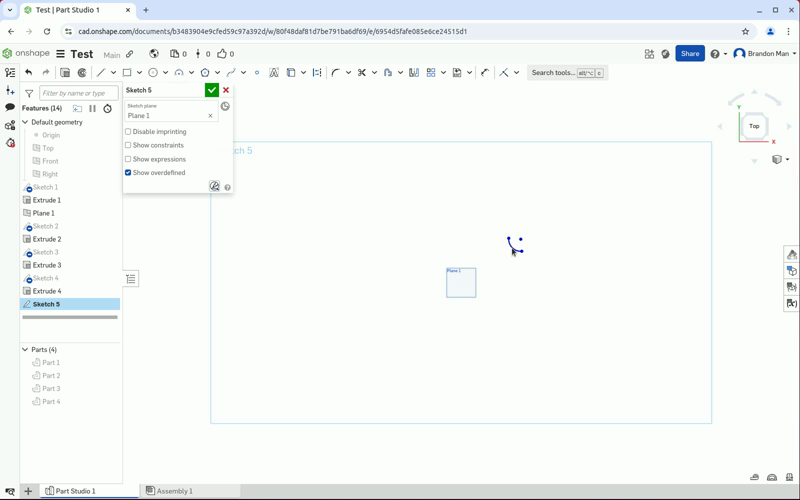
key(l)
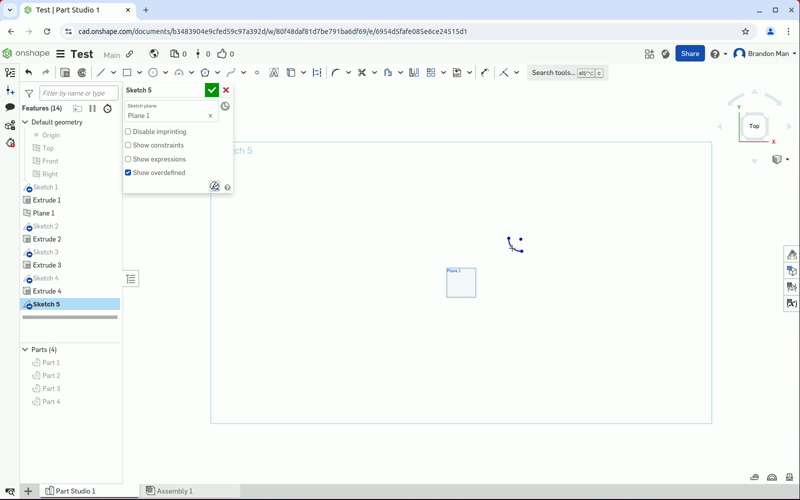
mouse_move(521, 251)
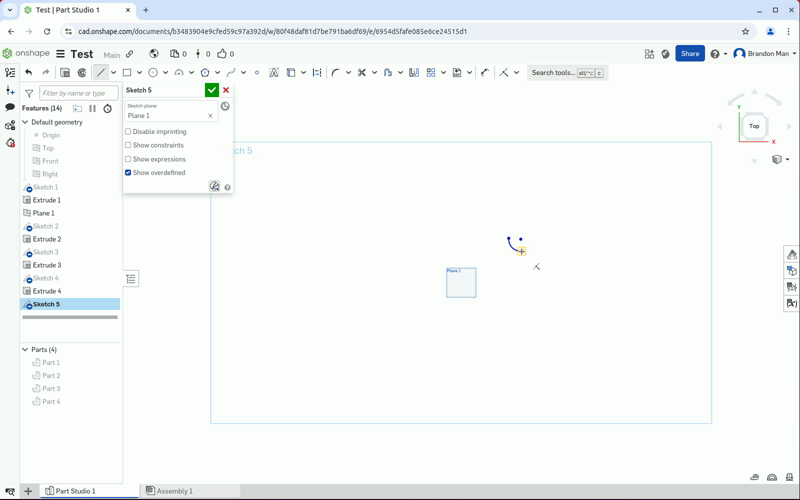
click(521, 251)
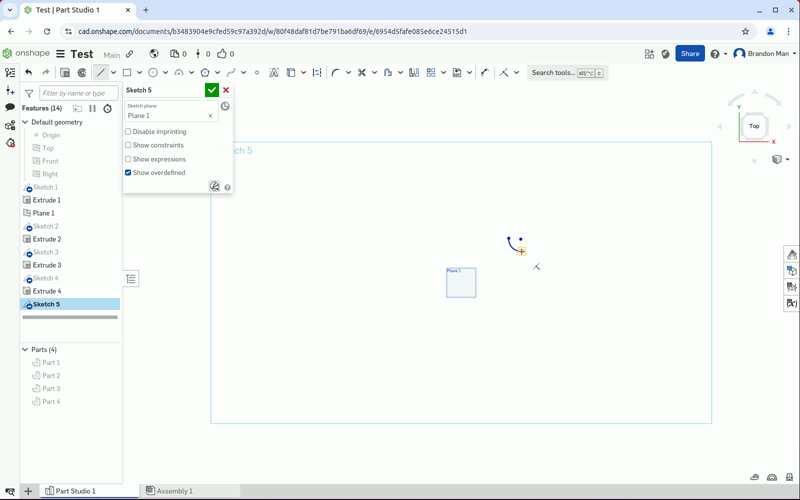
key_down(shift)
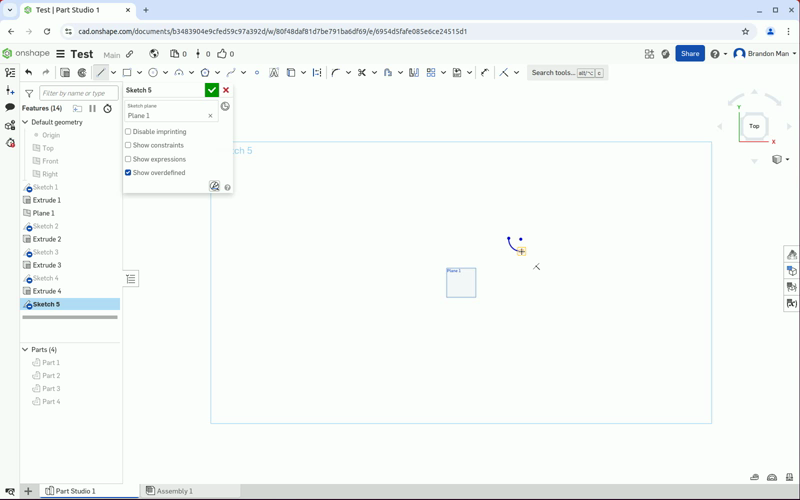
mouse_move(551, 251)
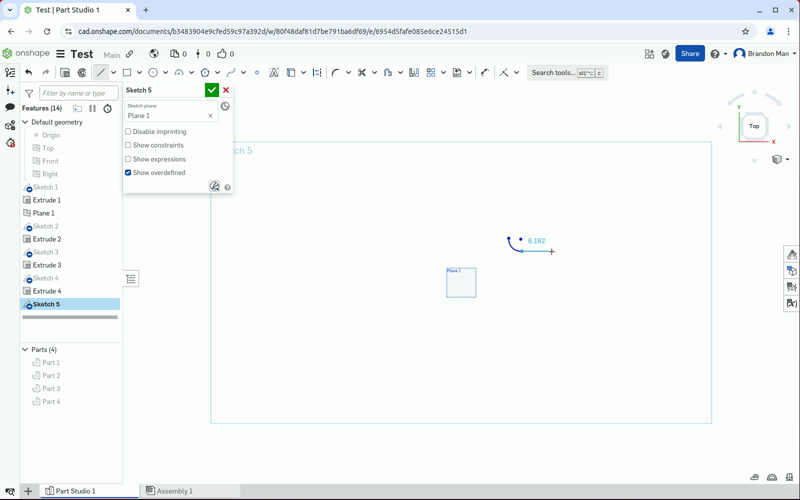
mouse_move(521, 238)
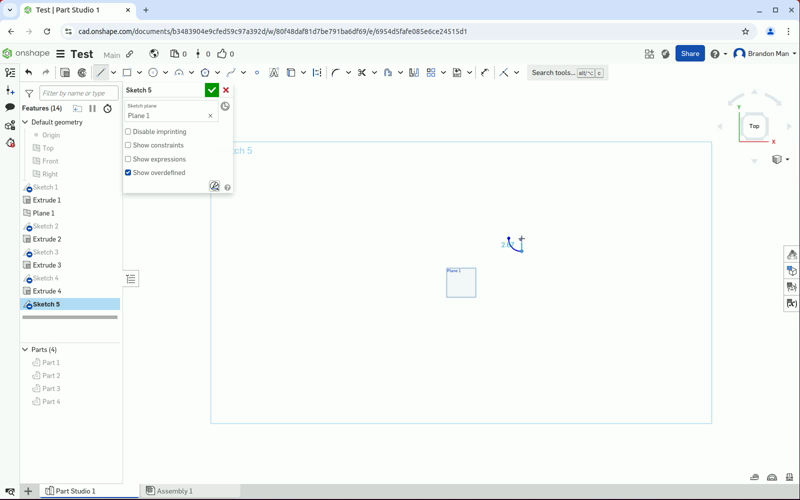
click(521, 238)
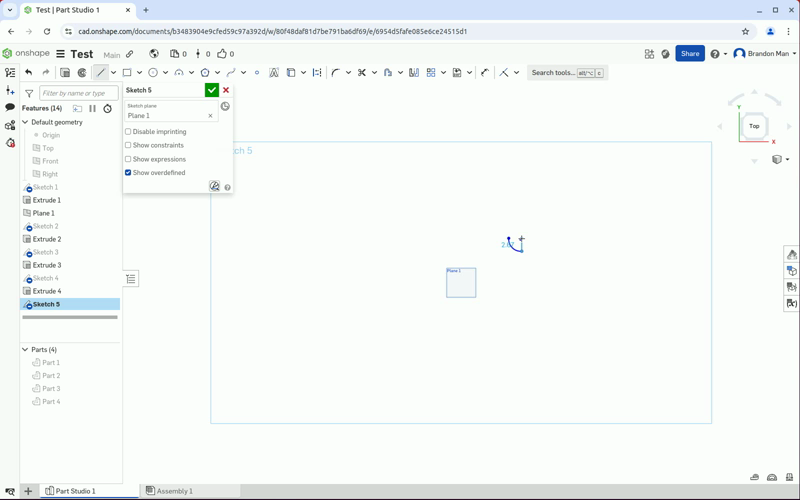
key_up(shift)
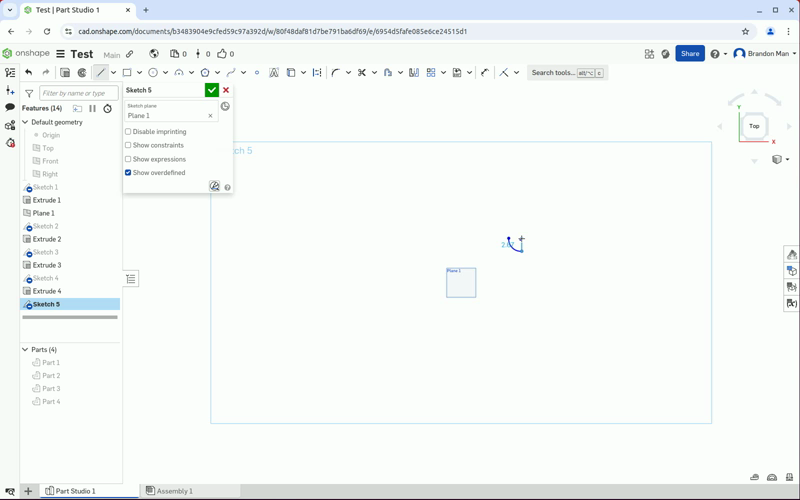
mouse_move(551, 238)
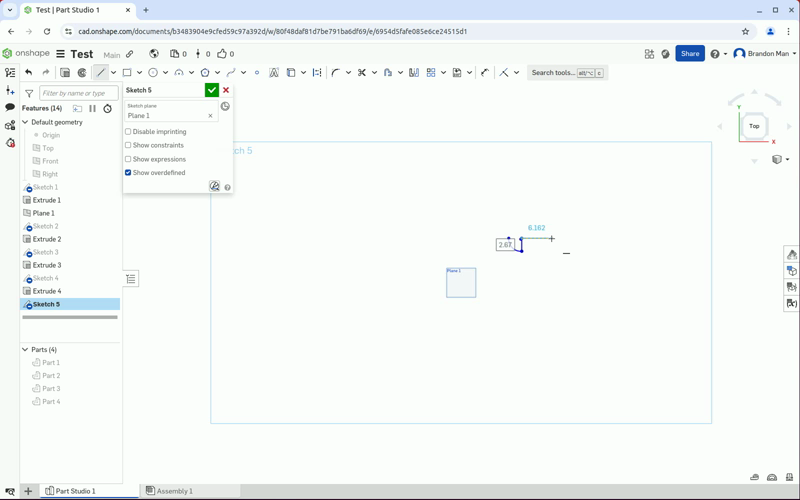
key_down(shift)
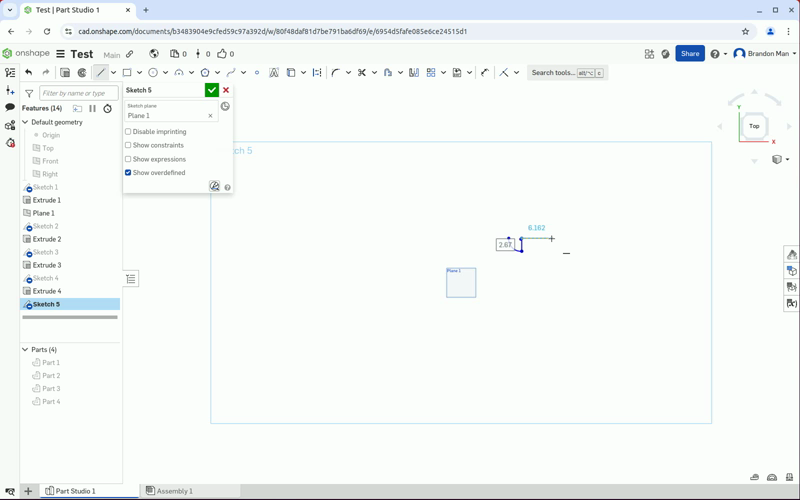
mouse_move(508, 238)
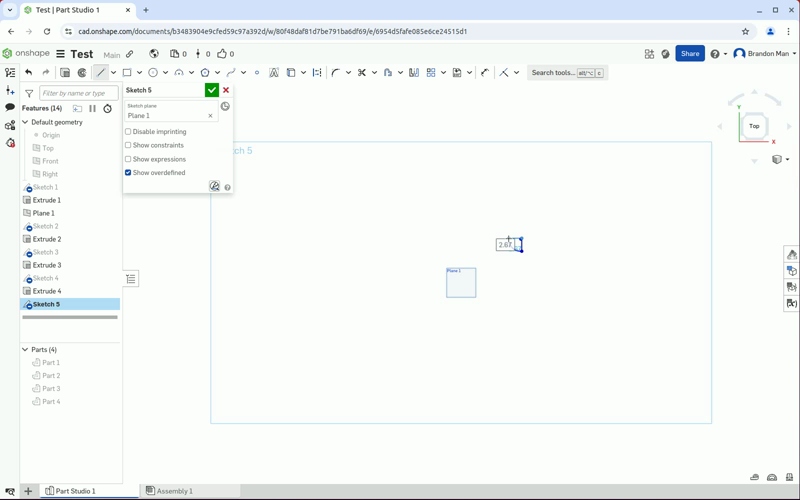
key_up(shift)
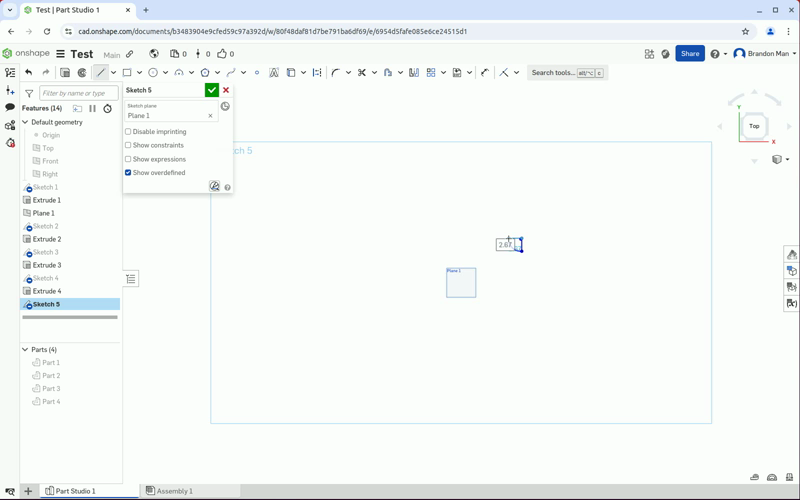
click(508, 238)
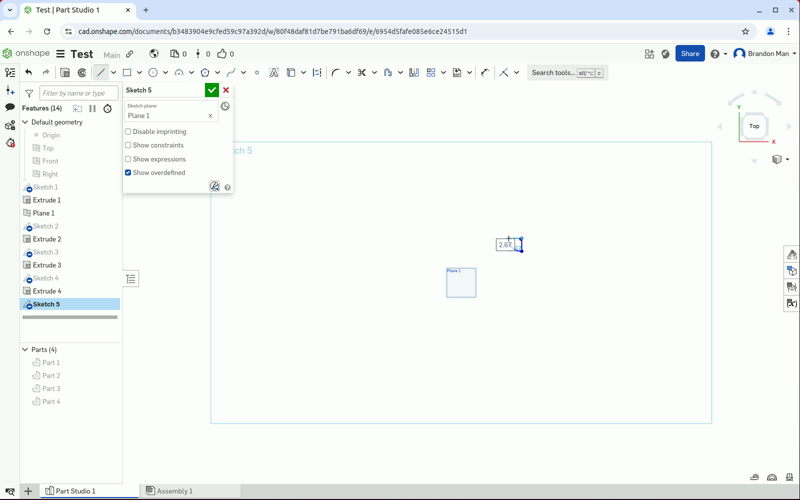
key(esc)
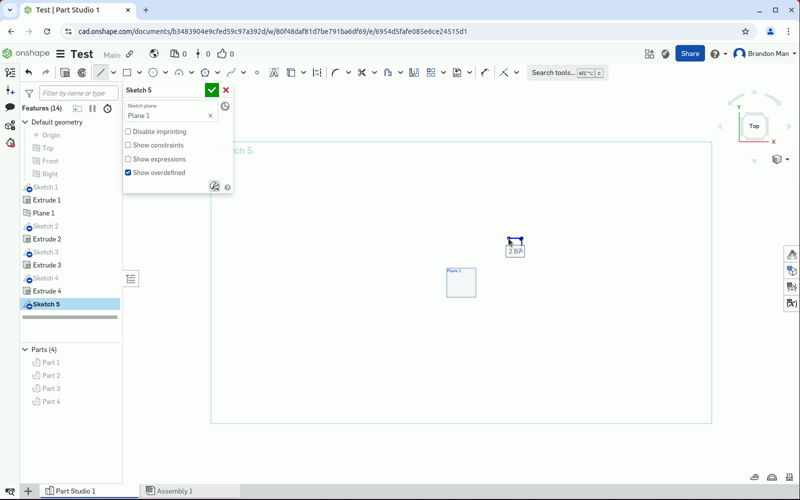
mouse_move(519, 241)
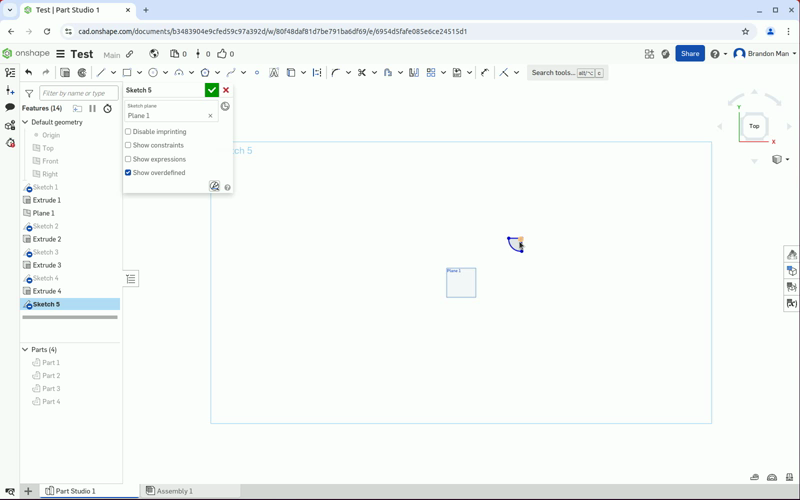
scroll(6)
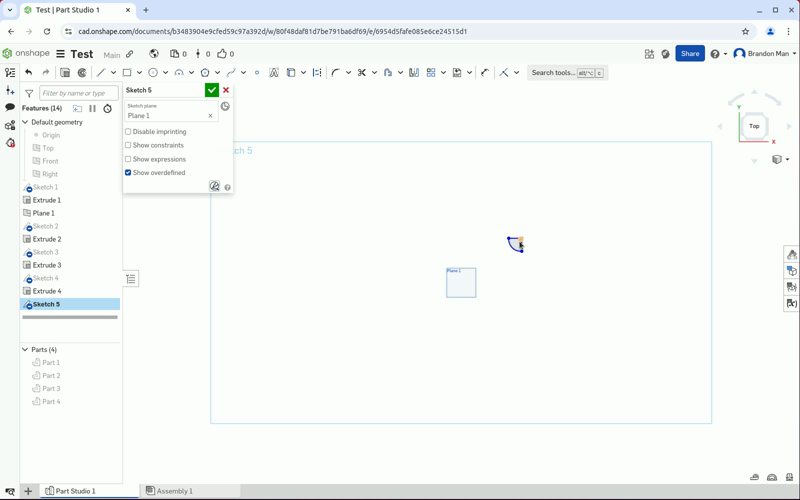
scroll(6)
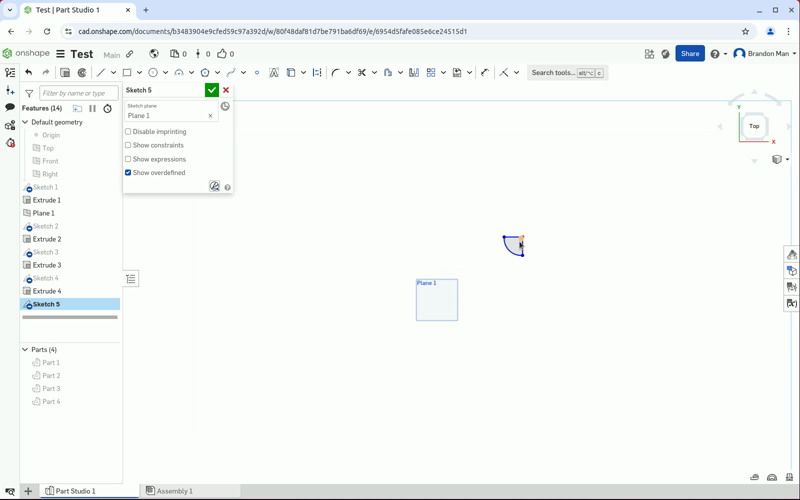
scroll(6)
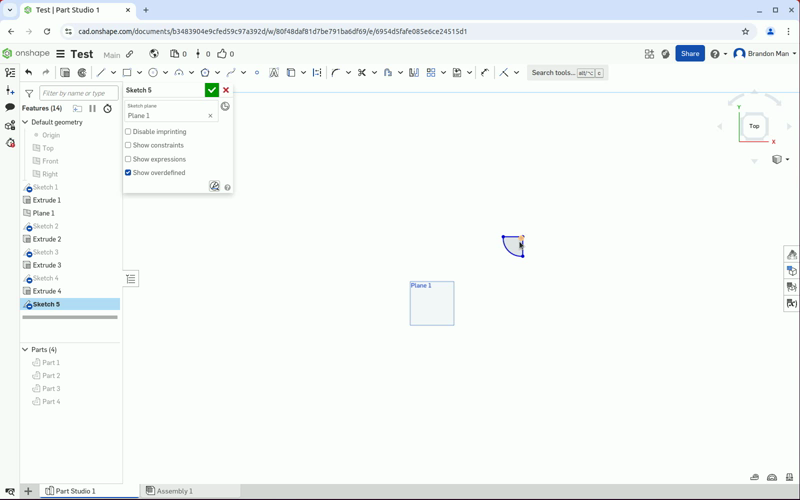
scroll(6)
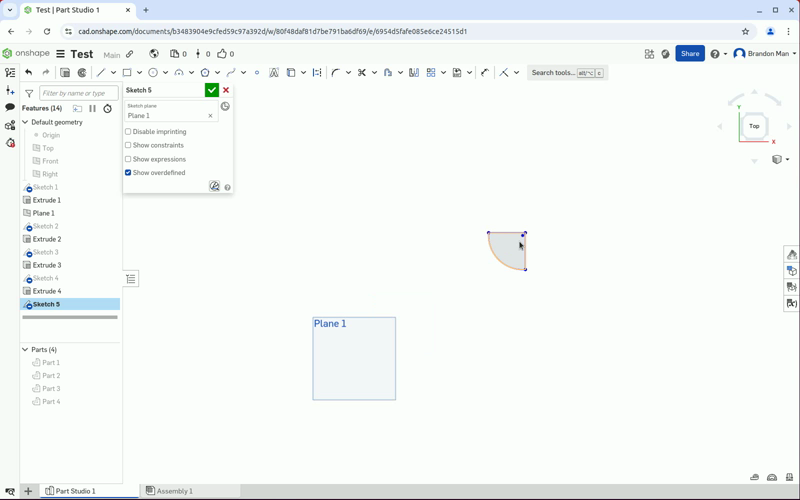
scroll(6)
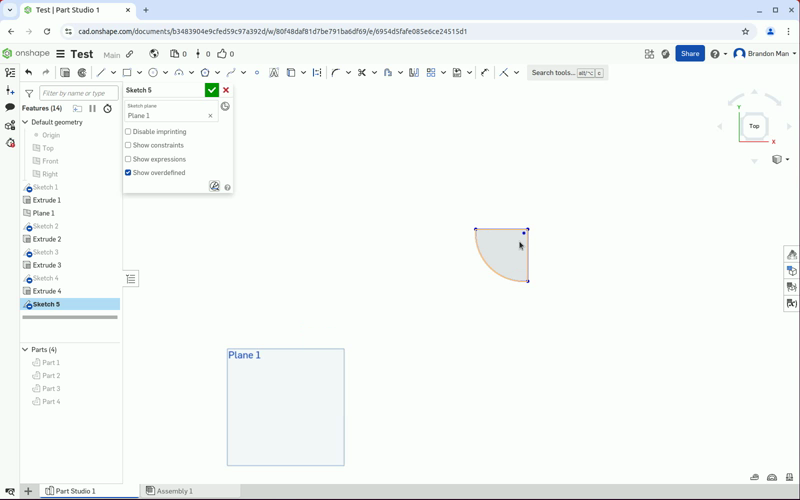
scroll(6)
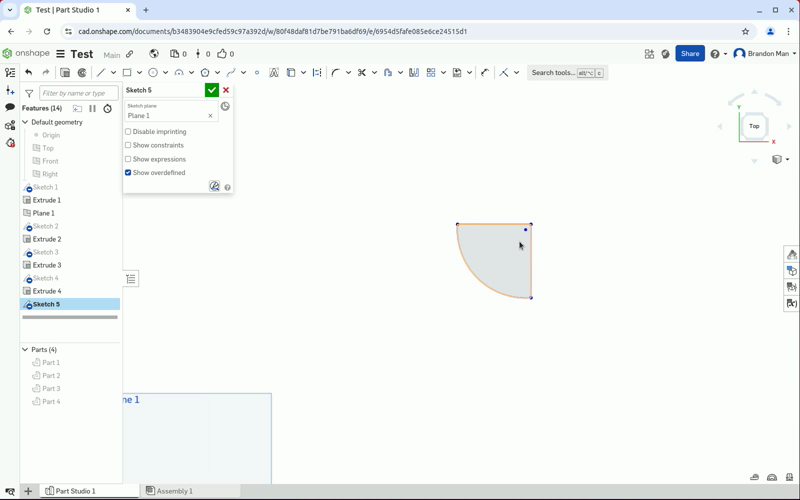
scroll(6)
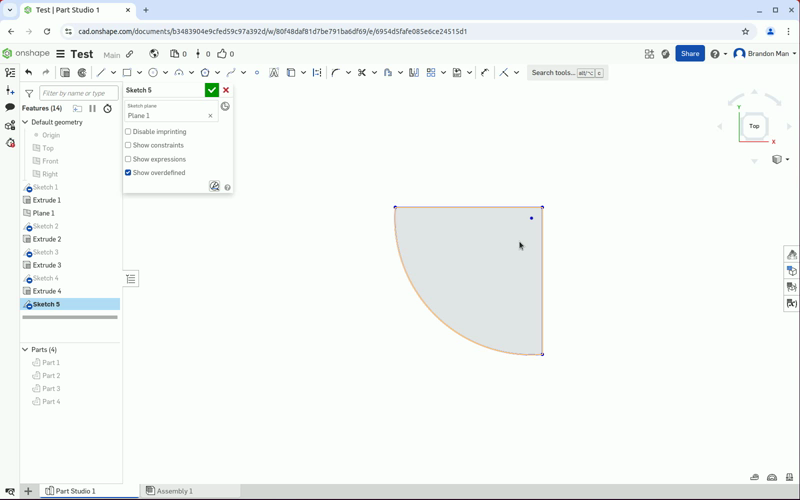
click(519, 241)
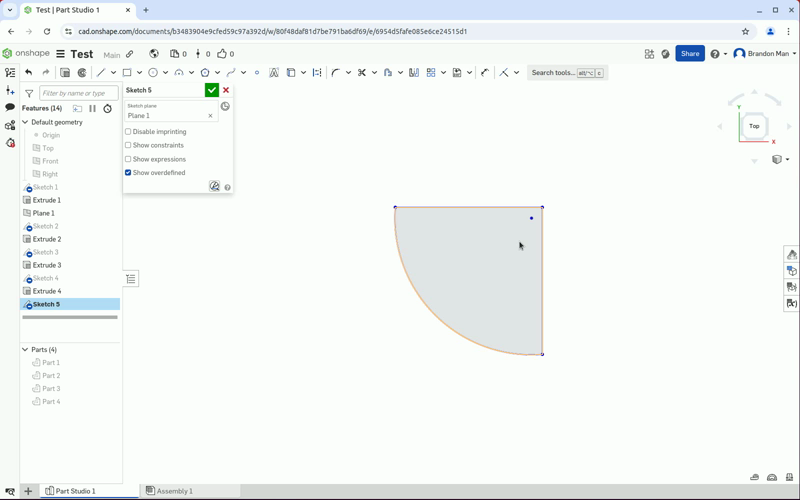
scroll(-6)
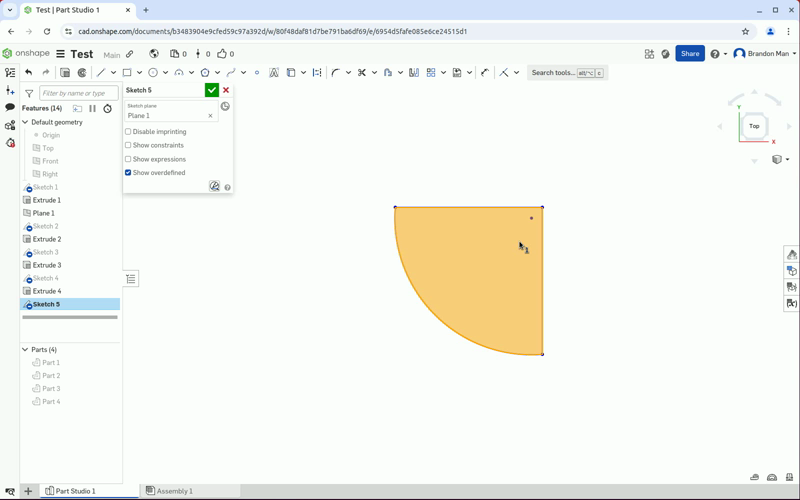
scroll(-6)
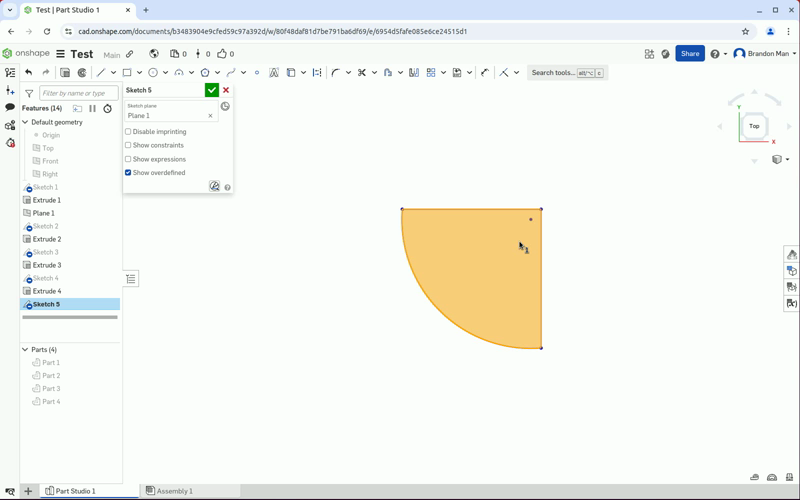
scroll(-6)
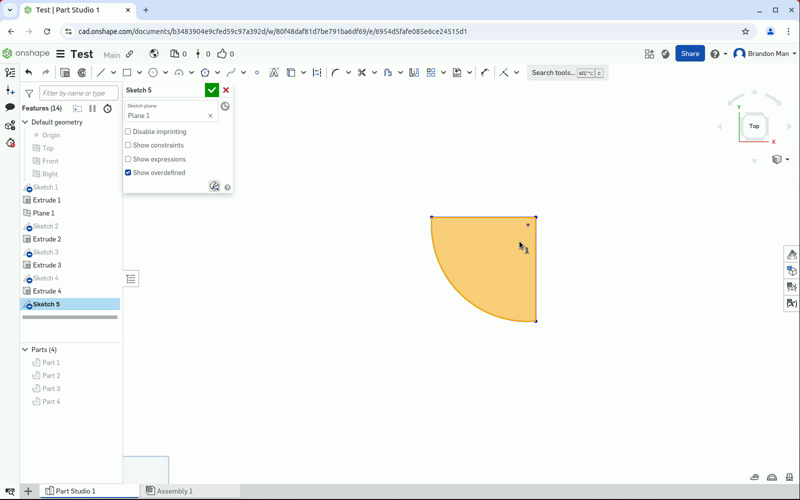
scroll(-6)
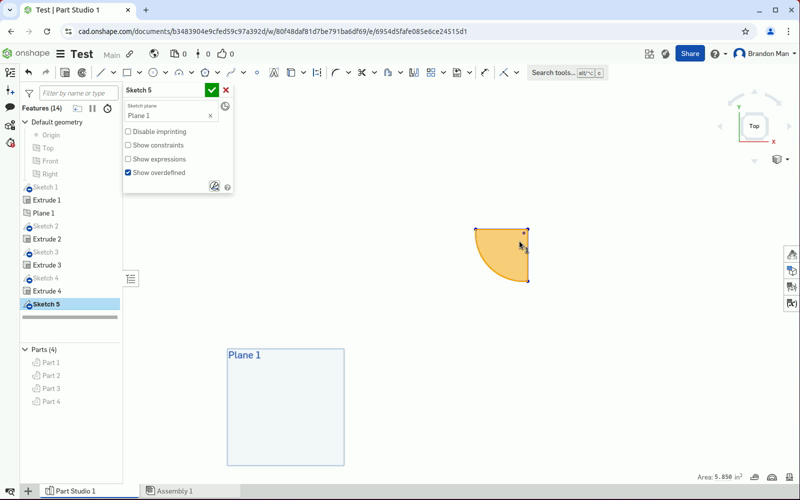
scroll(-6)
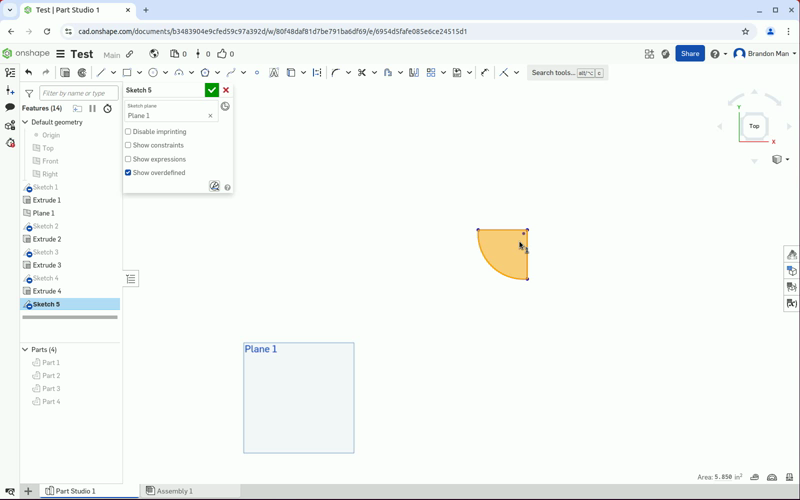
scroll(-6)
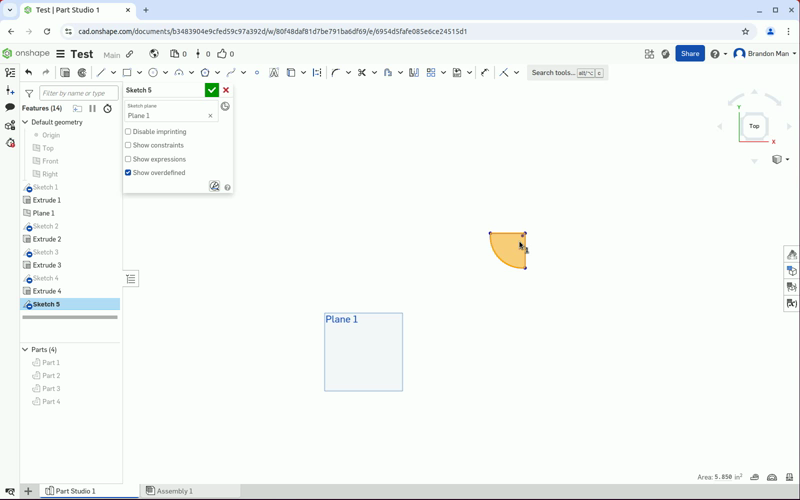
scroll(-6)
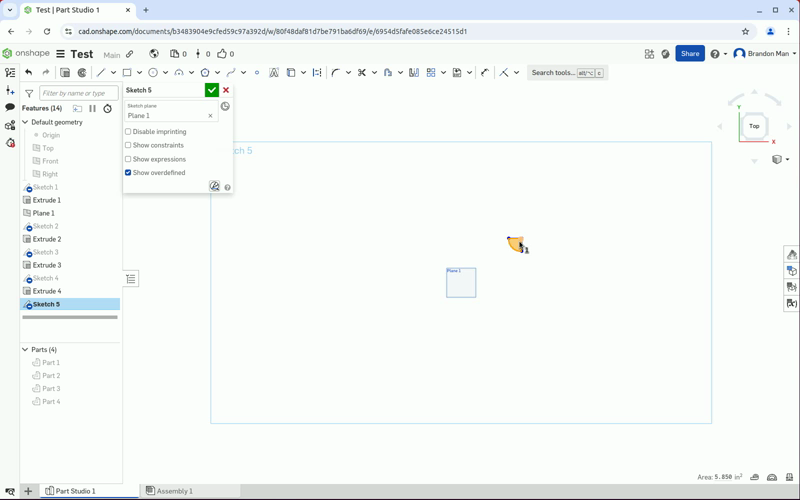
mouse_move(73, 352)
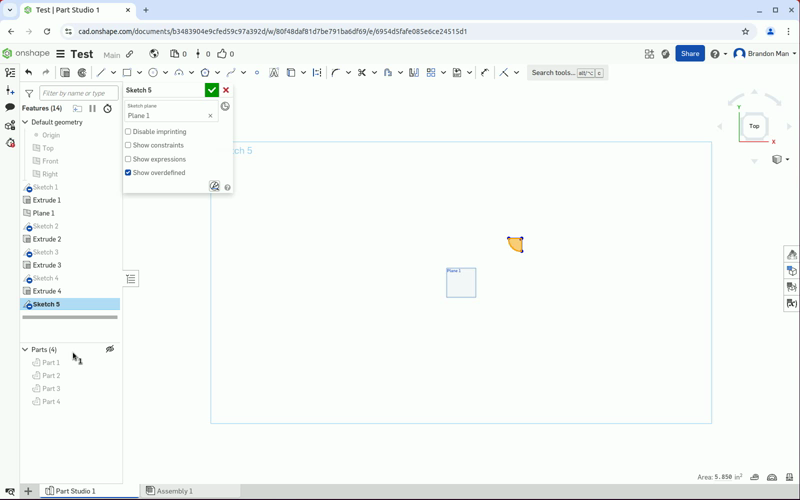
key(shift+y)
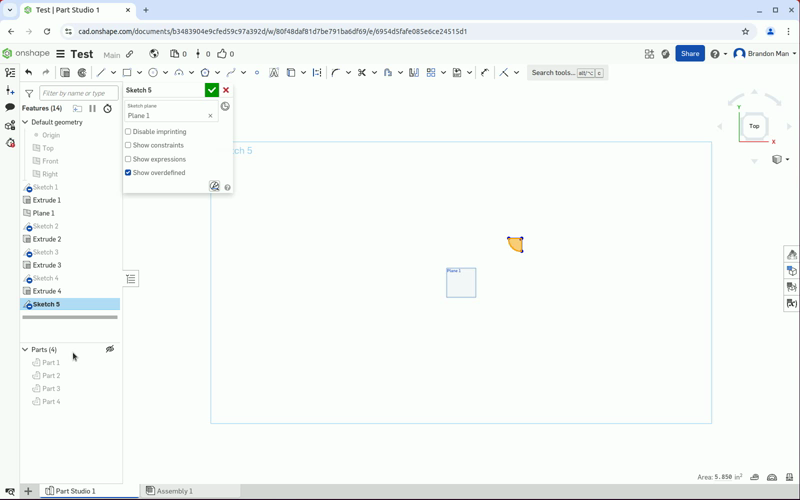
key(shift+e)
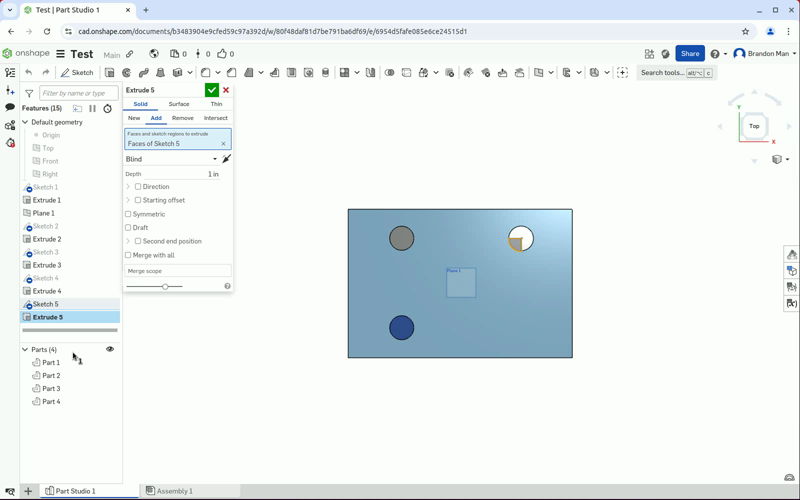
mouse_move(143, 106)
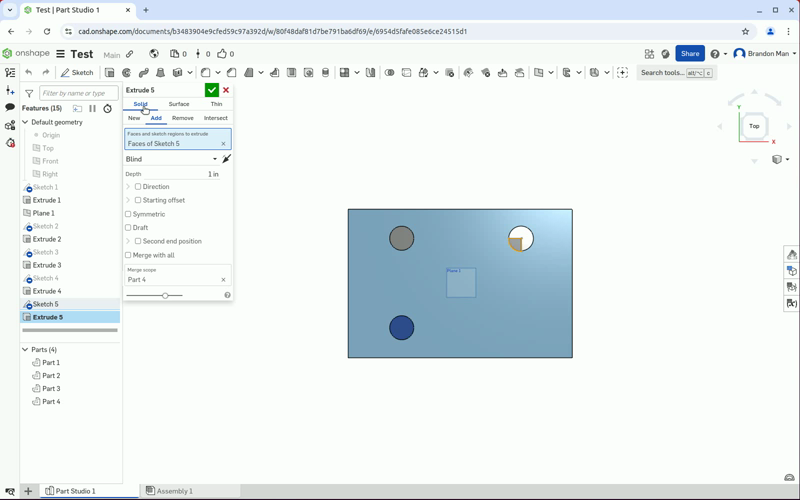
click(143, 106)
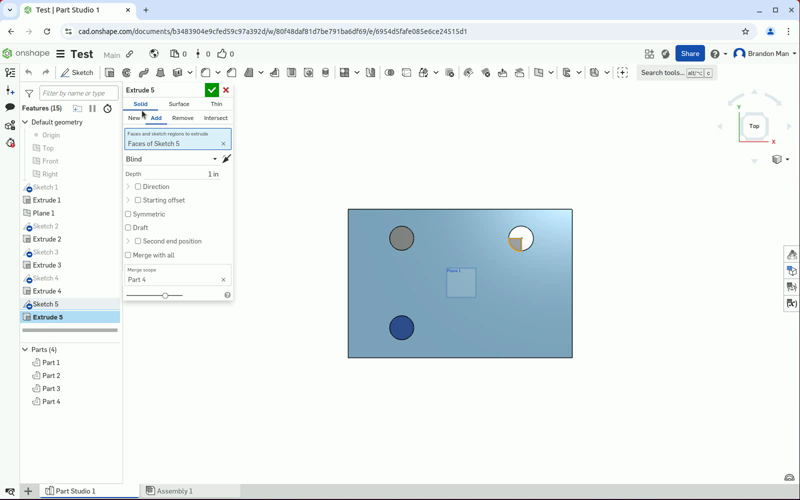
mouse_move(137, 120)
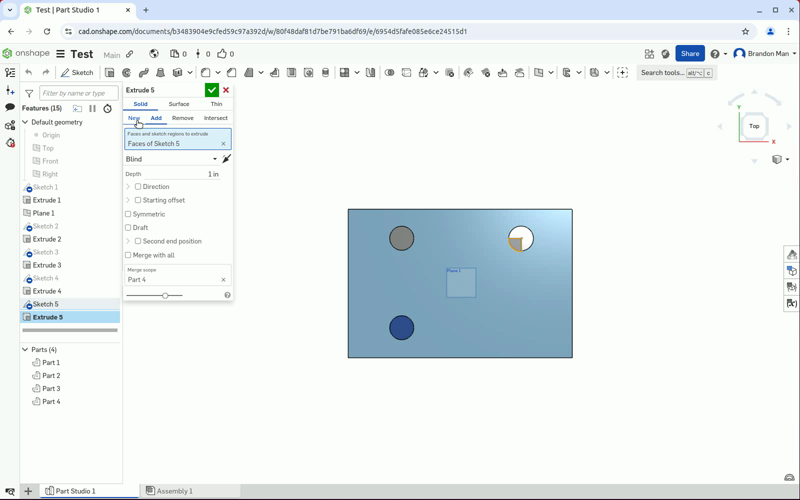
click(137, 120)
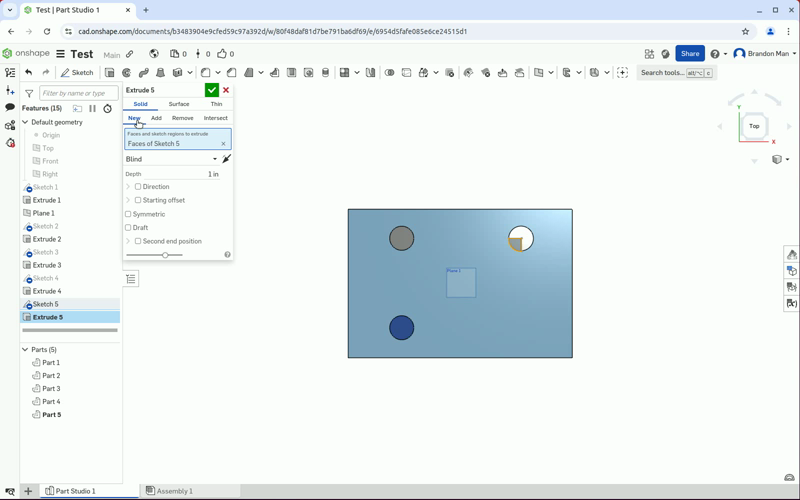
key(tab, 4)
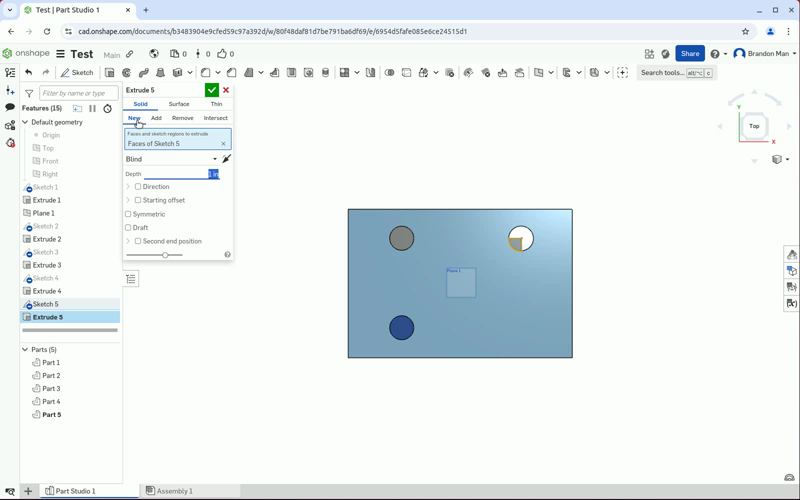
text(15.405)
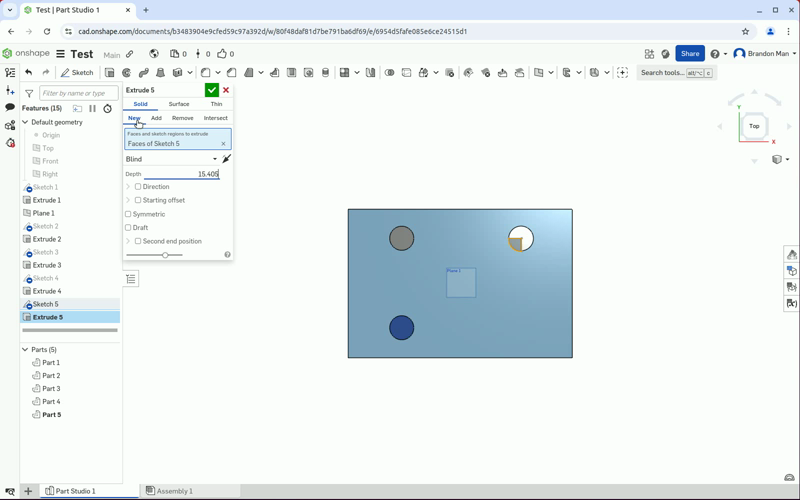
key(enter)
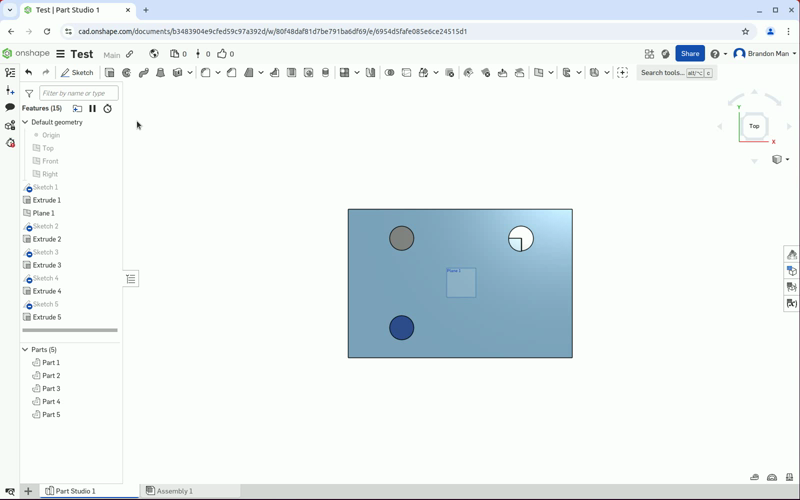
key(shift+h)
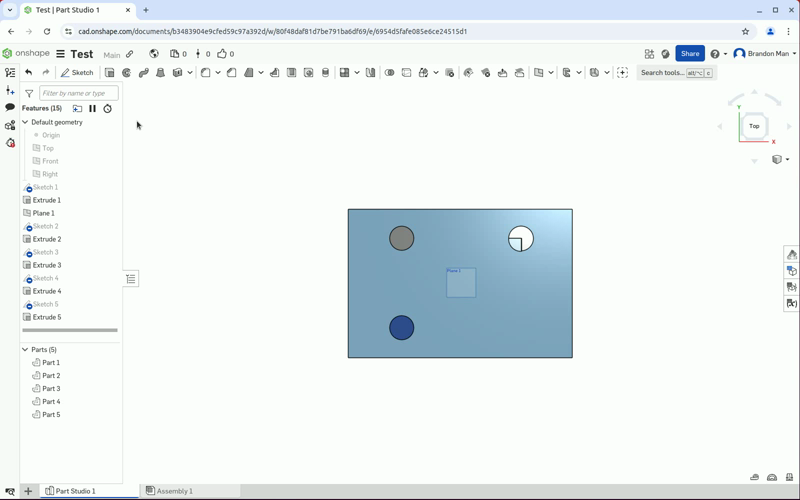
key(shift+h)
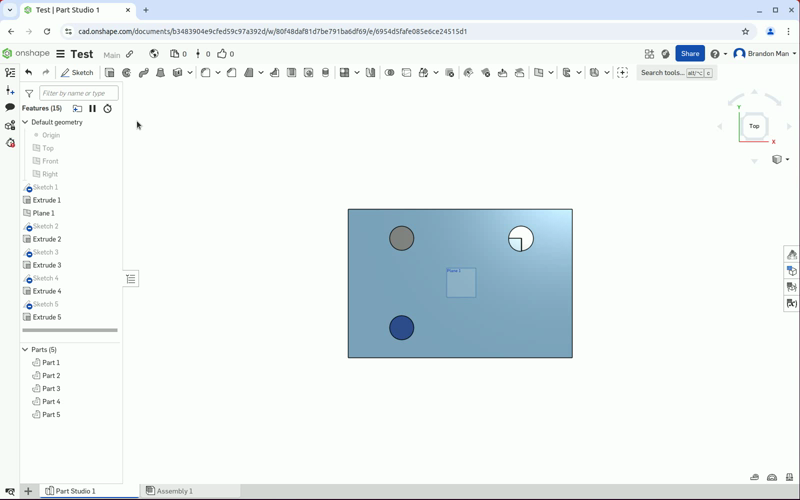
mouse_move(73, 189)
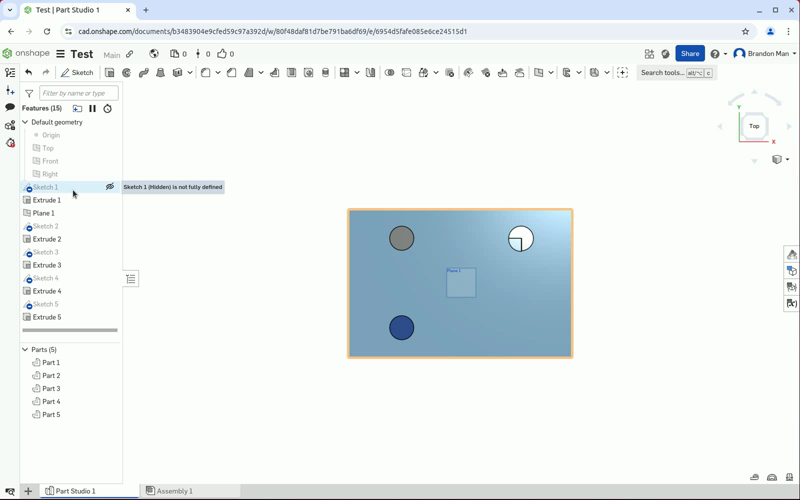
click(73, 189)
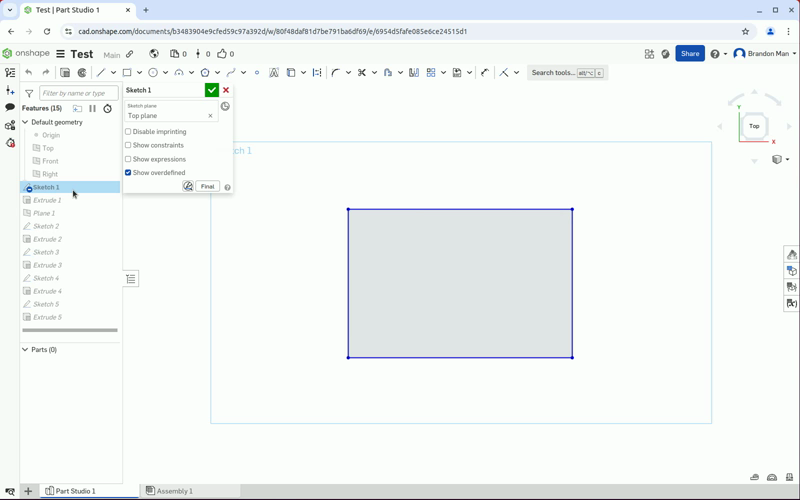
mouse_move(229, 92)
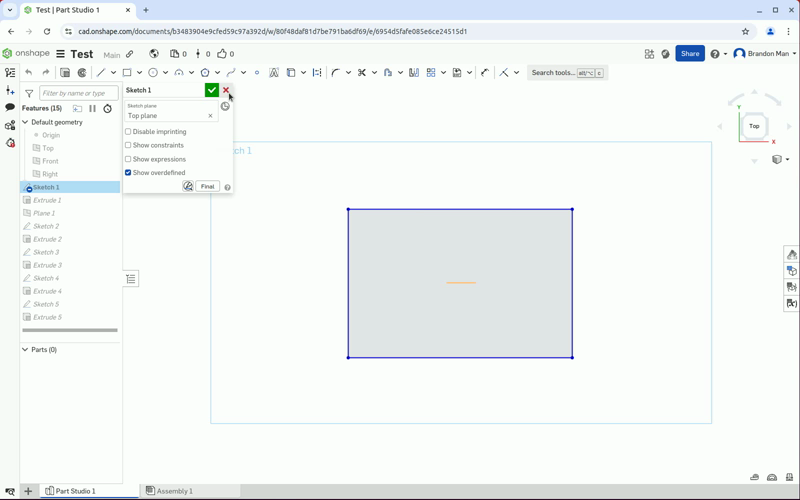
click(229, 92)
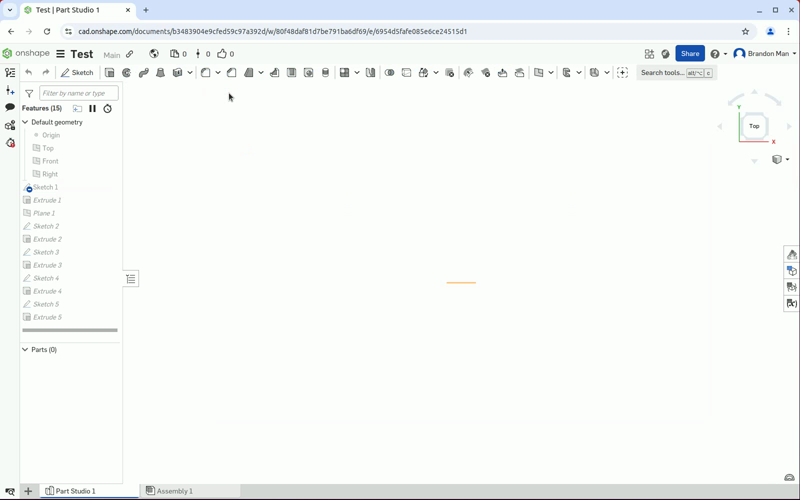
key(shift+s)
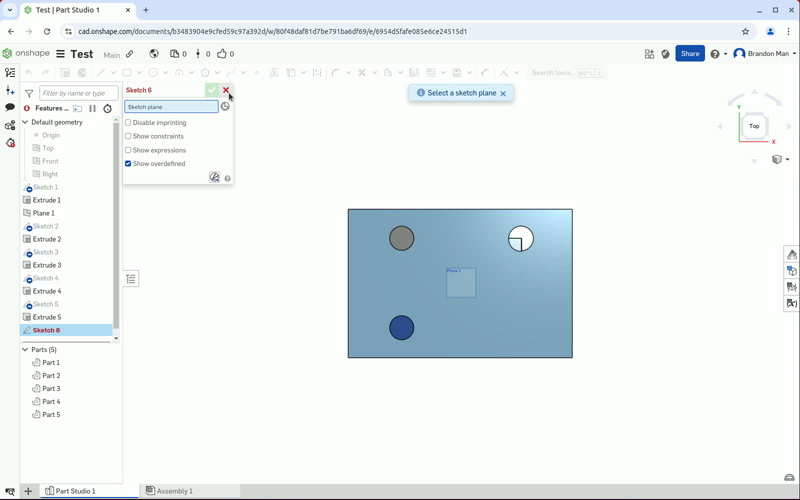
mouse_move(69, 215)
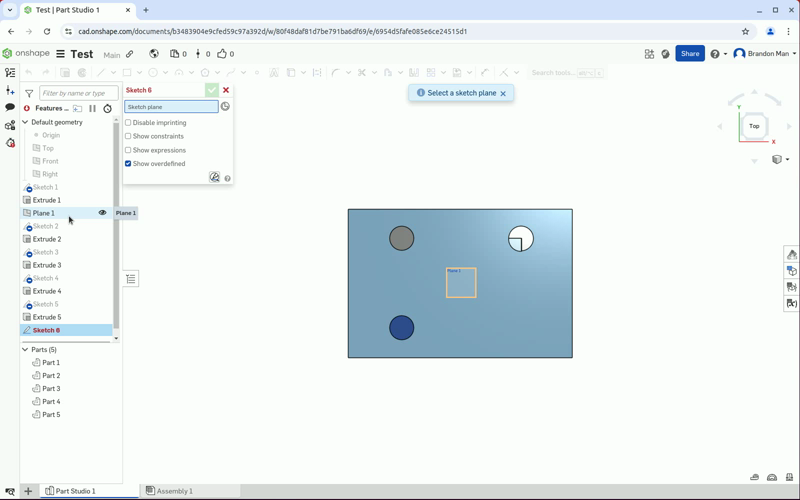
click(69, 215)
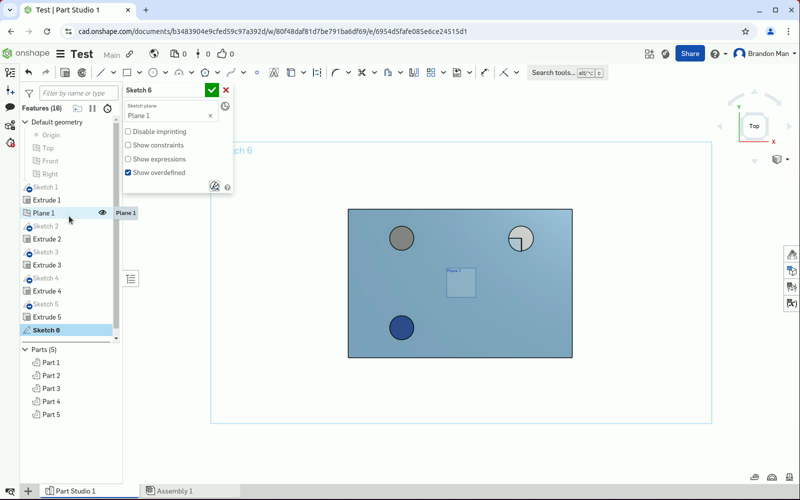
mouse_move(73, 352)
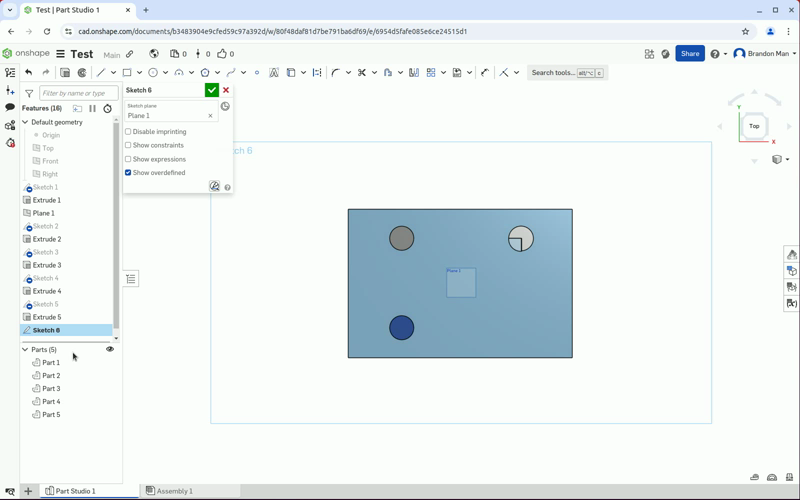
key(y)
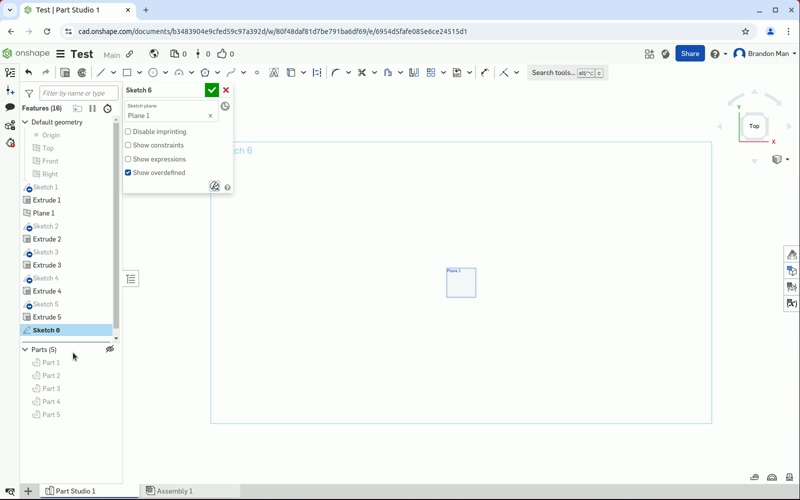
key(a)
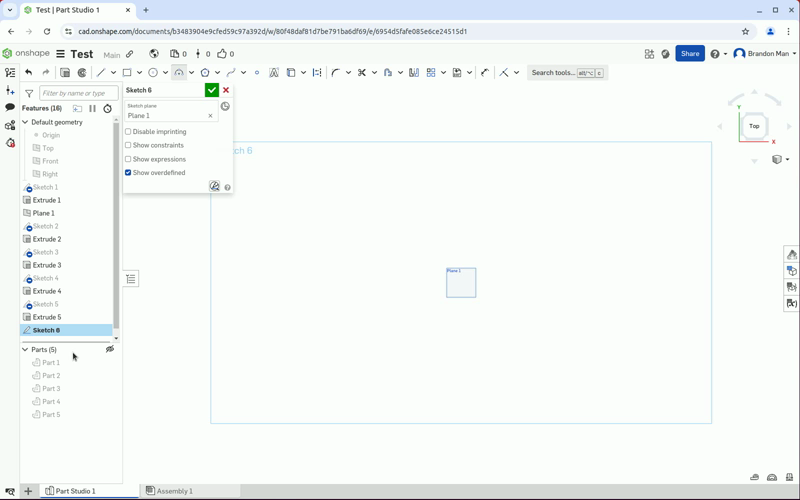
key_down(shift)
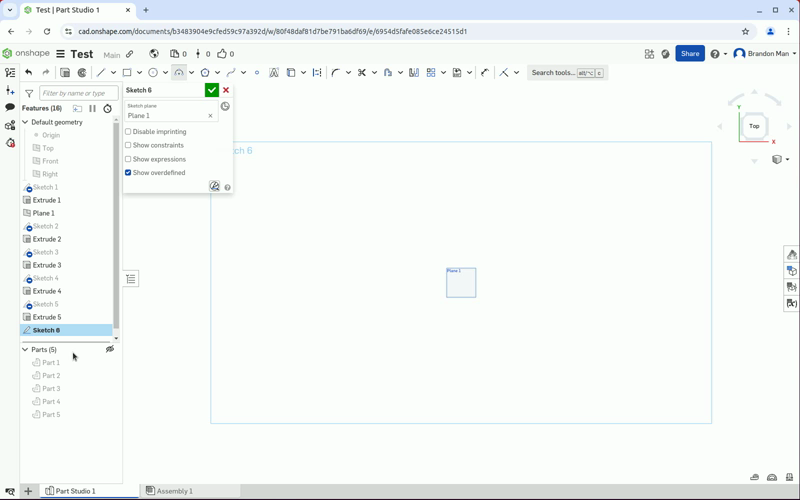
mouse_move(508, 327)
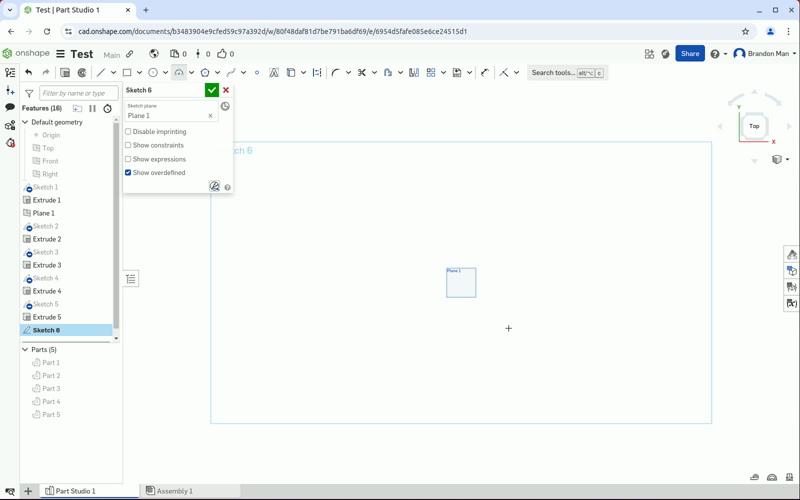
click(508, 327)
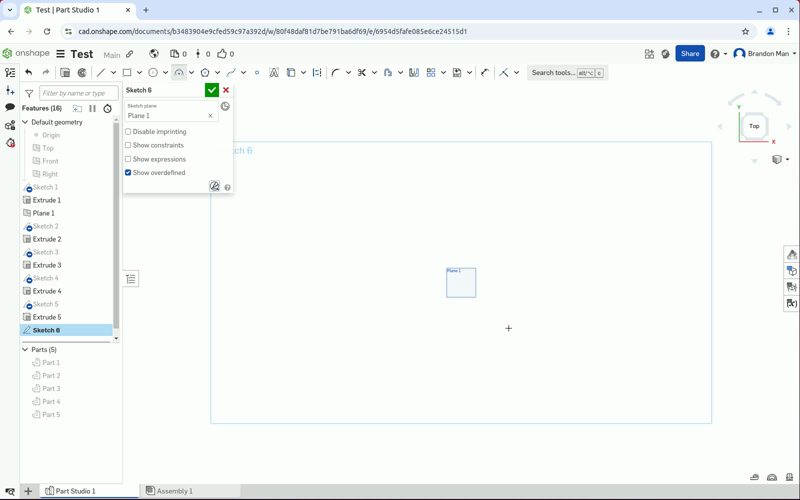
key_up(shift)
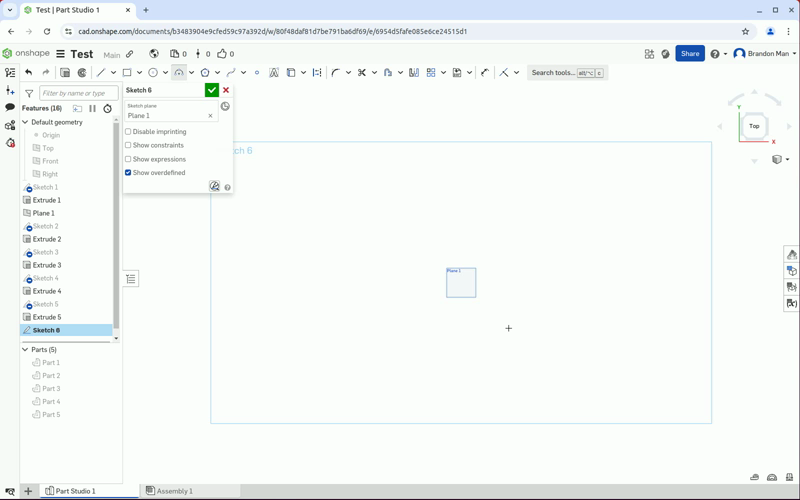
key_down(shift)
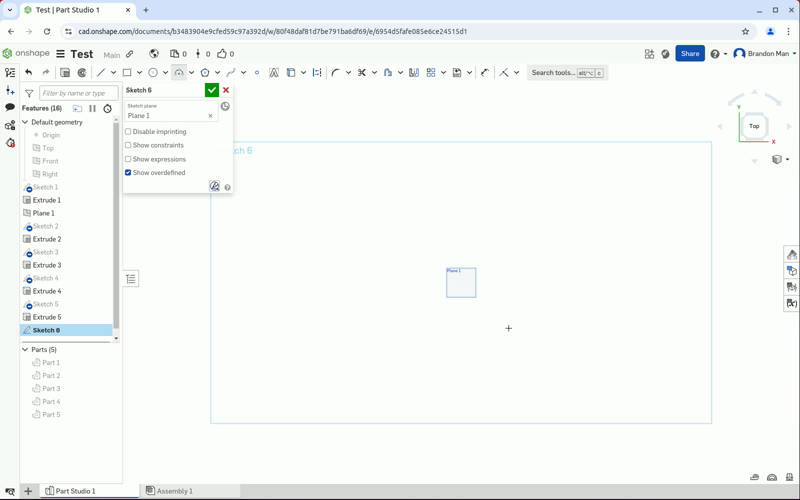
mouse_move(521, 315)
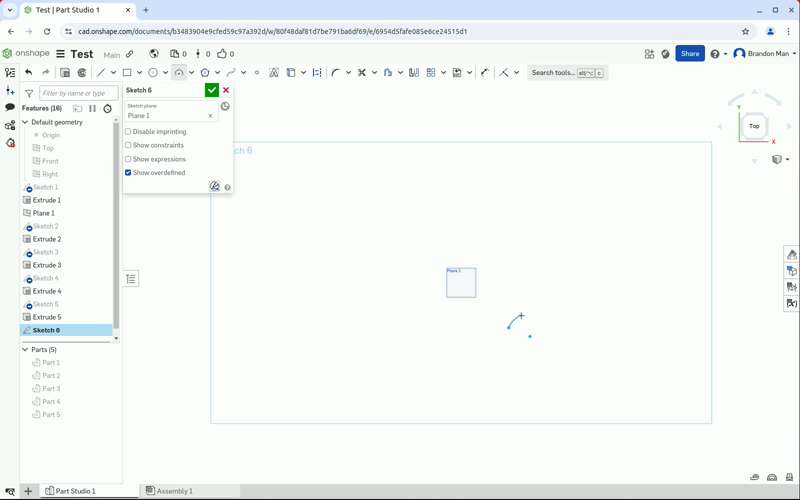
click(521, 315)
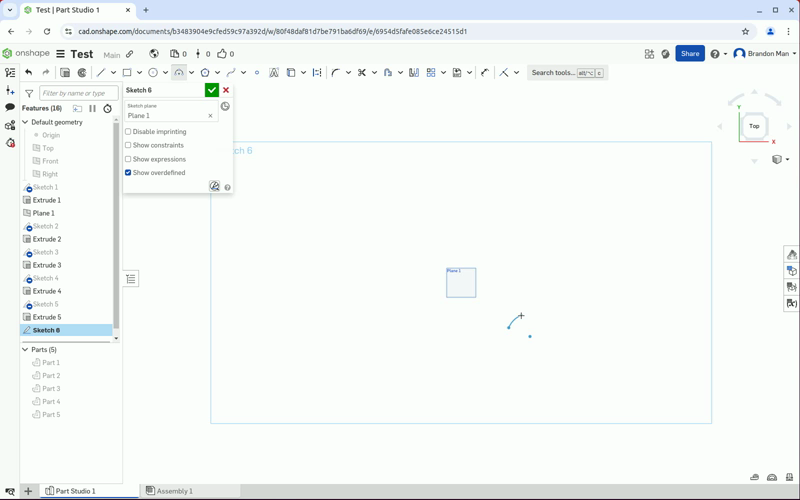
mouse_move(529, 336)
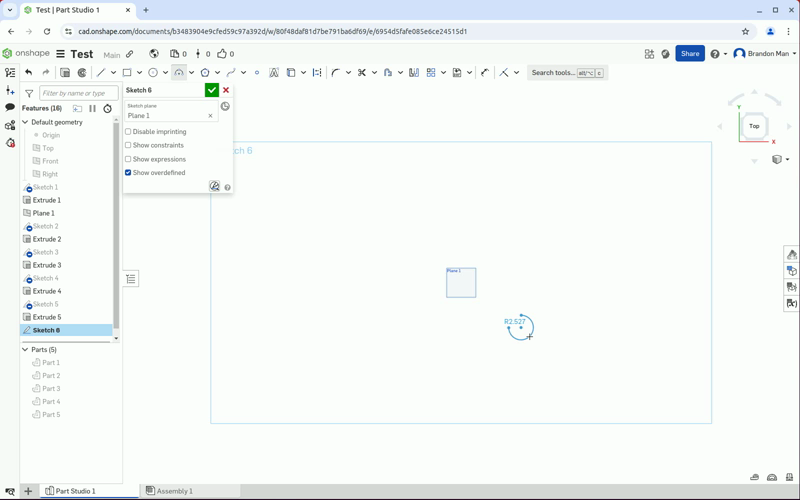
click(529, 336)
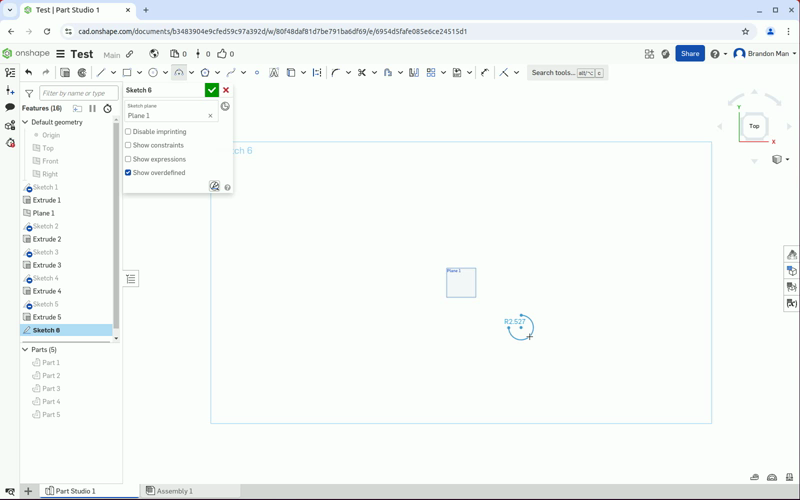
key_up(shift)
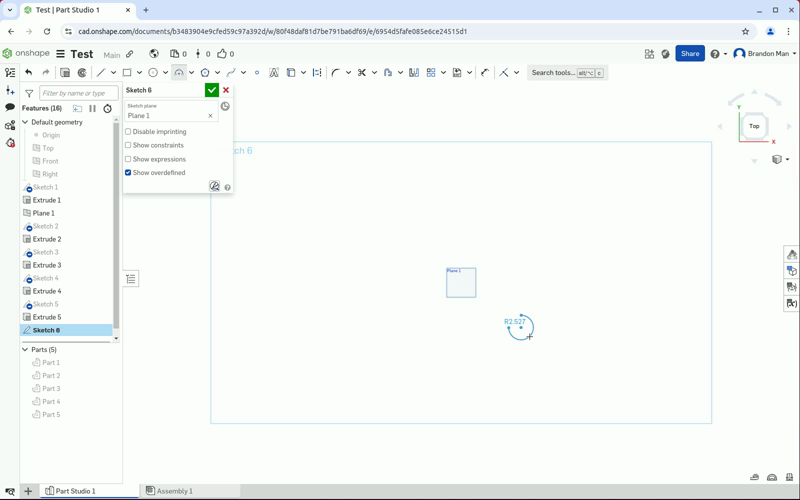
key(esc)
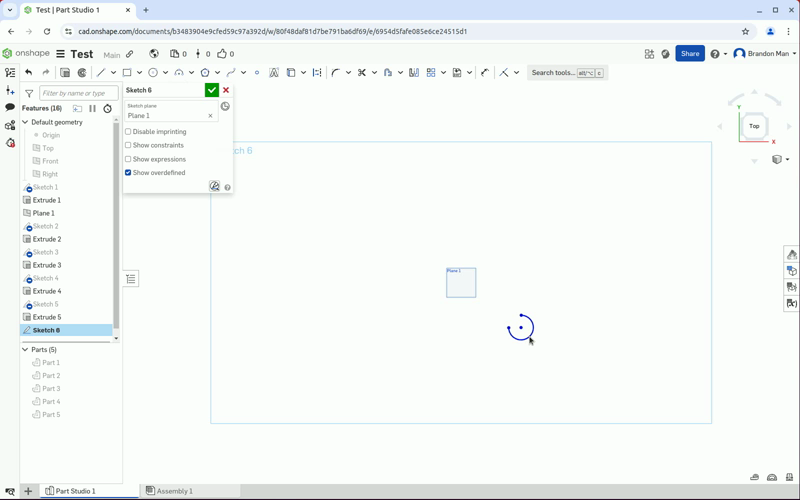
key(l)
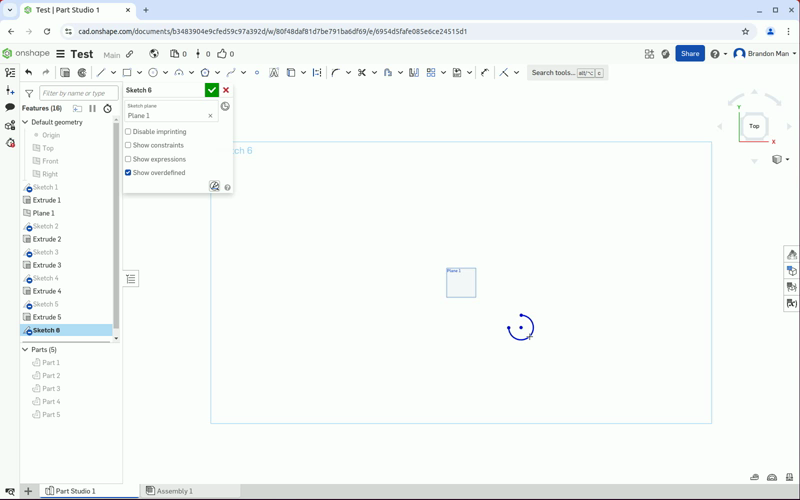
mouse_move(521, 315)
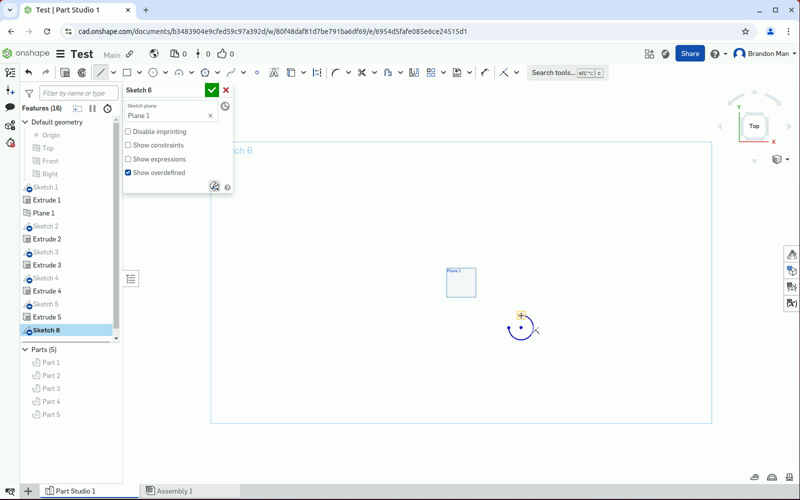
click(521, 315)
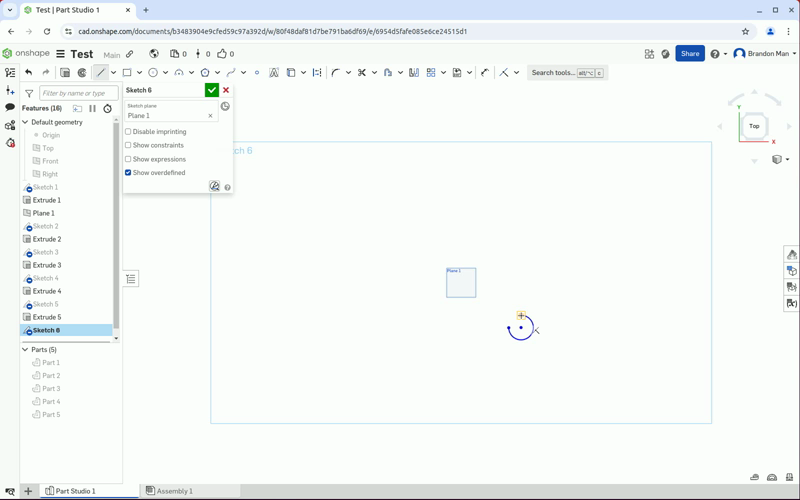
key_down(shift)
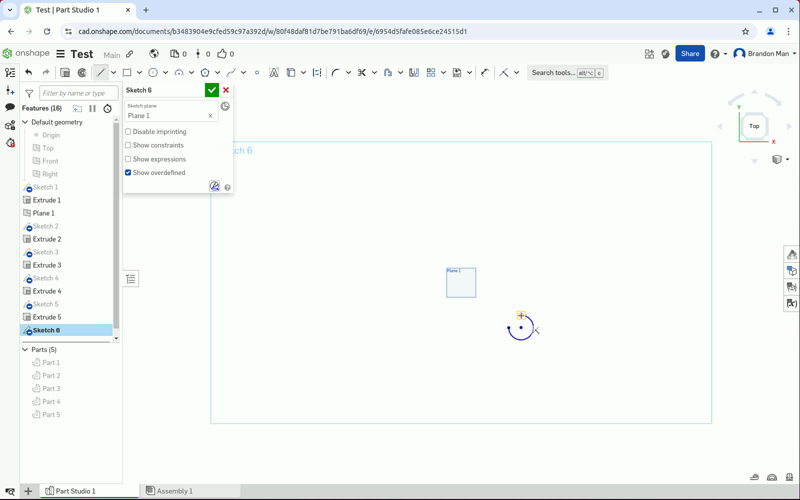
mouse_move(551, 315)
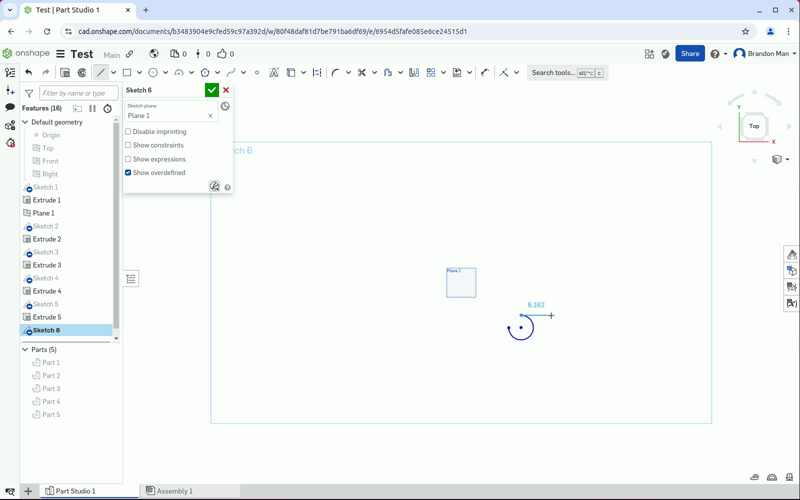
mouse_move(521, 327)
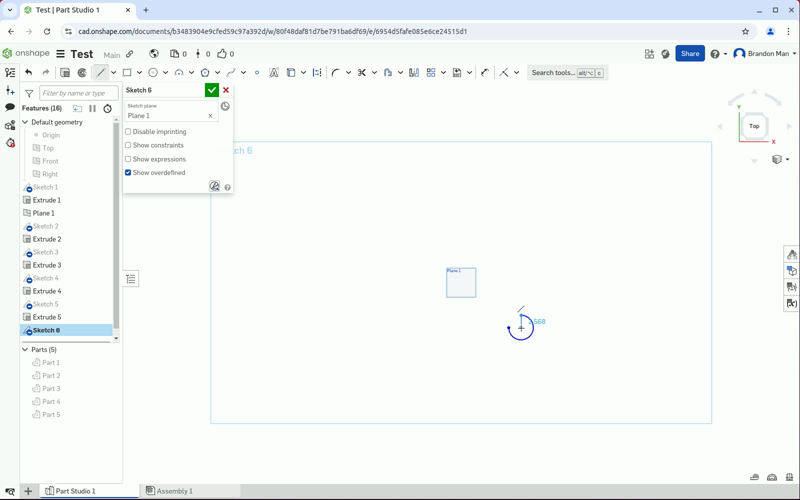
click(521, 327)
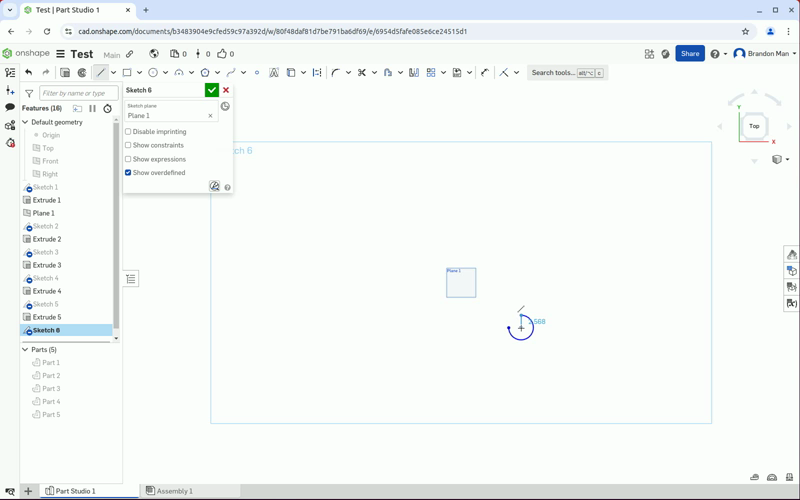
key_up(shift)
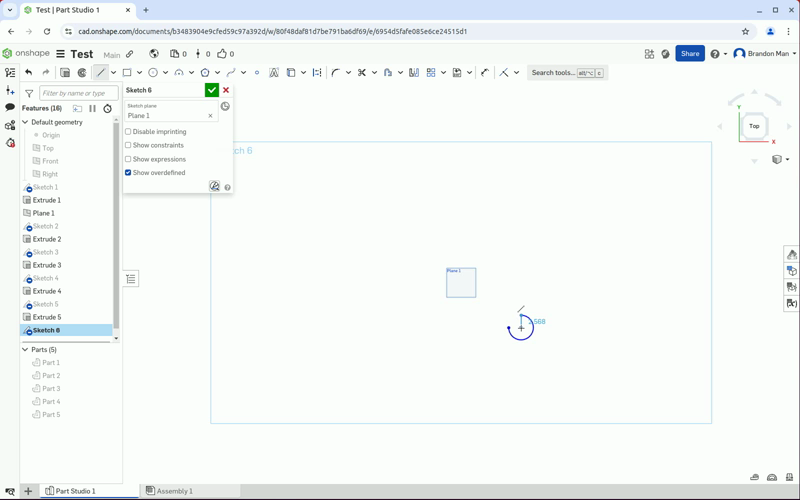
mouse_move(551, 327)
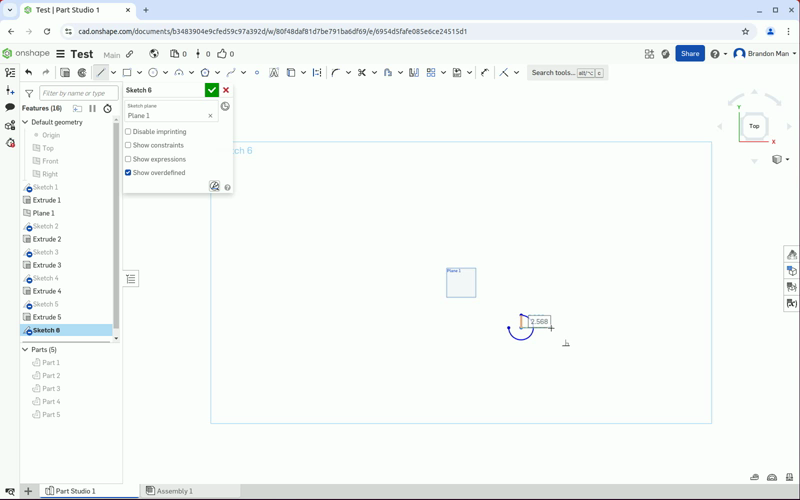
key_down(shift)
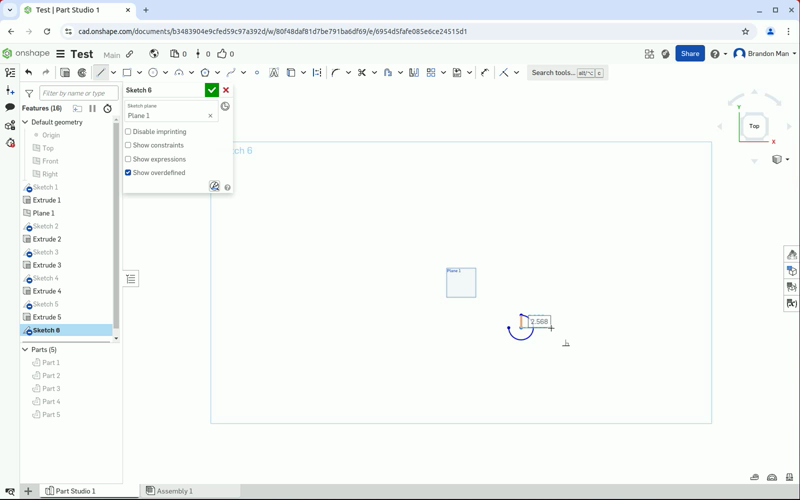
mouse_move(508, 327)
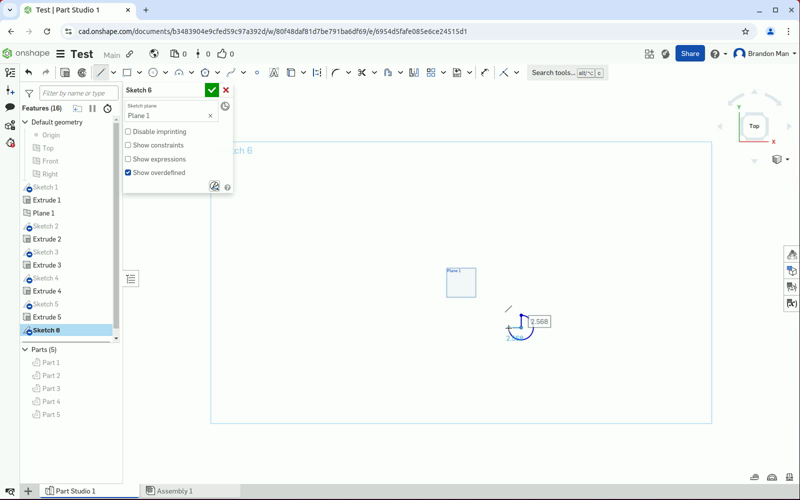
key_up(shift)
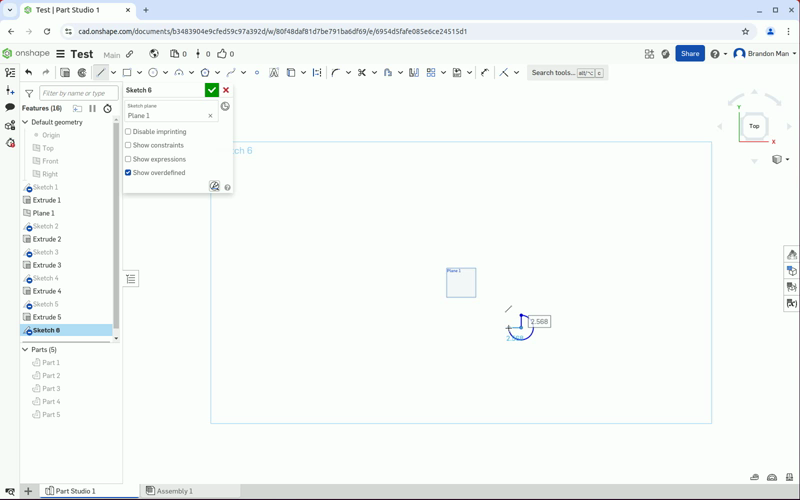
click(508, 327)
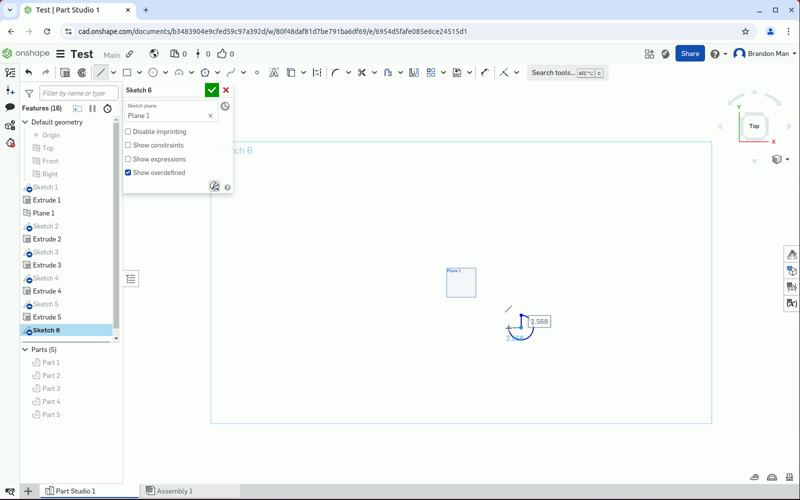
key(esc)
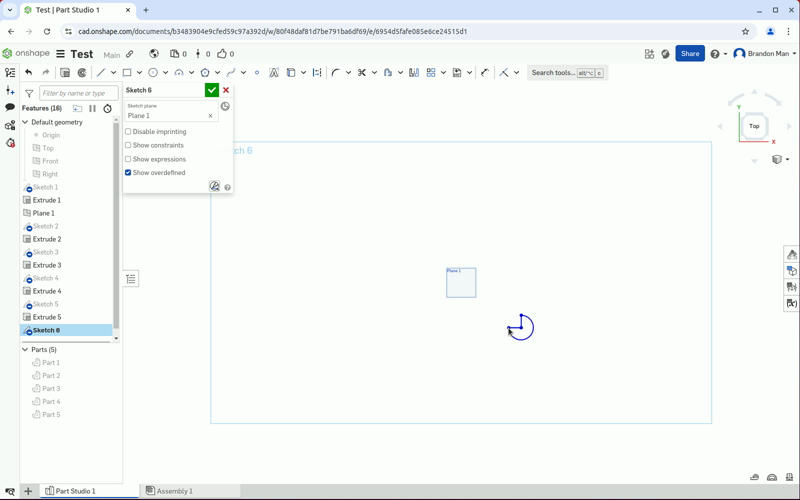
mouse_move(525, 325)
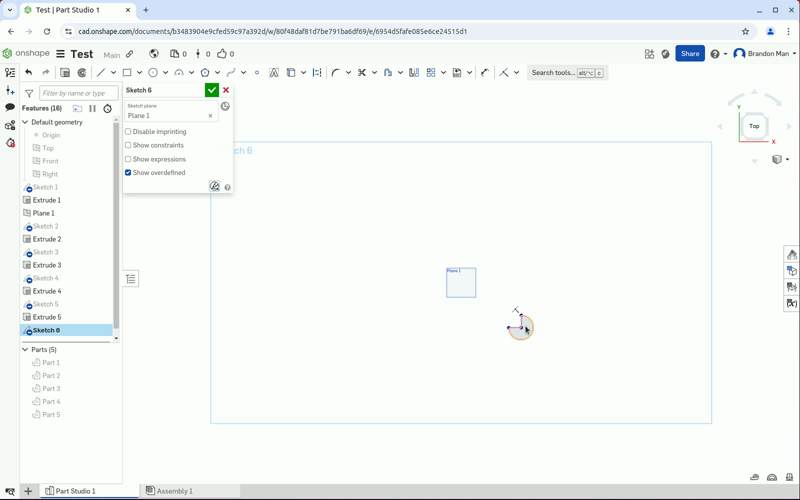
scroll(6)
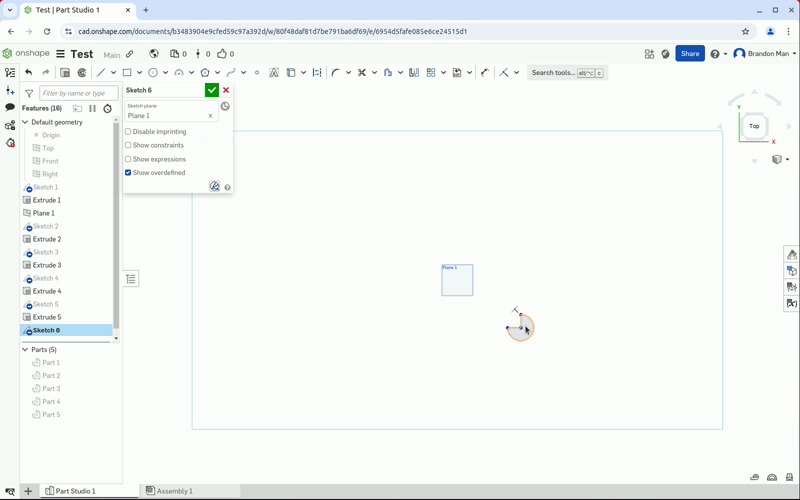
scroll(6)
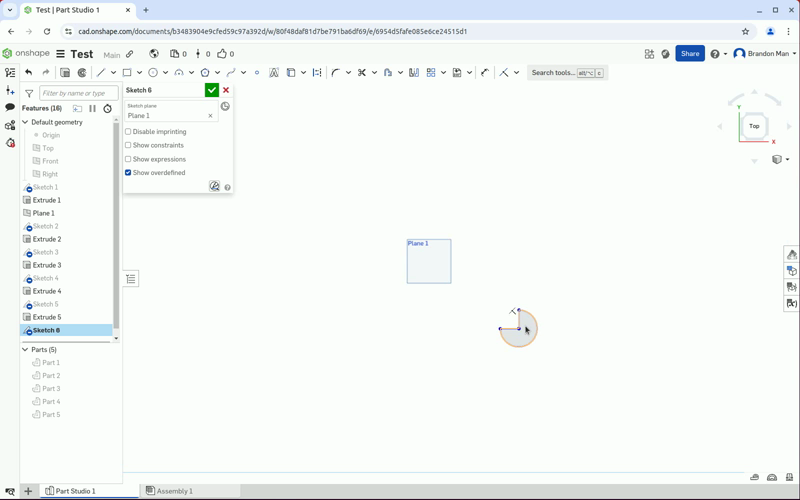
scroll(6)
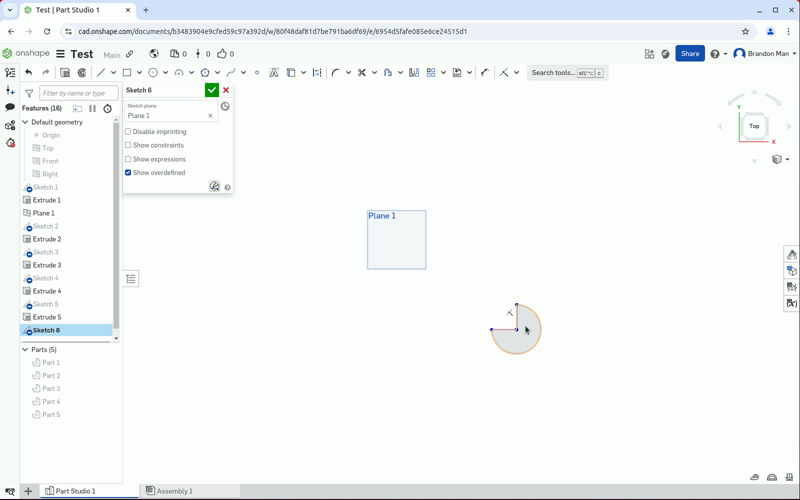
scroll(6)
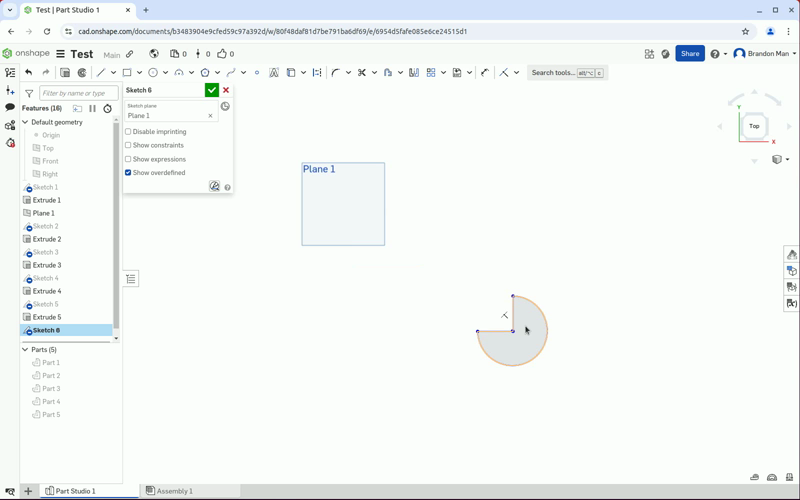
scroll(6)
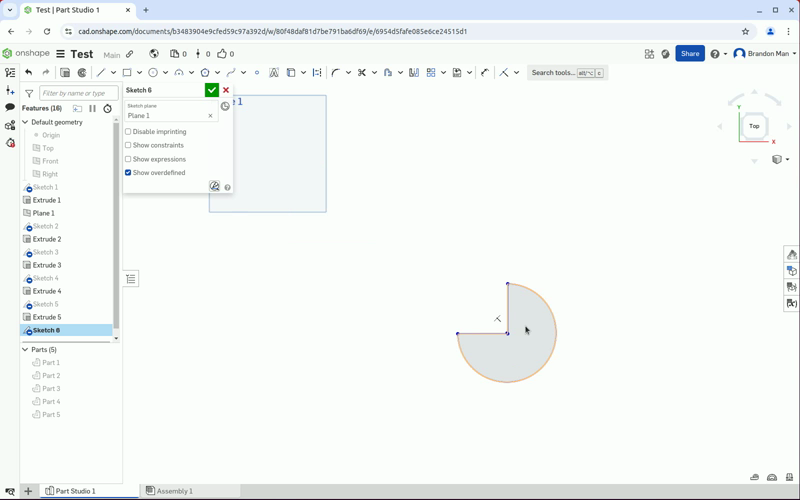
scroll(6)
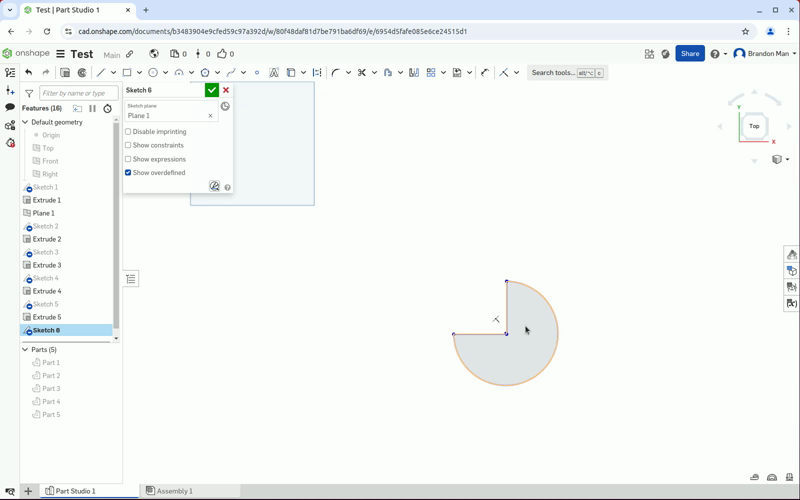
scroll(6)
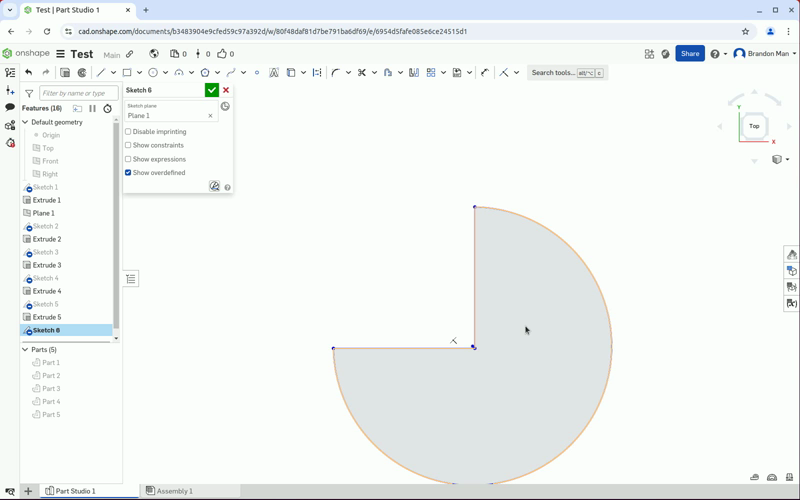
click(525, 325)
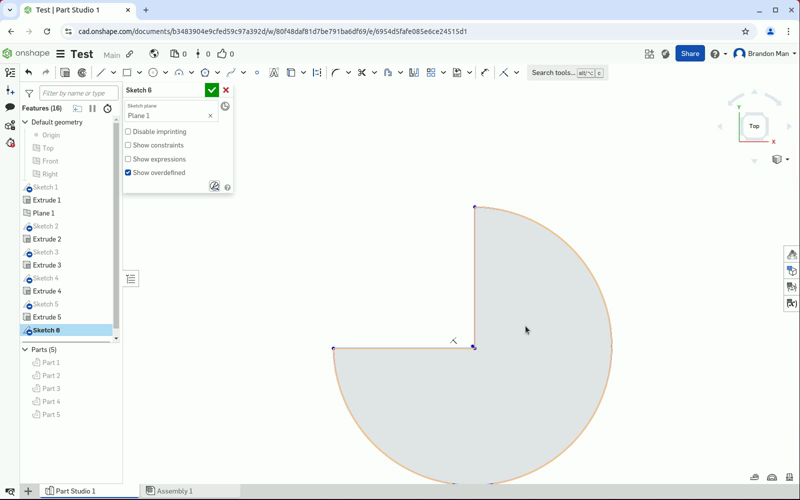
scroll(-6)
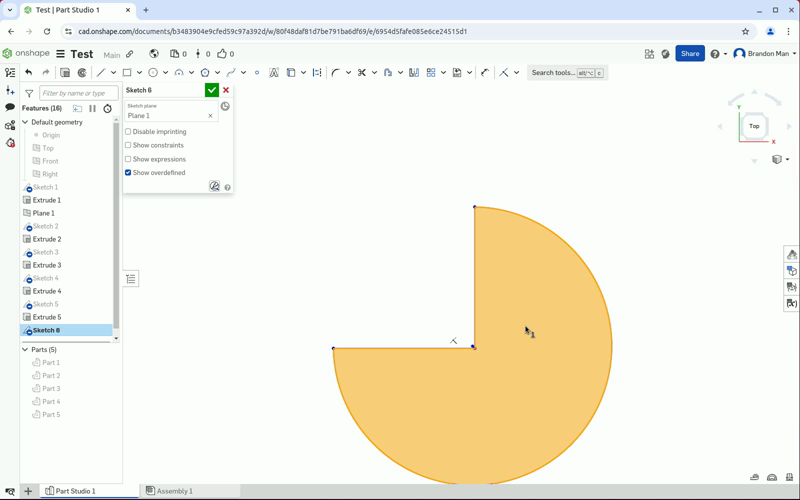
scroll(-6)
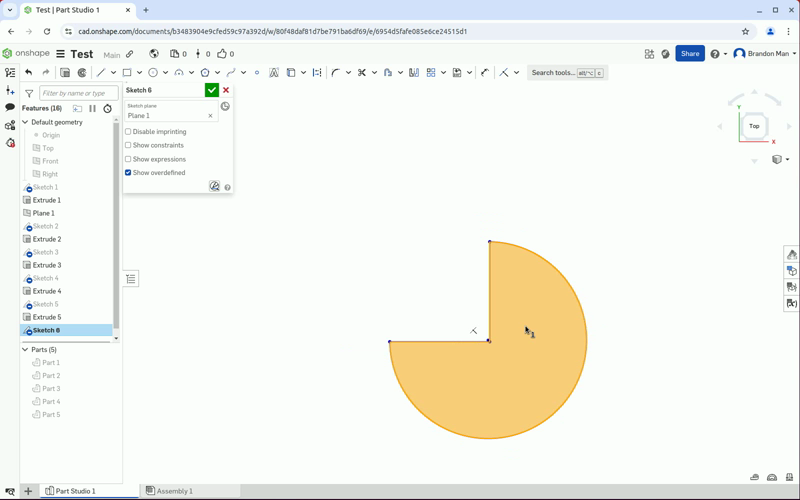
scroll(-6)
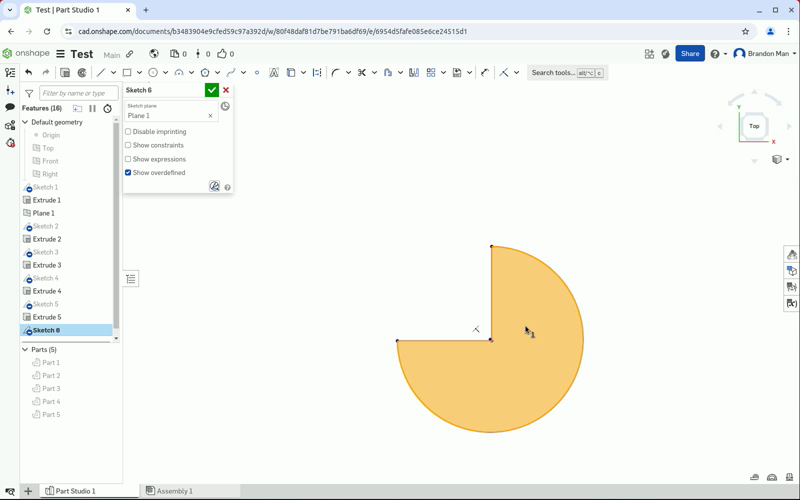
scroll(-6)
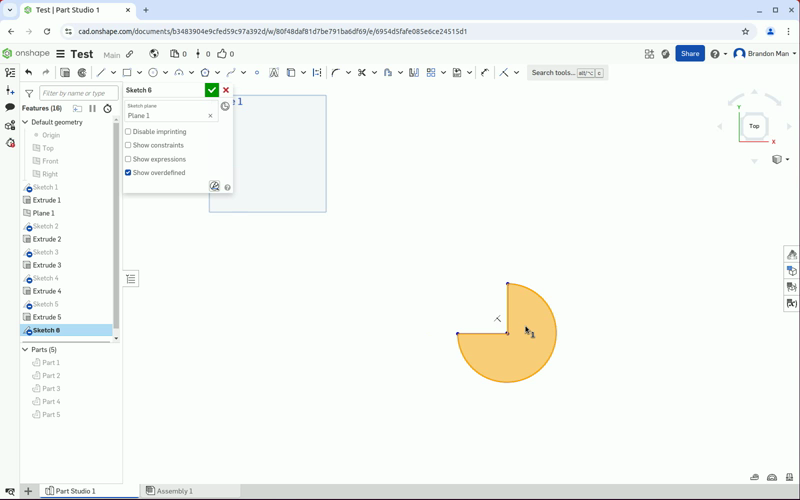
scroll(-6)
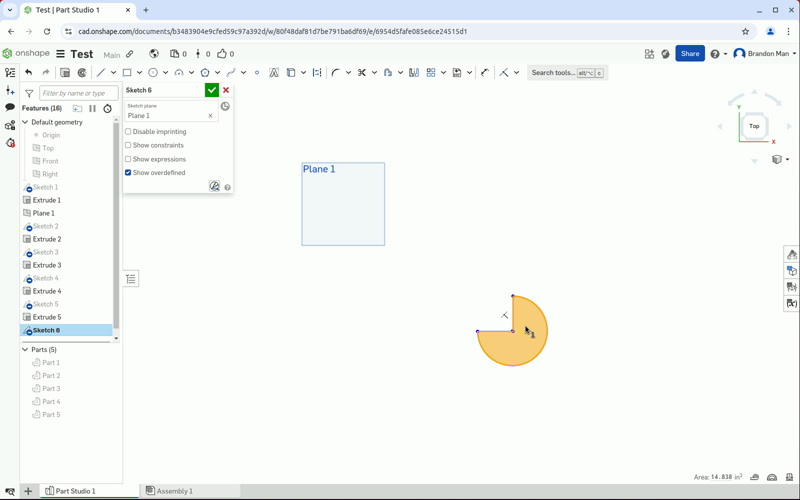
scroll(-6)
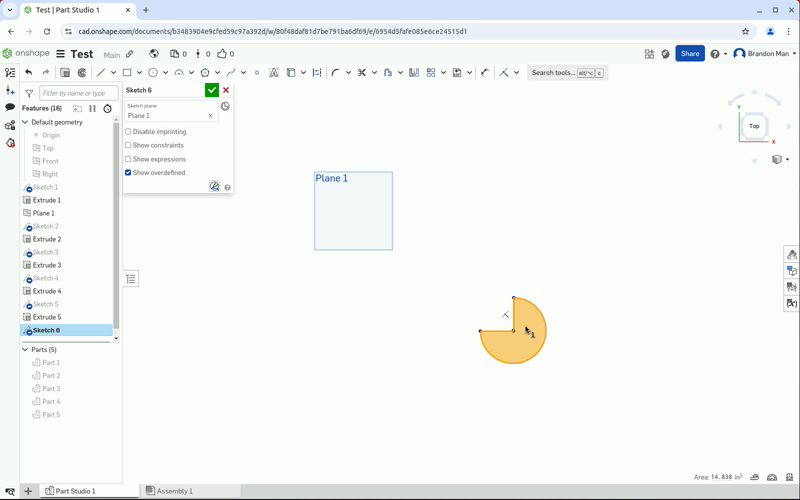
scroll(-6)
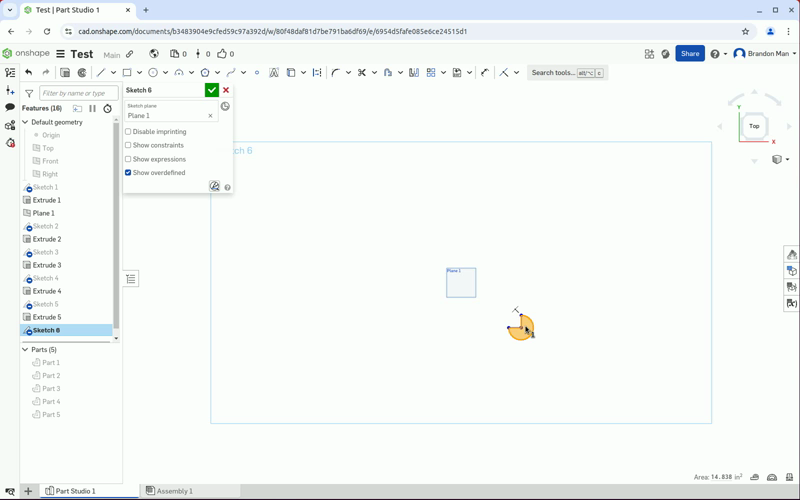
mouse_move(73, 352)
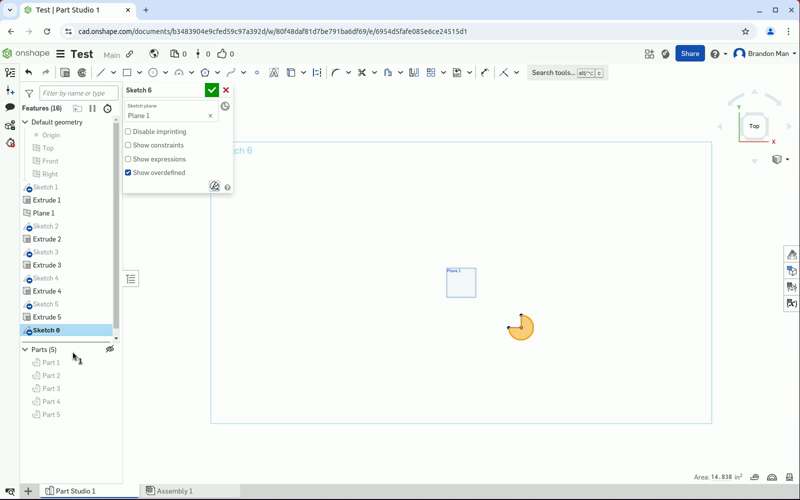
key(shift+y)
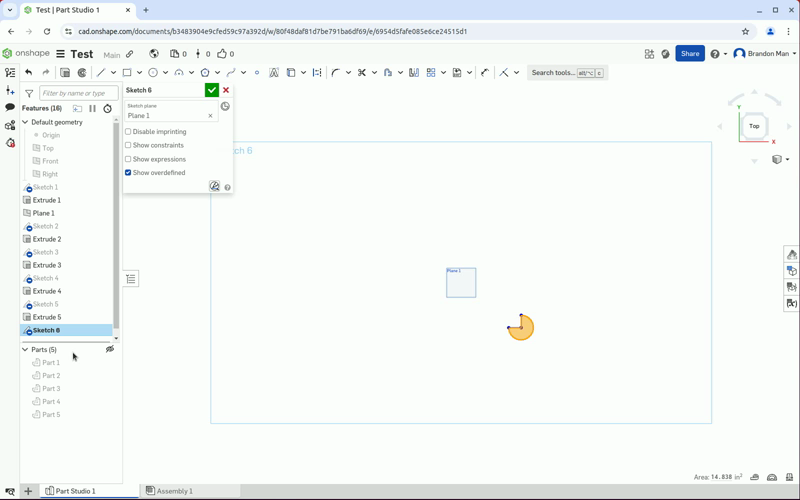
key(shift+e)
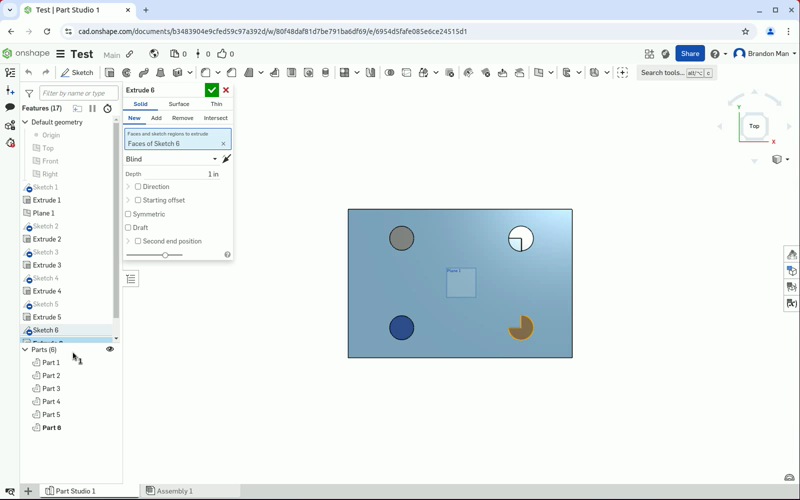
mouse_move(143, 106)
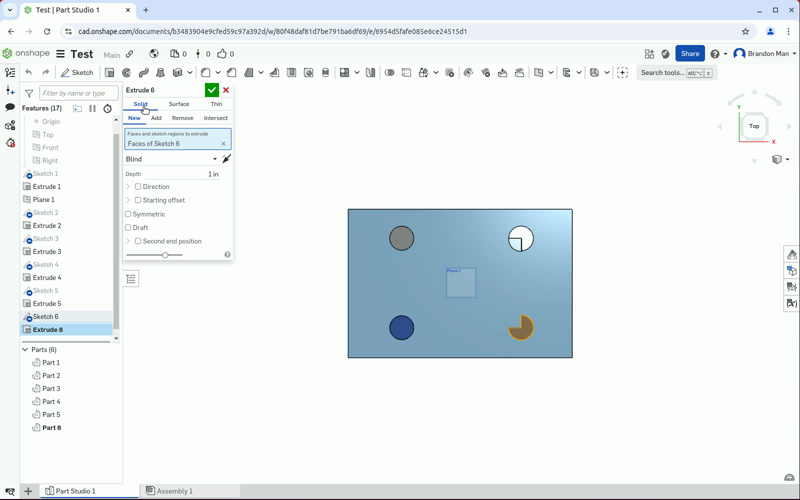
click(143, 106)
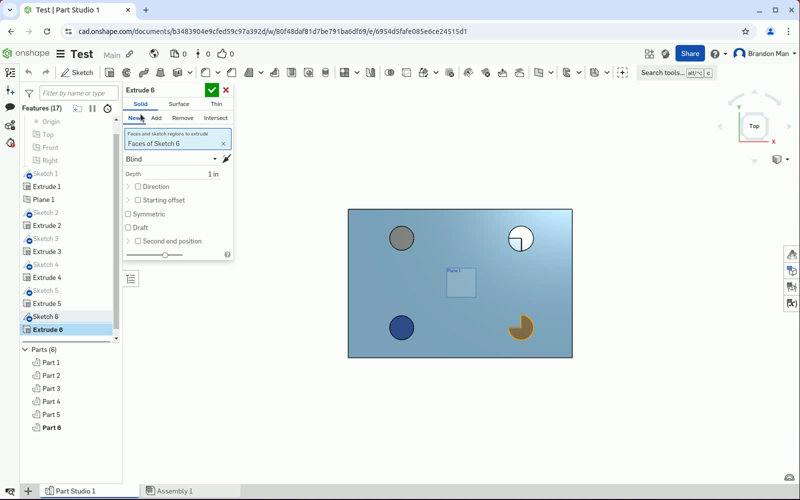
mouse_move(137, 120)
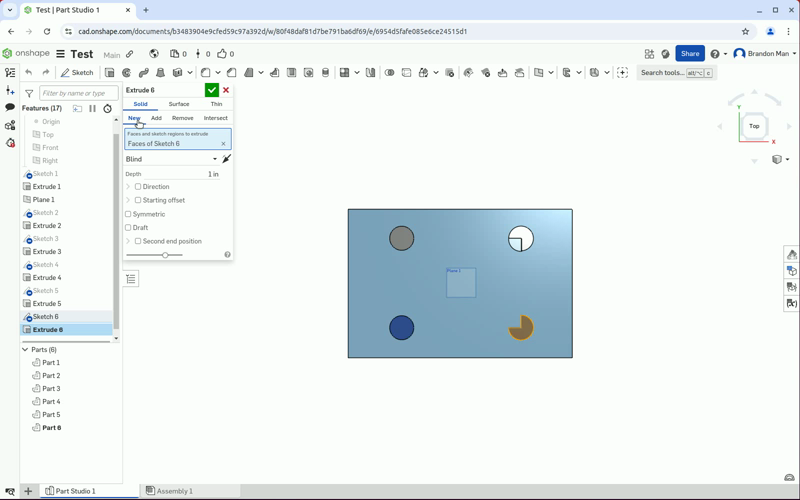
click(137, 120)
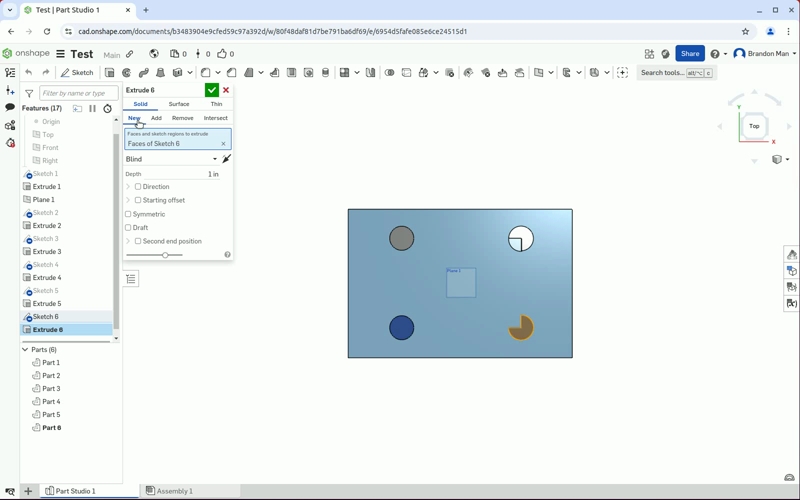
key(tab, 4)
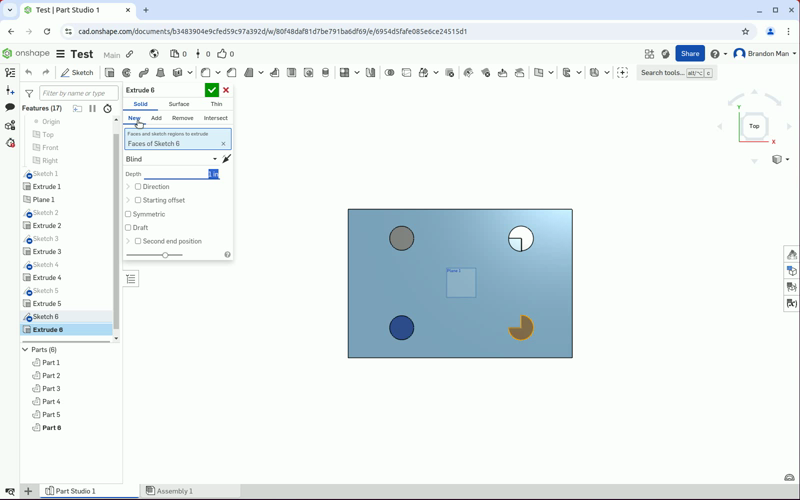
text(15.405)
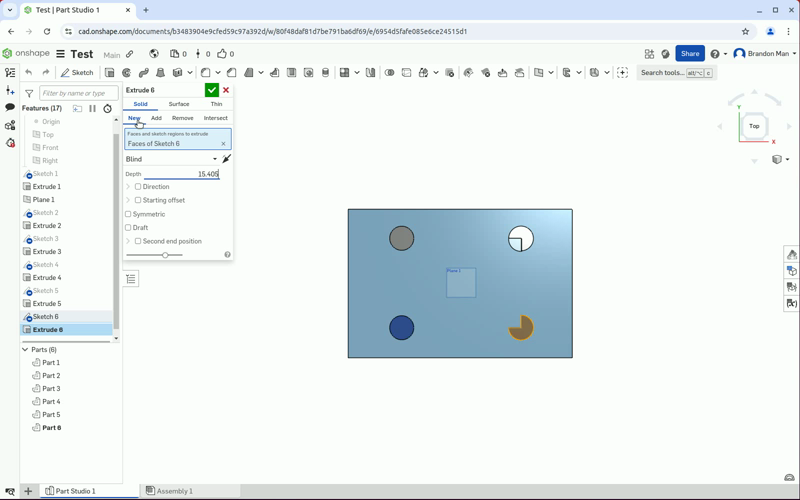
key(enter)
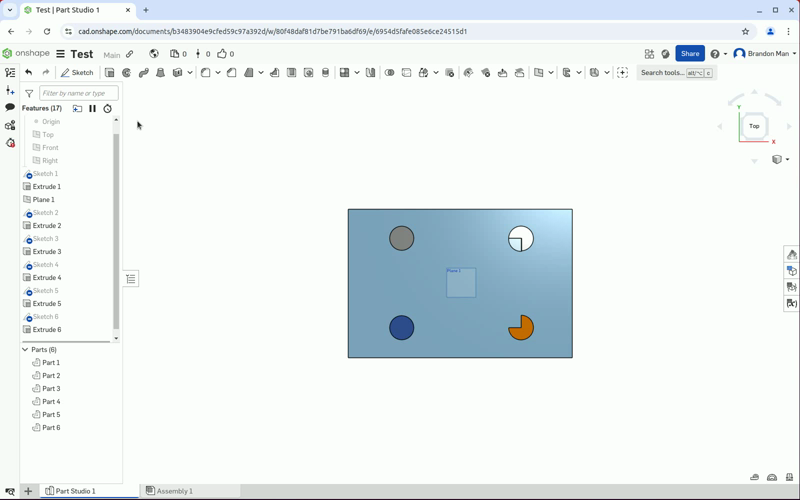
key(shift+h)
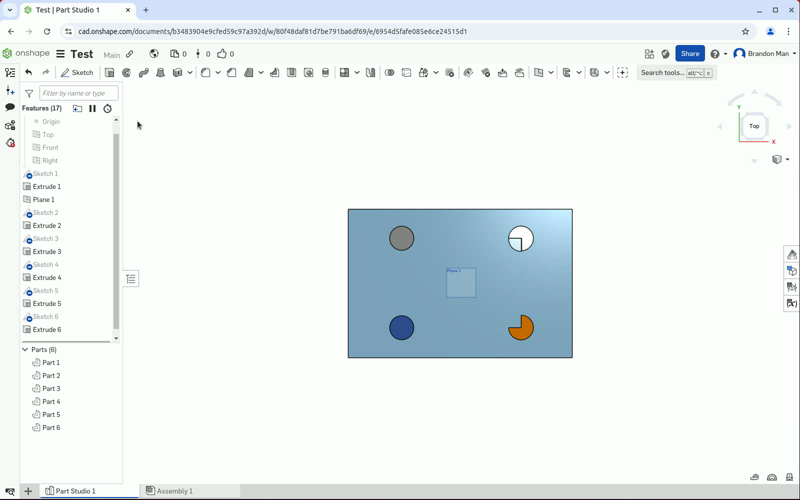
key(shift+h)
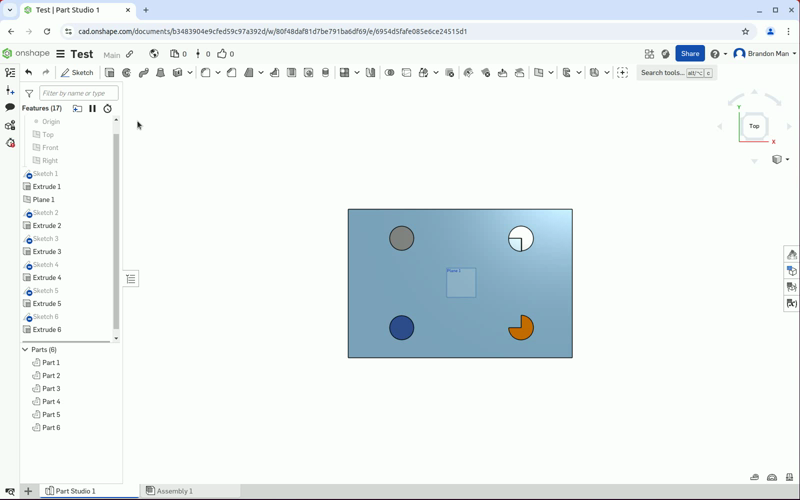
mouse_move(69, 176)
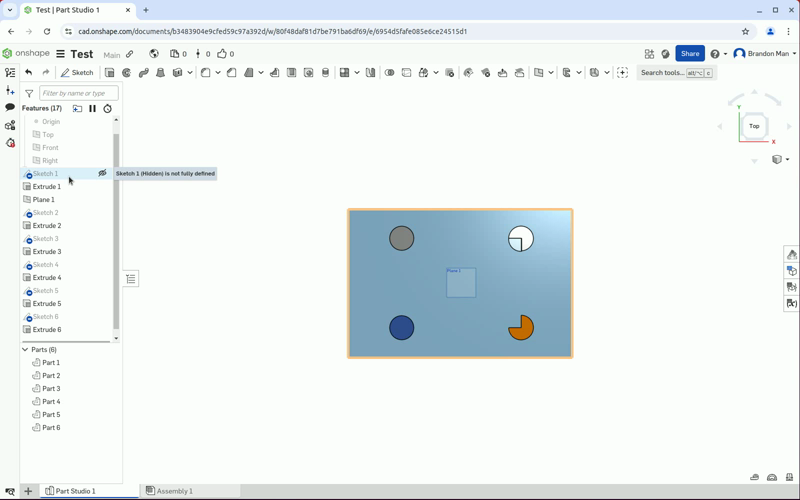
click(69, 176)
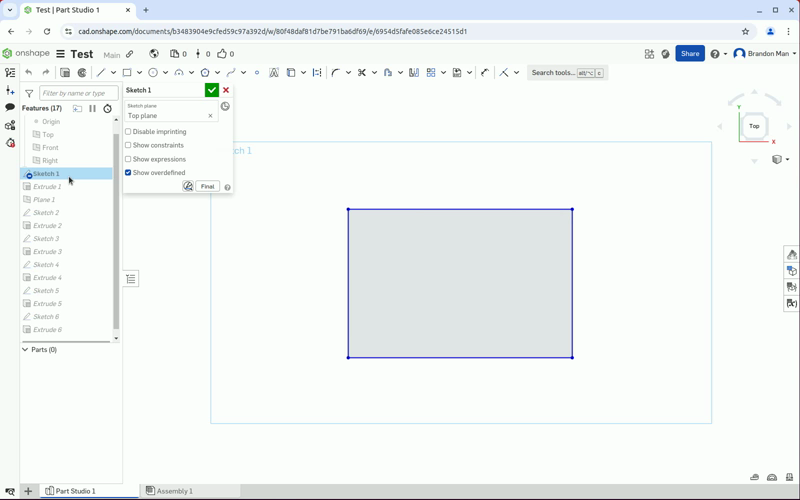
mouse_move(229, 92)
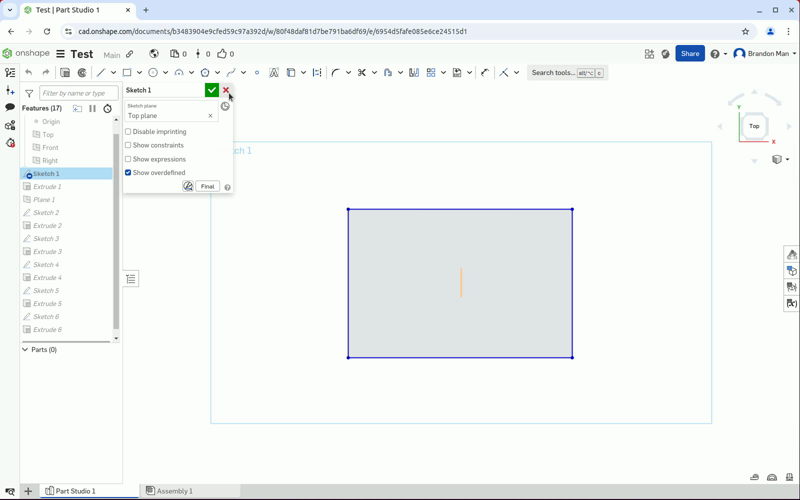
click(229, 92)
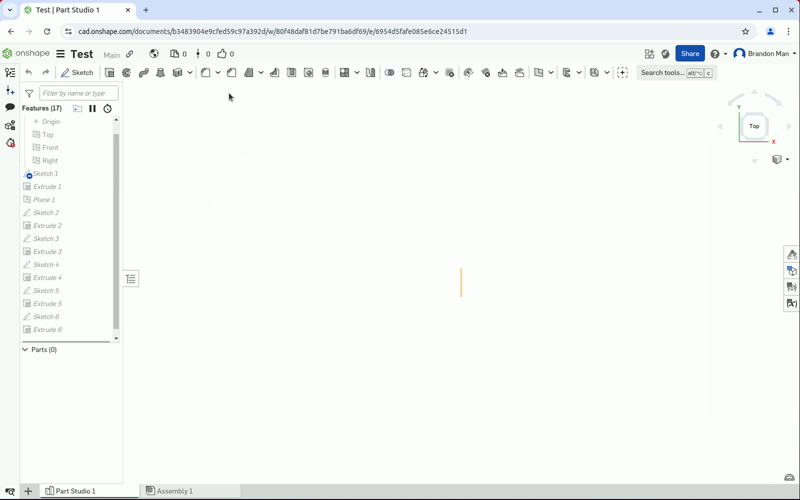
key(shift+s)
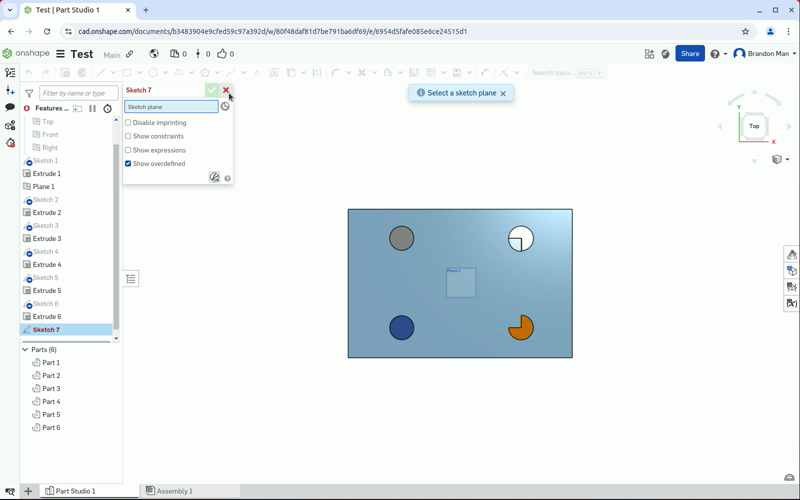
mouse_move(69, 189)
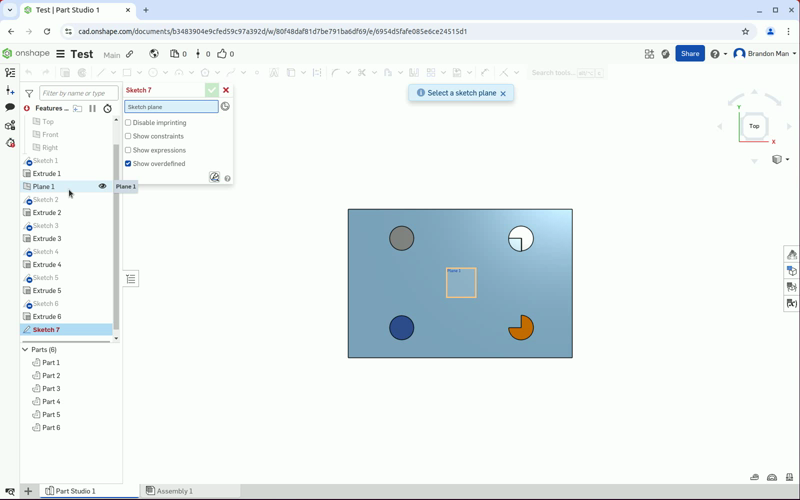
click(69, 189)
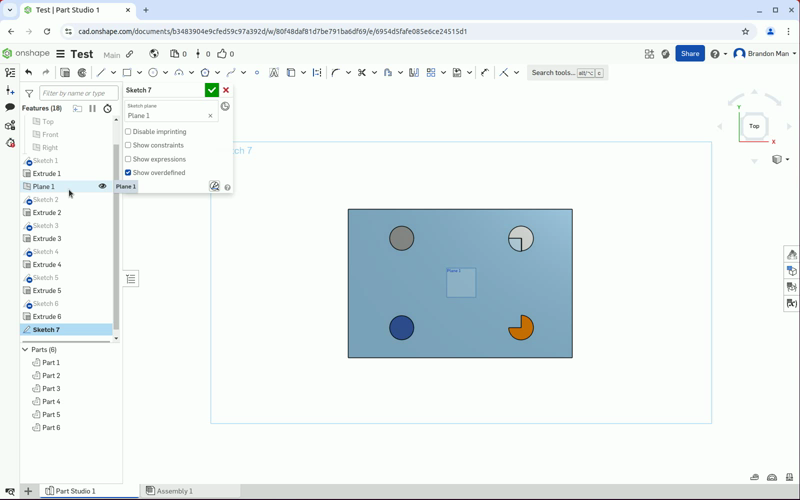
mouse_move(73, 352)
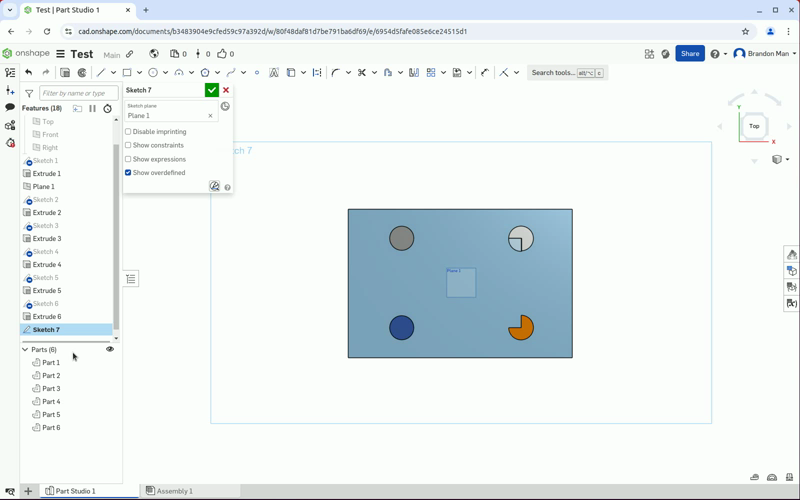
key(y)
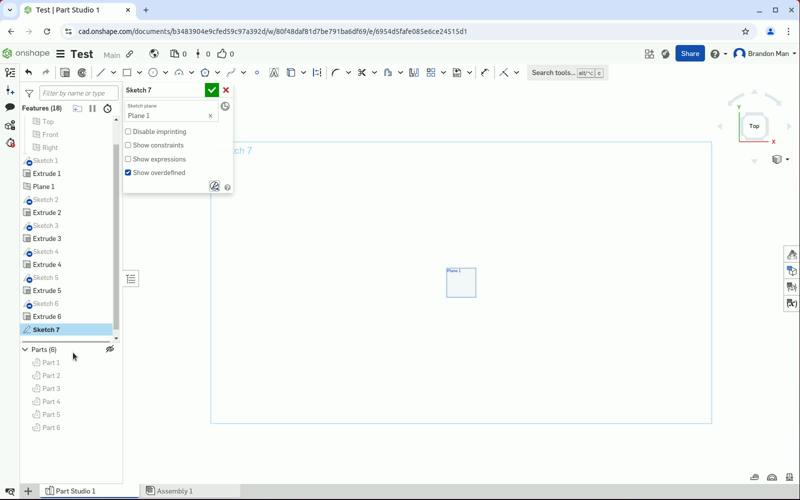
key(l)
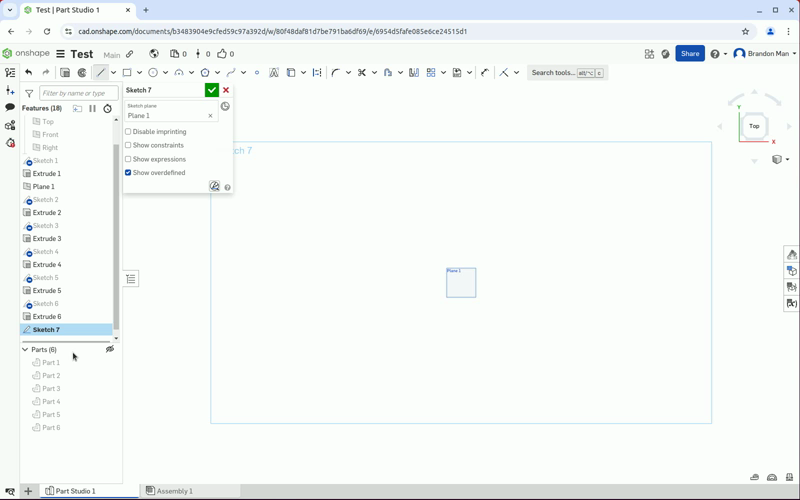
key_down(shift)
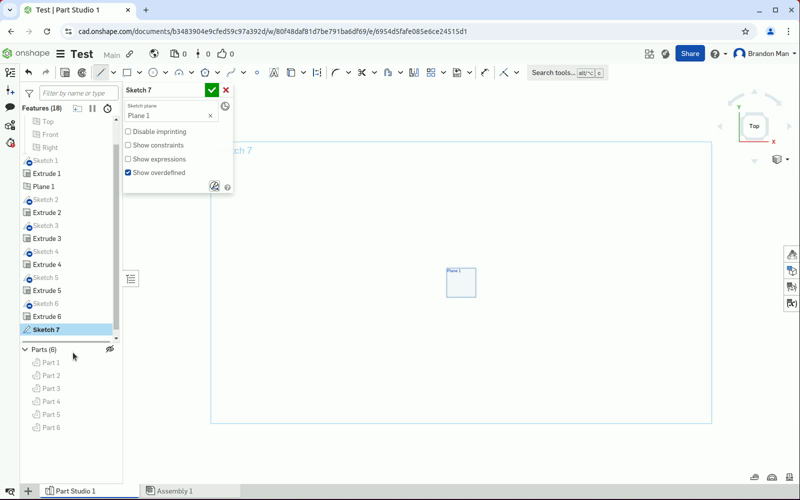
mouse_move(508, 327)
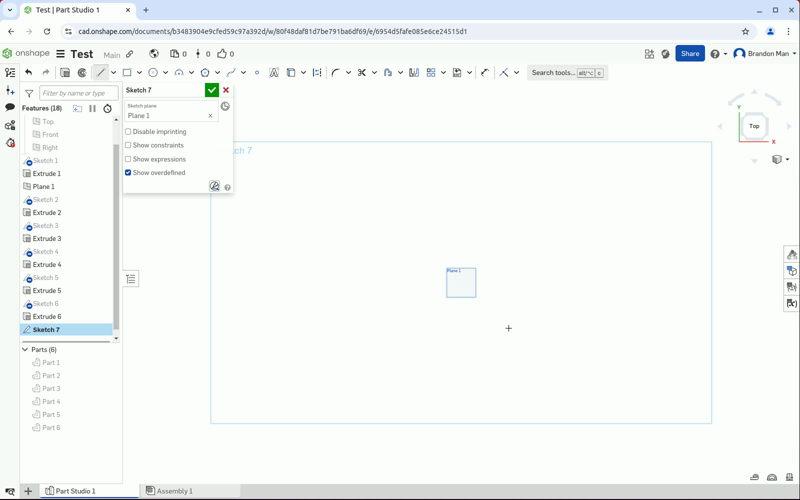
click(508, 327)
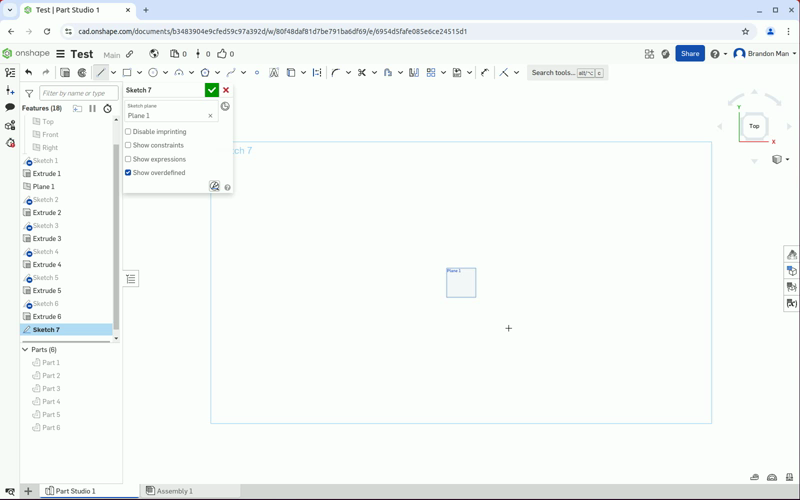
key_up(shift)
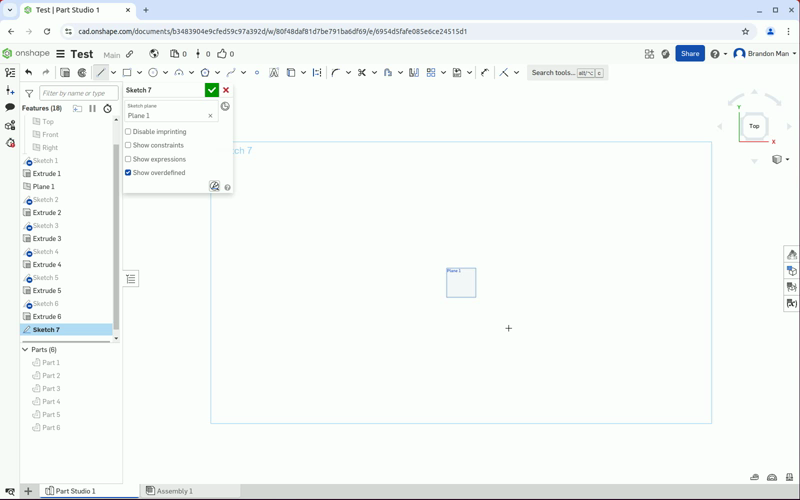
key_down(shift)
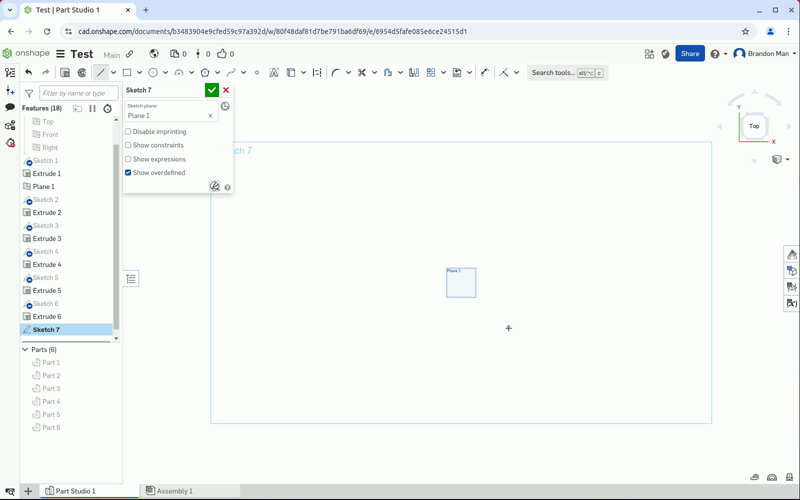
mouse_move(538, 327)
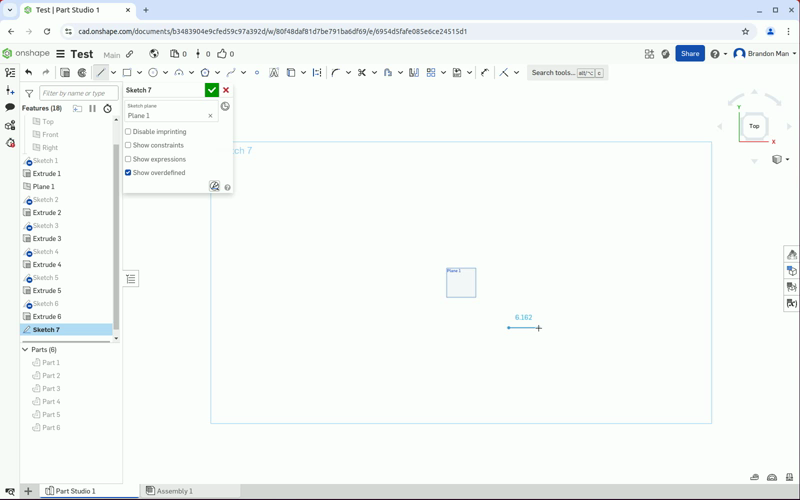
mouse_move(521, 327)
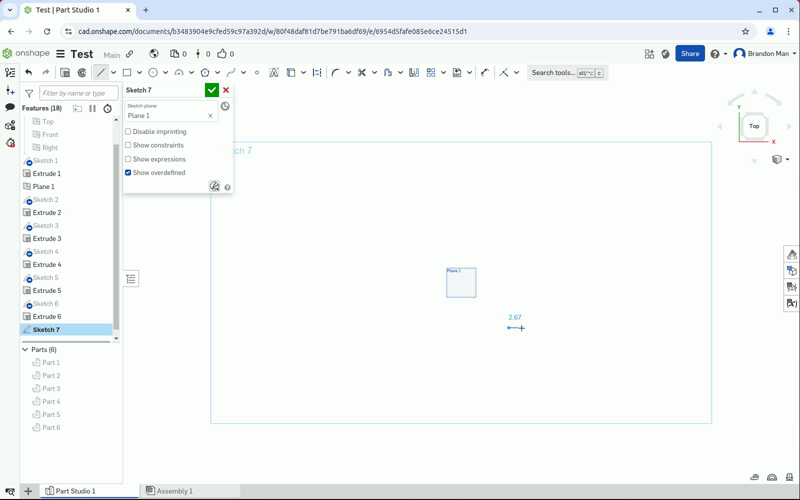
click(521, 327)
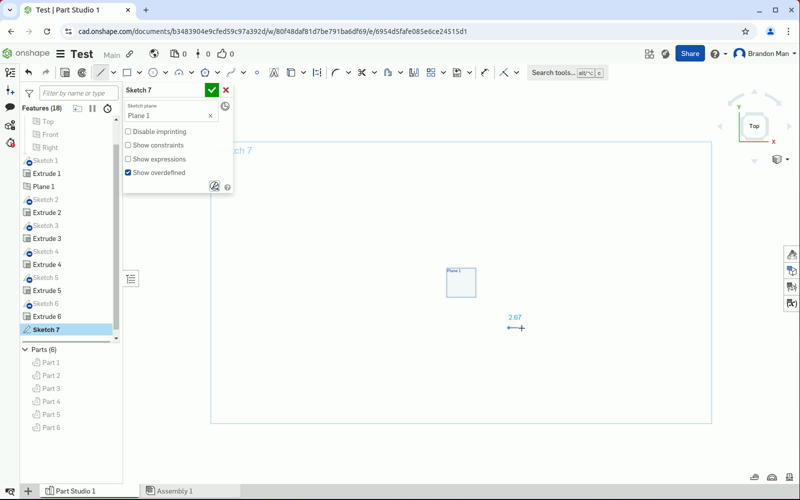
key_up(shift)
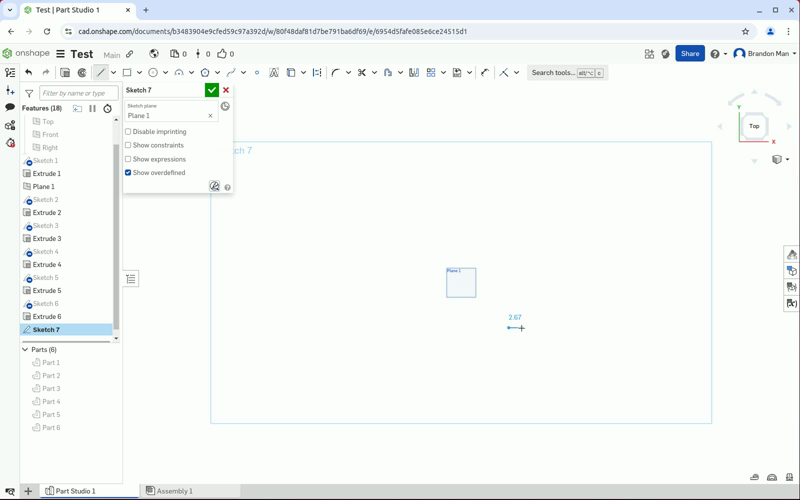
key_down(shift)
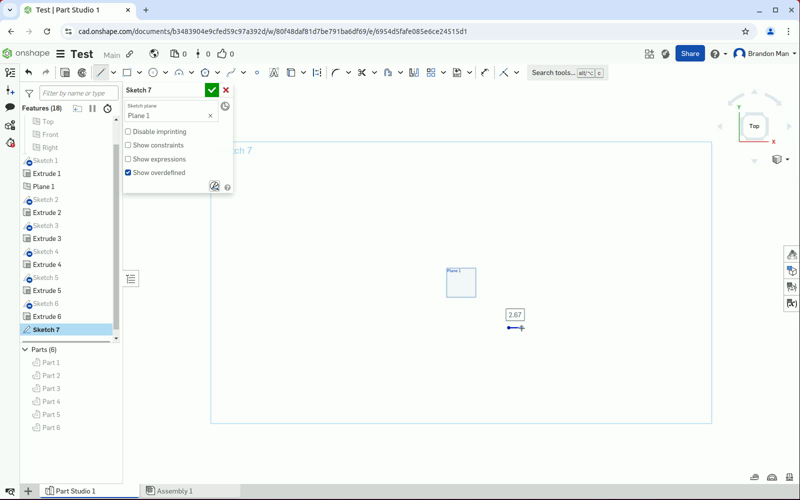
mouse_move(551, 327)
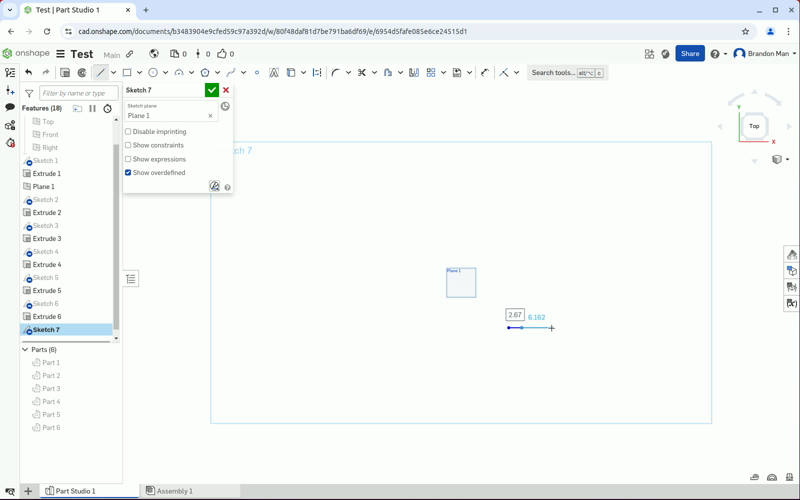
mouse_move(521, 314)
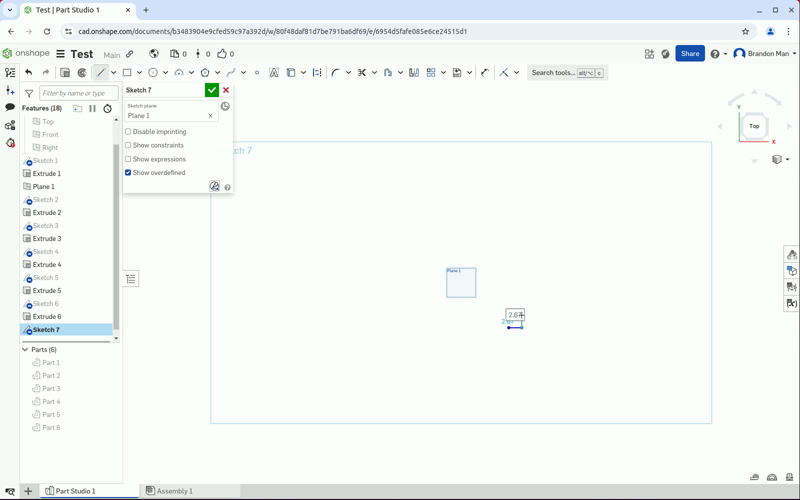
click(521, 314)
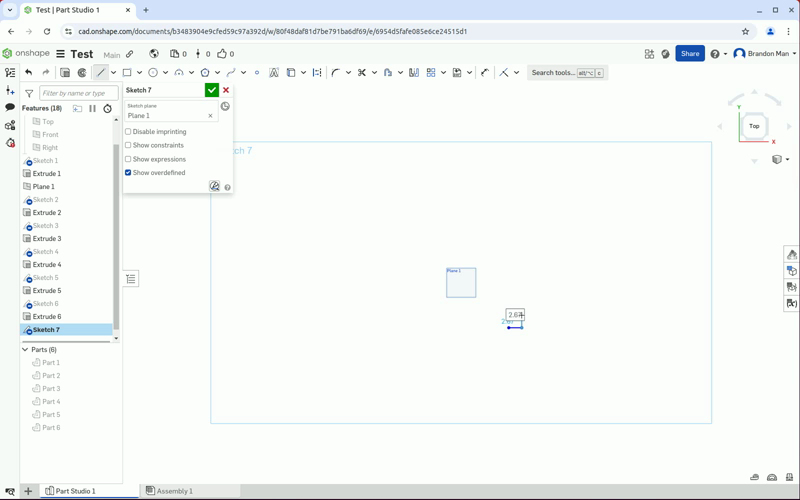
key_up(shift)
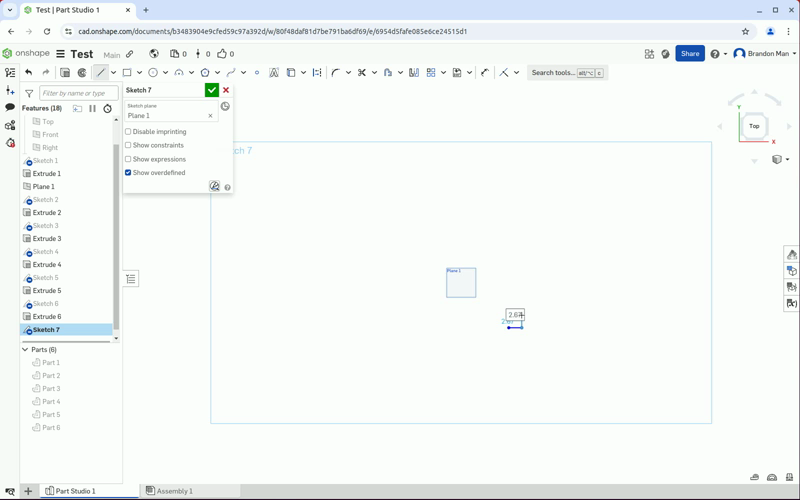
key(esc)
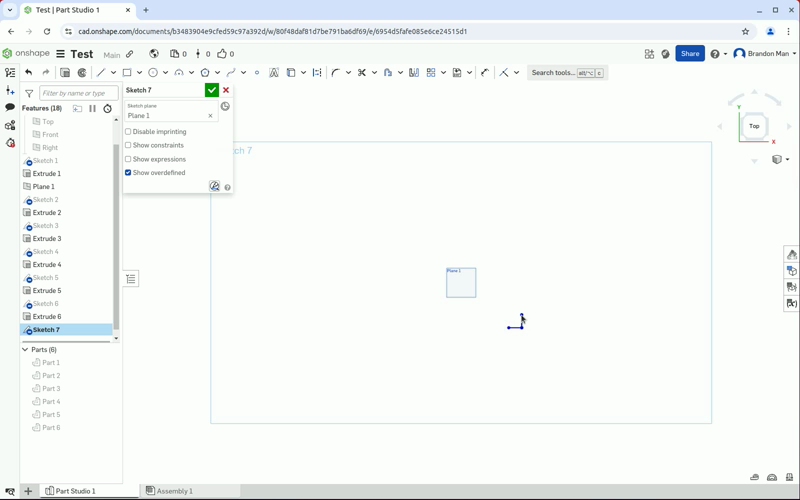
key(a)
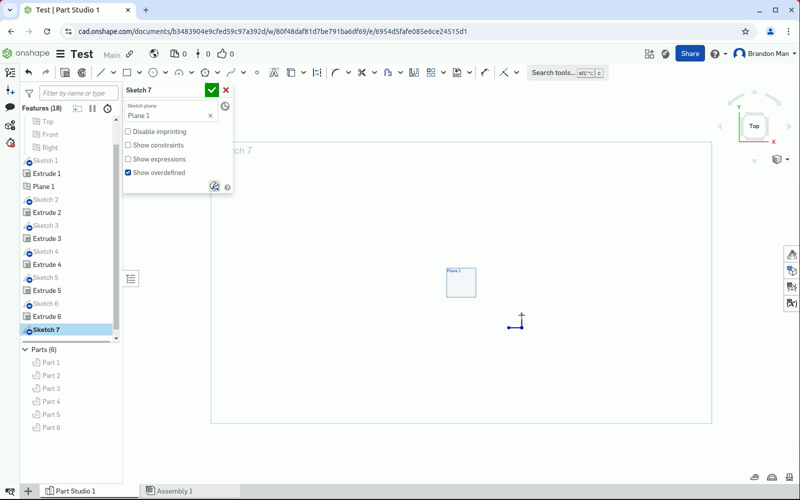
mouse_move(521, 314)
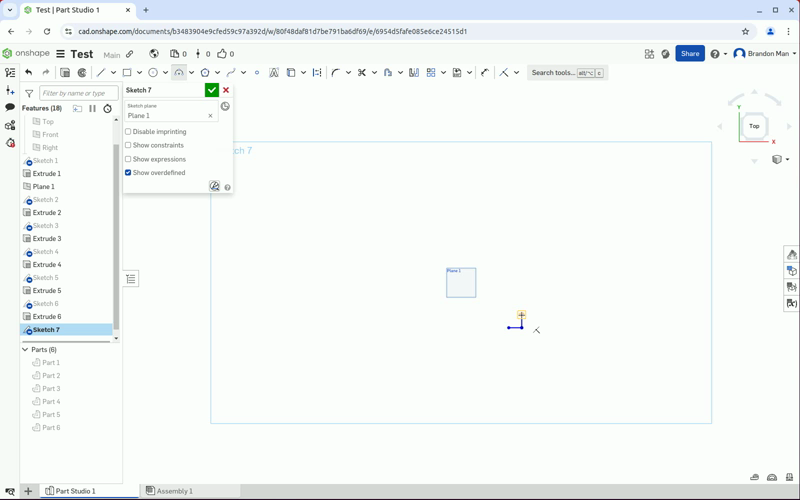
click(521, 314)
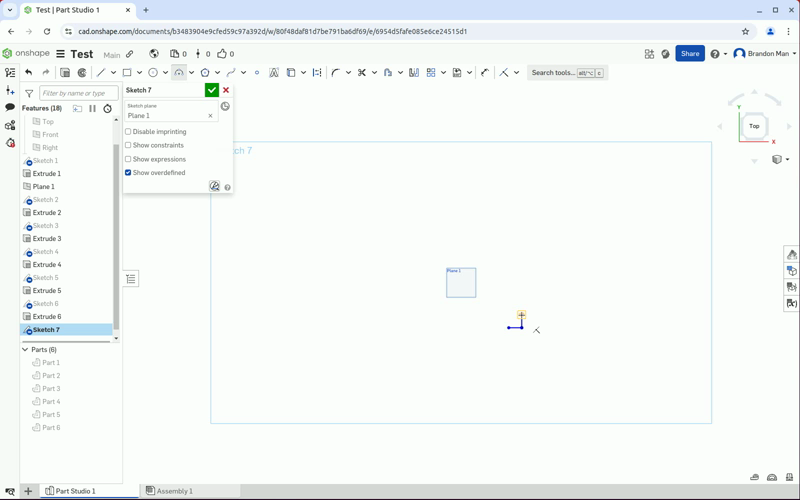
mouse_move(508, 327)
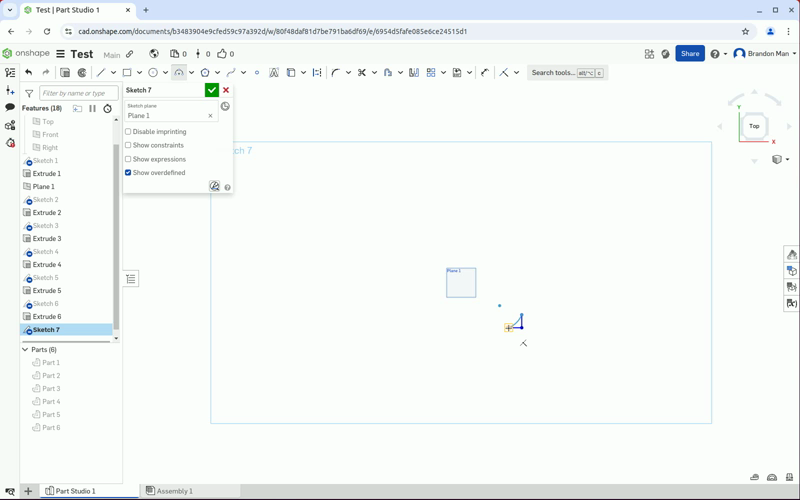
click(508, 327)
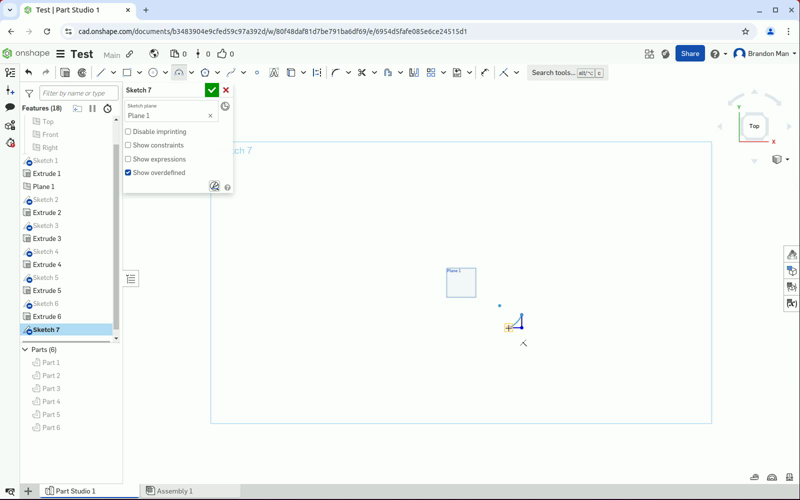
key_down(shift)
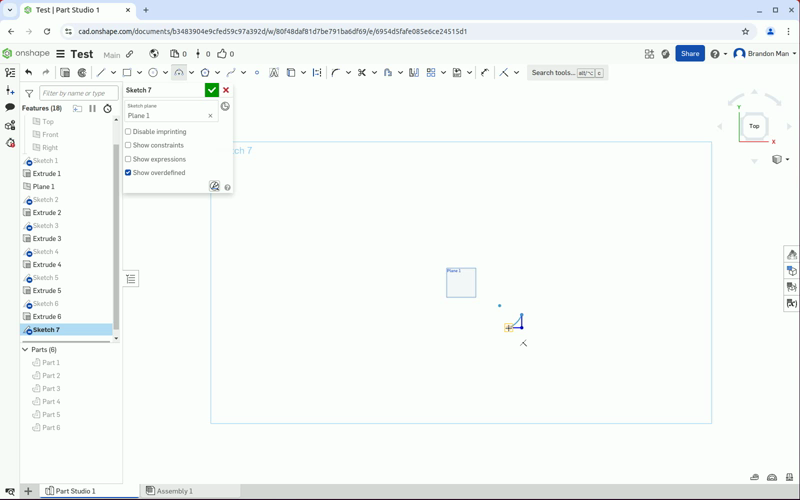
mouse_move(512, 318)
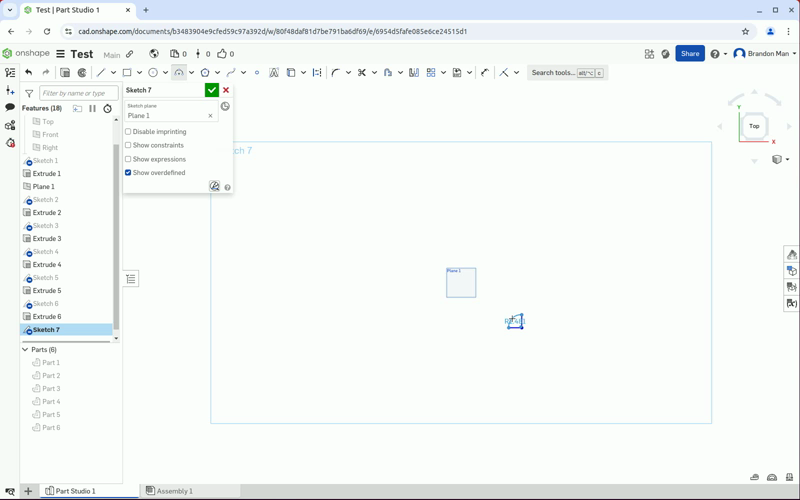
click(512, 318)
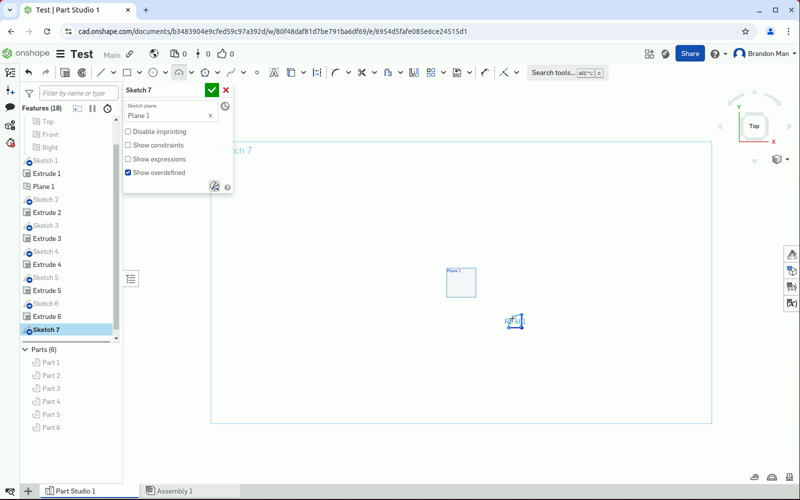
key_up(shift)
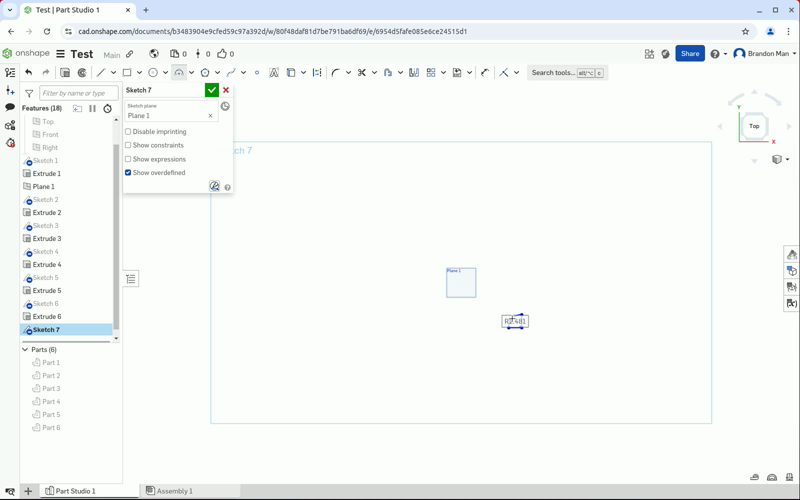
key(esc)
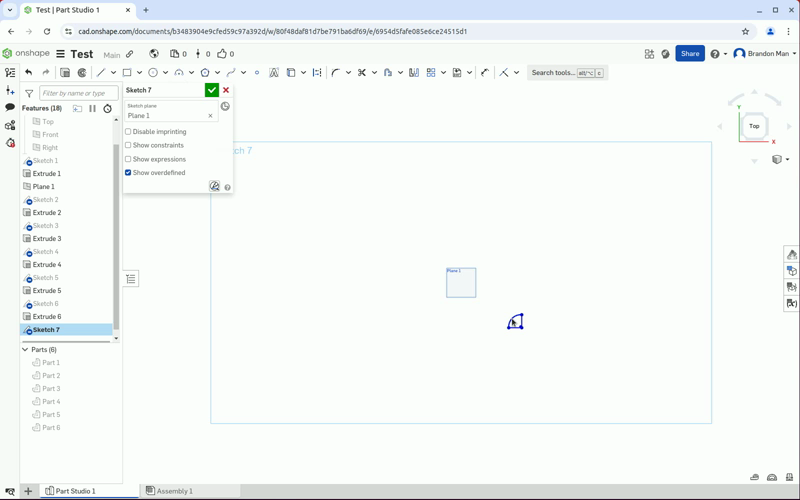
mouse_move(521, 323)
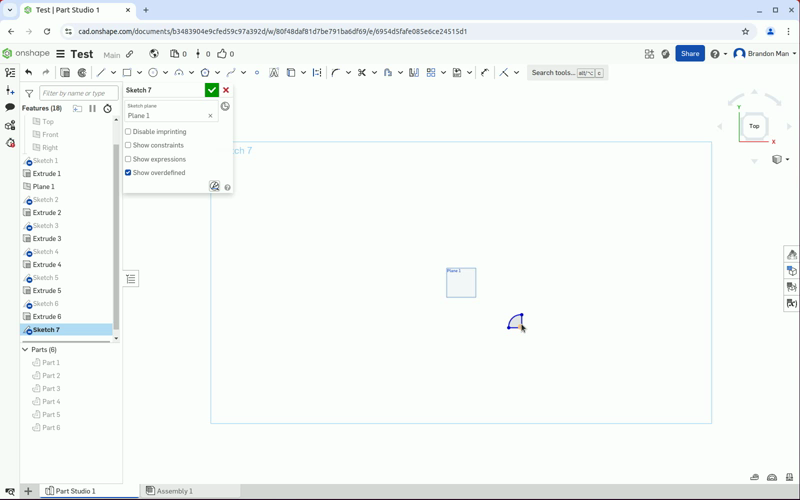
scroll(6)
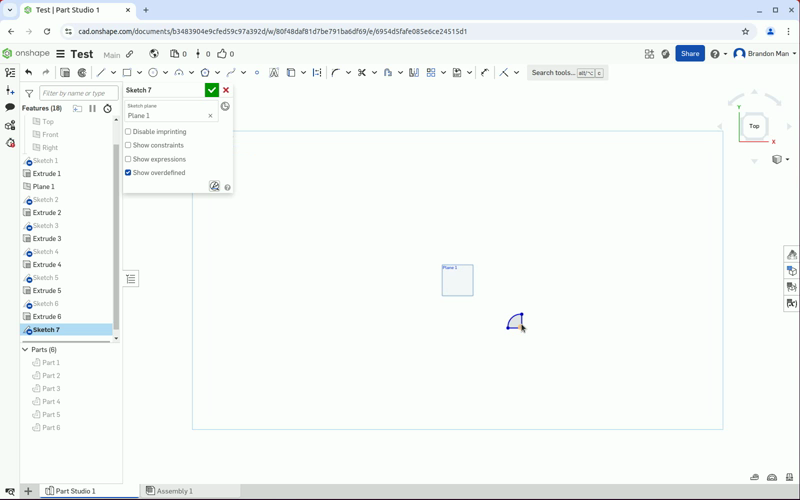
scroll(6)
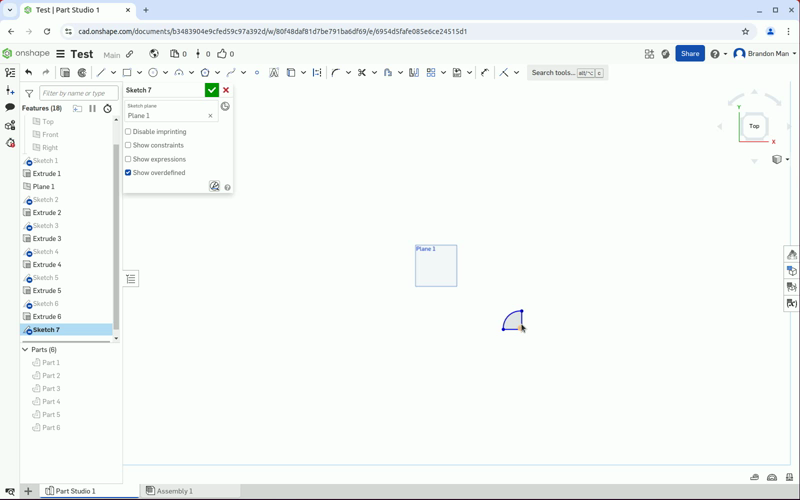
scroll(6)
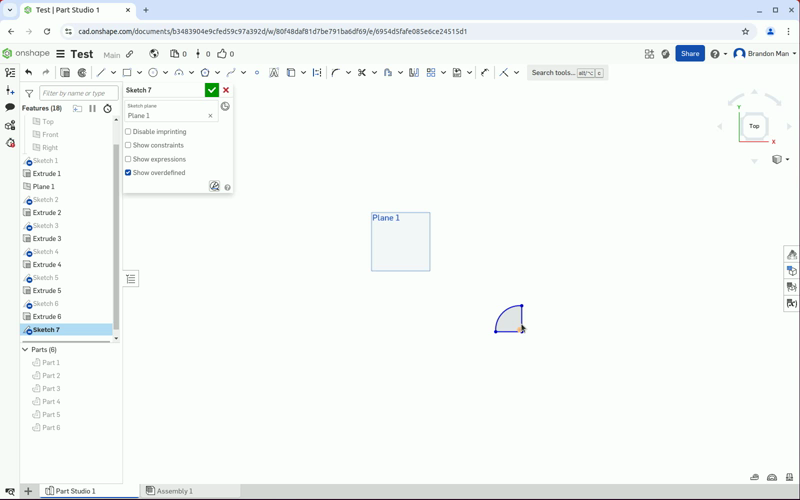
scroll(6)
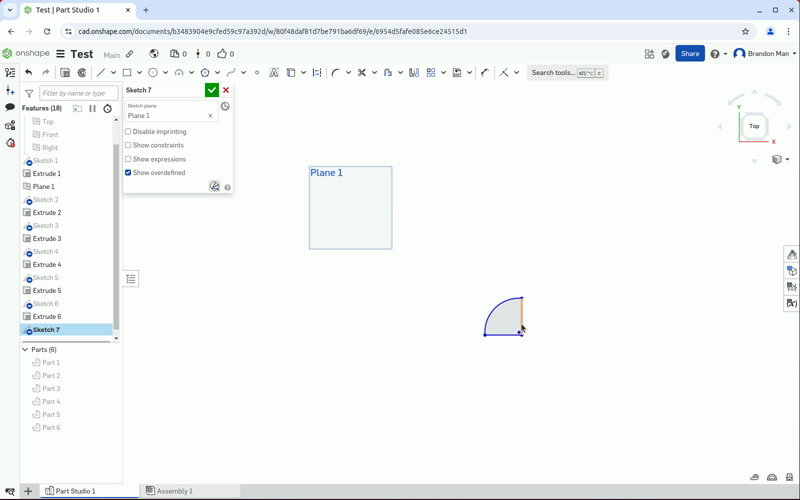
scroll(6)
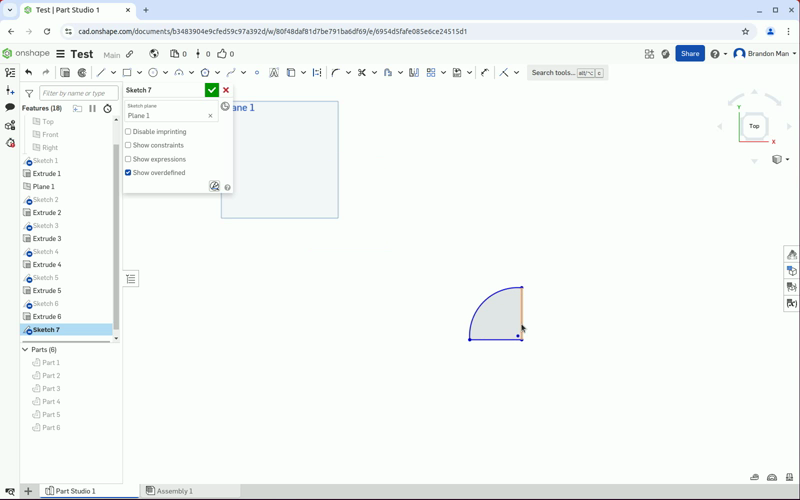
scroll(6)
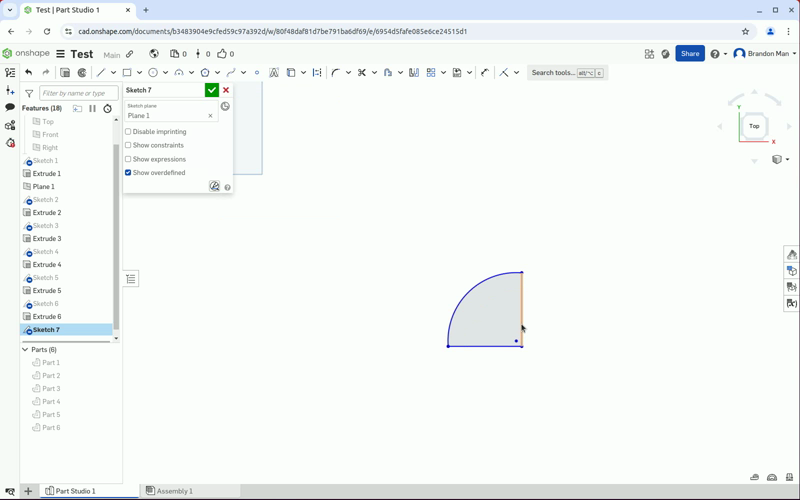
scroll(6)
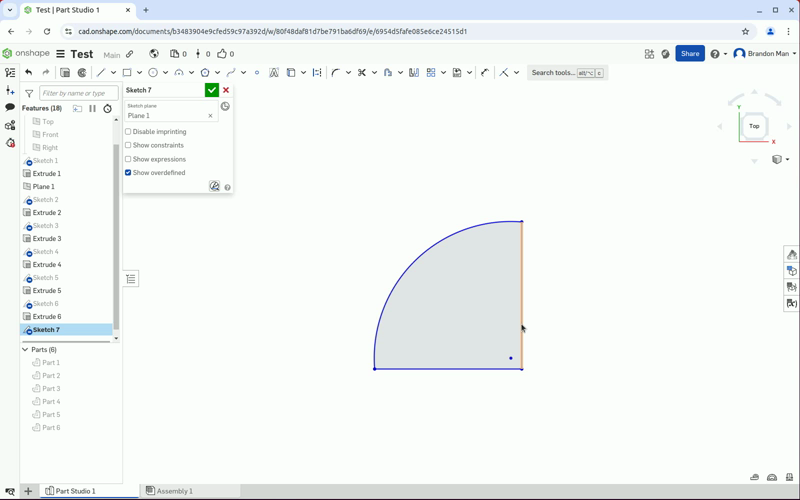
click(521, 323)
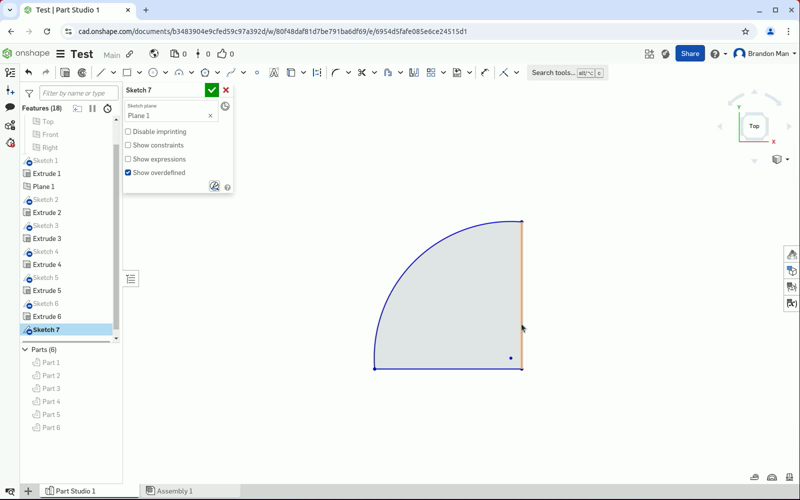
scroll(-6)
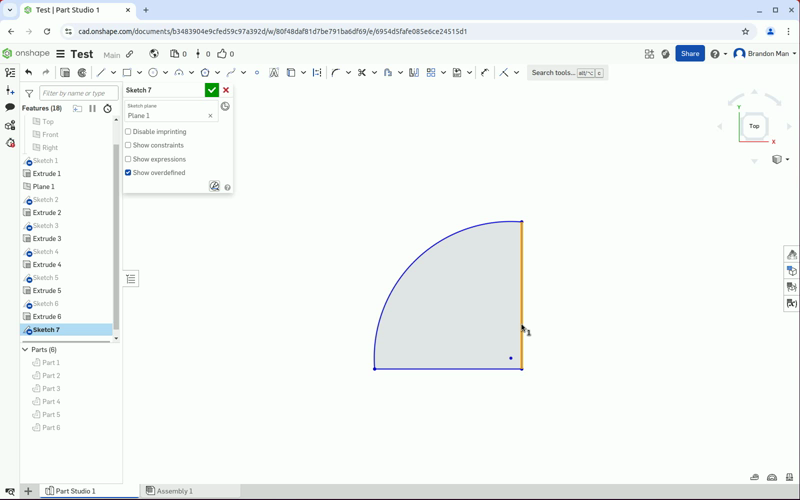
scroll(-6)
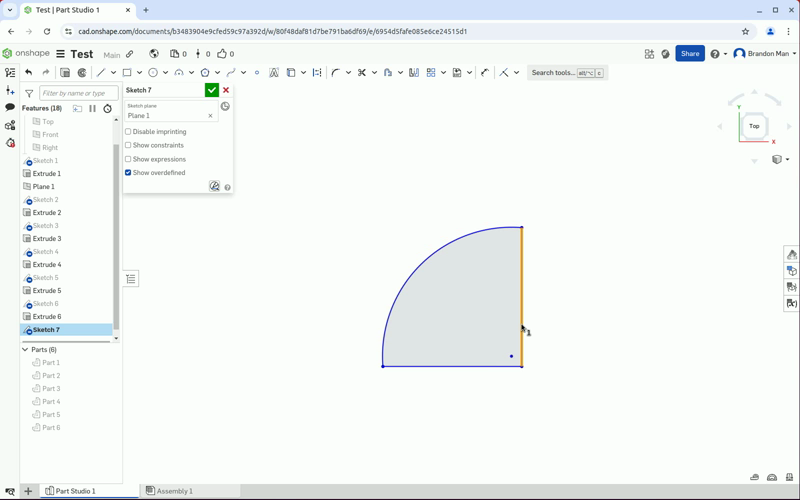
scroll(-6)
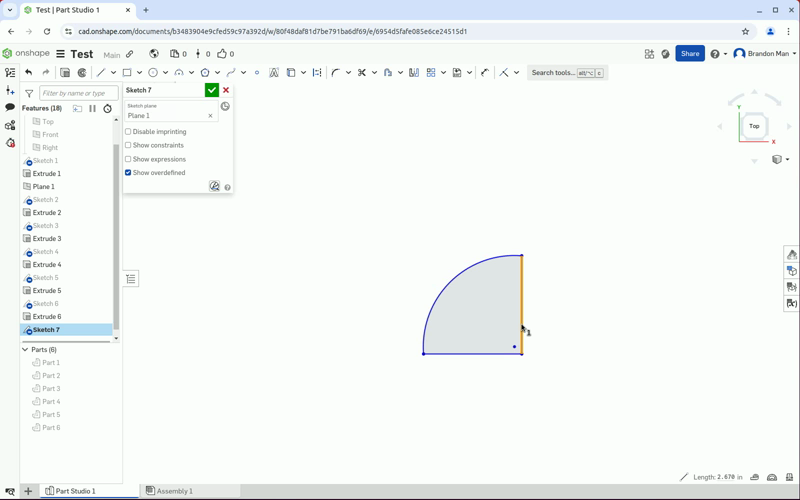
scroll(-6)
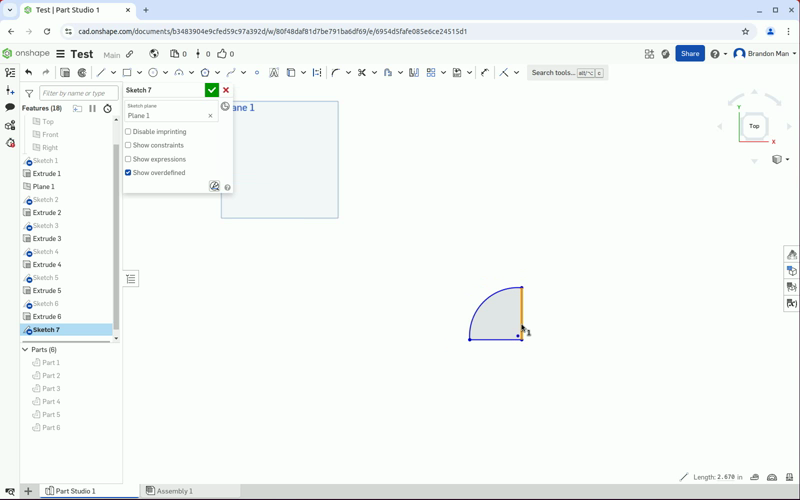
scroll(-6)
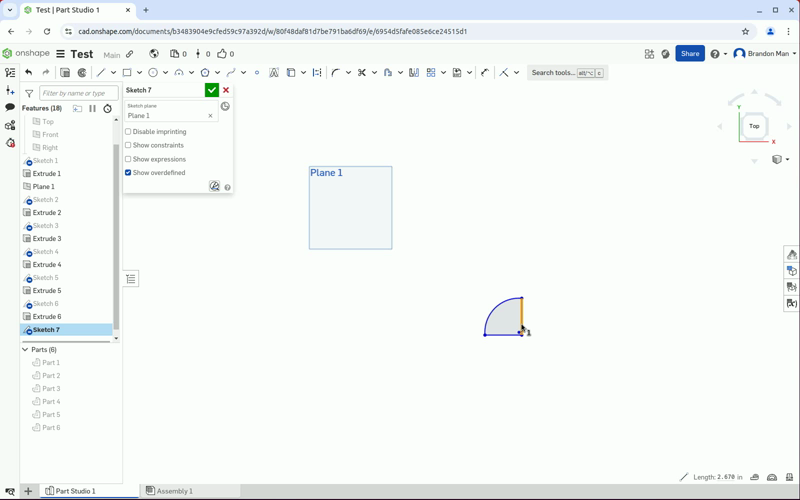
scroll(-6)
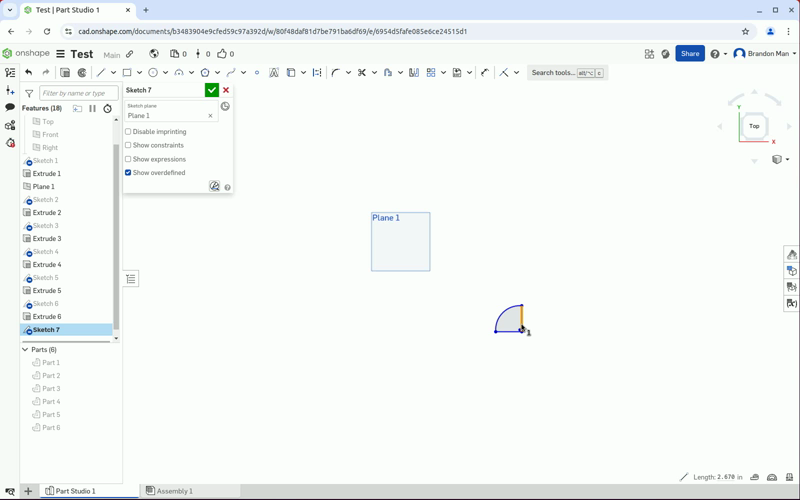
scroll(-6)
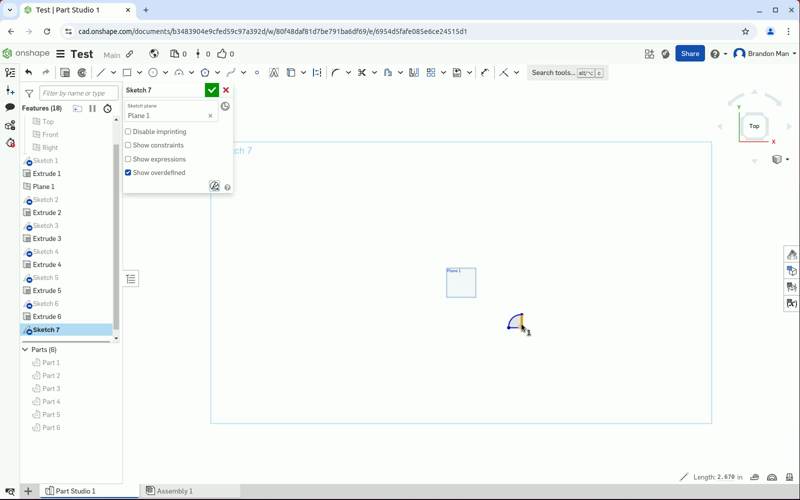
mouse_move(73, 352)
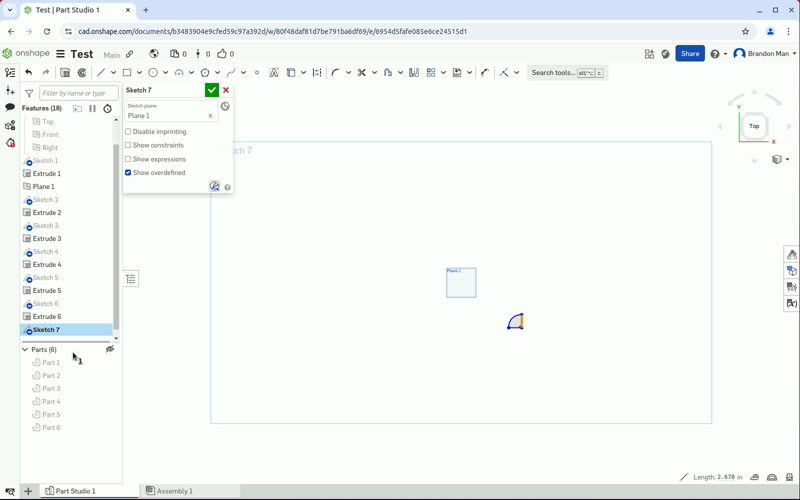
key(shift+y)
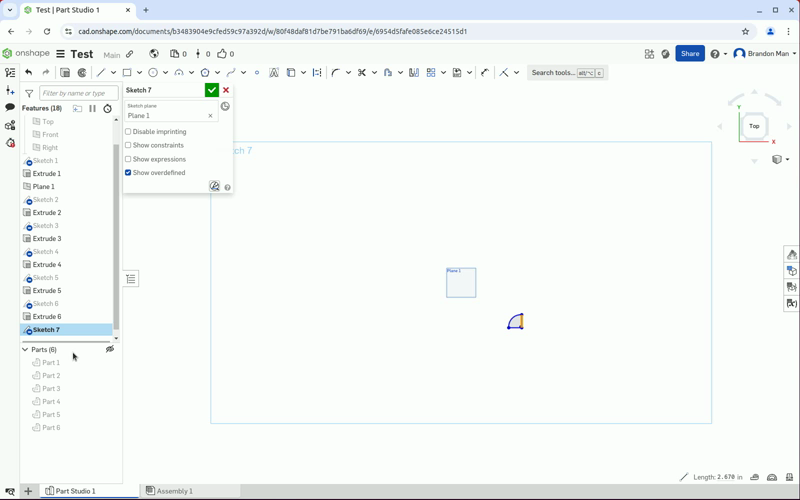
key(shift+e)
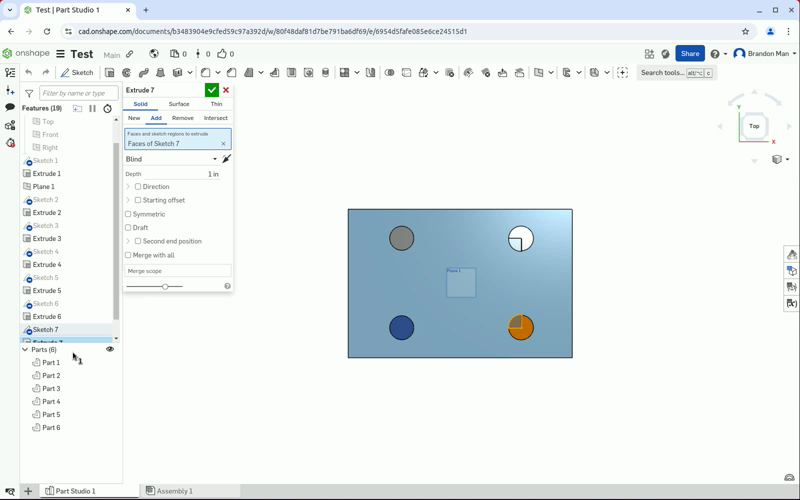
mouse_move(143, 106)
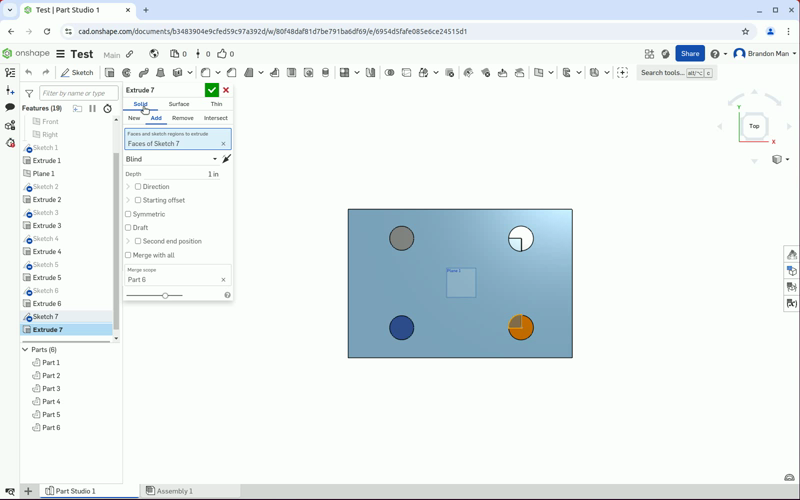
click(143, 106)
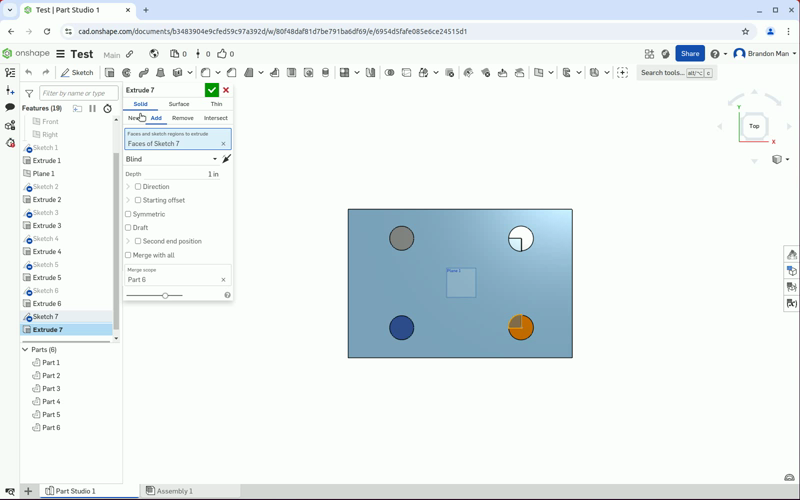
mouse_move(137, 120)
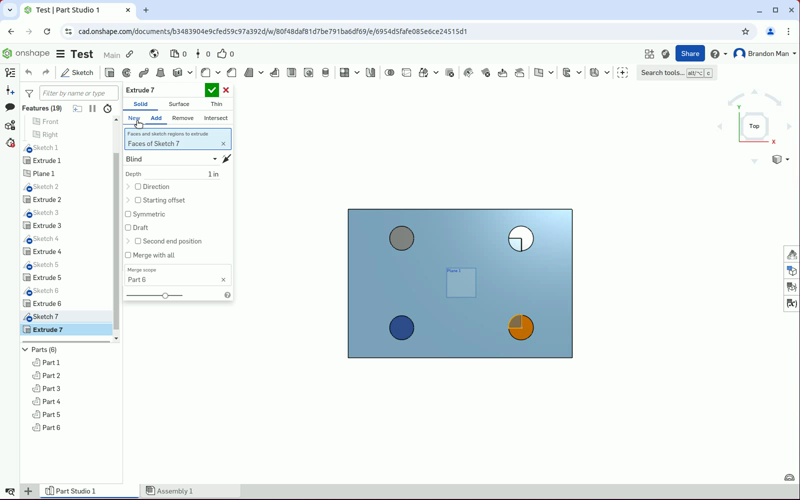
click(137, 120)
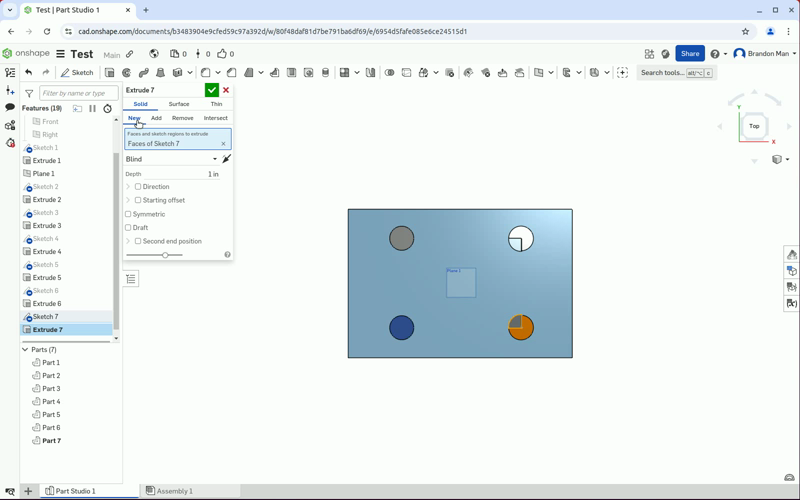
key(tab, 4)
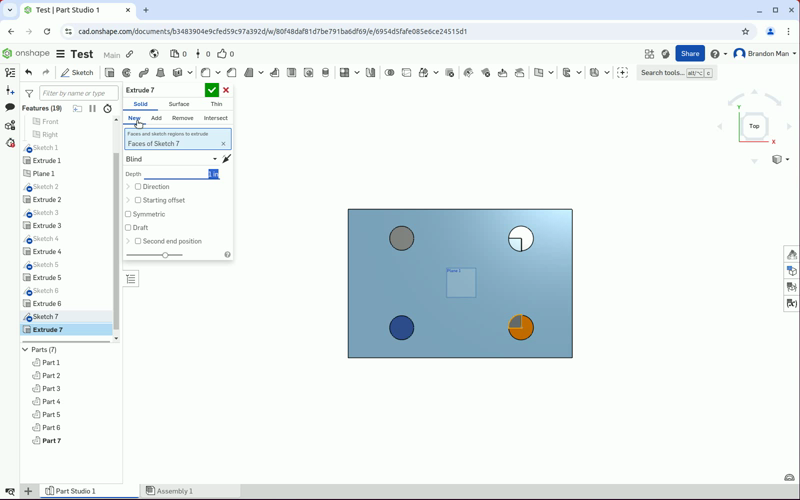
text(15.405)
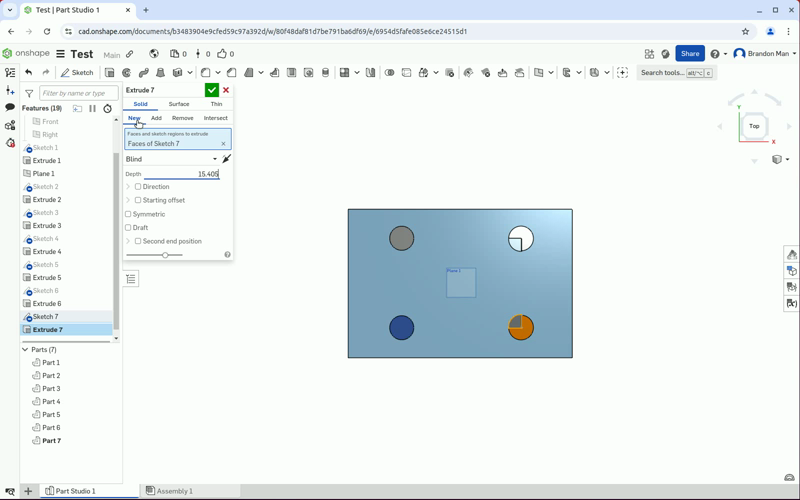
key(enter)
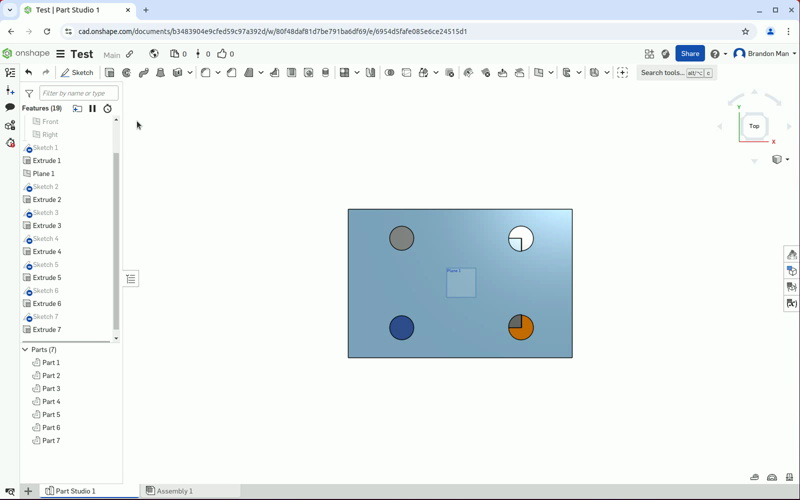
key(shift+h)
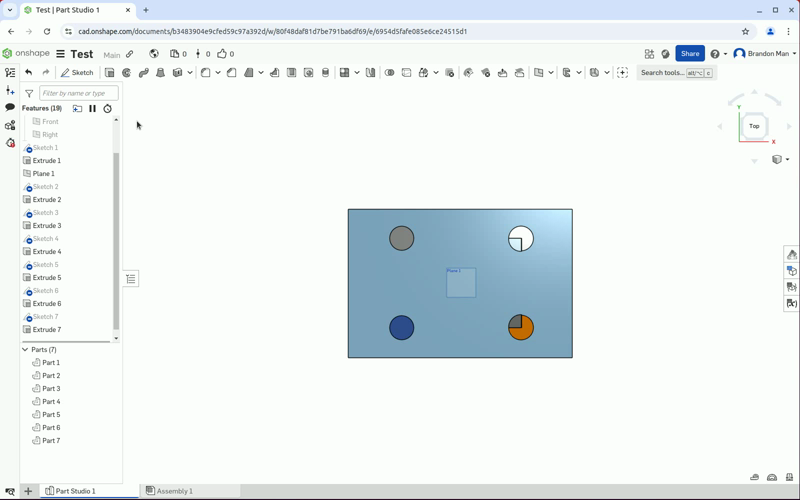
key(shift+h)
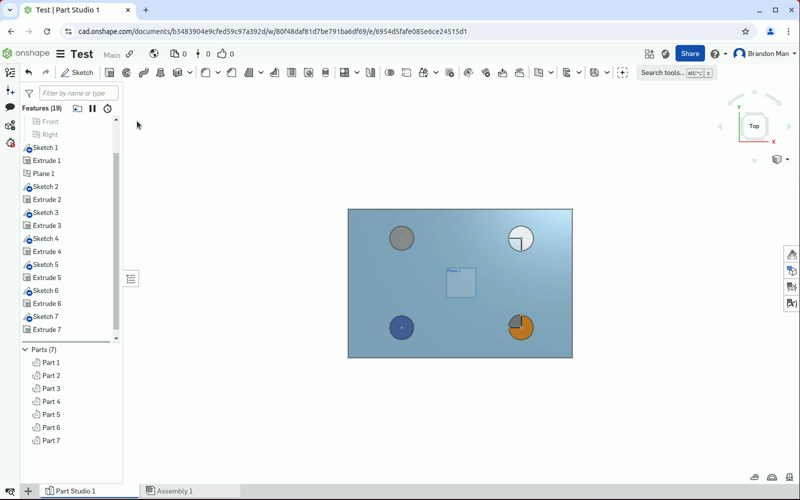
key(shift+7)
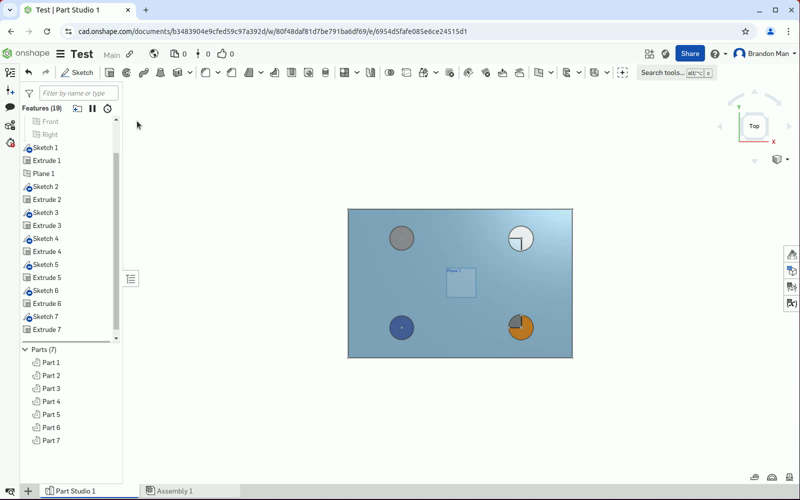
key(up, 3)
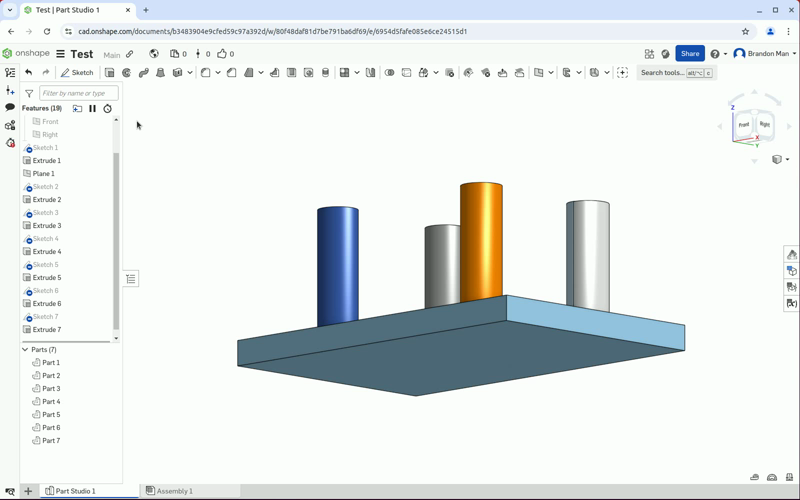
key(left, 3)
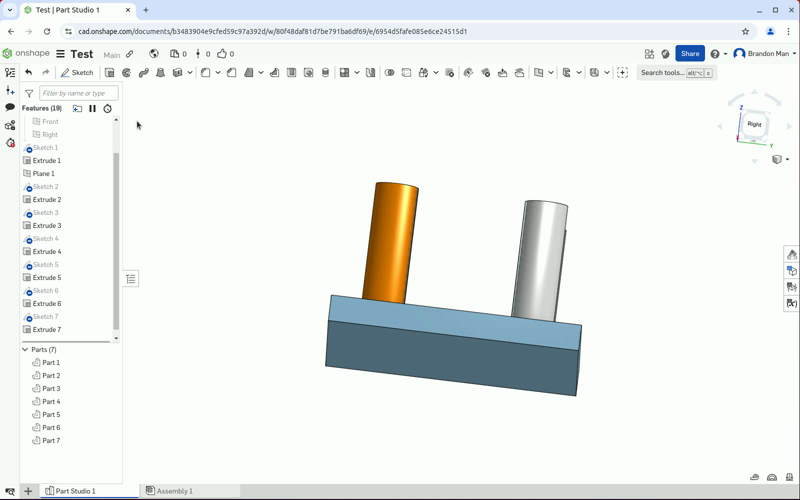
key(right, 3)
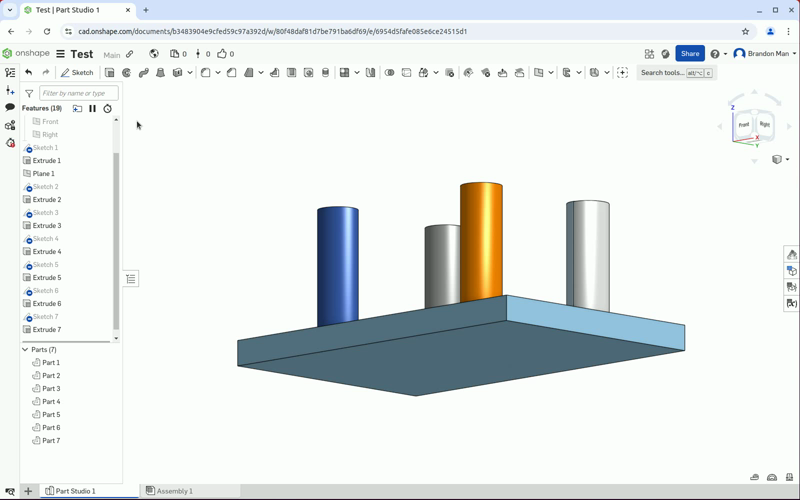
key(down, 3)
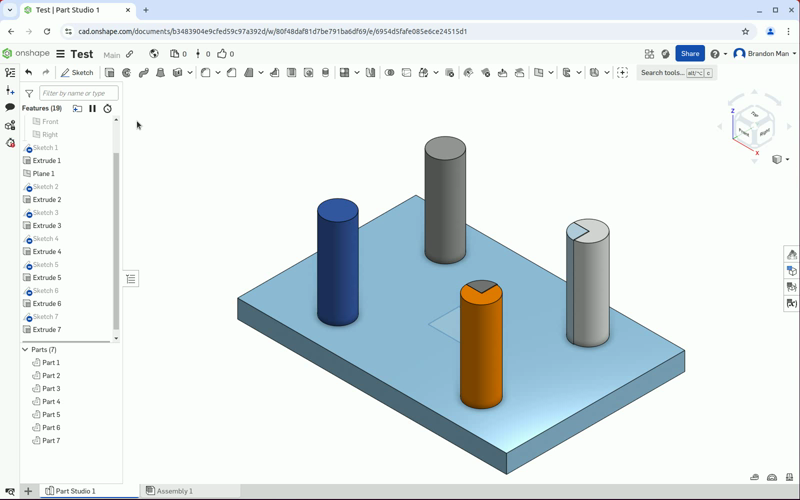
mouse_move(69, 150)
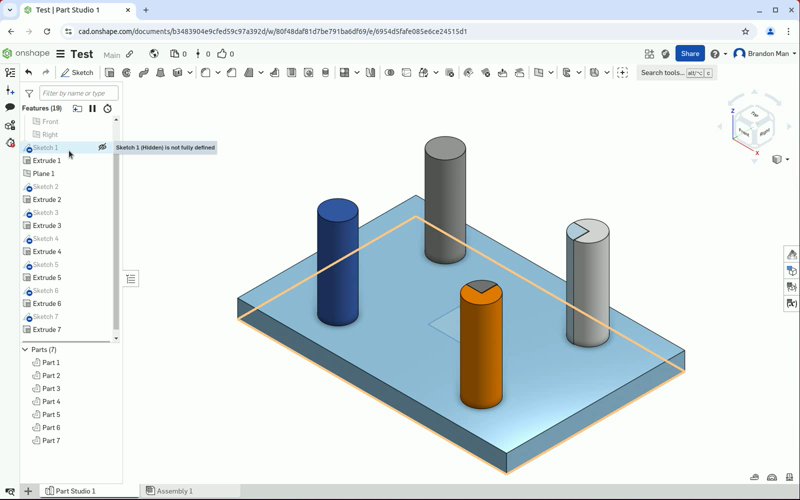
click(69, 150)